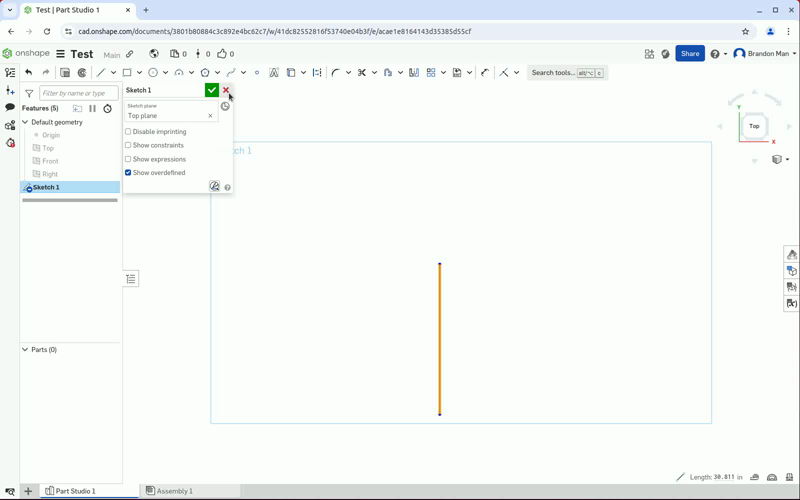
key(shift+h)
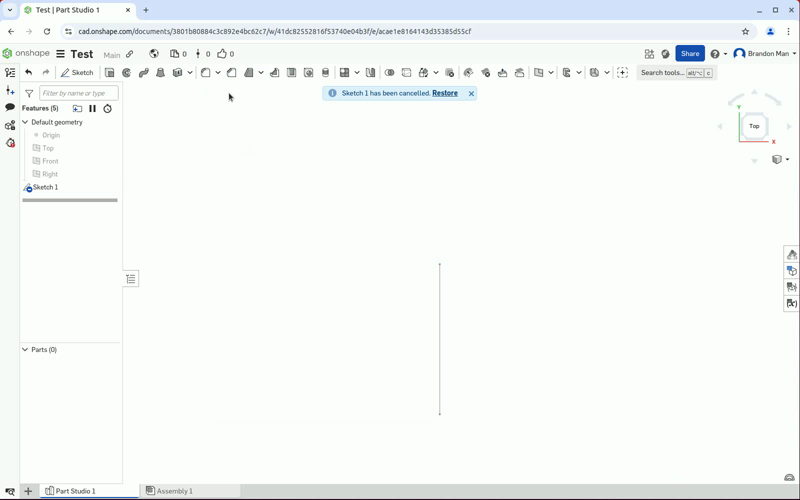
key(shift+s)
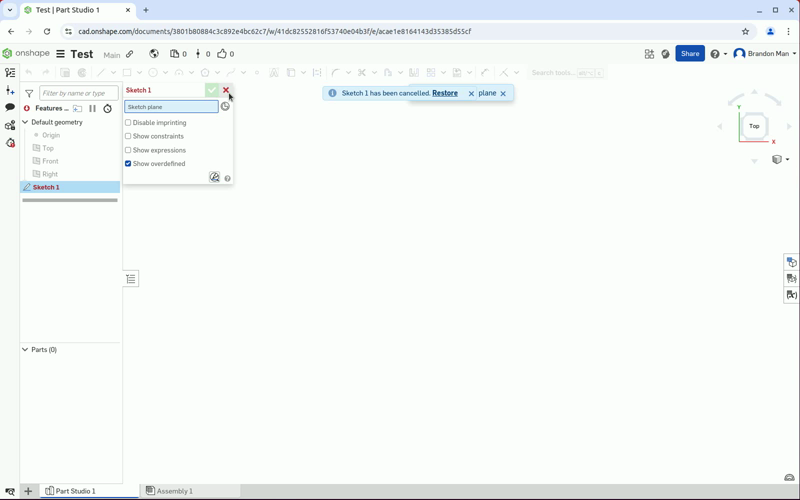
mouse_move(73, 150)
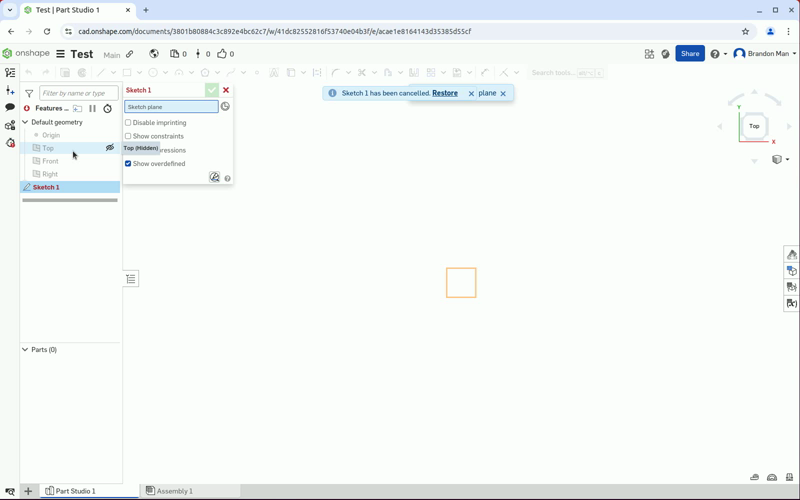
click(73, 150)
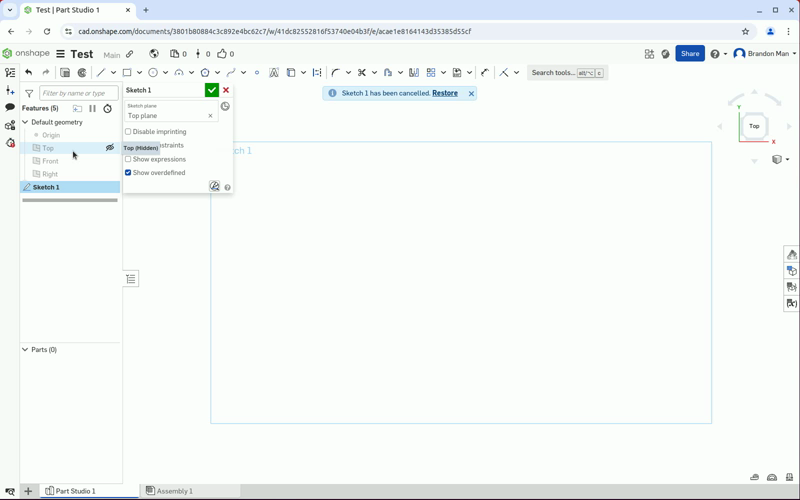
mouse_move(73, 352)
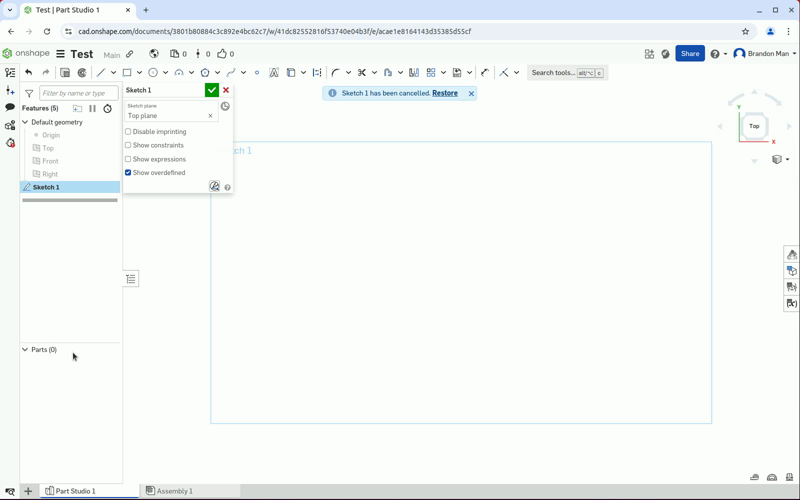
key(y)
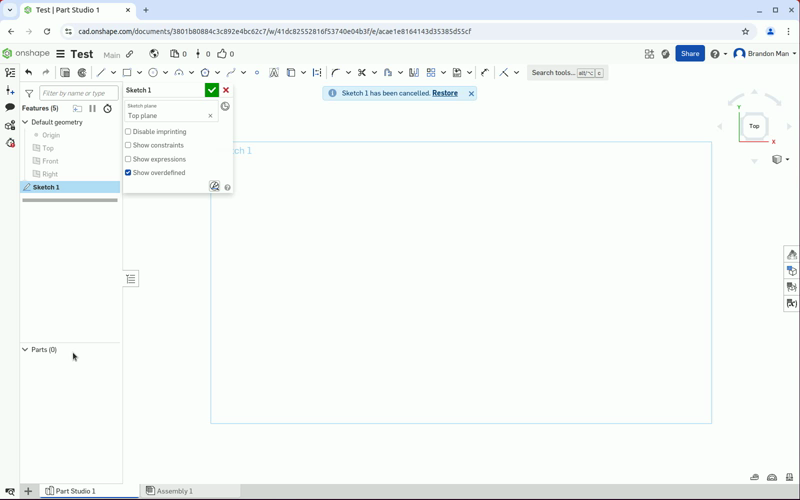
key(l)
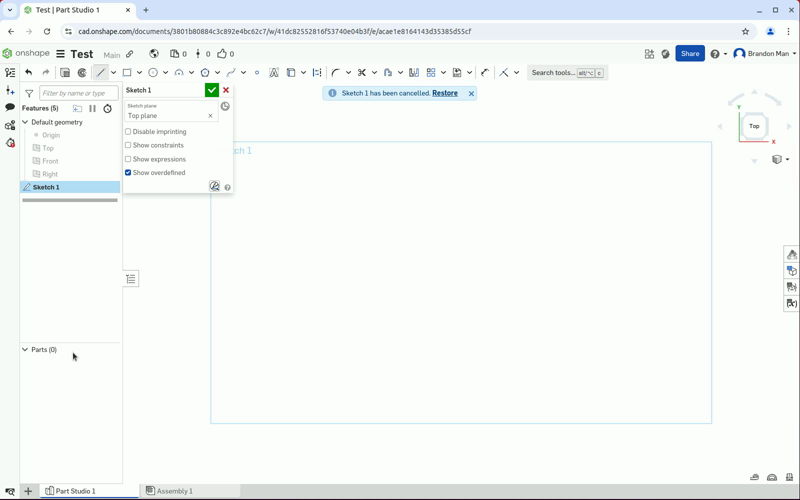
key_down(shift)
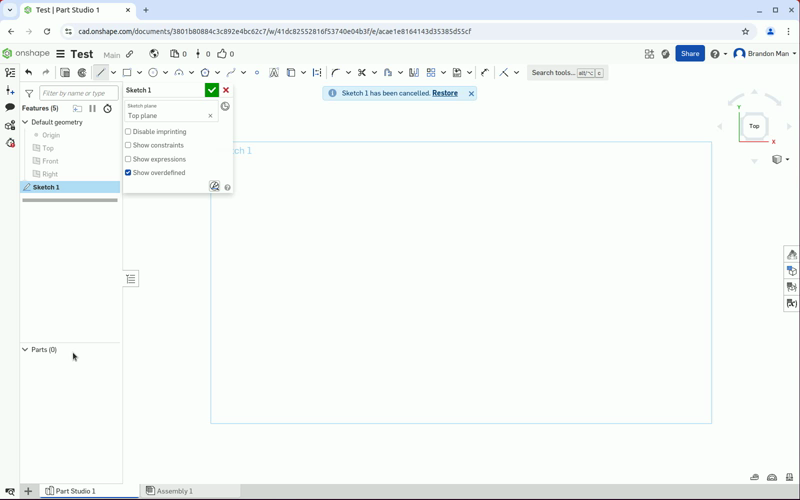
mouse_move(457, 282)
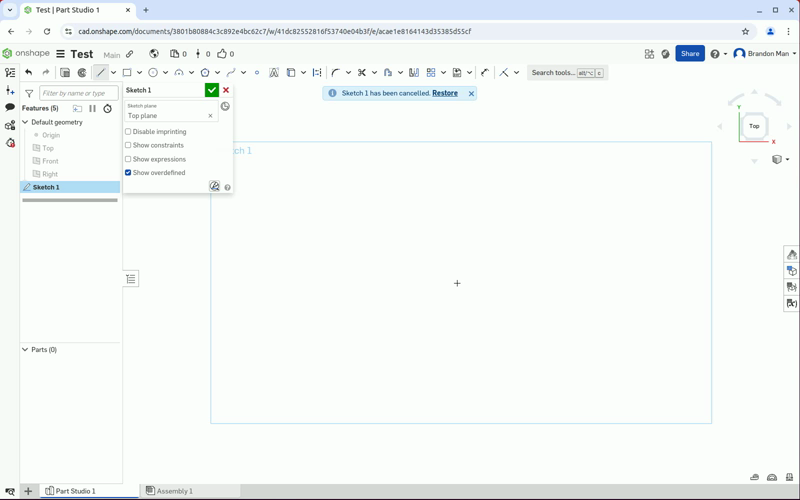
click(457, 282)
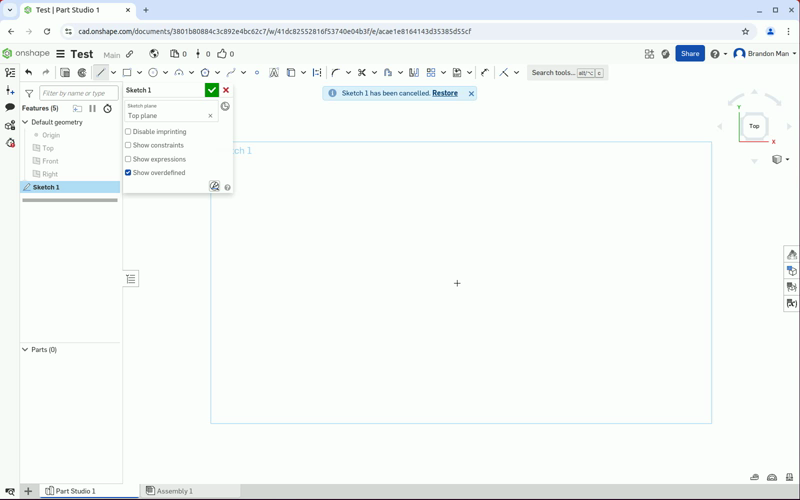
key_up(shift)
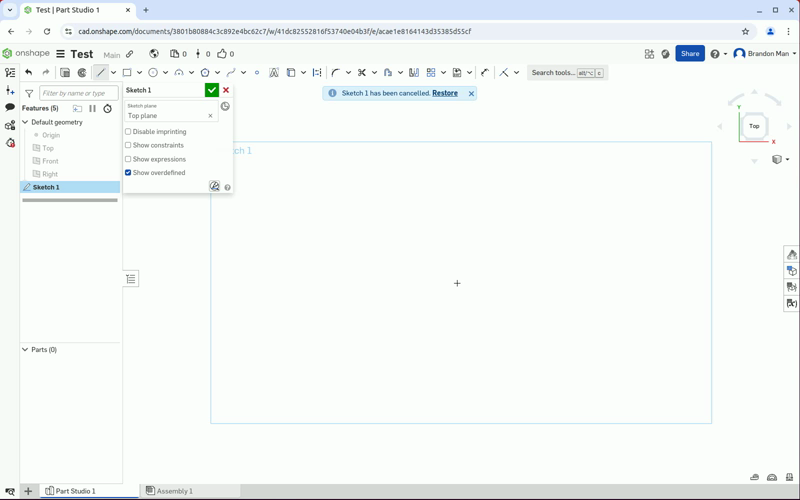
key_down(shift)
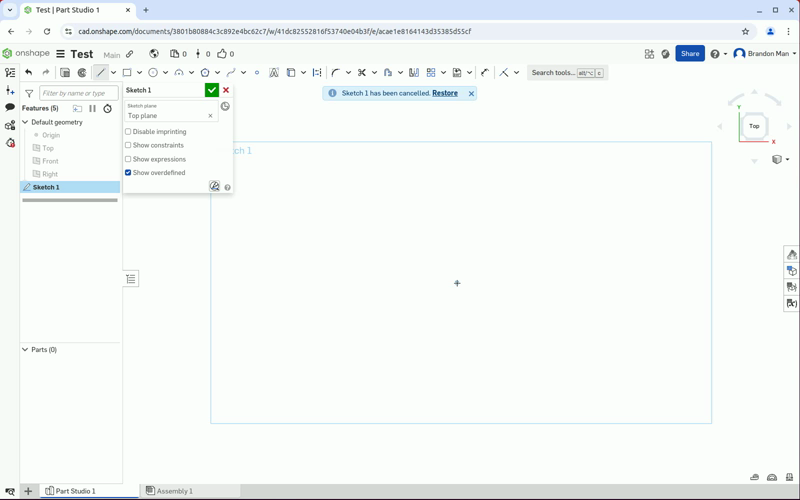
mouse_move(487, 282)
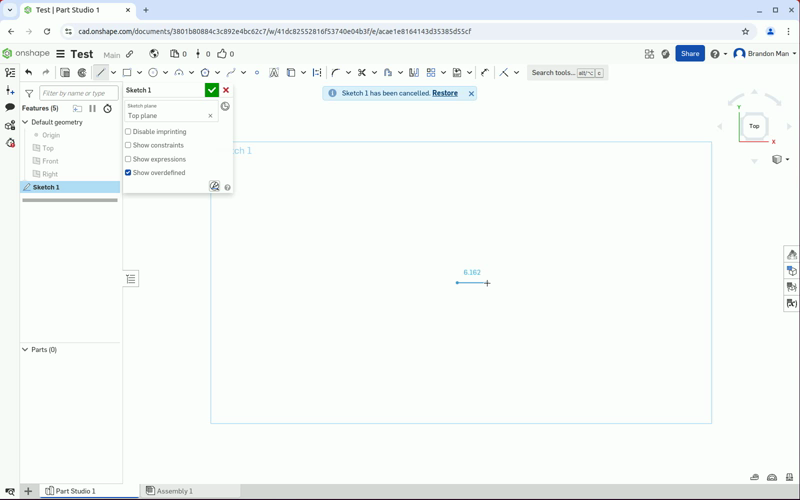
mouse_move(462, 282)
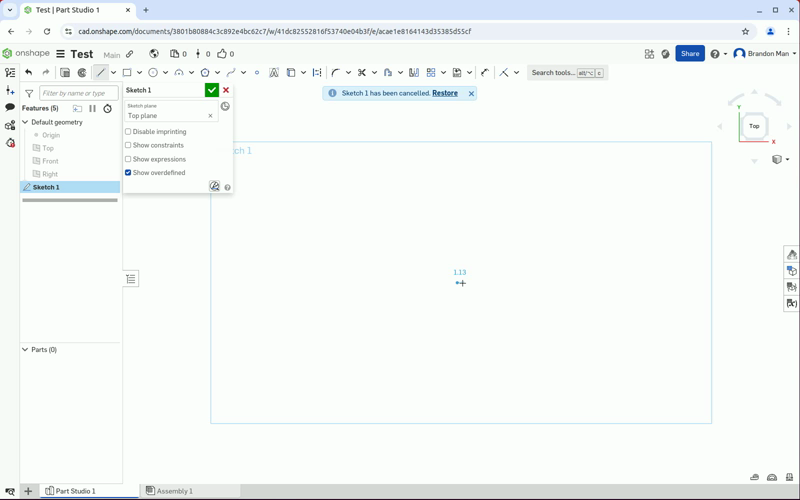
scroll(6)
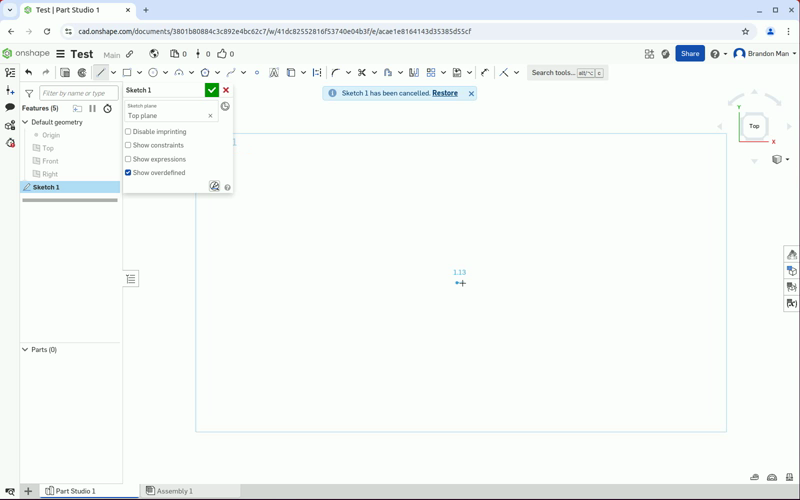
scroll(6)
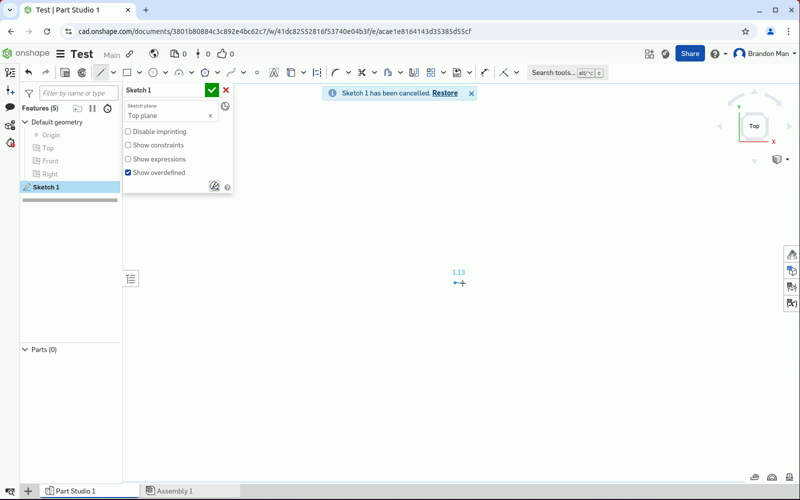
scroll(6)
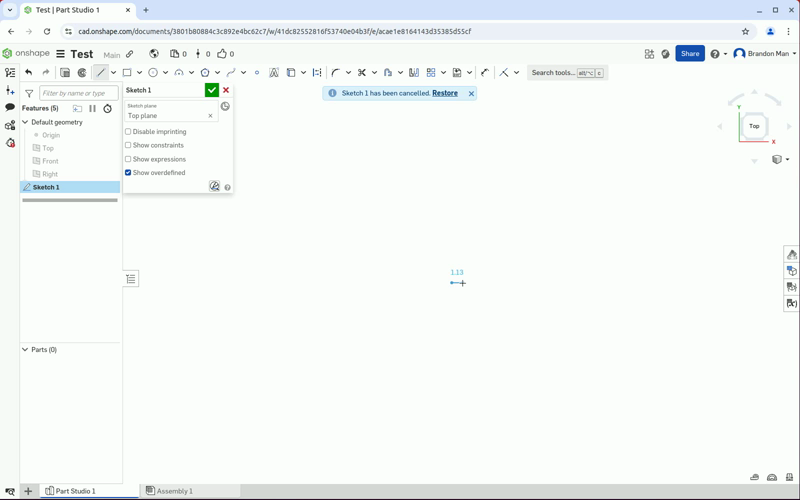
scroll(6)
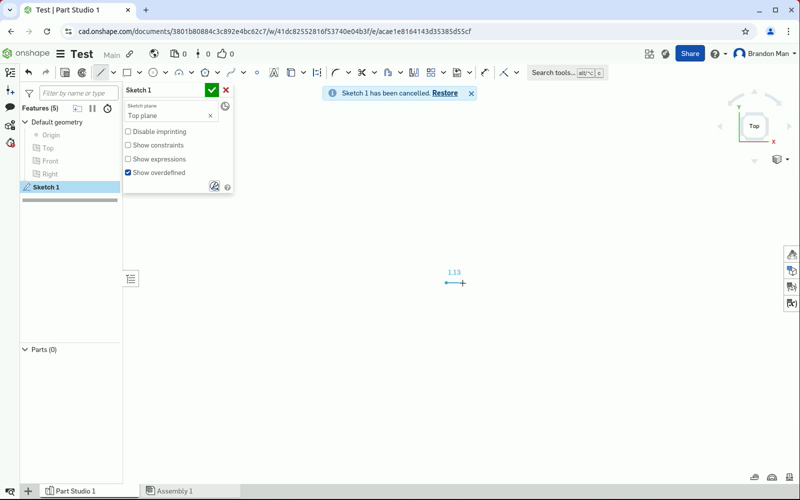
scroll(6)
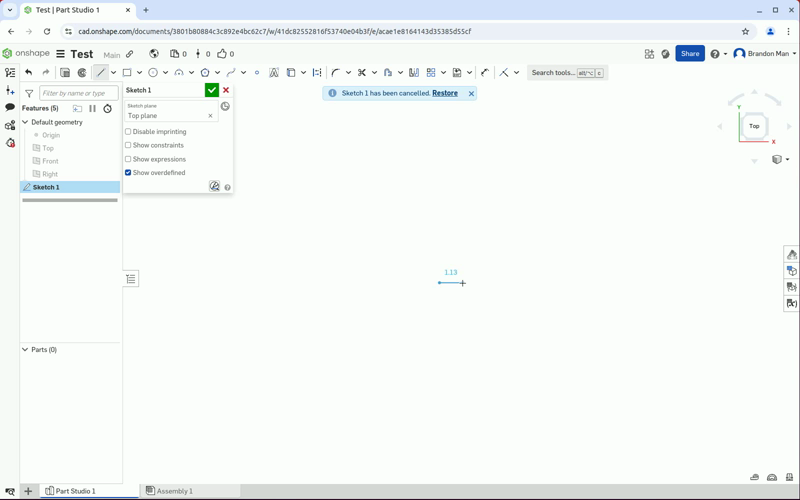
scroll(6)
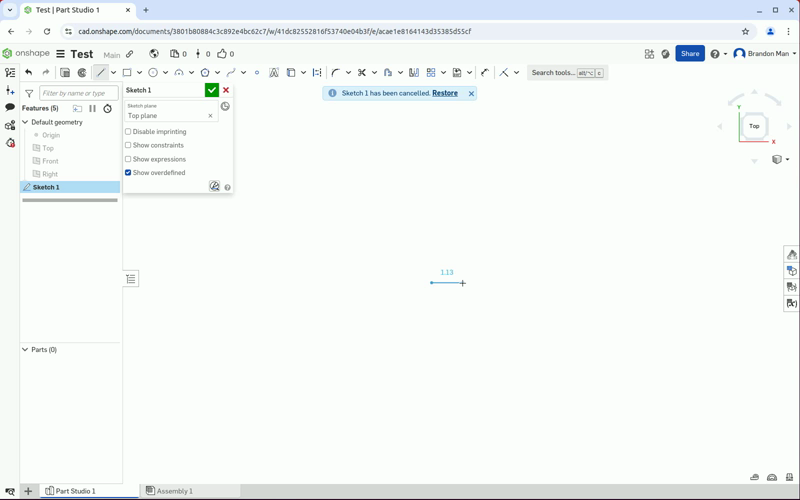
scroll(6)
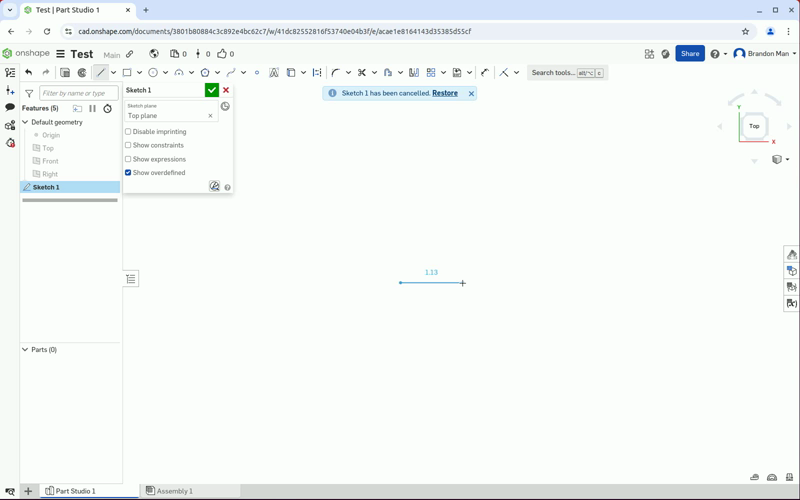
click(462, 282)
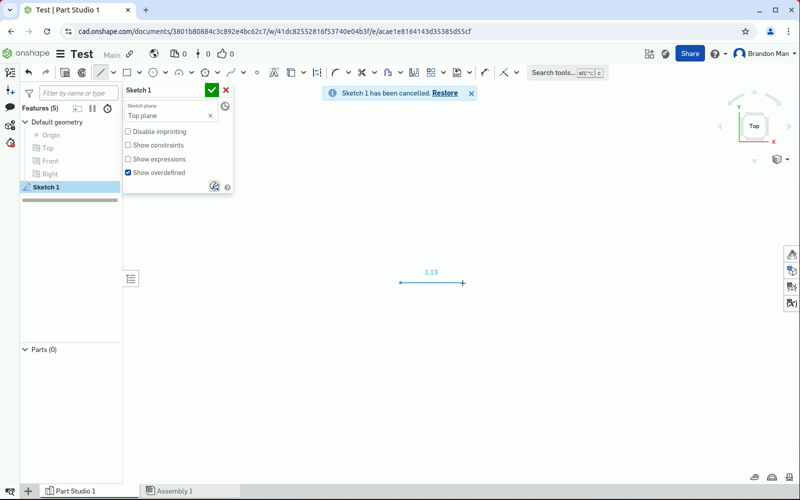
scroll(-6)
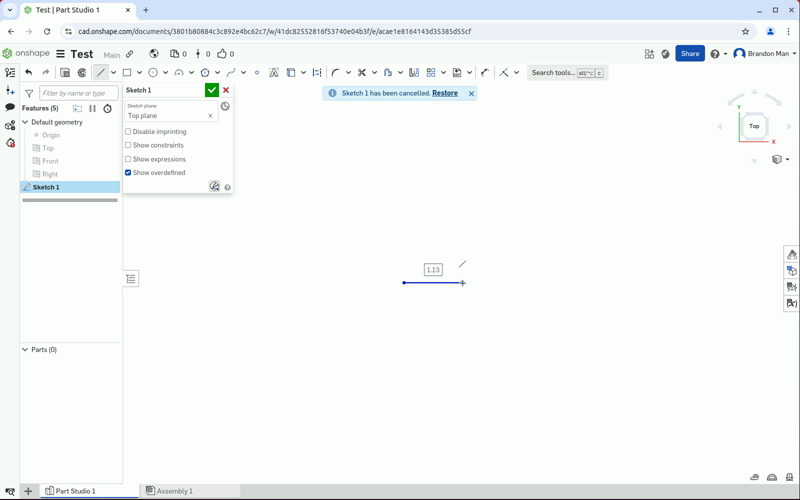
scroll(-6)
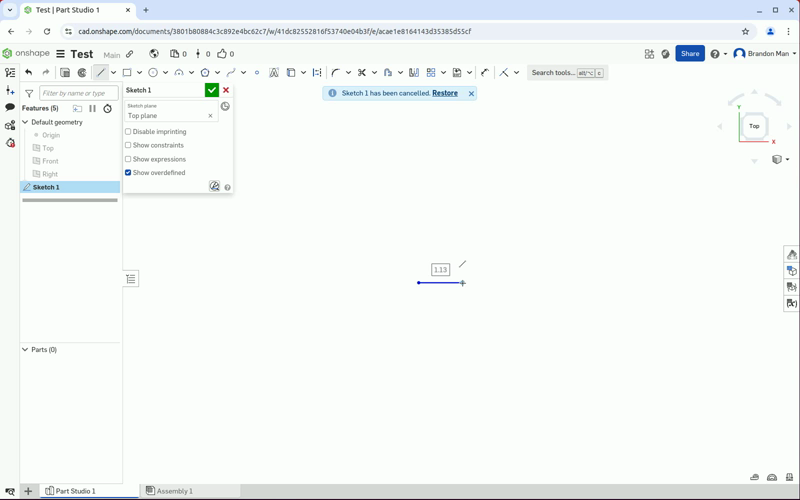
scroll(-6)
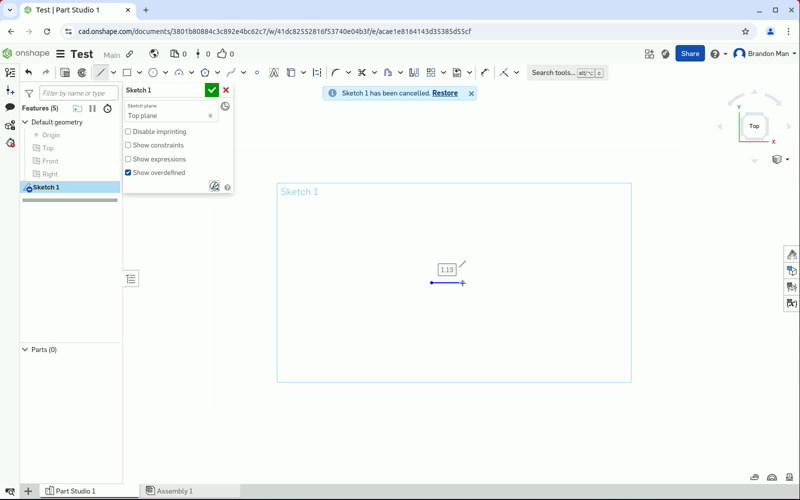
scroll(-6)
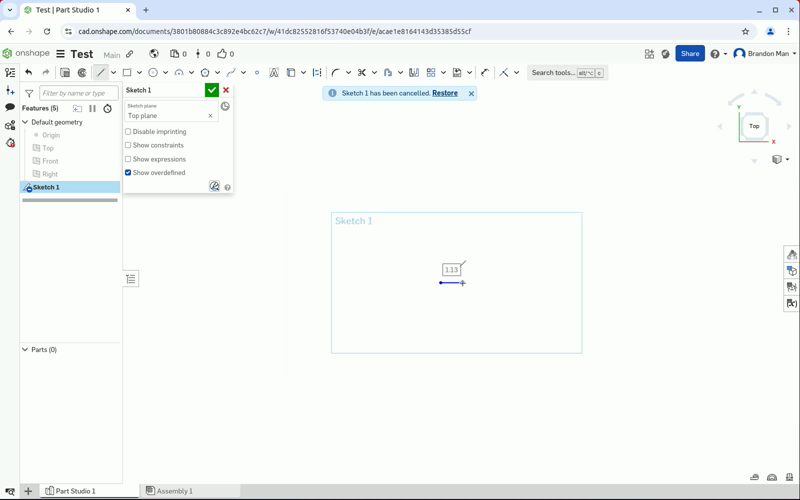
scroll(-6)
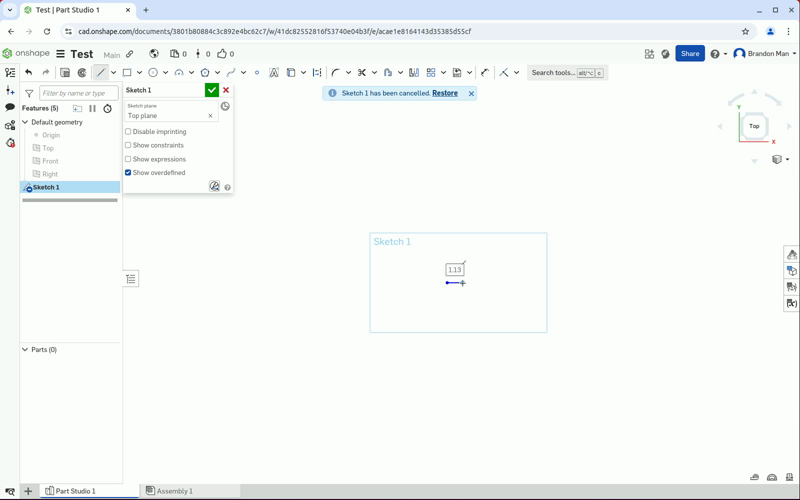
scroll(-6)
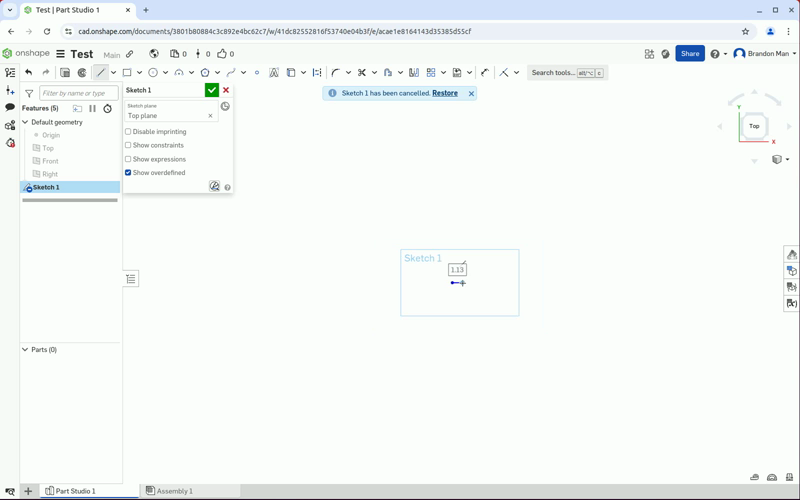
scroll(-6)
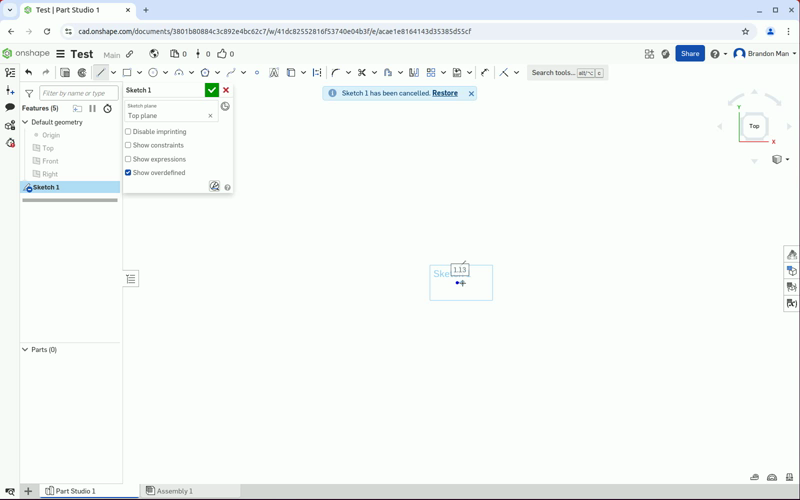
key_up(shift)
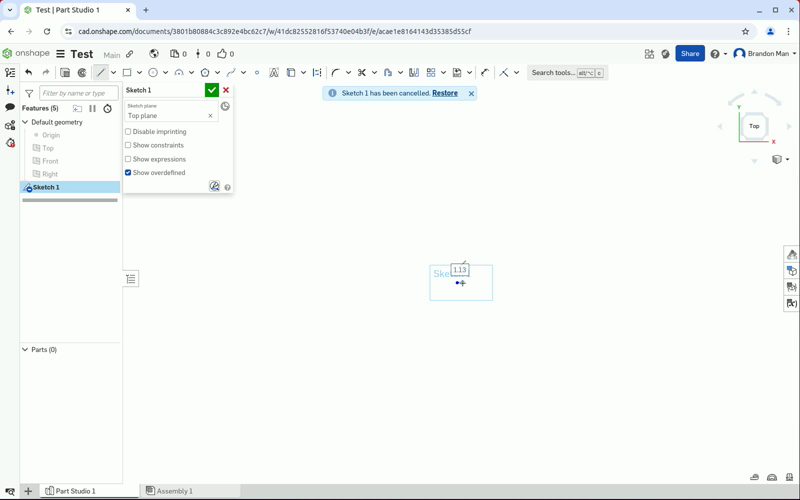
key_down(shift)
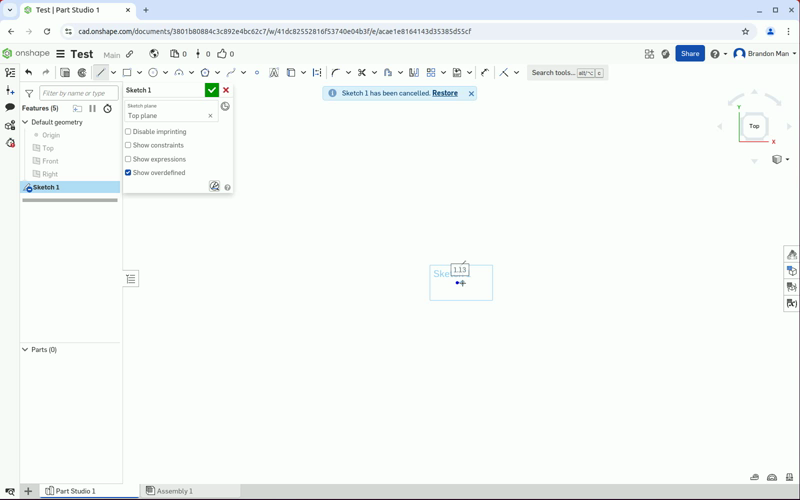
mouse_move(492, 282)
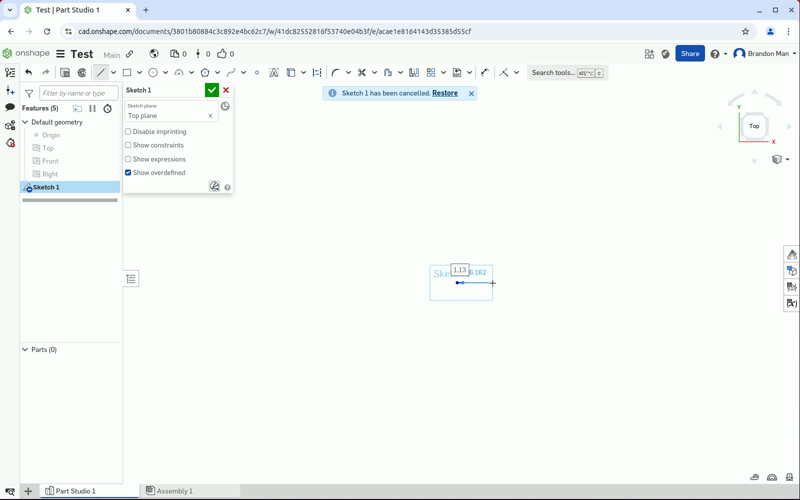
mouse_move(462, 272)
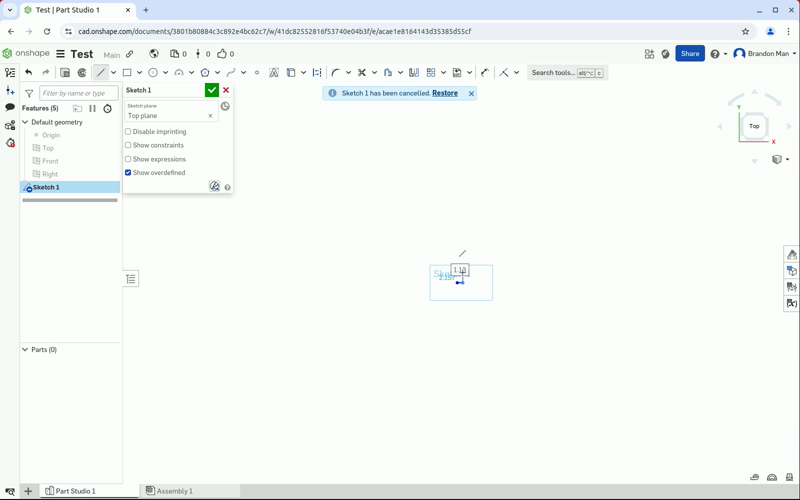
click(462, 272)
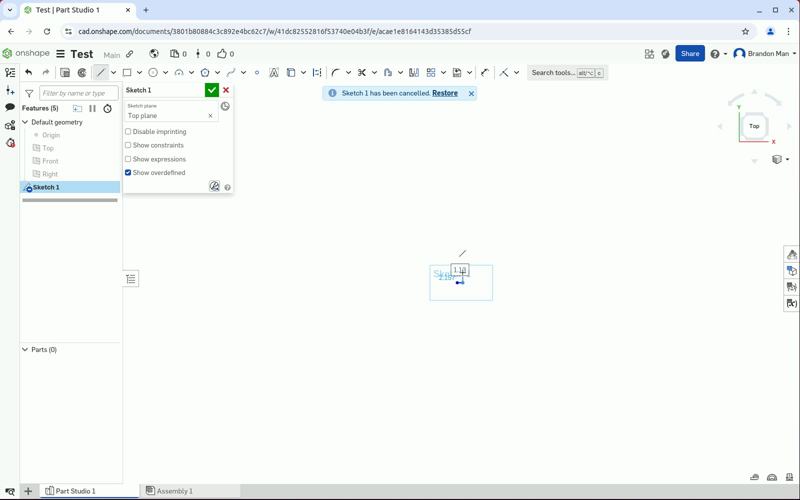
key_up(shift)
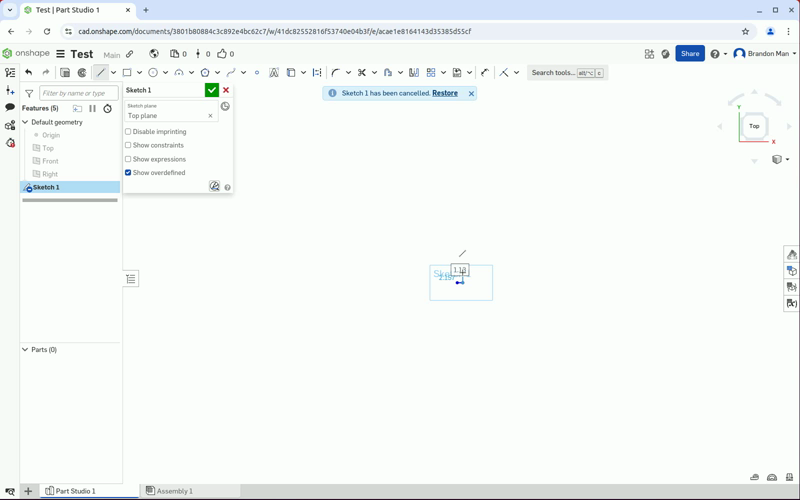
key_down(shift)
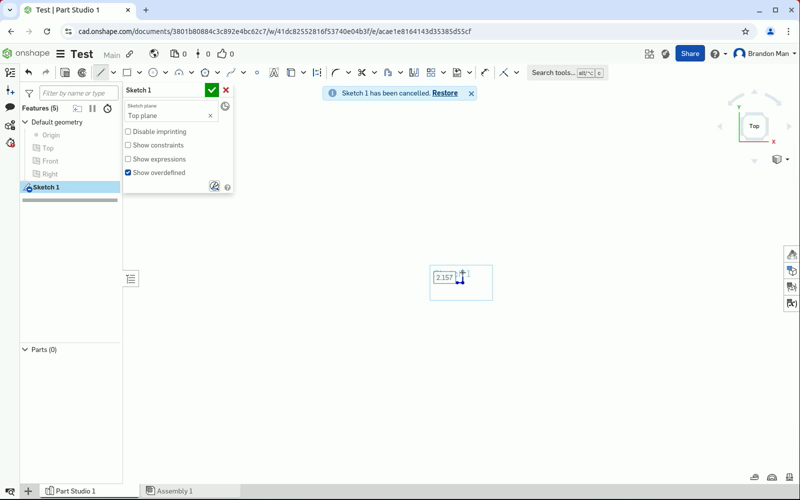
mouse_move(492, 272)
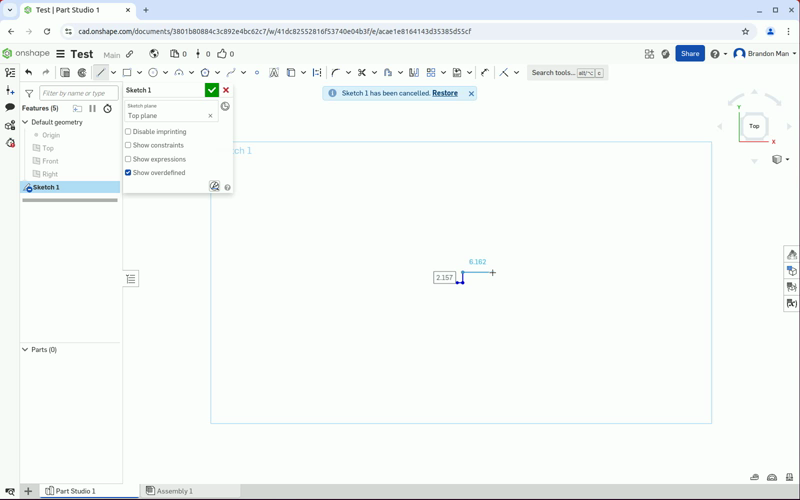
mouse_move(457, 272)
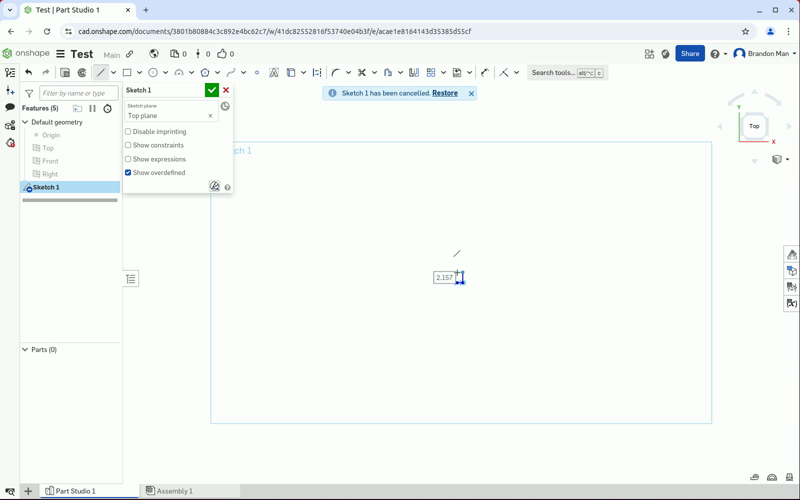
scroll(6)
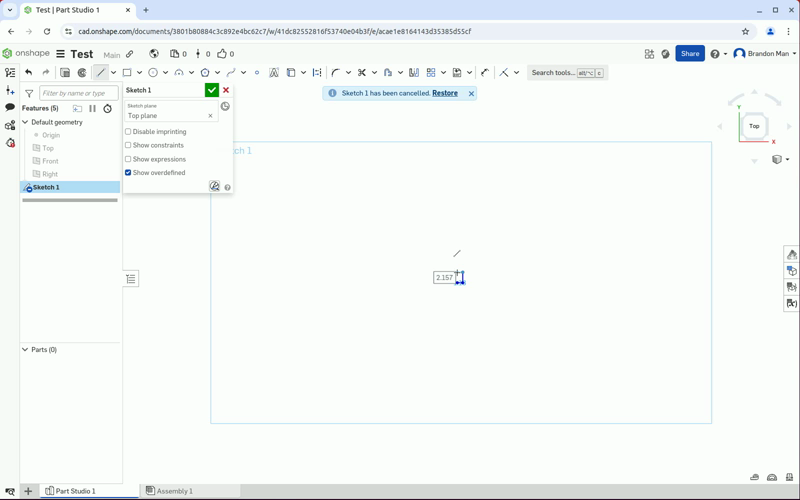
scroll(6)
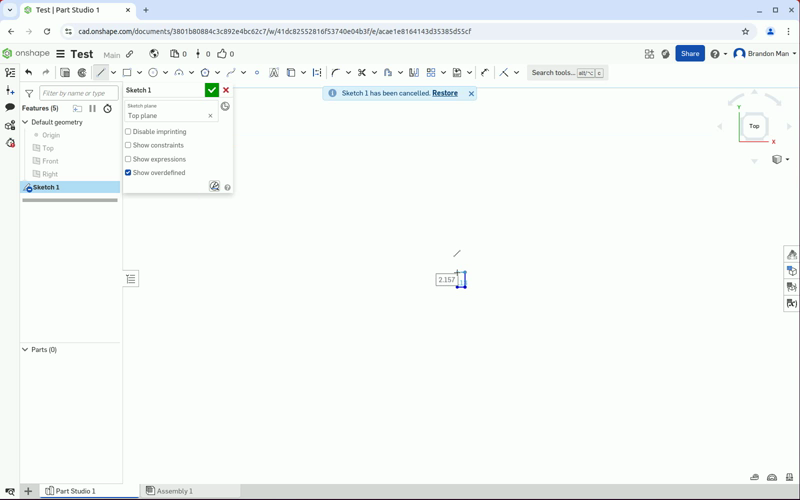
scroll(6)
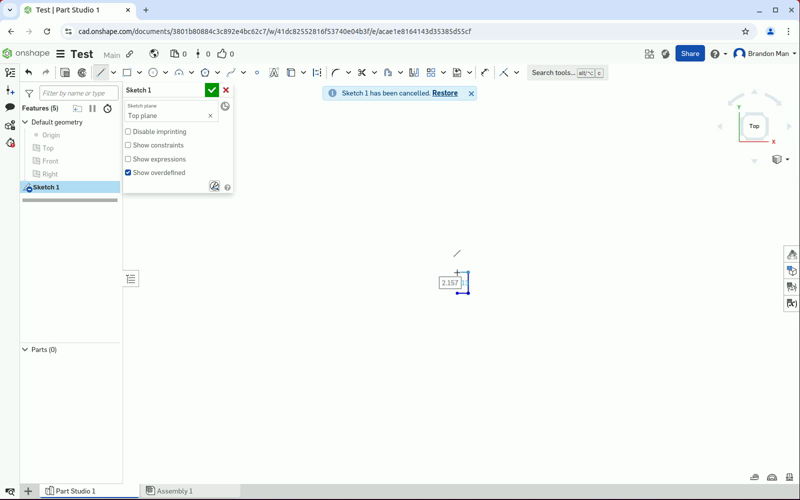
scroll(6)
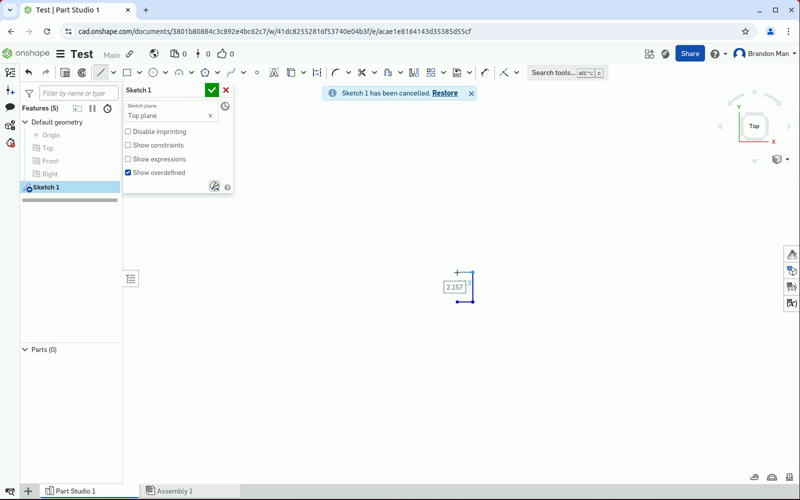
scroll(6)
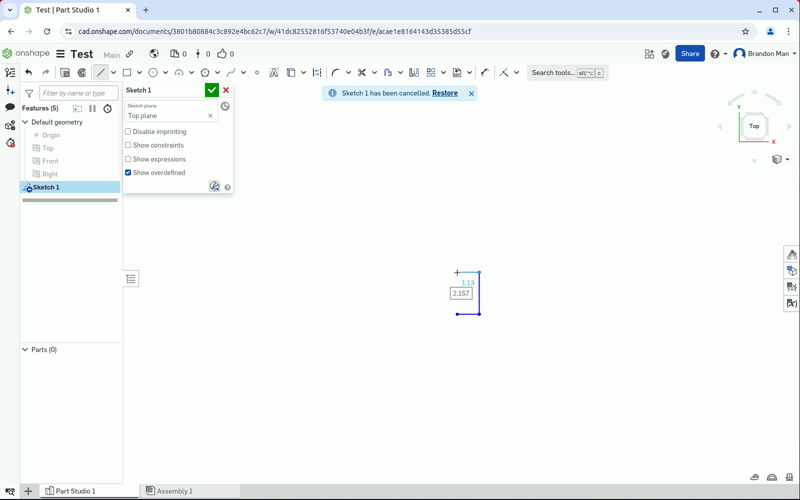
scroll(6)
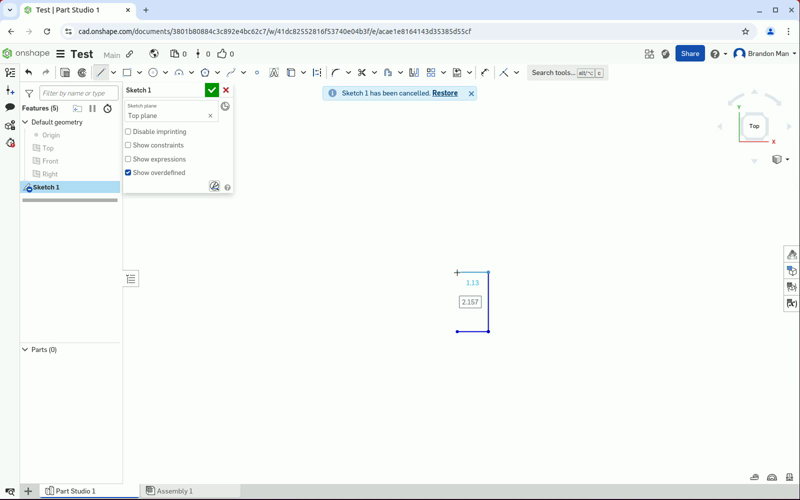
scroll(6)
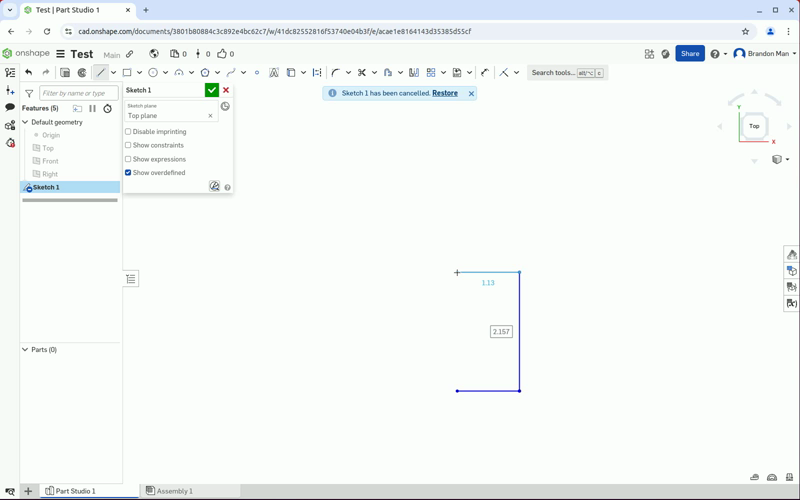
click(457, 272)
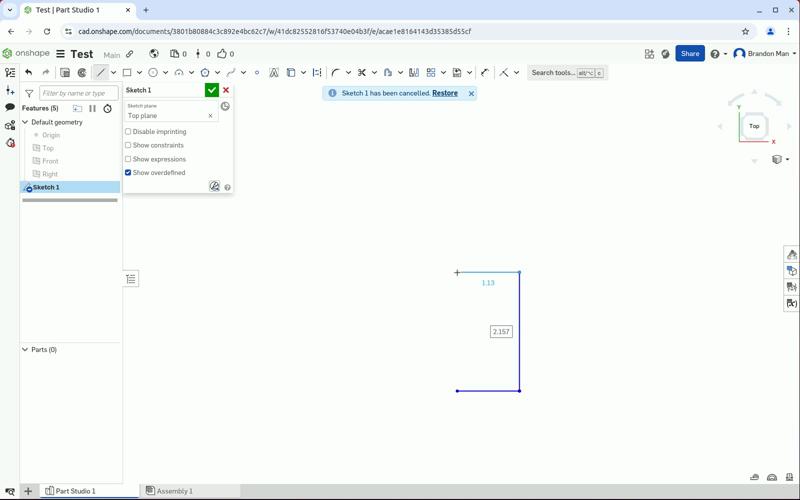
scroll(-6)
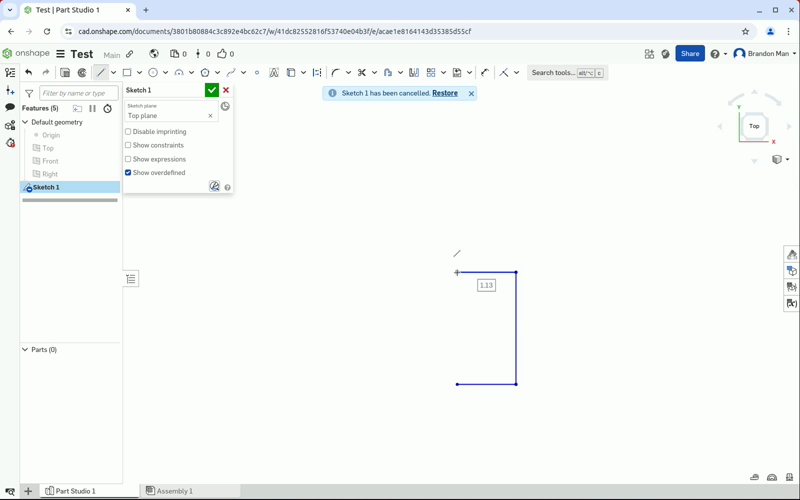
scroll(-6)
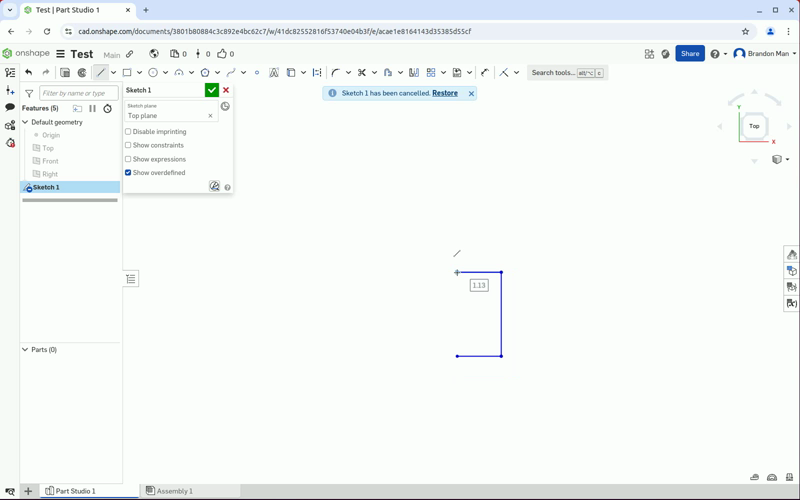
scroll(-6)
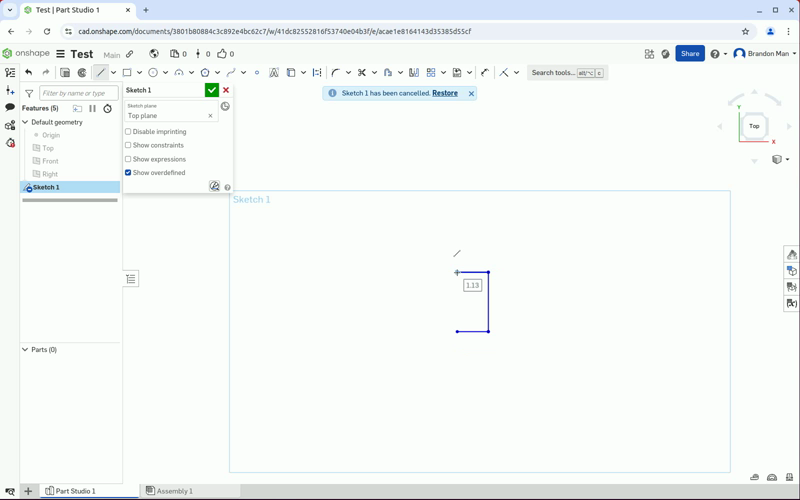
scroll(-6)
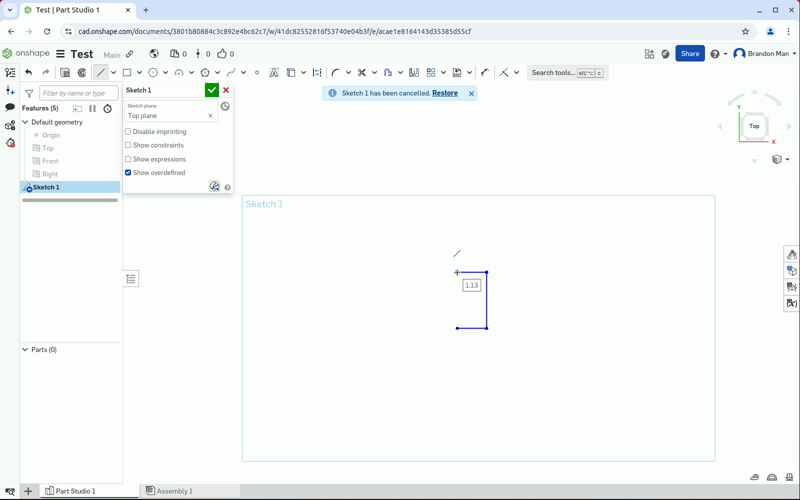
scroll(-6)
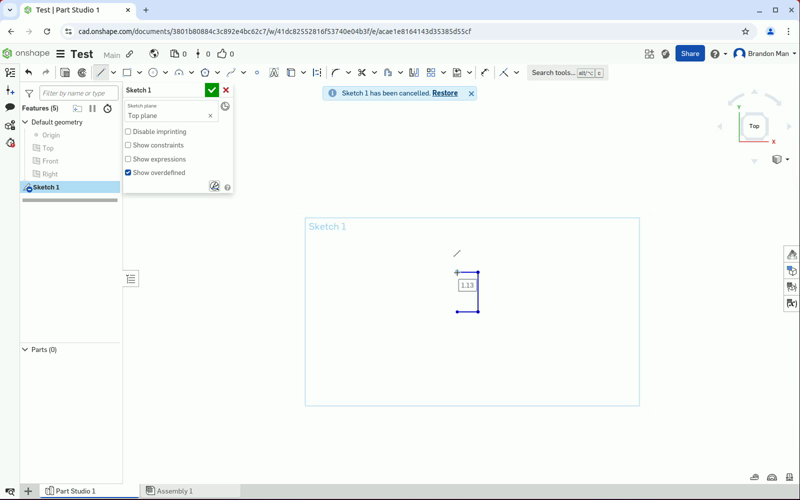
scroll(-6)
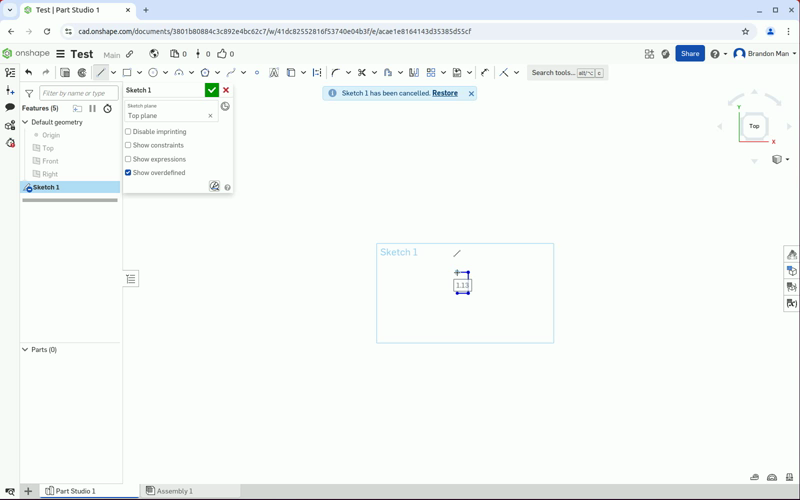
scroll(-6)
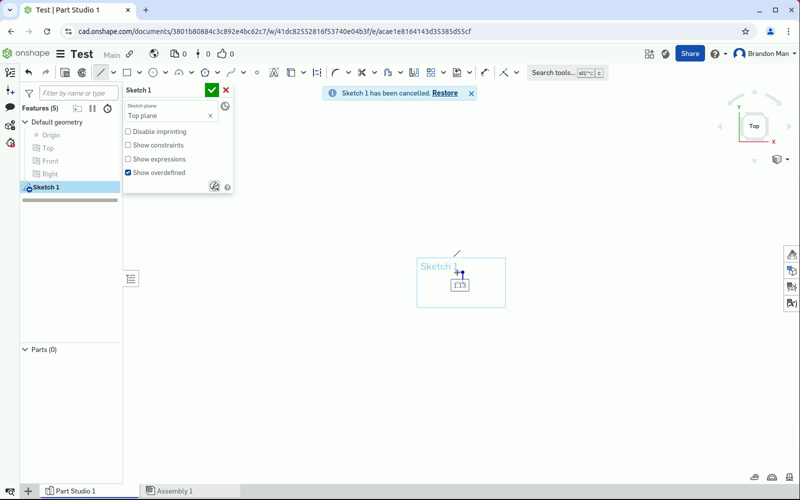
key_up(shift)
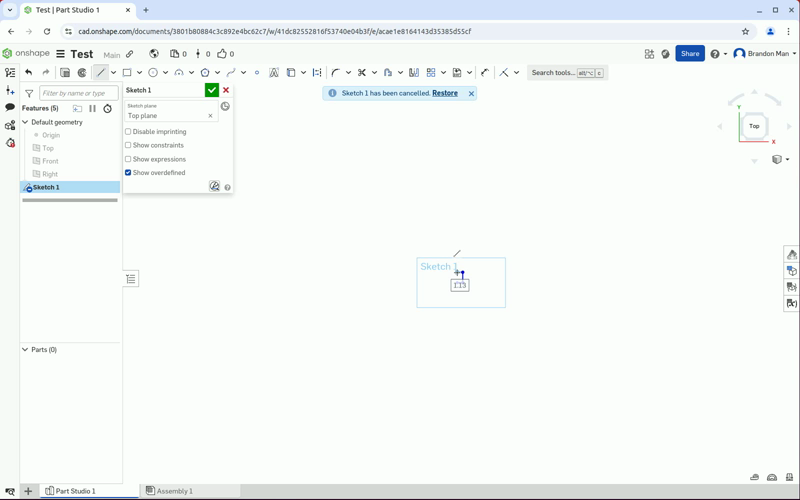
mouse_move(487, 272)
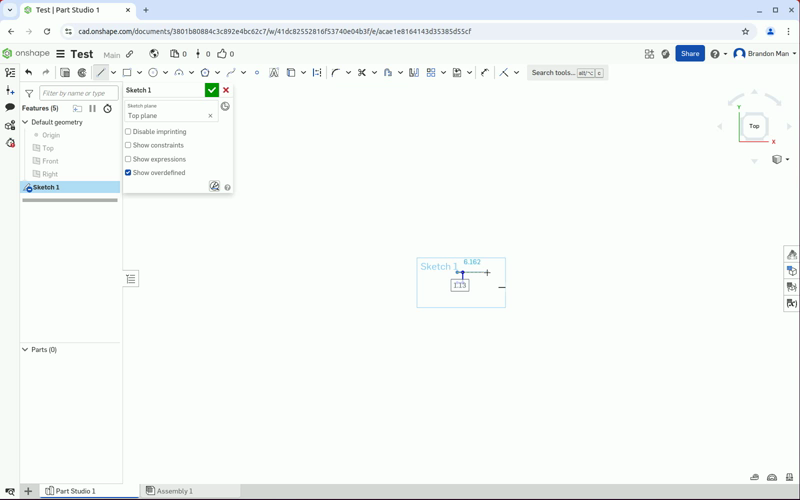
key_down(shift)
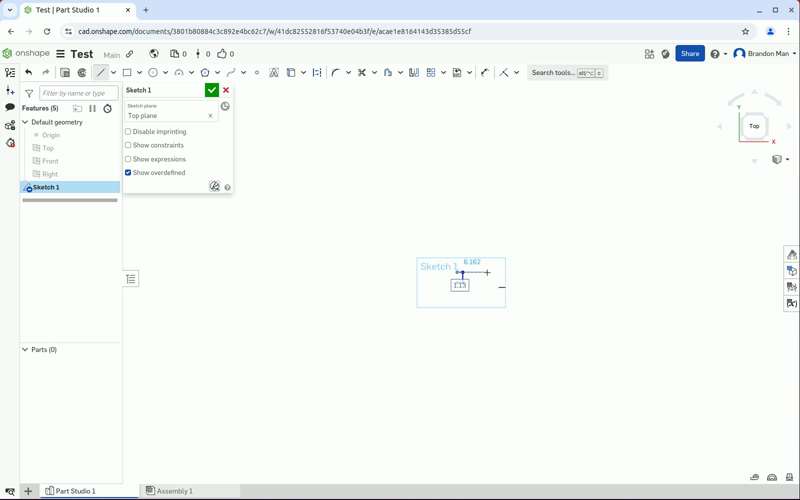
mouse_move(457, 282)
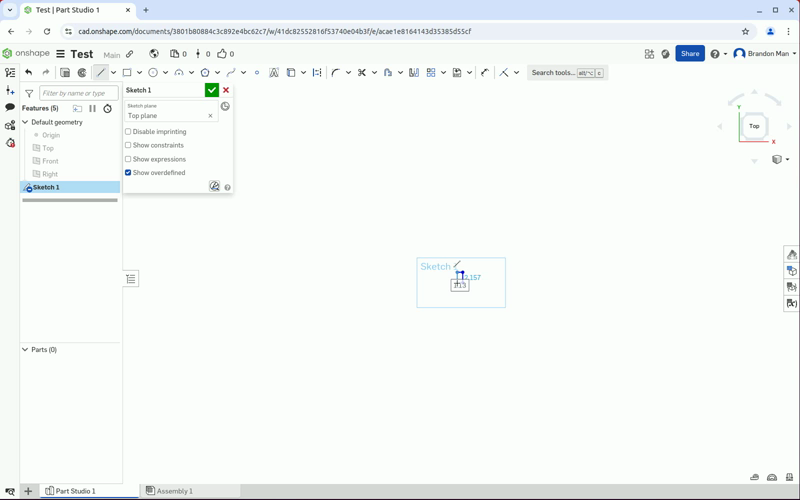
key_up(shift)
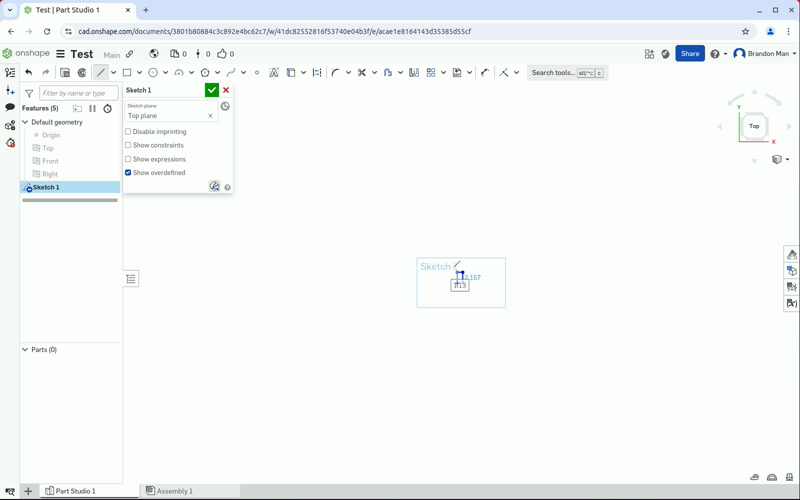
click(457, 282)
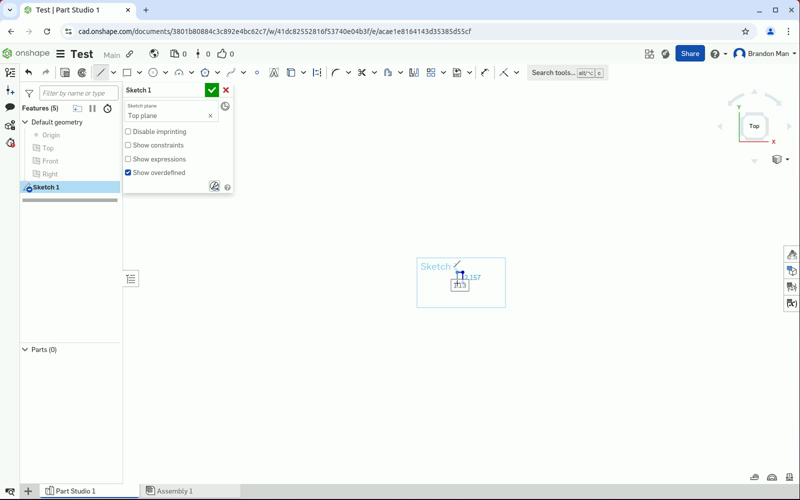
key(esc)
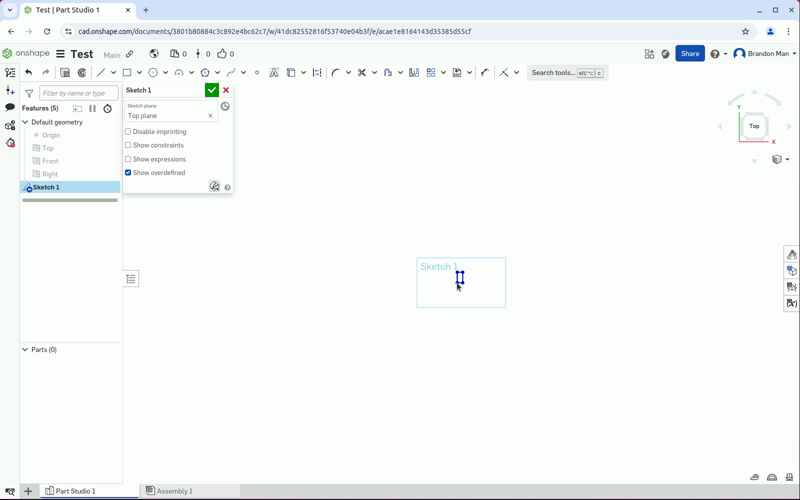
mouse_move(458, 276)
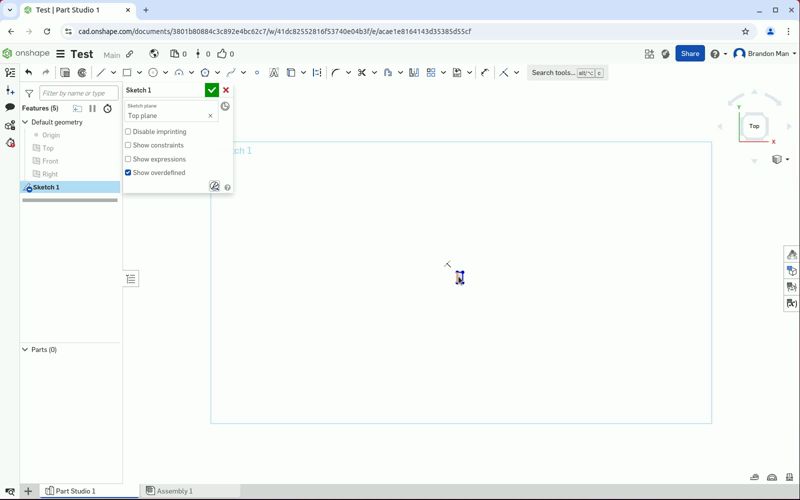
scroll(6)
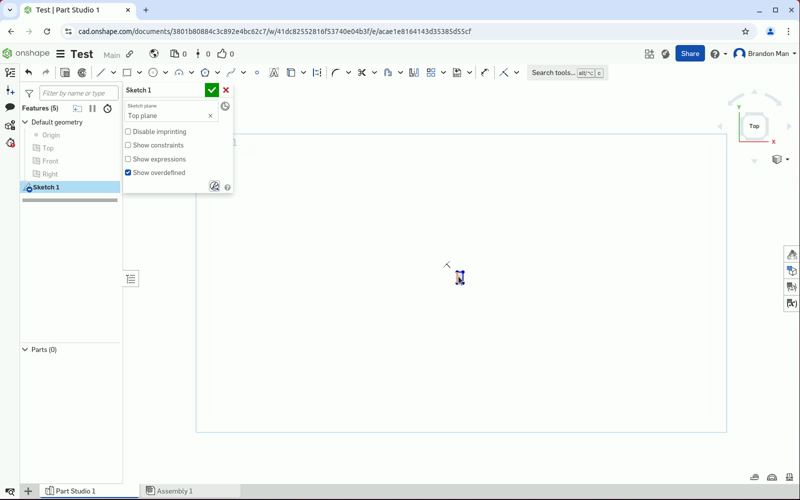
scroll(6)
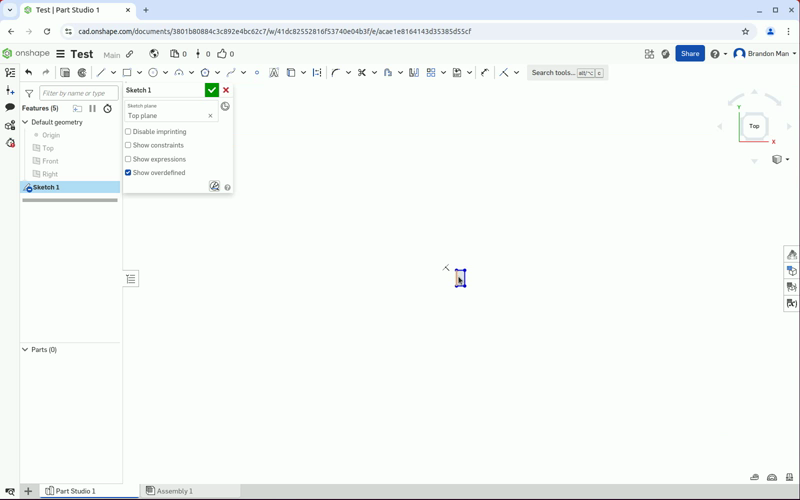
scroll(6)
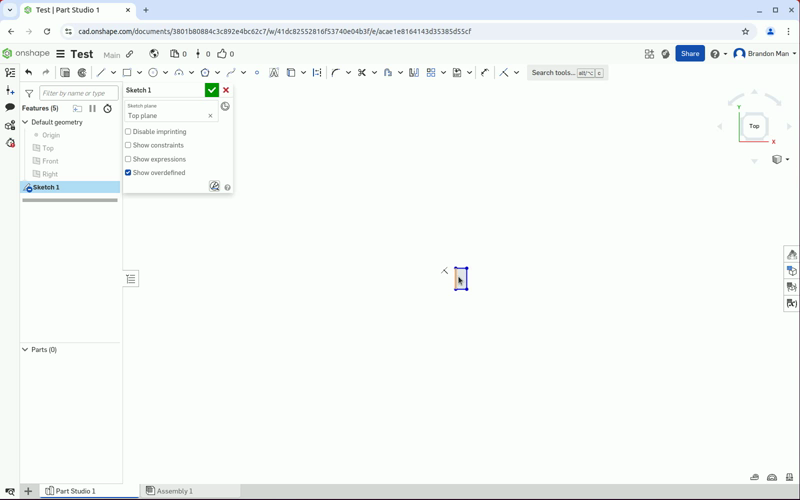
scroll(6)
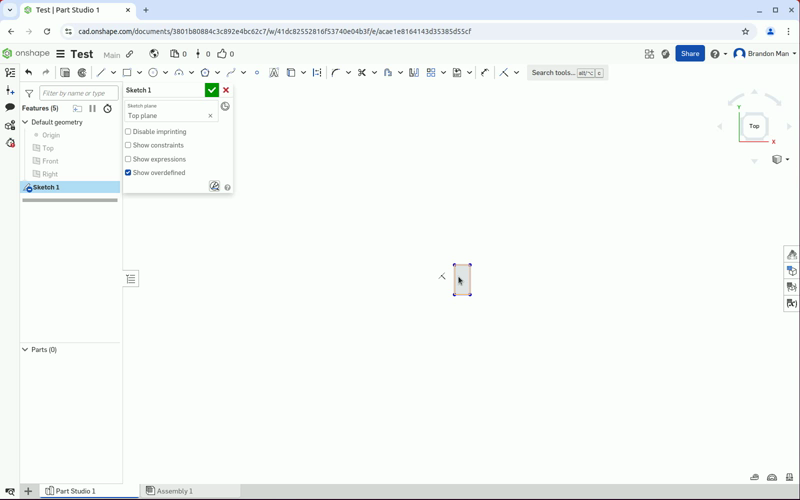
scroll(6)
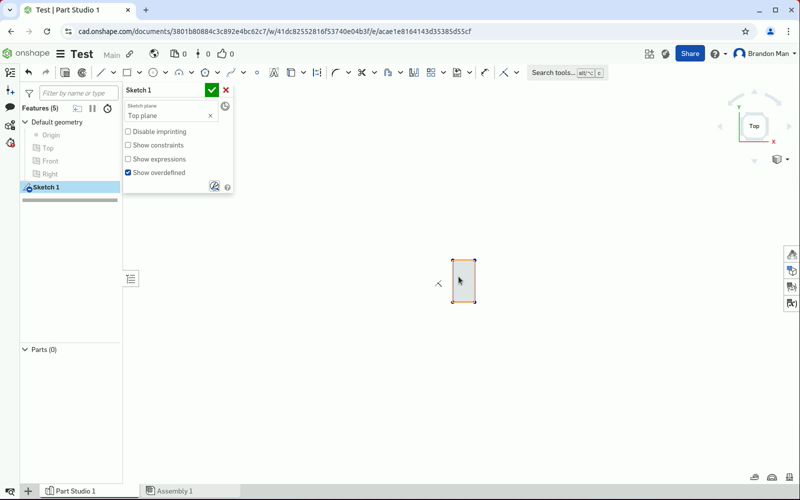
scroll(6)
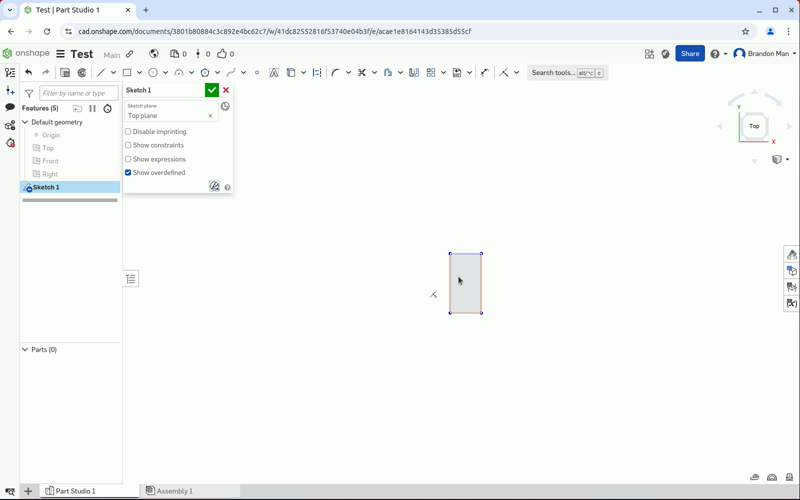
scroll(6)
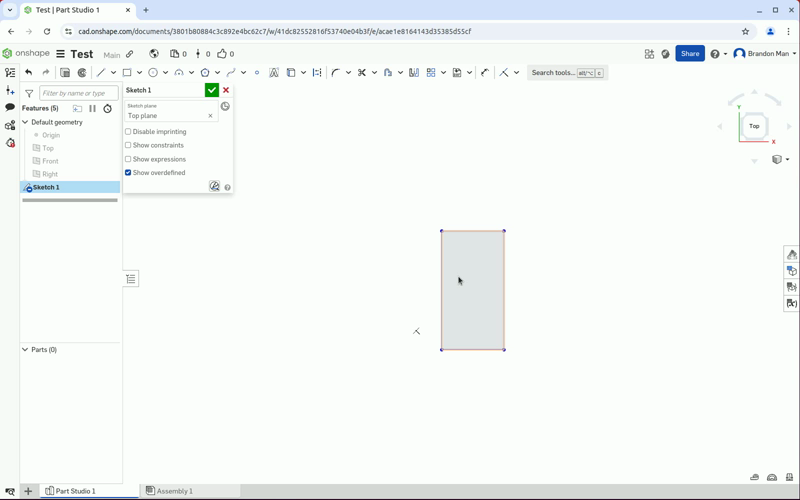
click(458, 276)
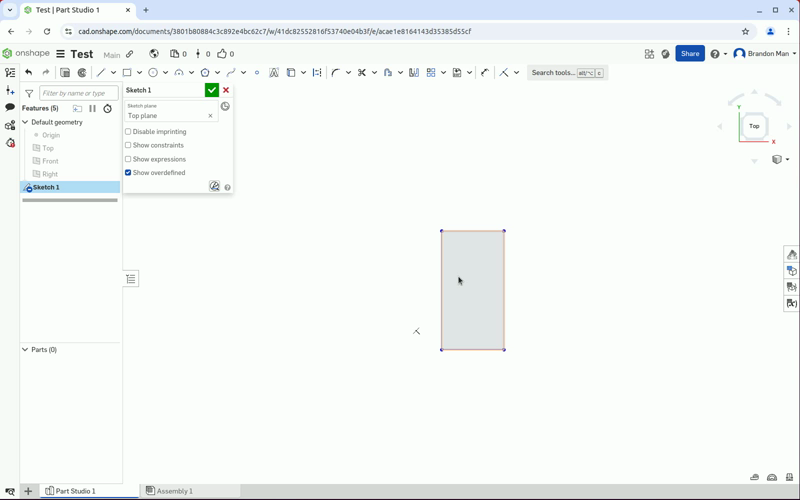
scroll(-6)
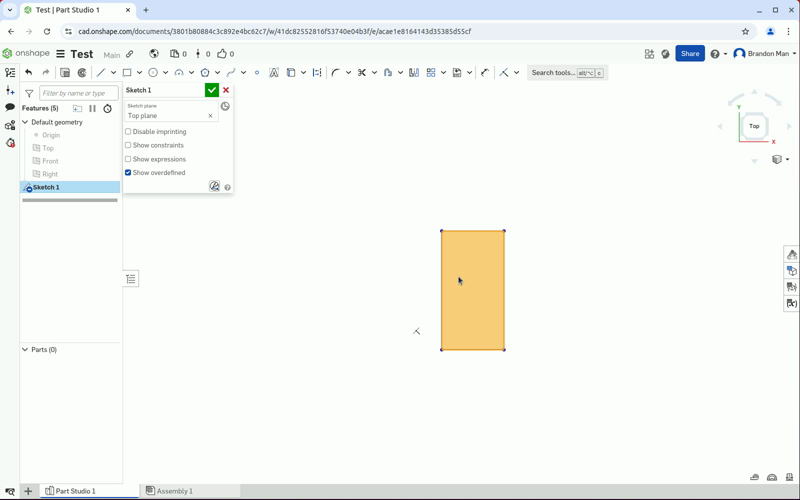
scroll(-6)
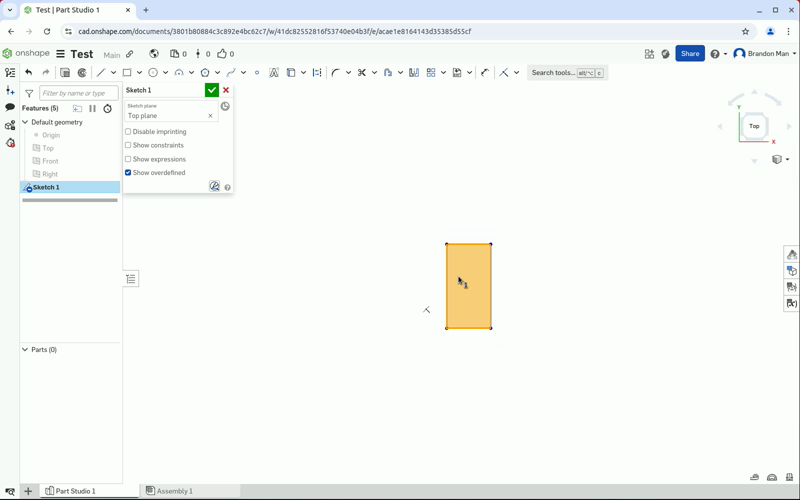
scroll(-6)
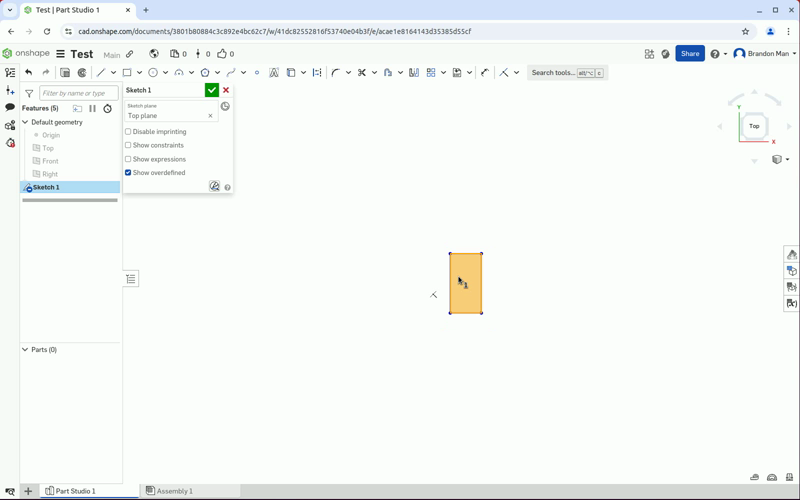
scroll(-6)
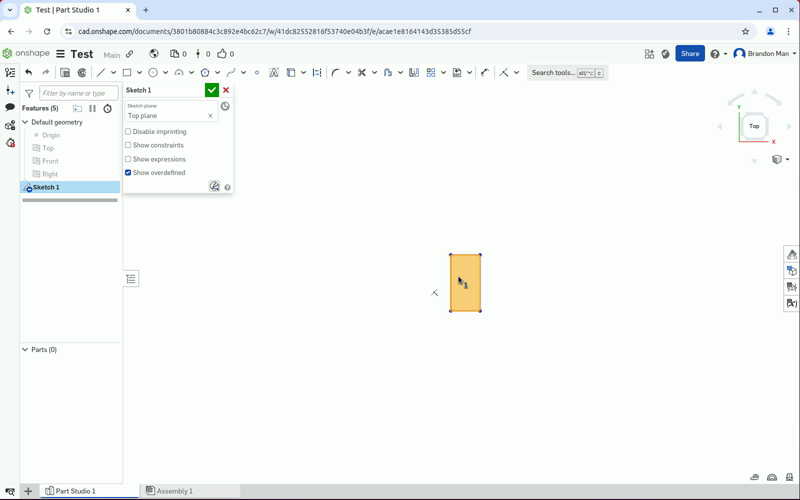
scroll(-6)
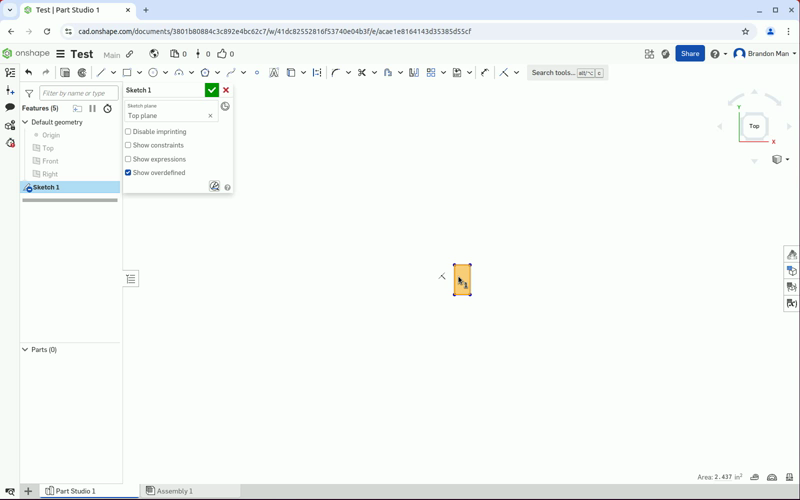
scroll(-6)
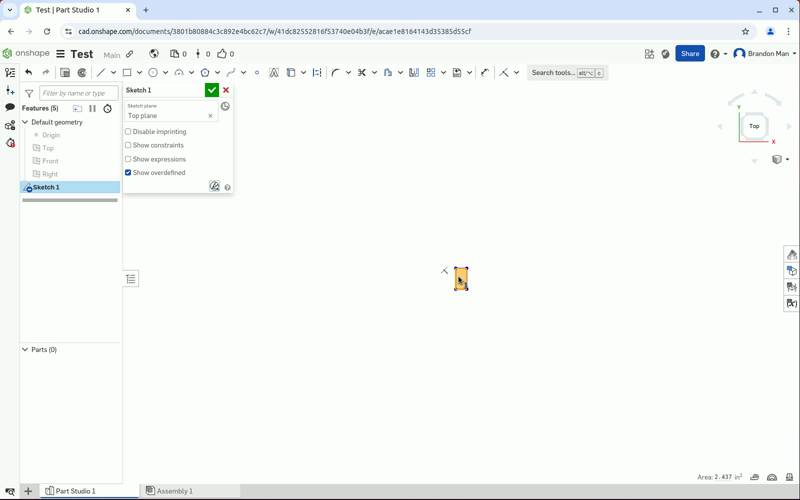
scroll(-6)
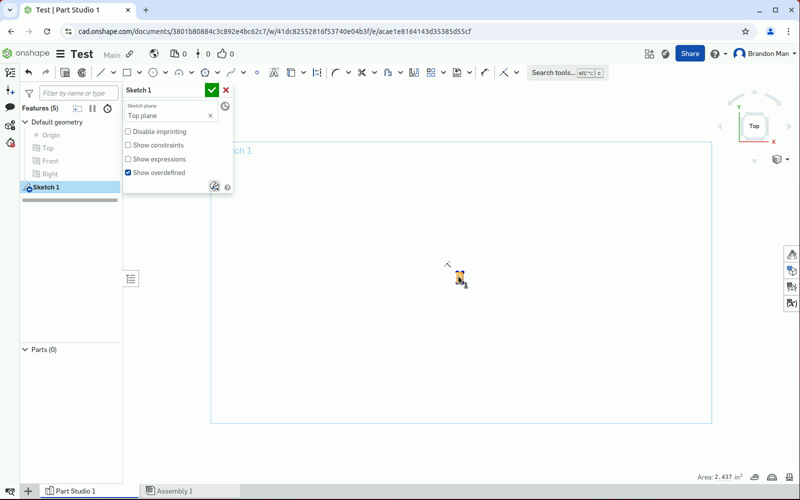
mouse_move(73, 352)
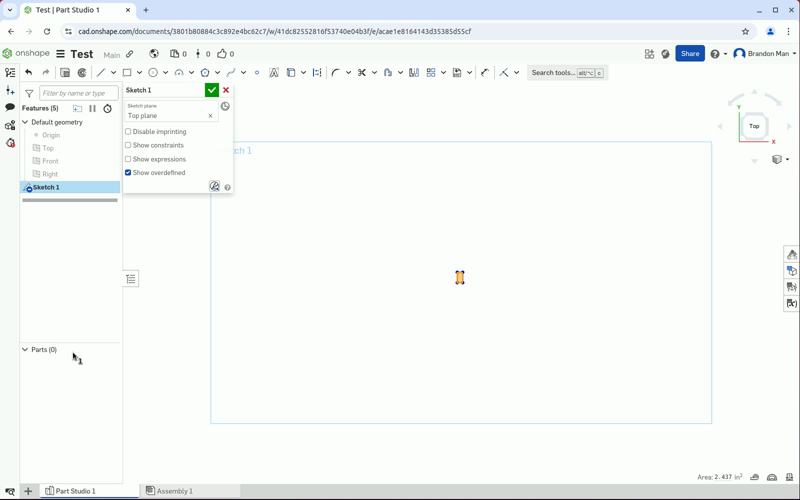
key(shift+y)
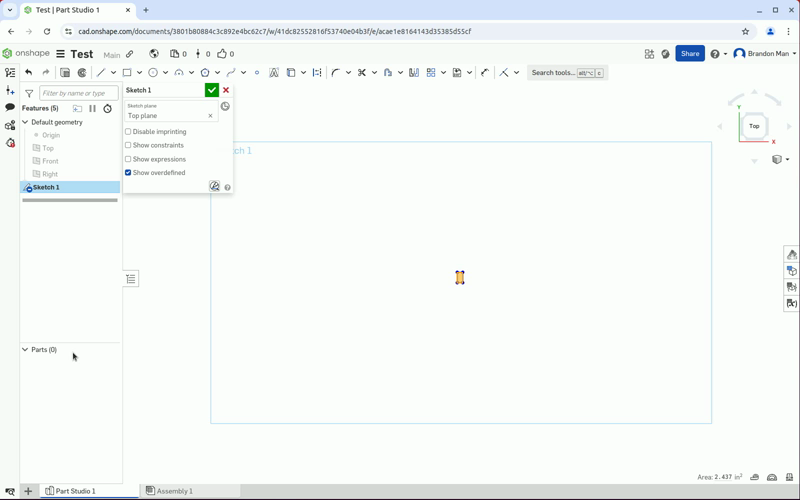
key(shift+e)
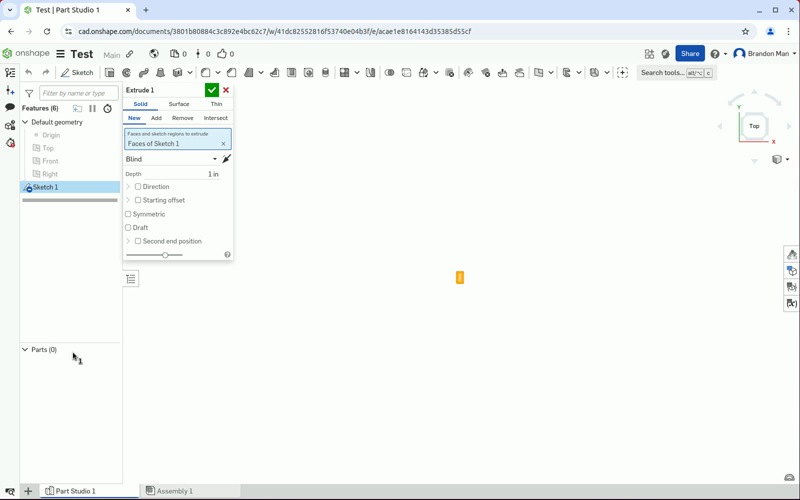
mouse_move(143, 106)
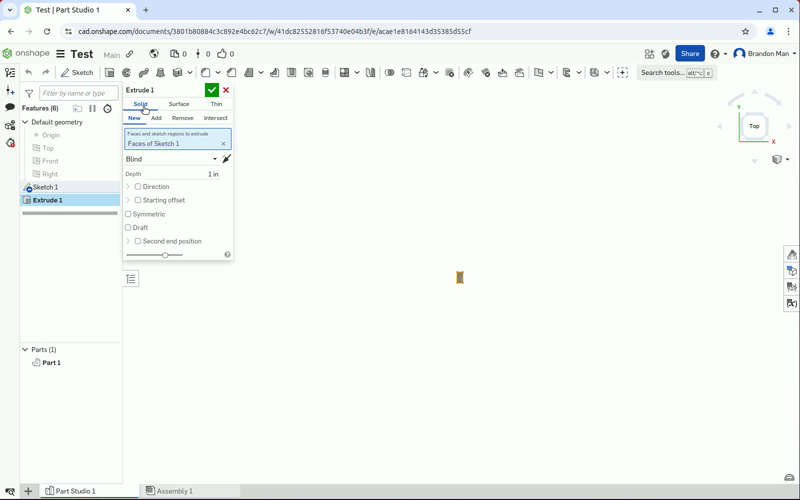
click(143, 106)
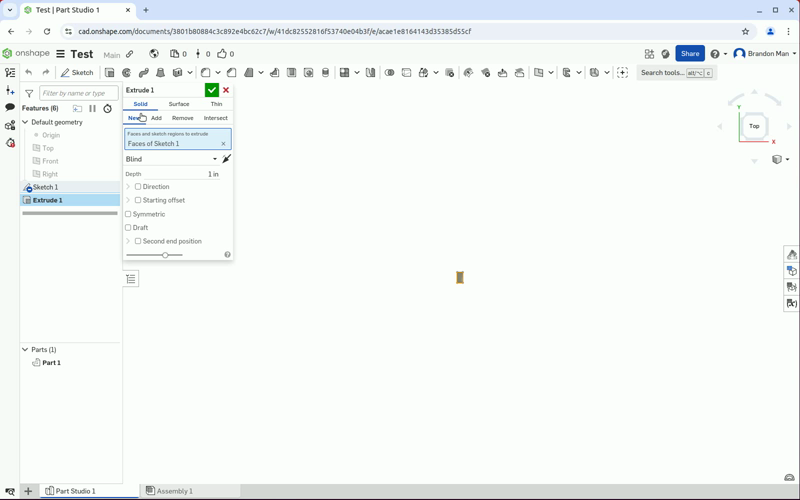
mouse_move(137, 120)
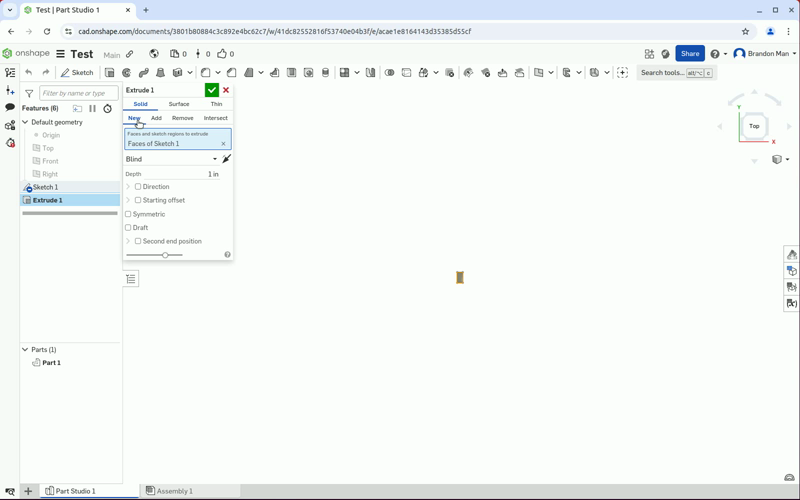
click(137, 120)
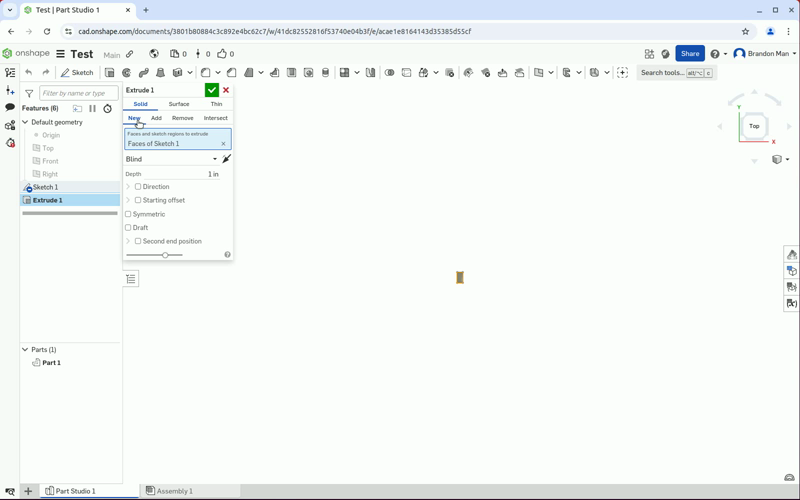
key(tab, 4)
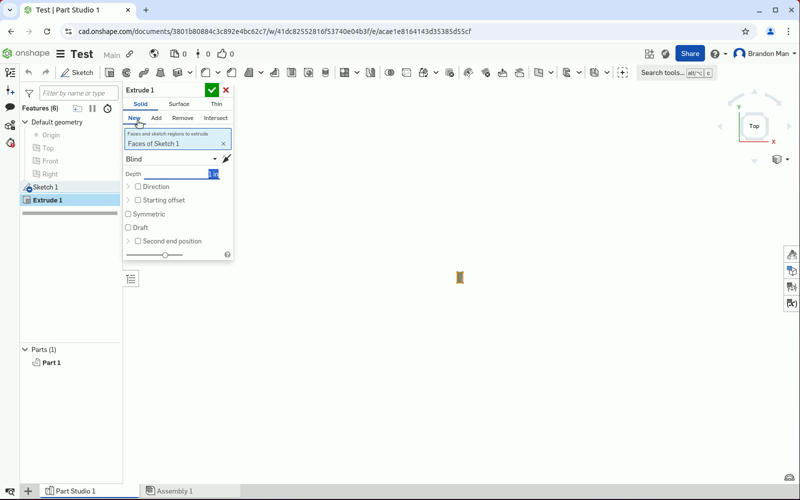
text(23.108)
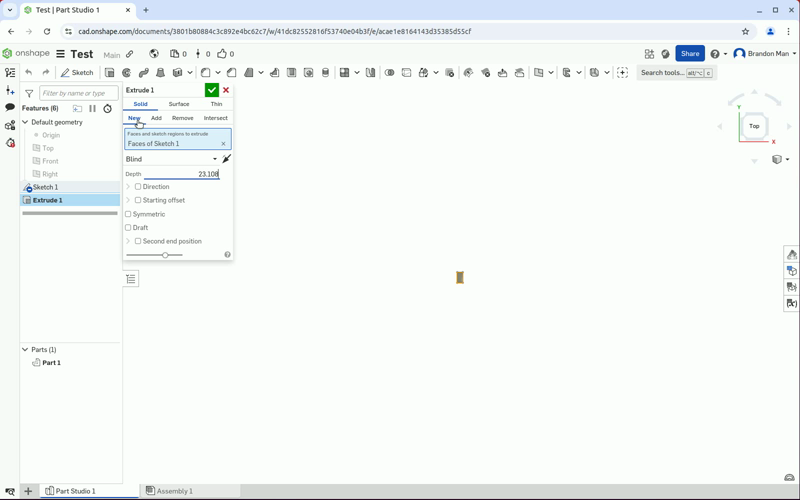
key(enter)
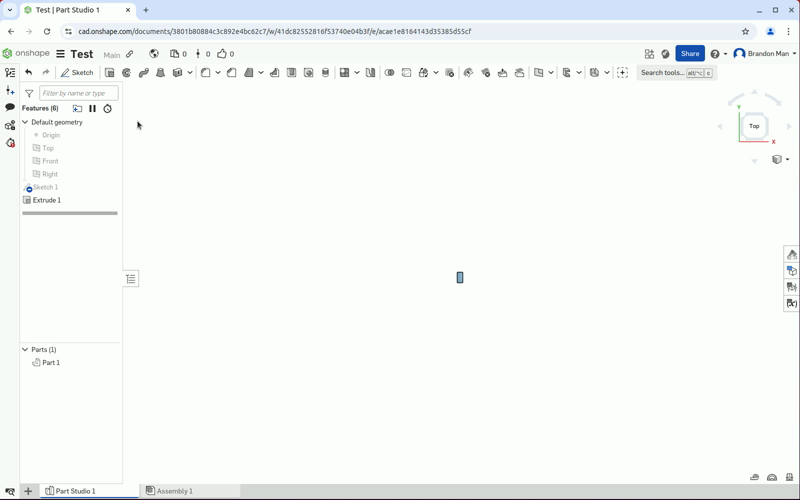
key(shift+h)
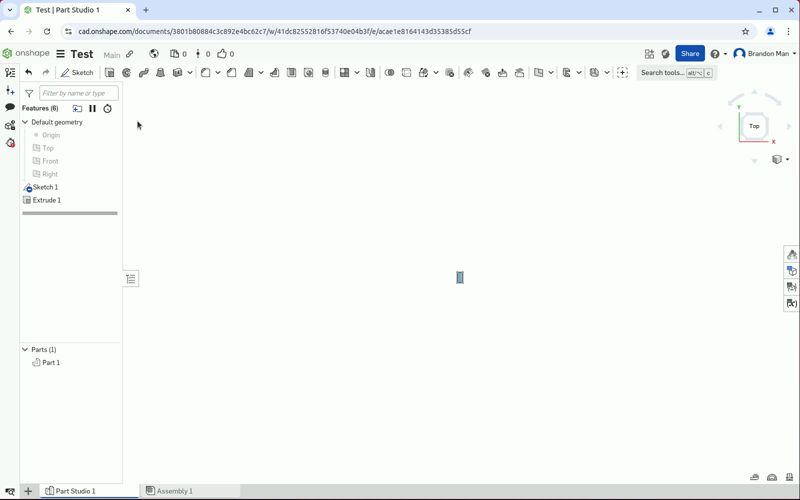
key(shift+h)
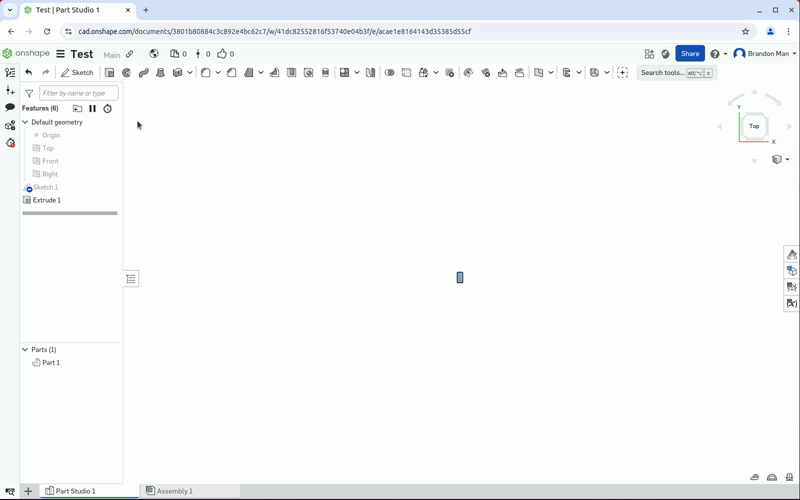
mouse_move(73, 189)
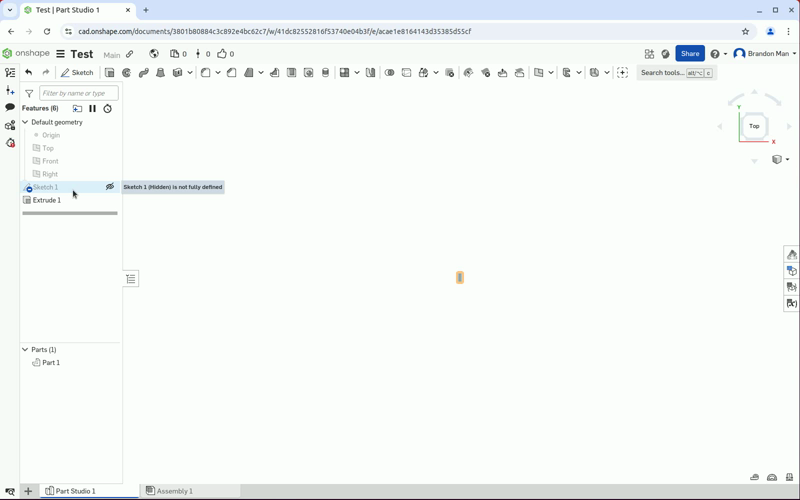
click(73, 189)
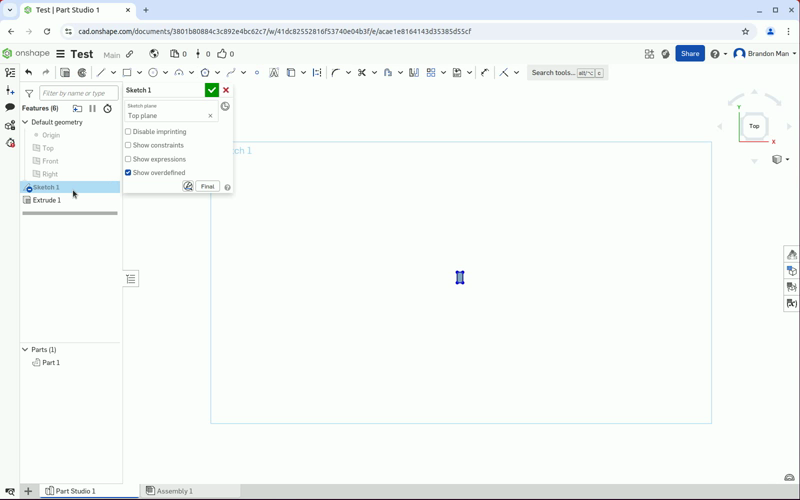
mouse_move(229, 92)
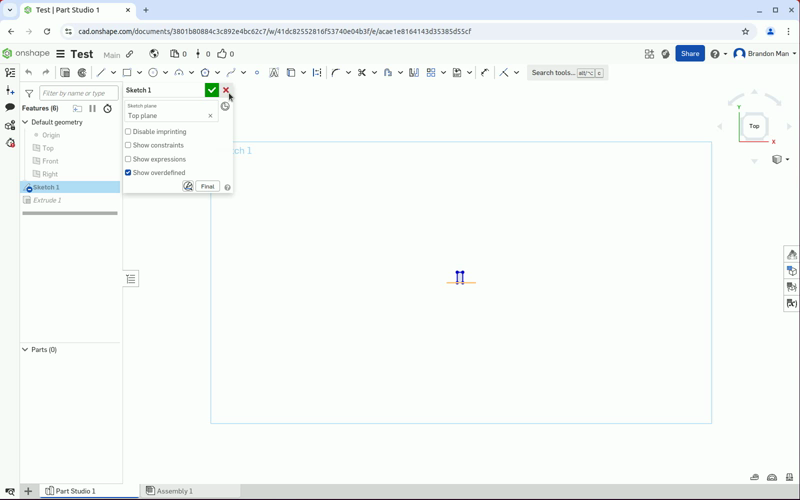
click(229, 92)
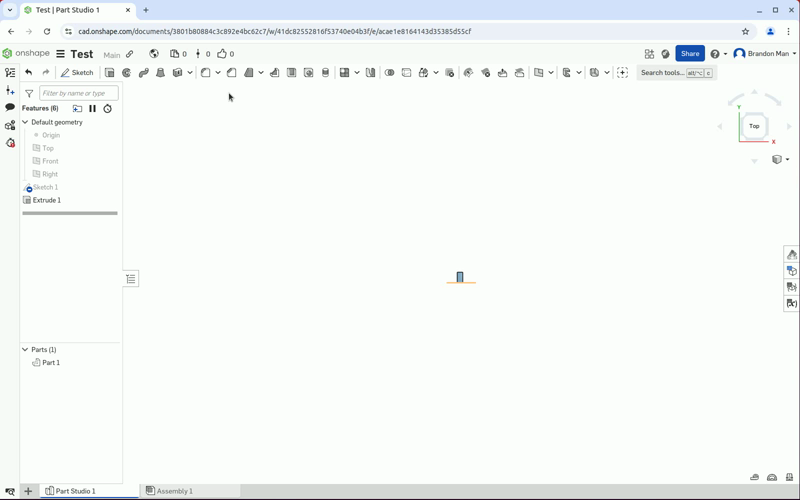
mouse_move(541, 75)
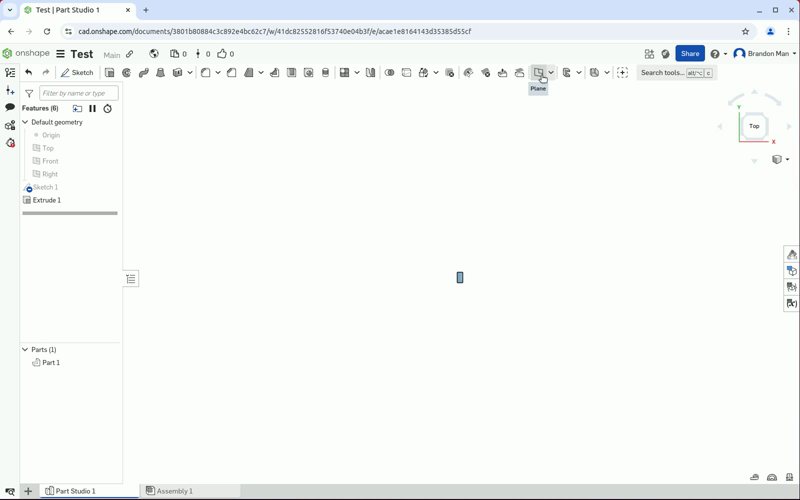
click(541, 75)
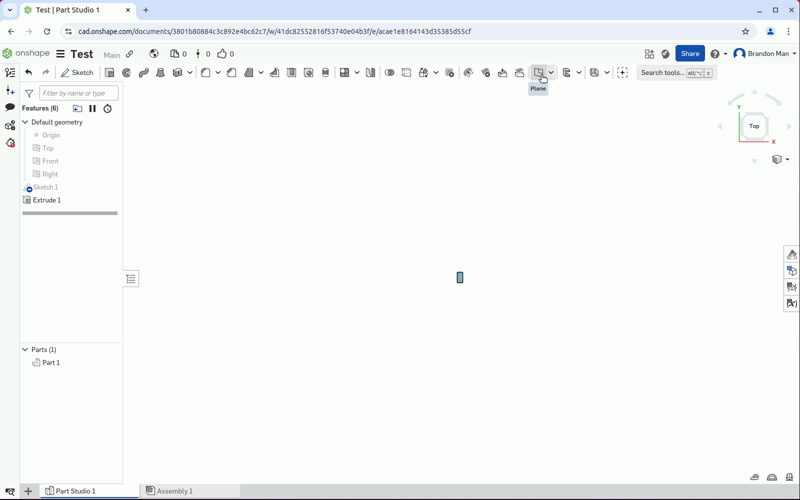
mouse_move(73, 150)
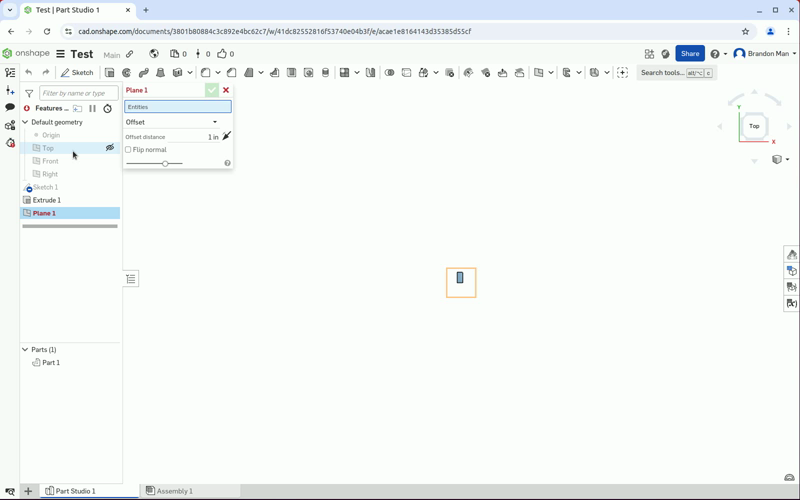
click(73, 150)
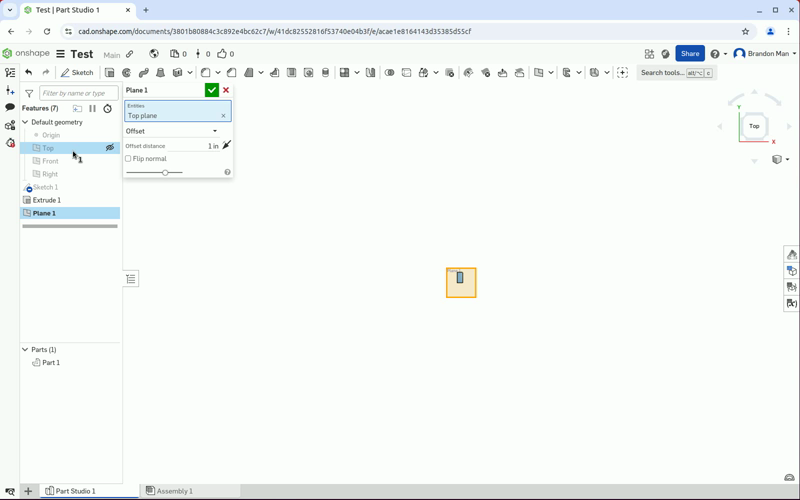
key(tab, 2)
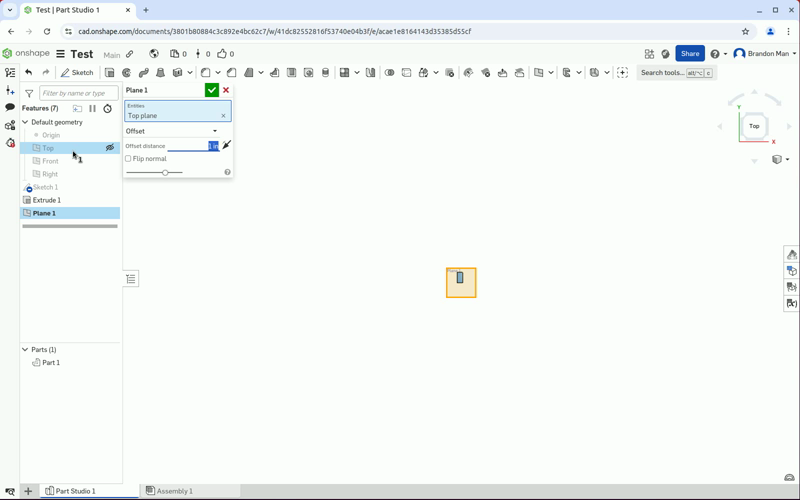
text(23.108)
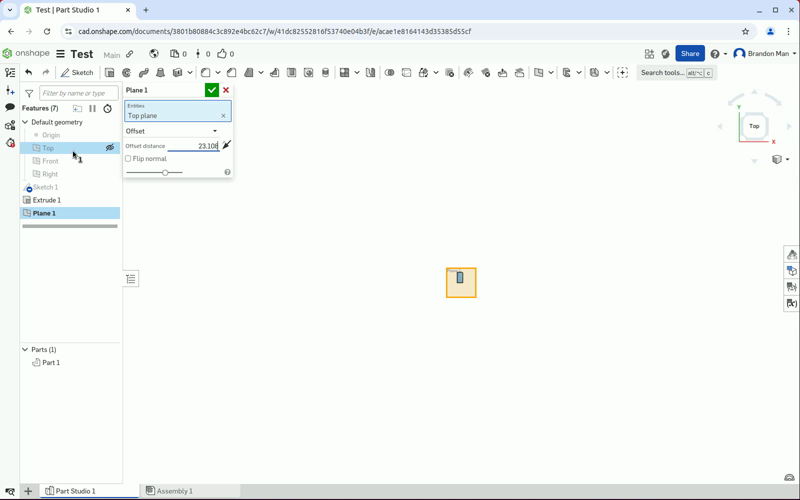
key(enter, 2)
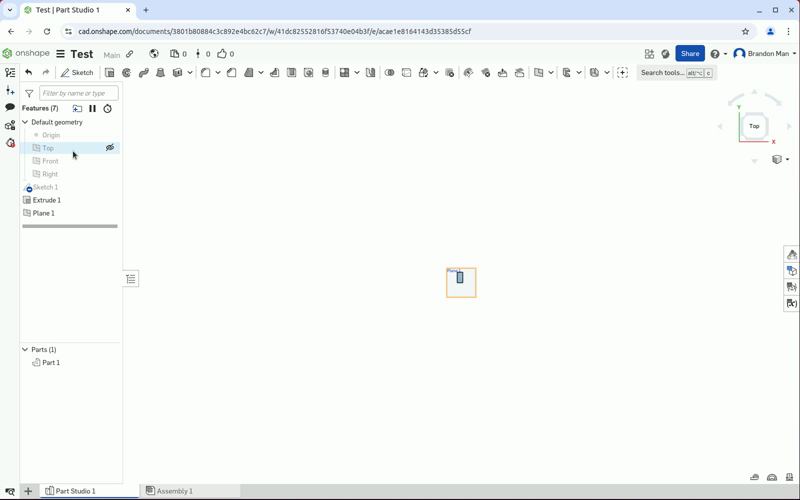
key(shift+s)
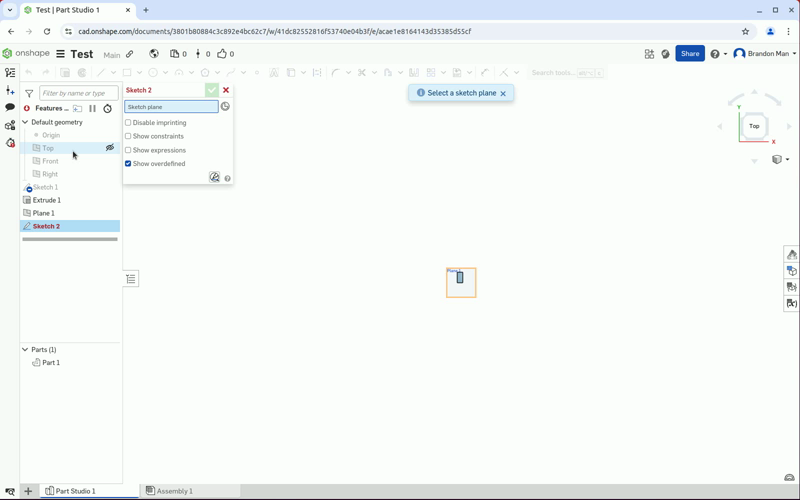
mouse_move(73, 215)
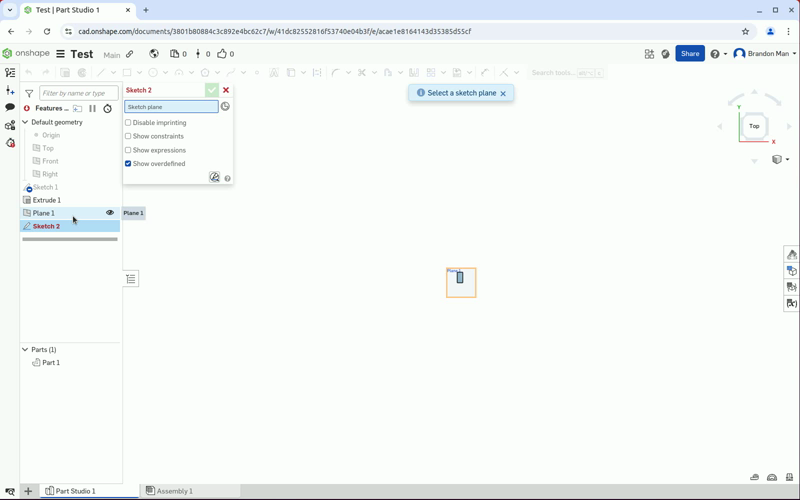
click(73, 215)
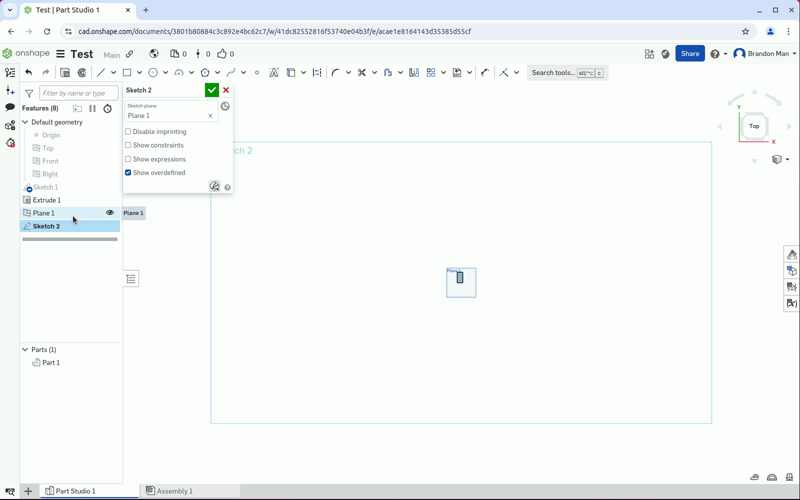
mouse_move(73, 352)
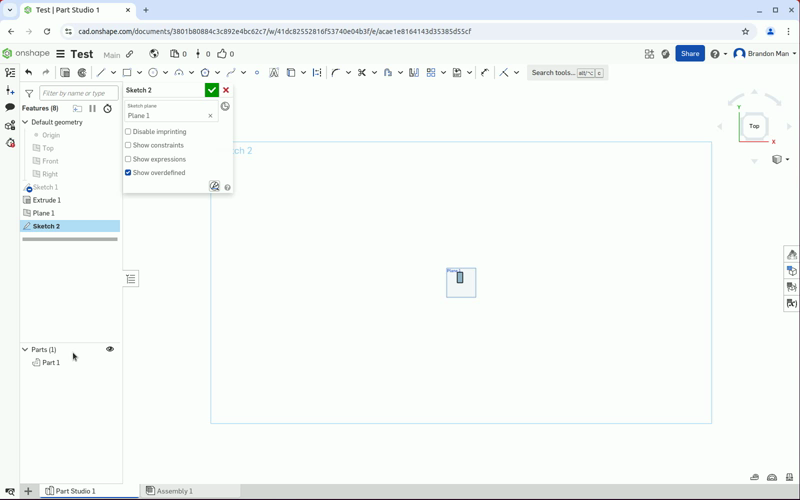
key(y)
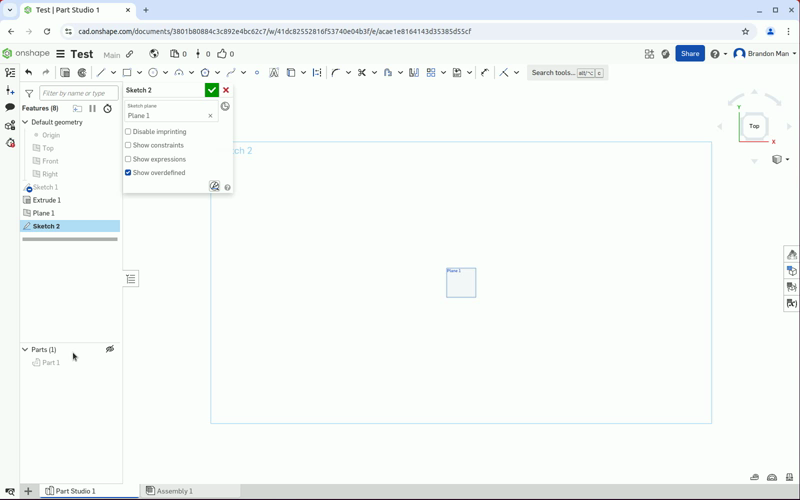
key(l)
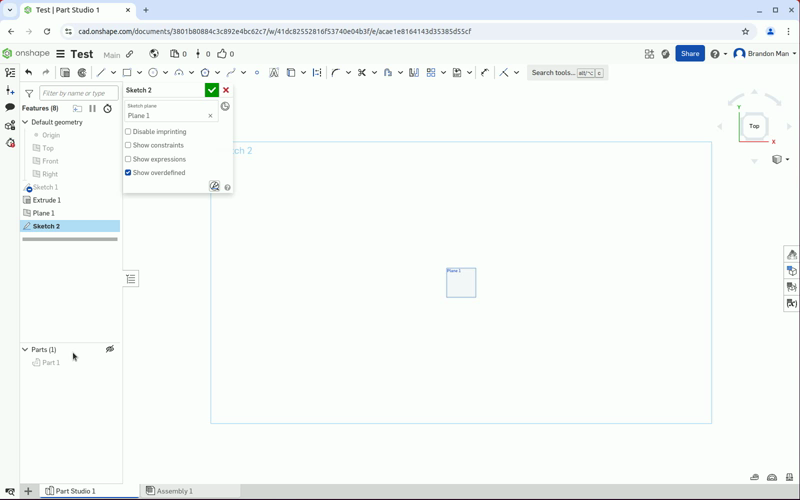
key_down(shift)
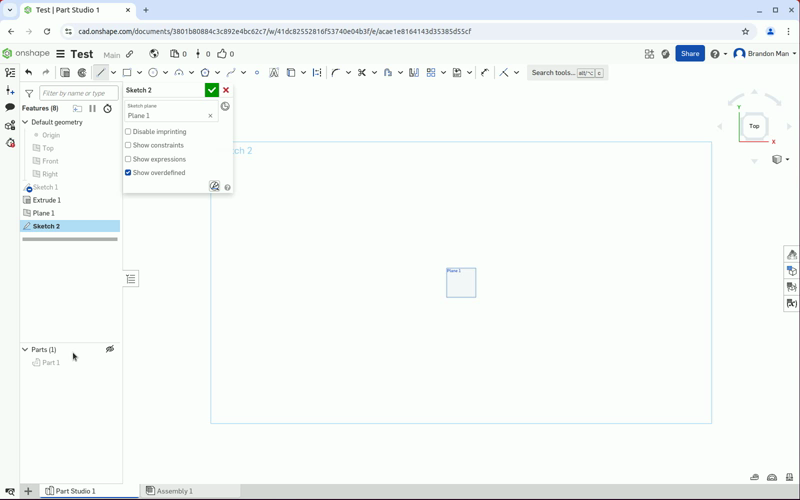
mouse_move(458, 282)
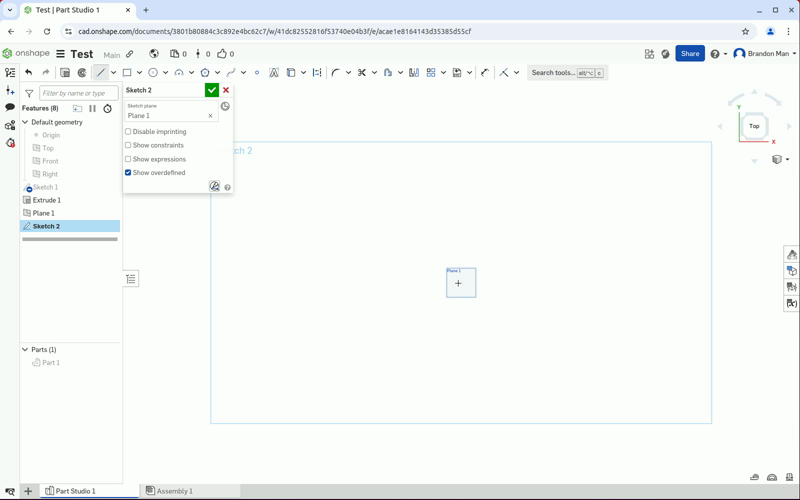
click(458, 282)
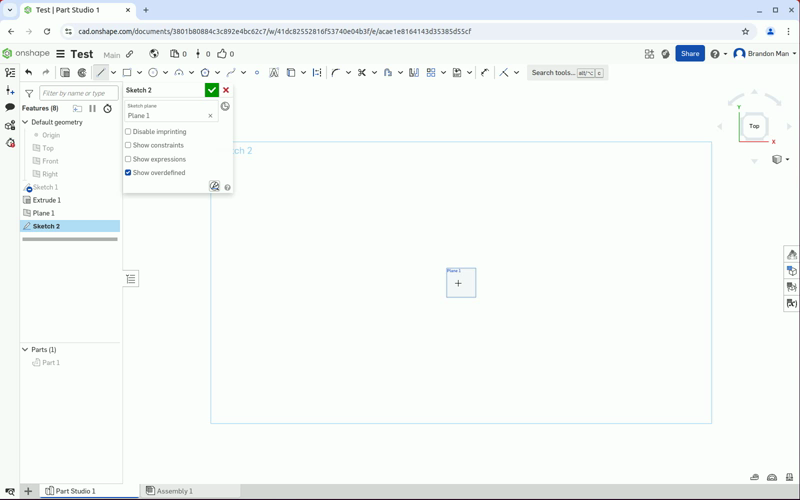
key_up(shift)
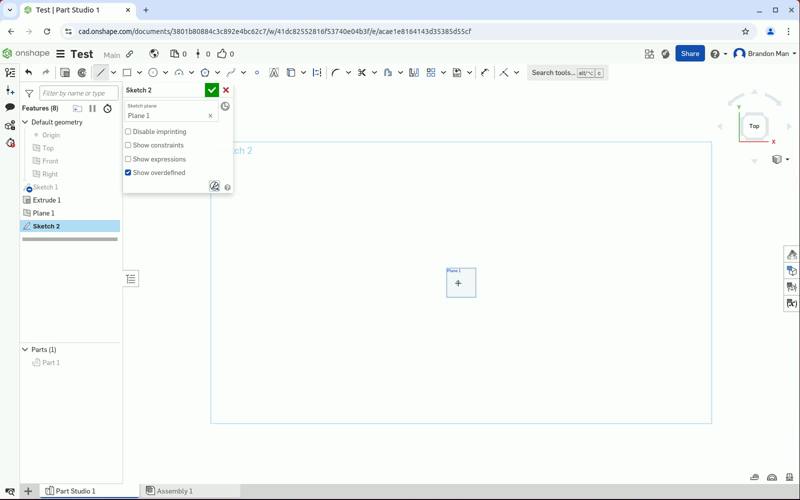
key_down(shift)
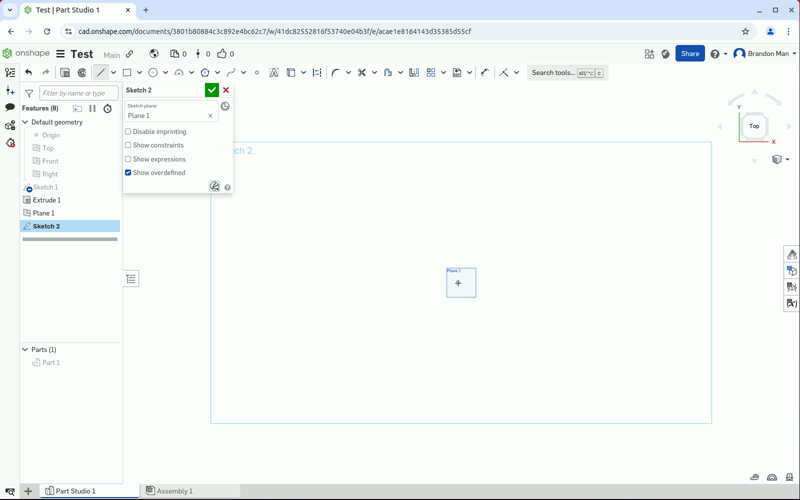
mouse_move(488, 282)
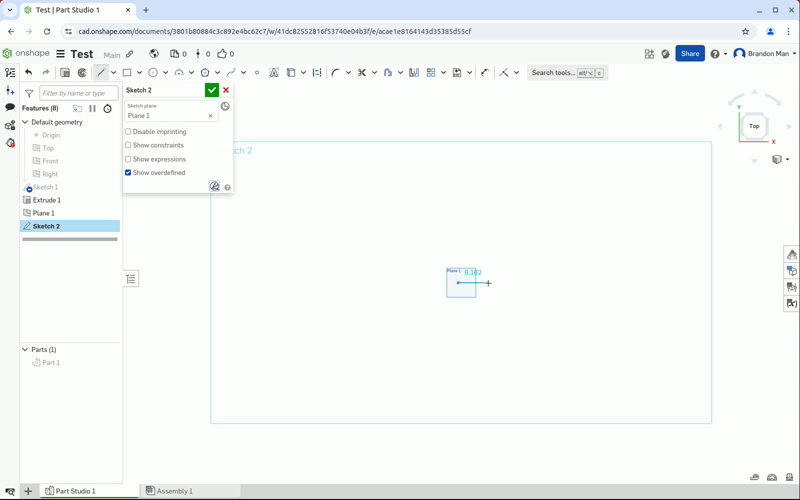
mouse_move(462, 282)
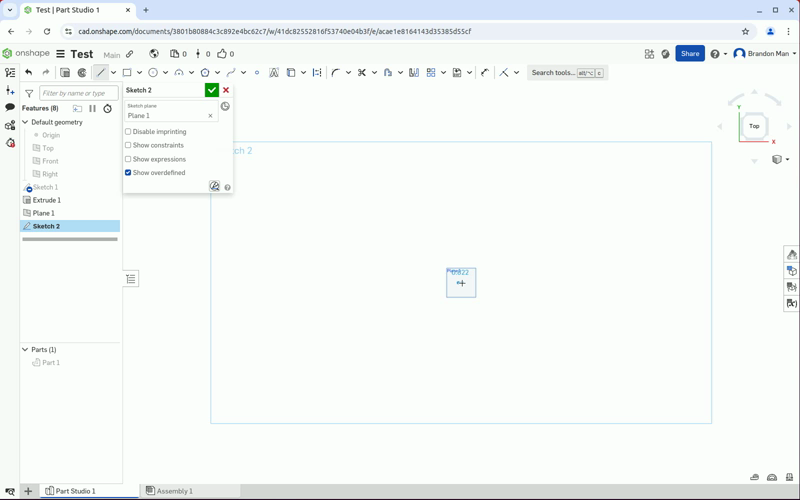
scroll(6)
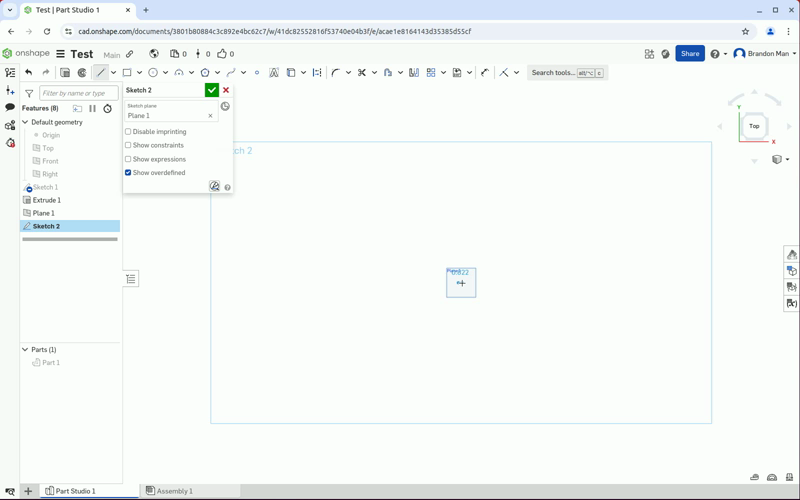
scroll(6)
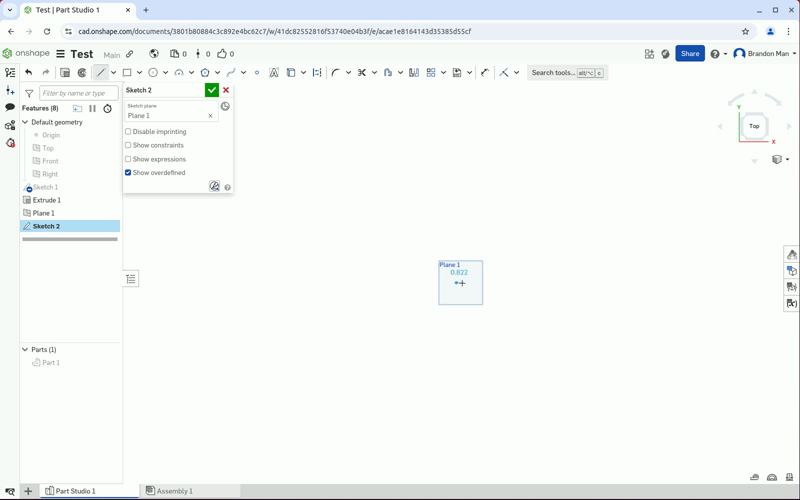
scroll(6)
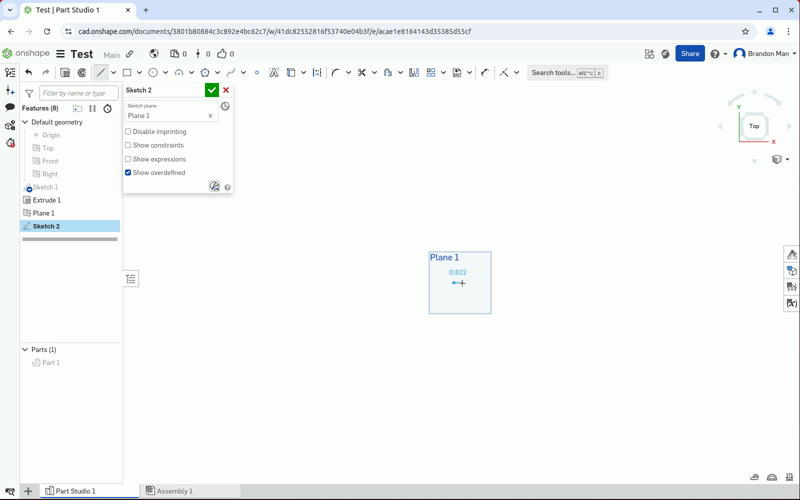
scroll(6)
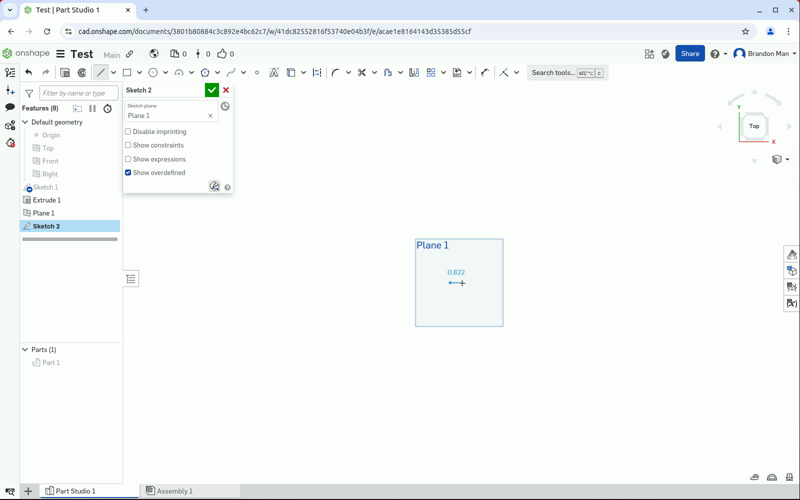
scroll(6)
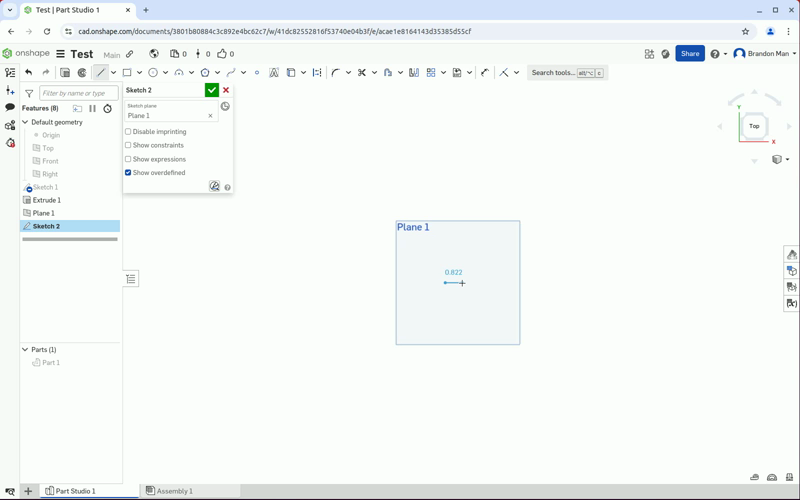
scroll(6)
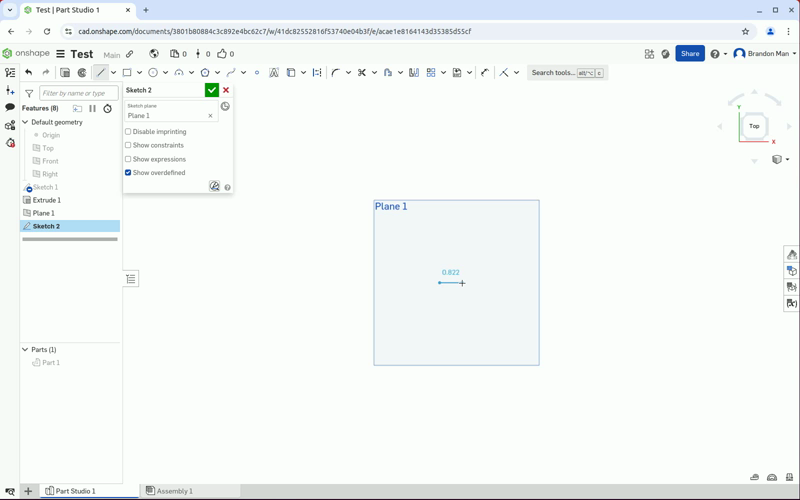
scroll(6)
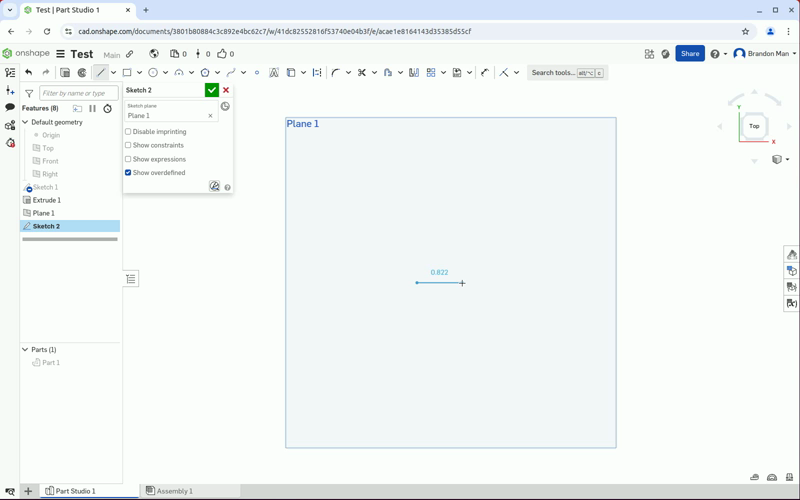
click(462, 282)
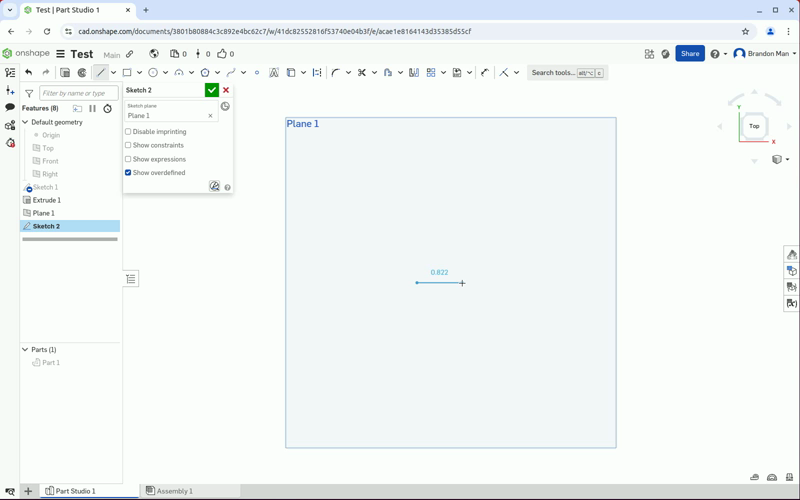
scroll(-6)
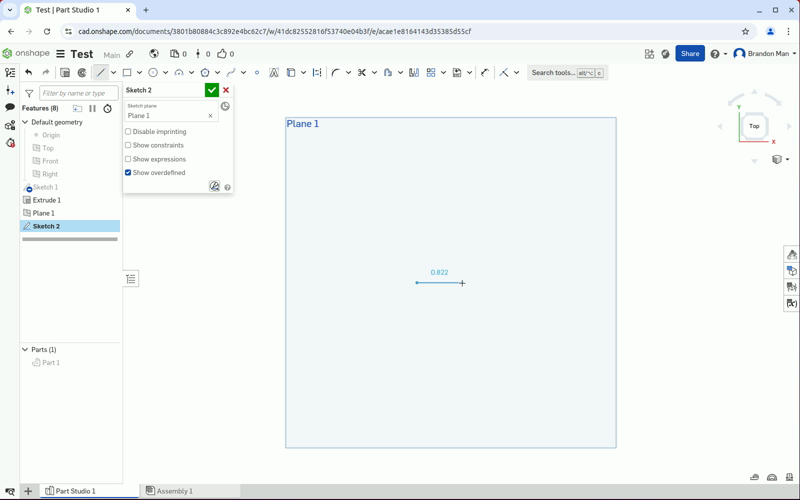
scroll(-6)
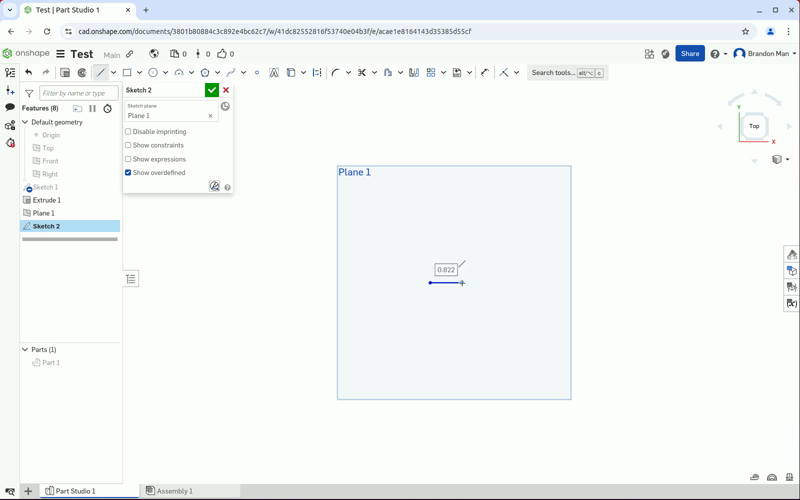
scroll(-6)
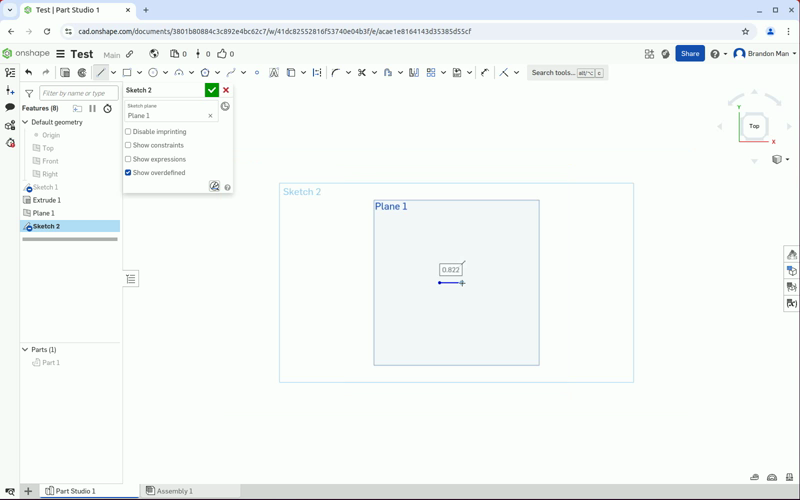
scroll(-6)
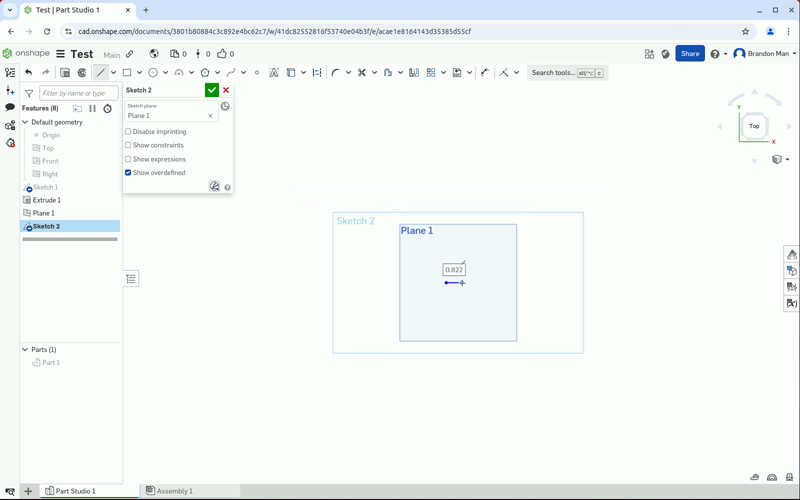
scroll(-6)
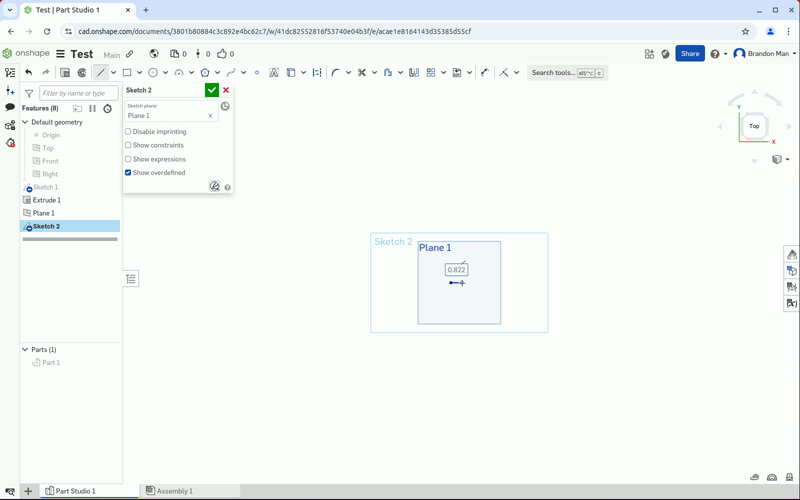
scroll(-6)
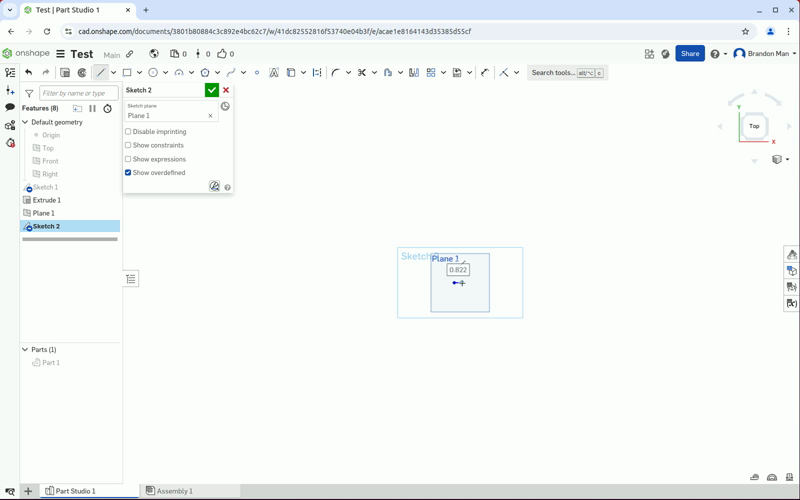
scroll(-6)
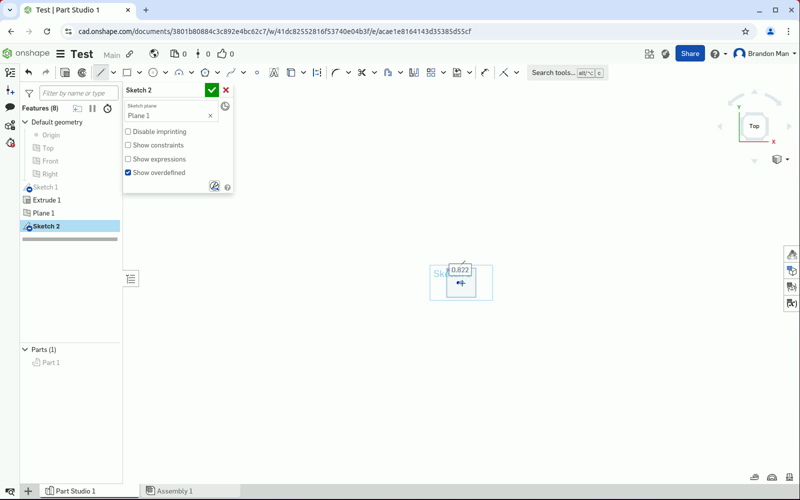
key_up(shift)
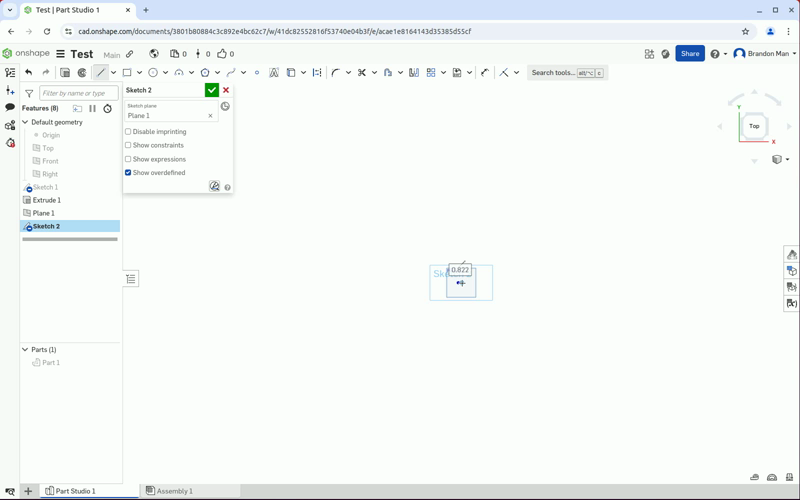
key_down(shift)
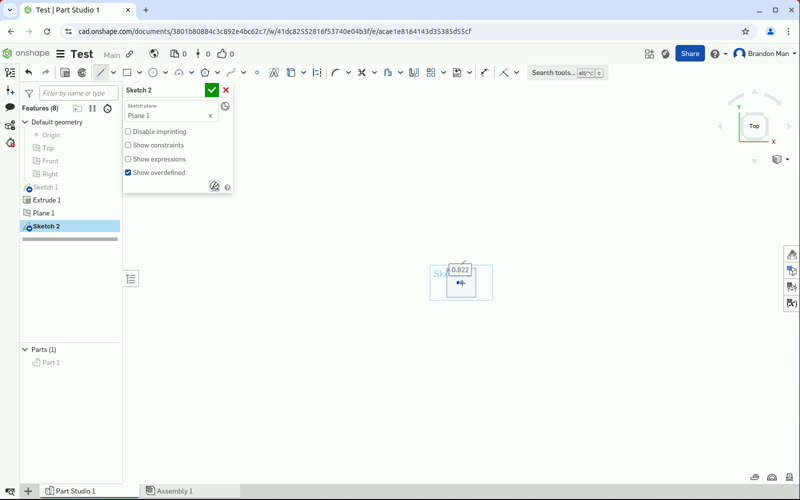
mouse_move(492, 282)
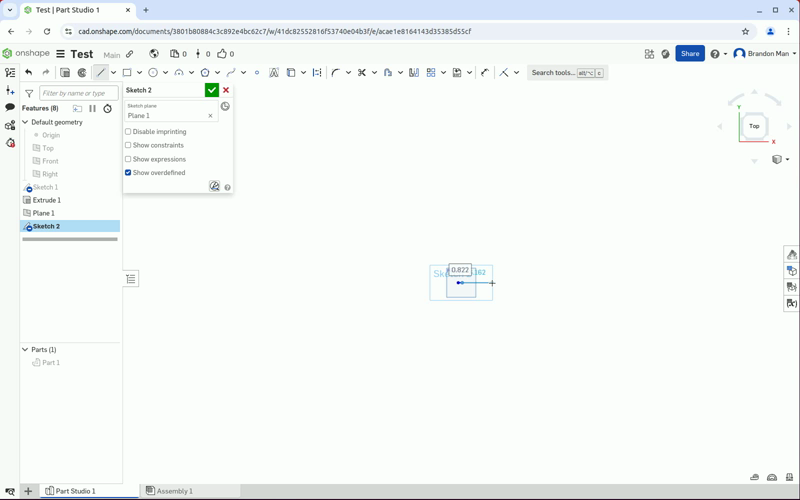
mouse_move(462, 273)
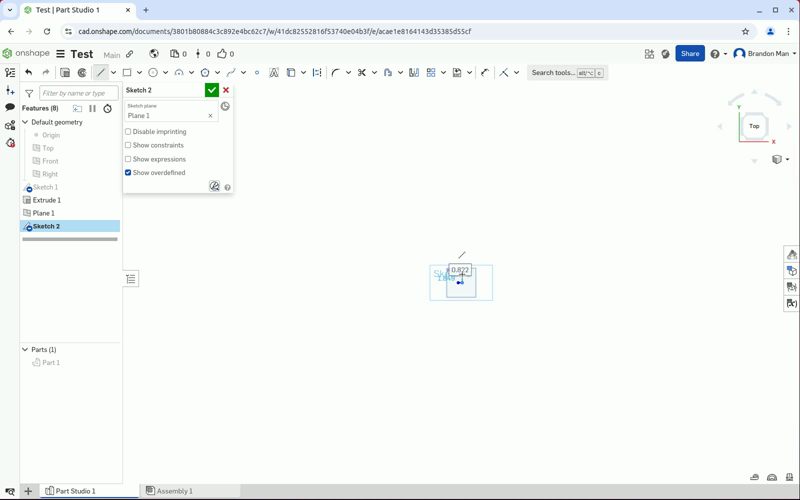
click(462, 273)
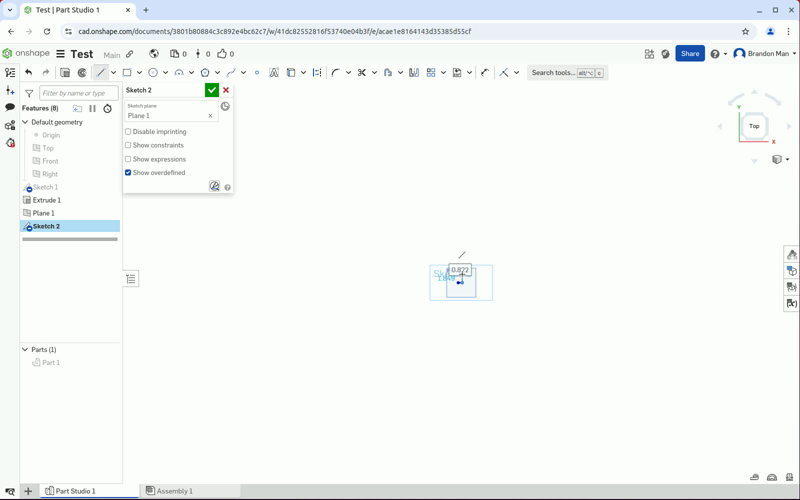
key_up(shift)
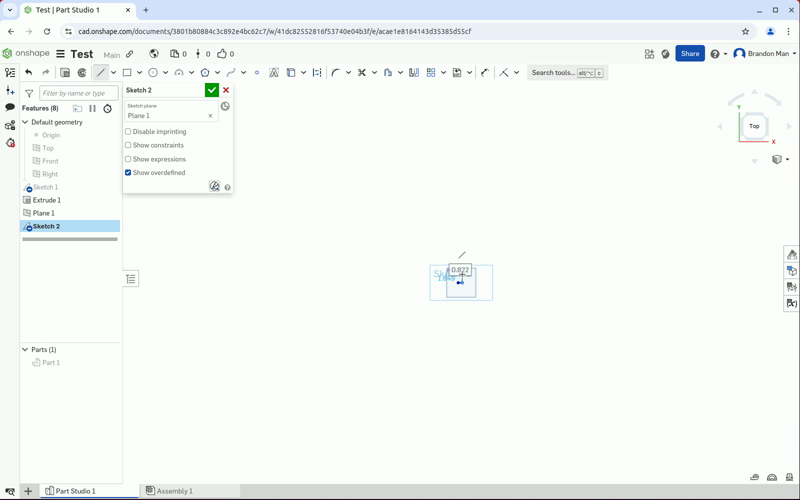
key_down(shift)
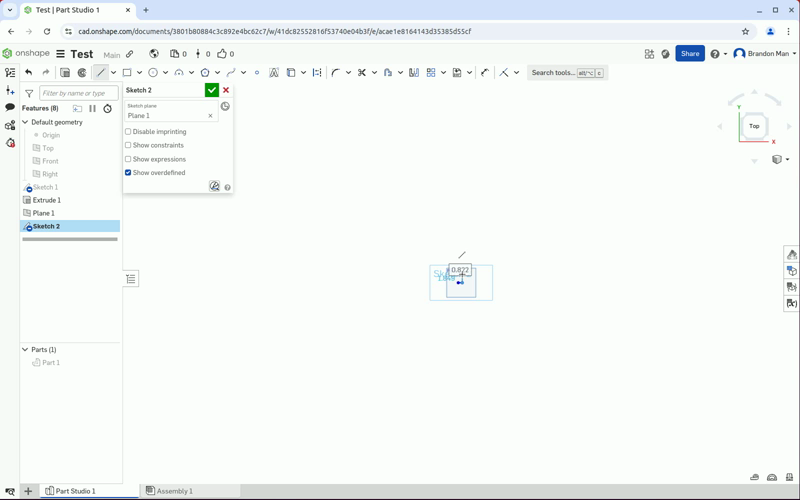
mouse_move(492, 273)
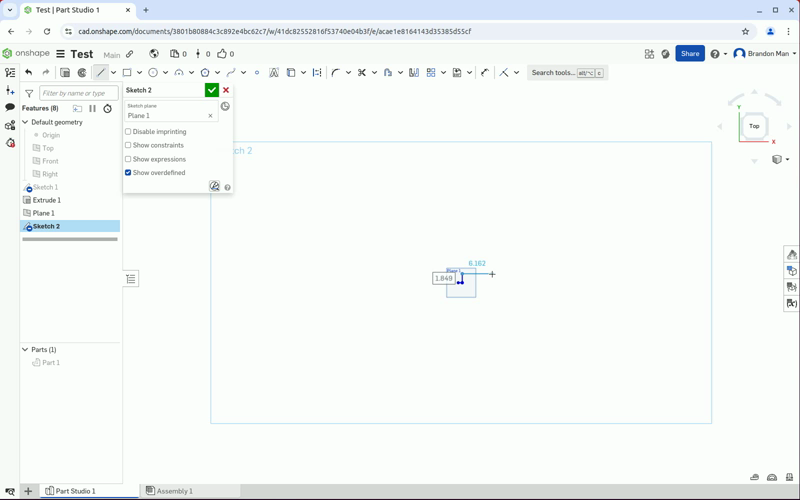
mouse_move(458, 273)
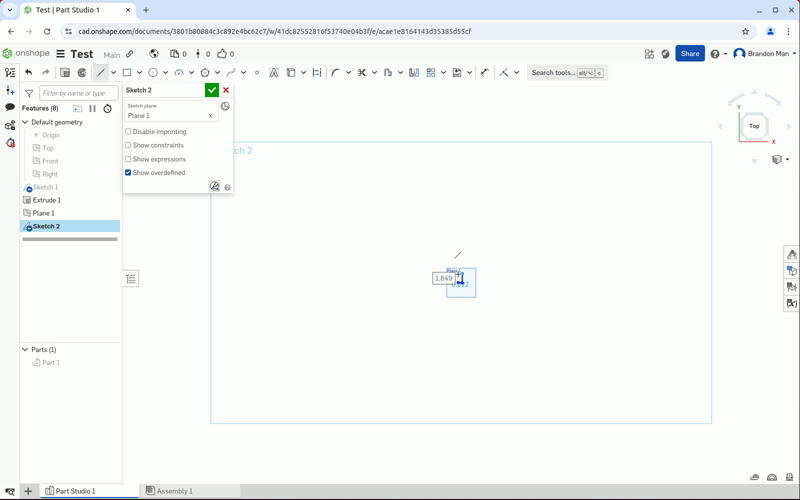
scroll(6)
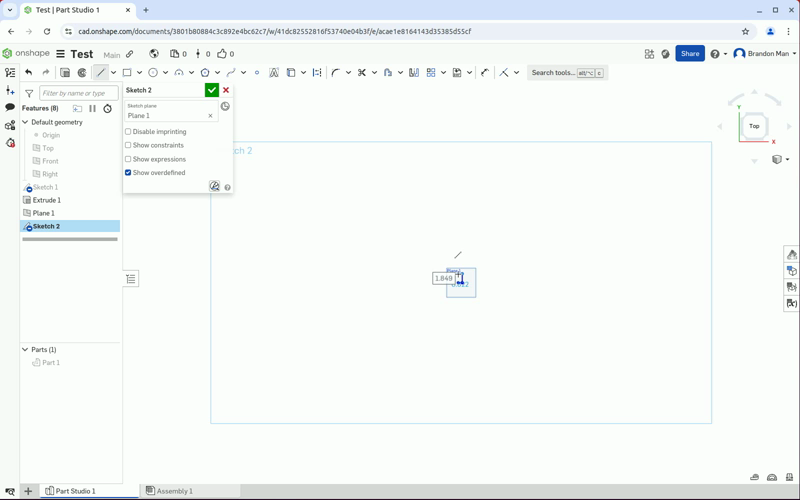
scroll(6)
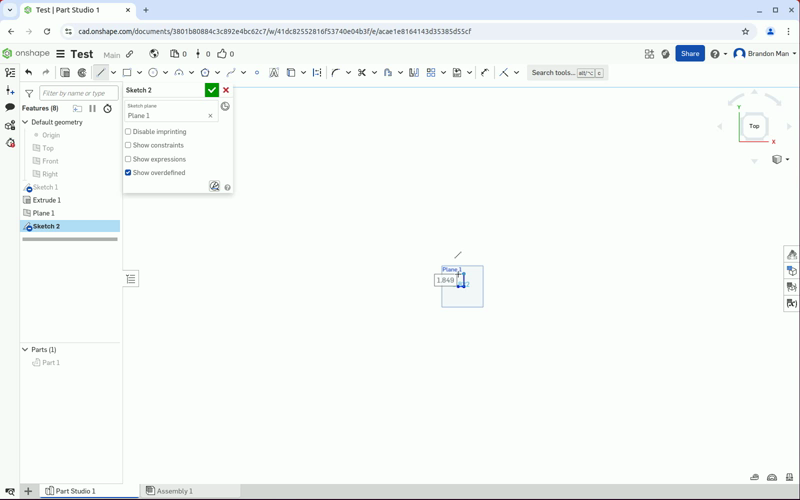
scroll(6)
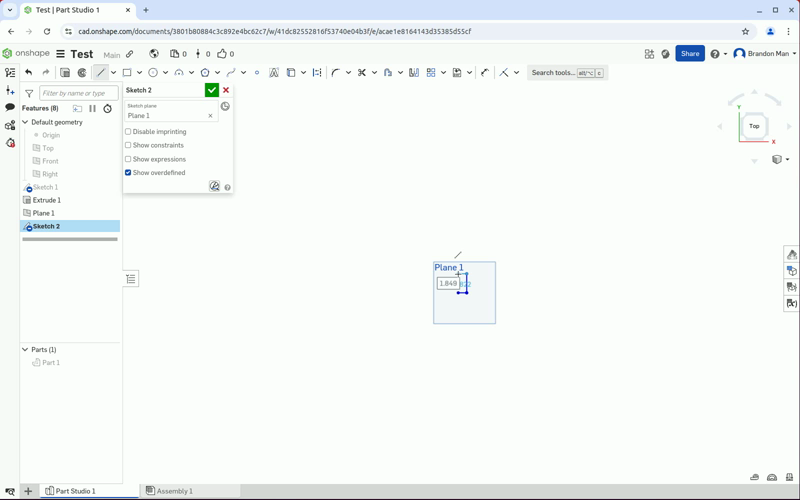
scroll(6)
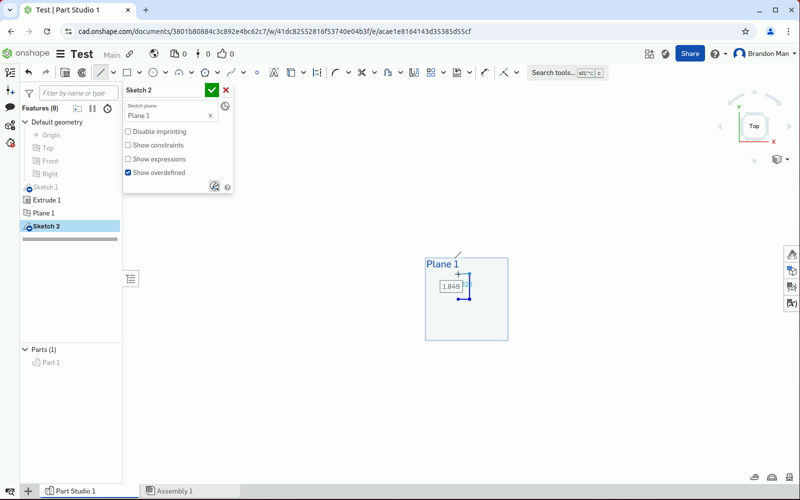
scroll(6)
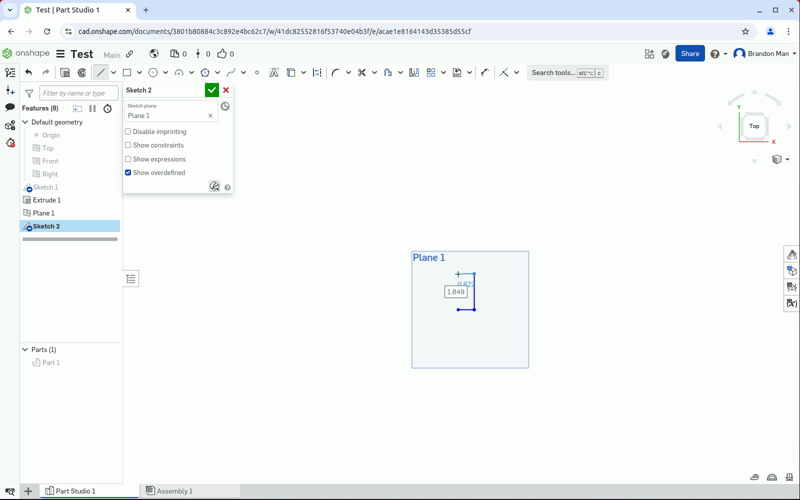
scroll(6)
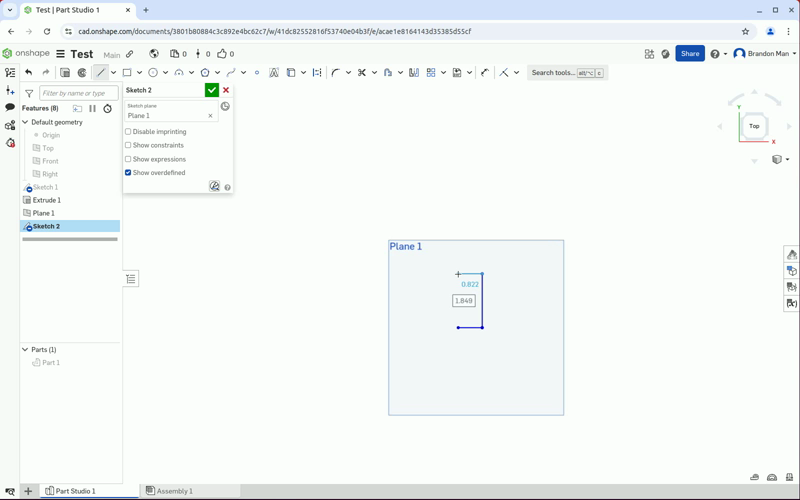
scroll(6)
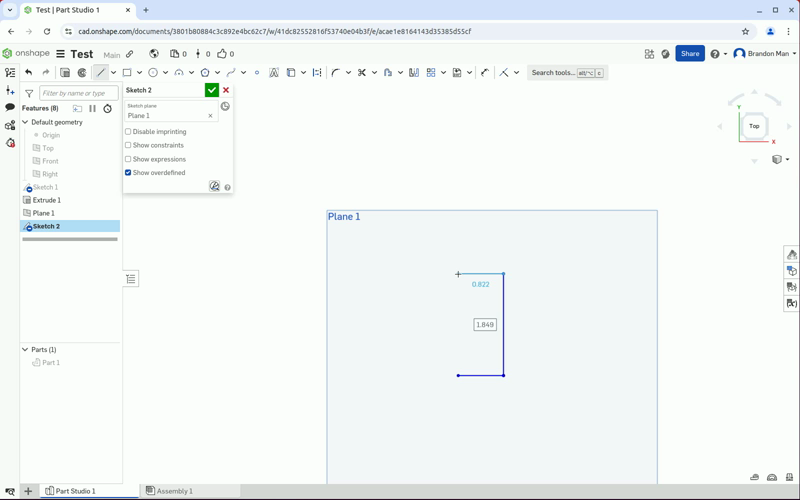
click(458, 273)
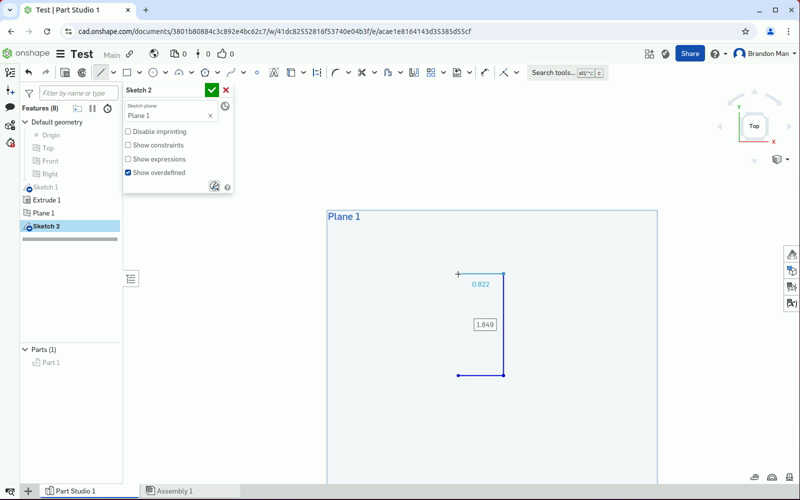
scroll(-6)
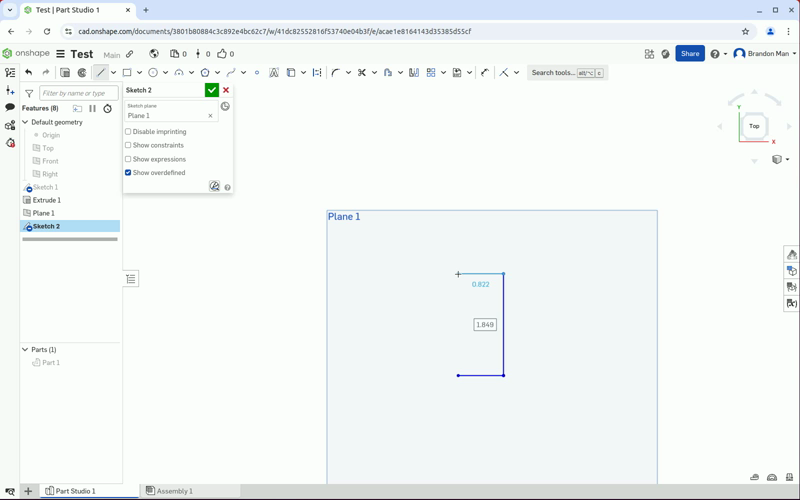
scroll(-6)
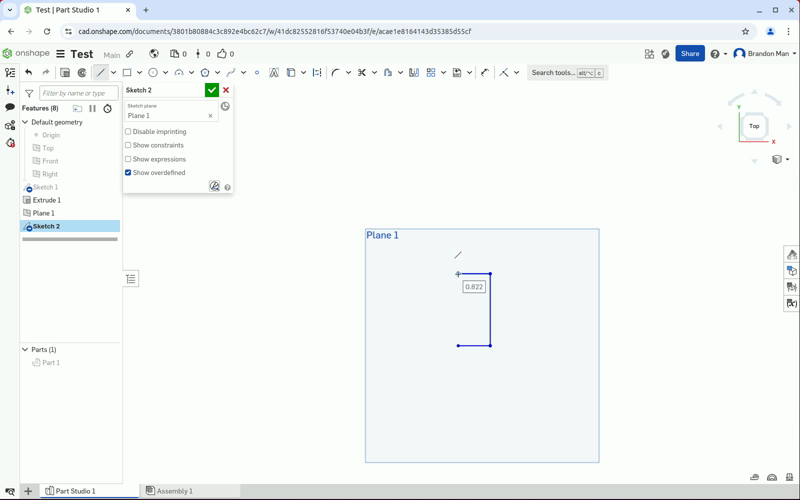
scroll(-6)
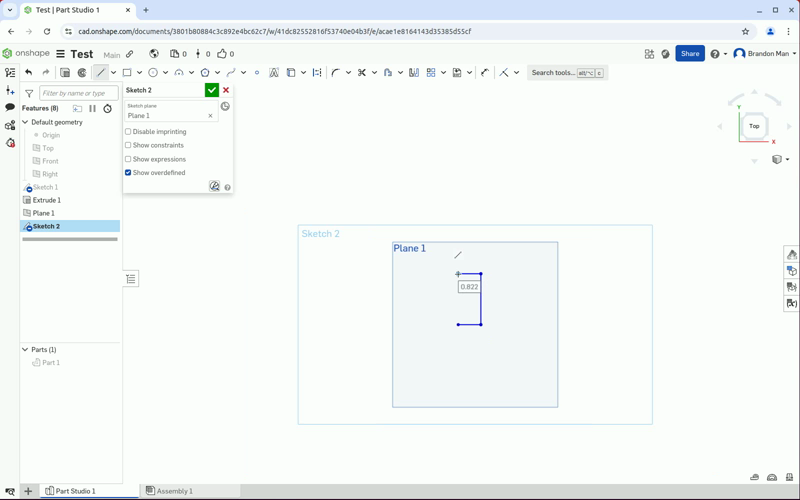
scroll(-6)
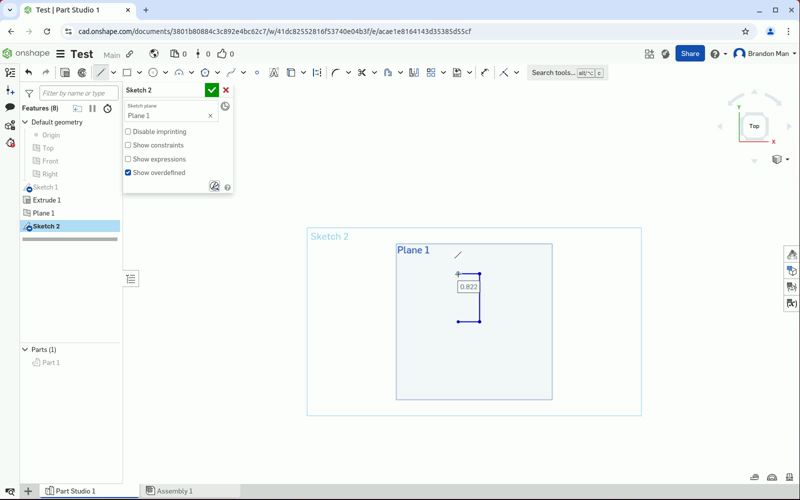
scroll(-6)
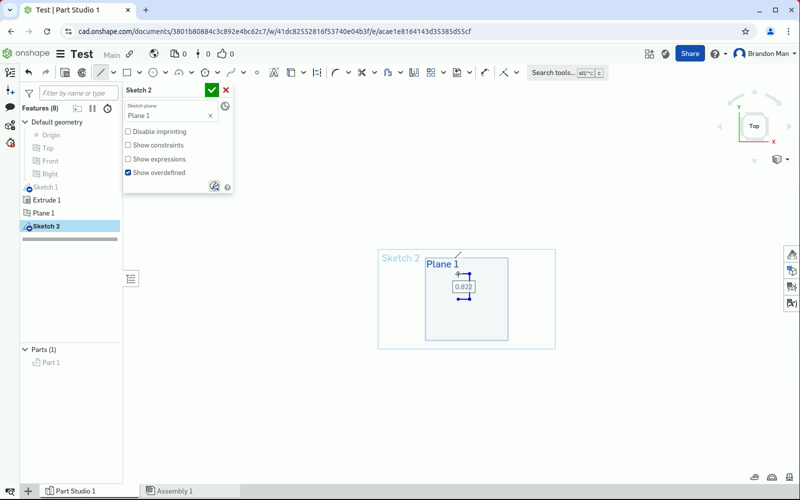
scroll(-6)
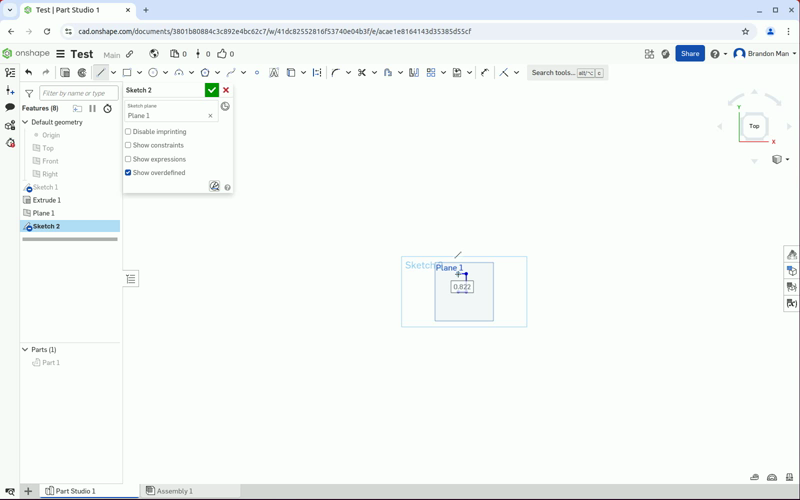
scroll(-6)
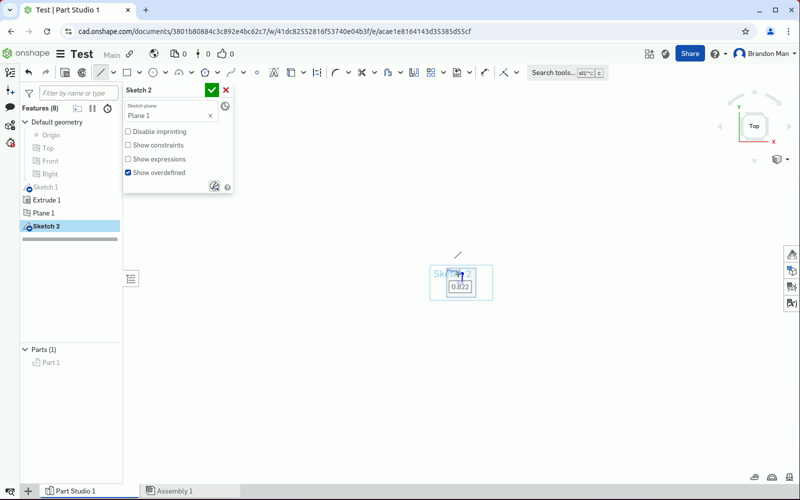
key_up(shift)
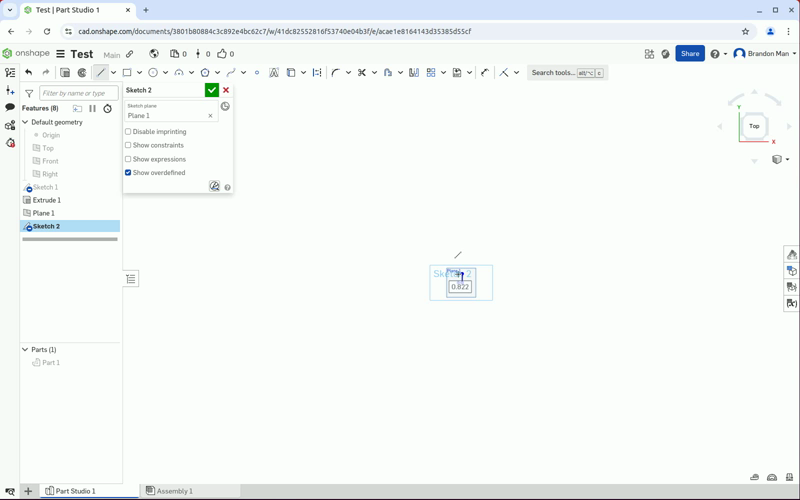
mouse_move(488, 273)
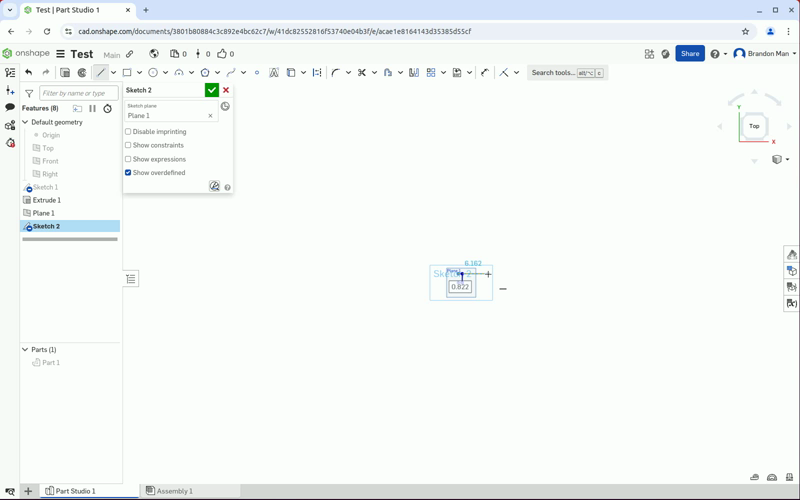
key_down(shift)
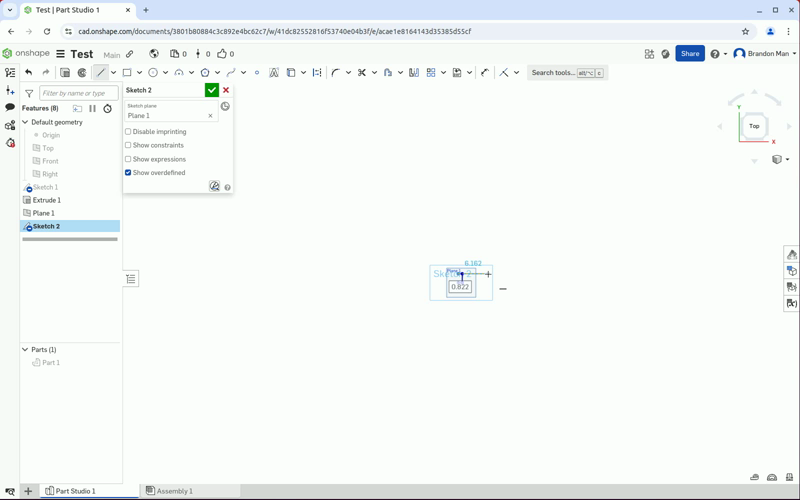
mouse_move(458, 282)
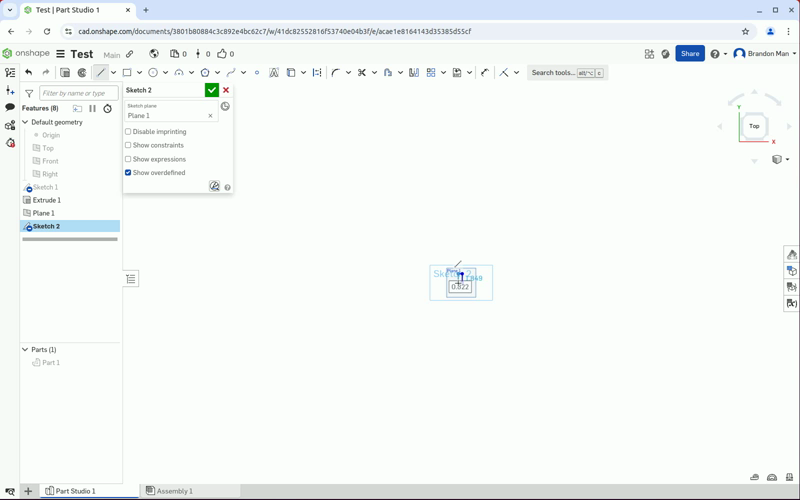
scroll(6)
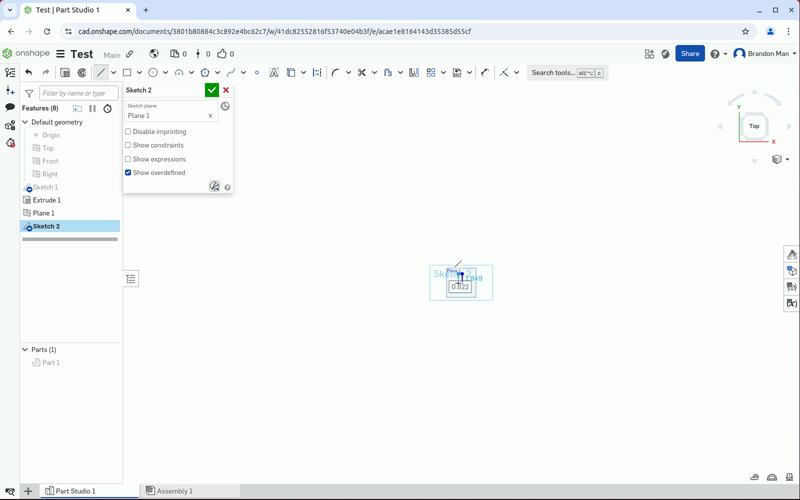
scroll(6)
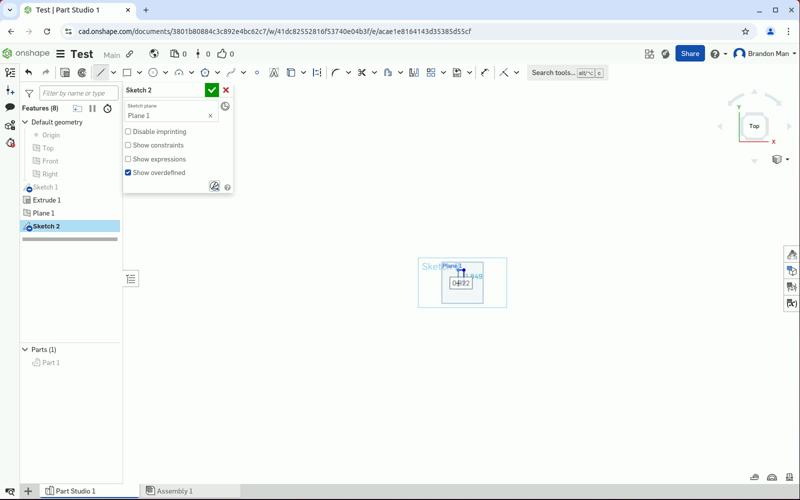
scroll(6)
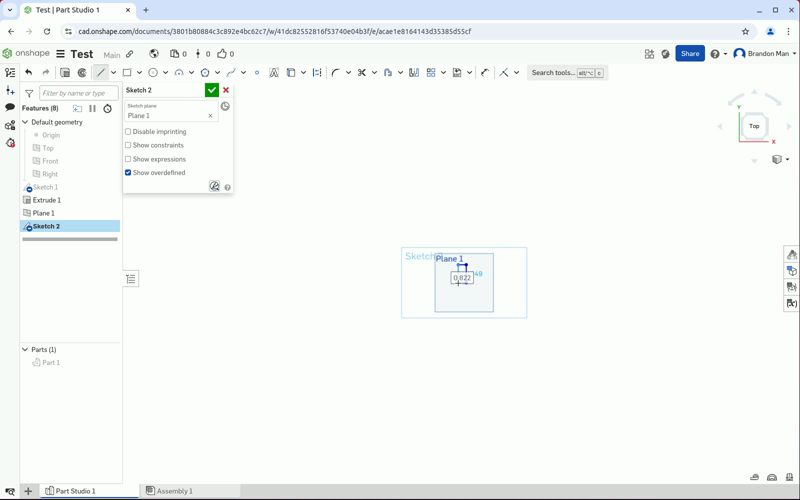
scroll(6)
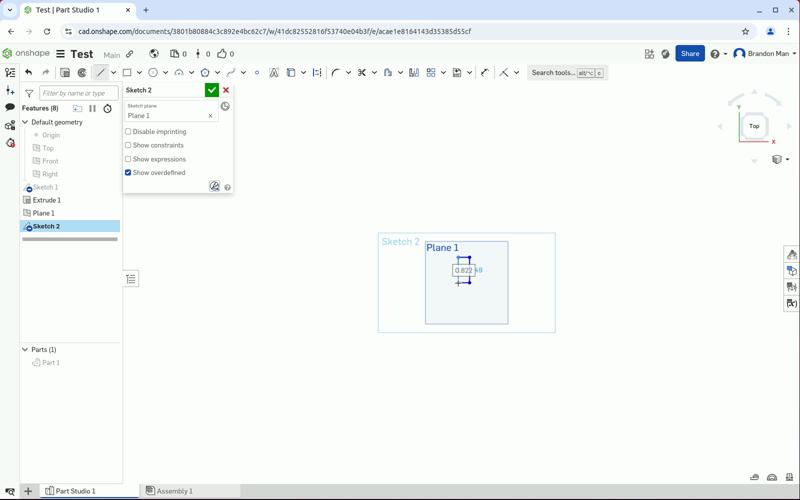
scroll(6)
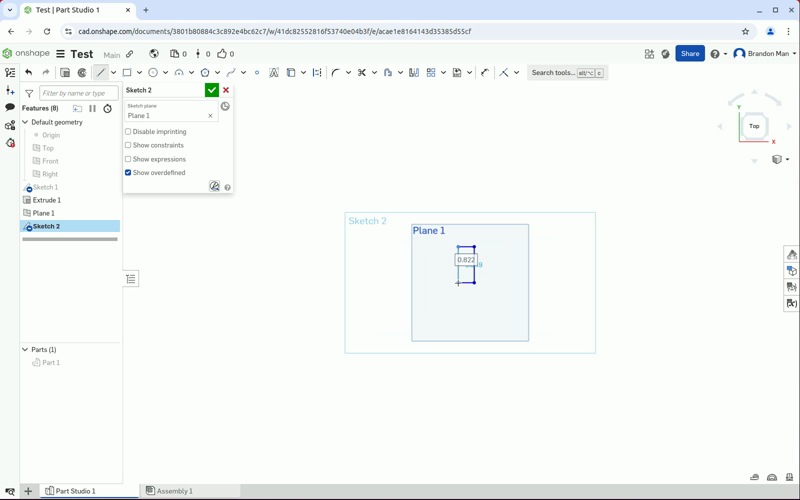
scroll(6)
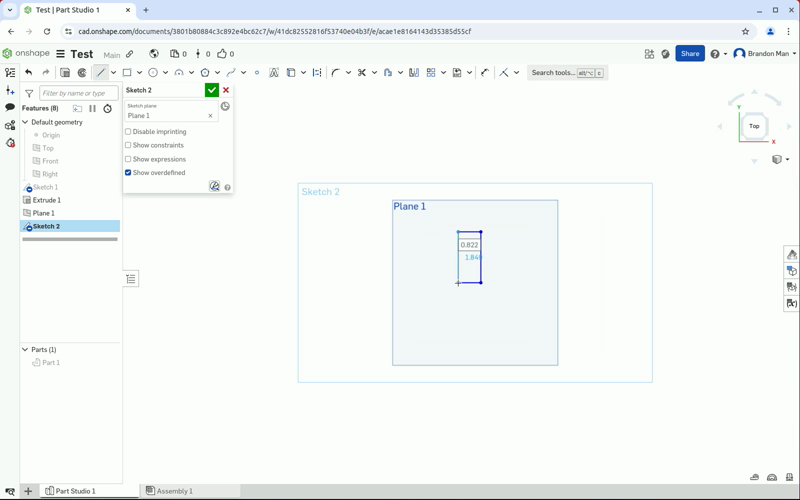
scroll(6)
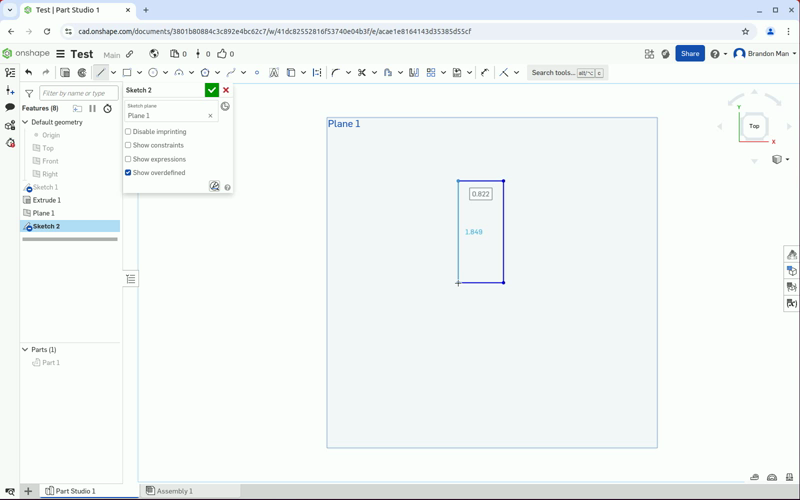
key_up(shift)
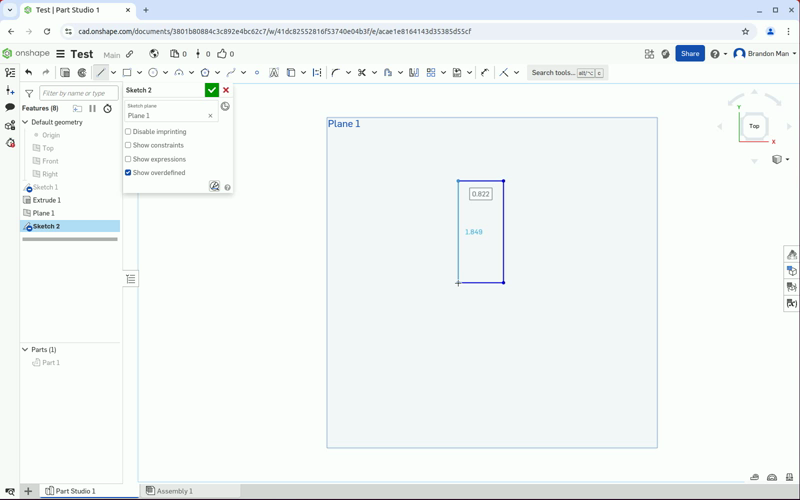
click(458, 282)
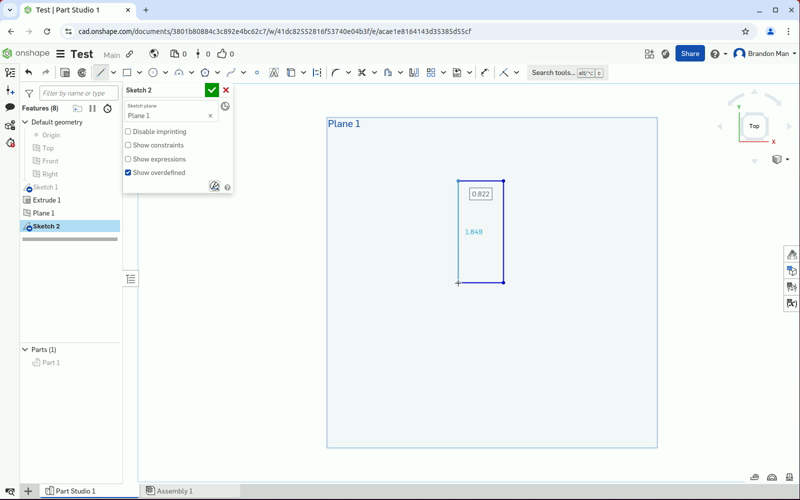
scroll(-6)
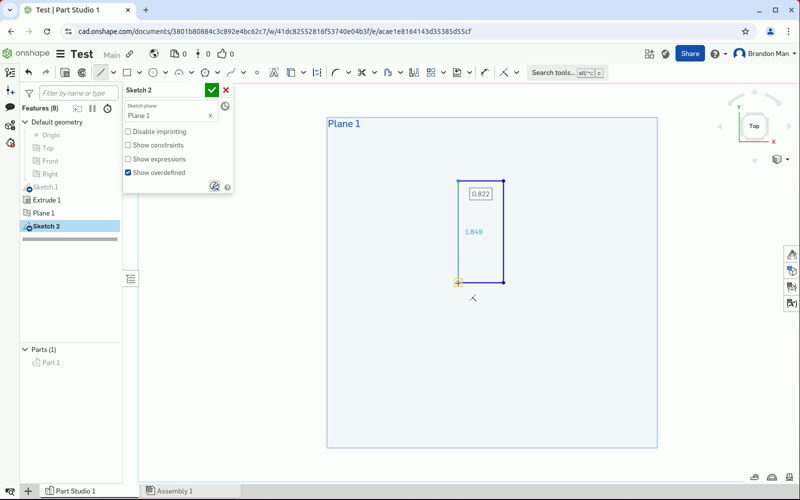
scroll(-6)
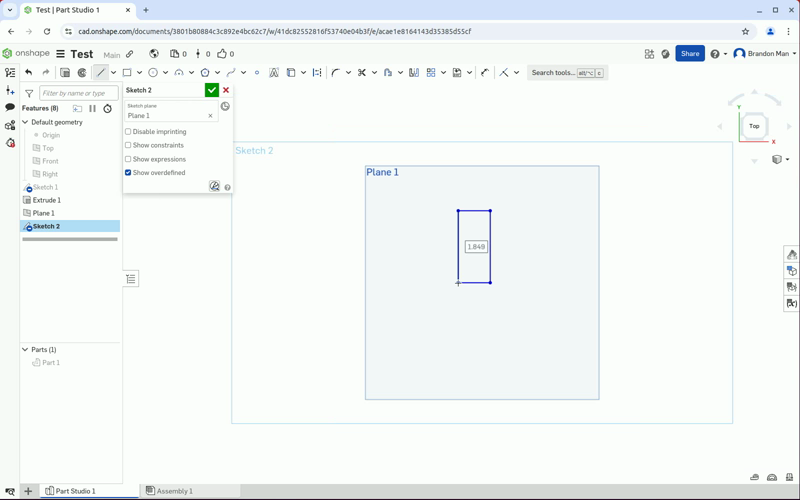
scroll(-6)
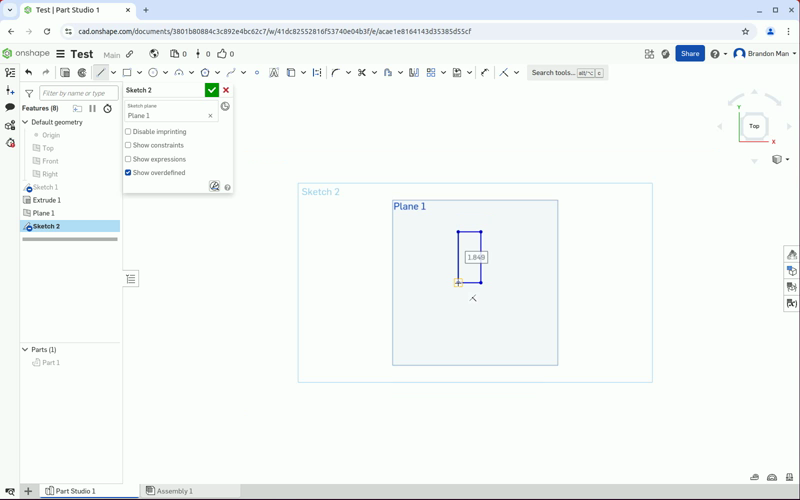
scroll(-6)
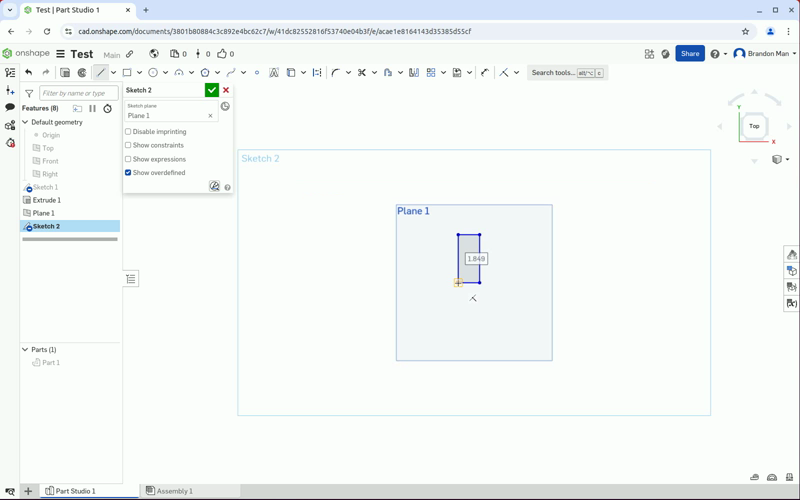
scroll(-6)
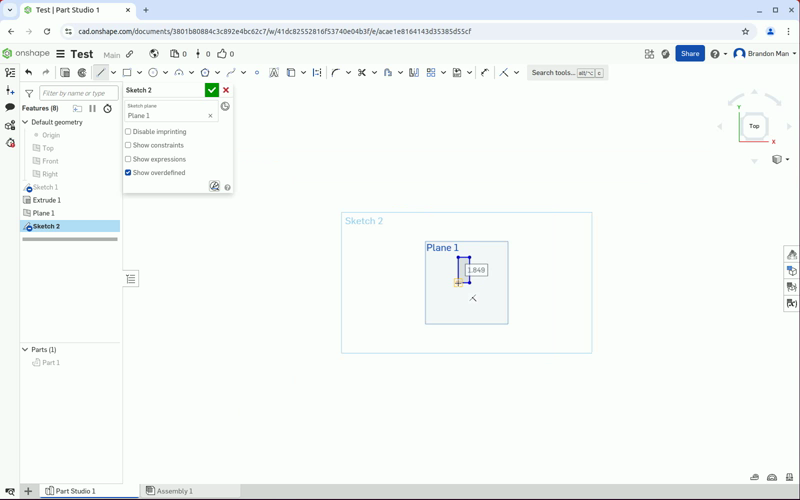
scroll(-6)
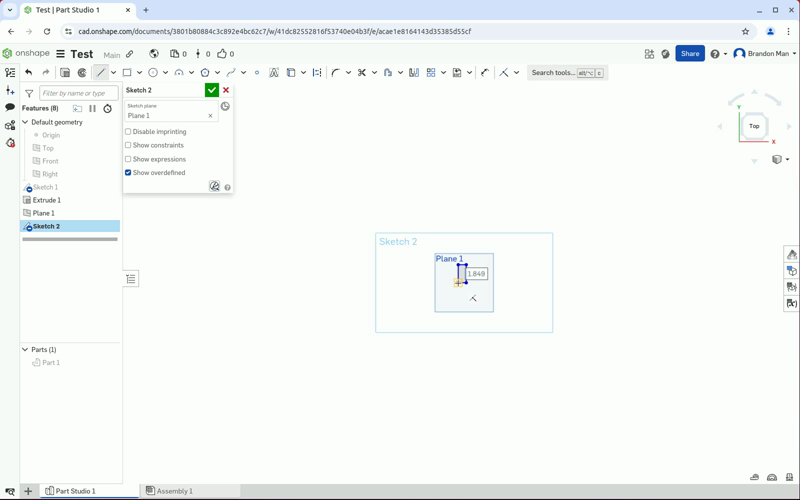
scroll(-6)
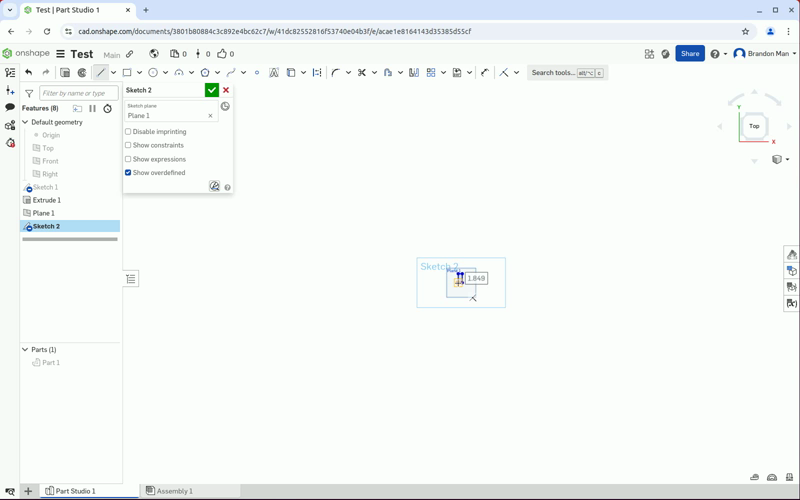
key(esc)
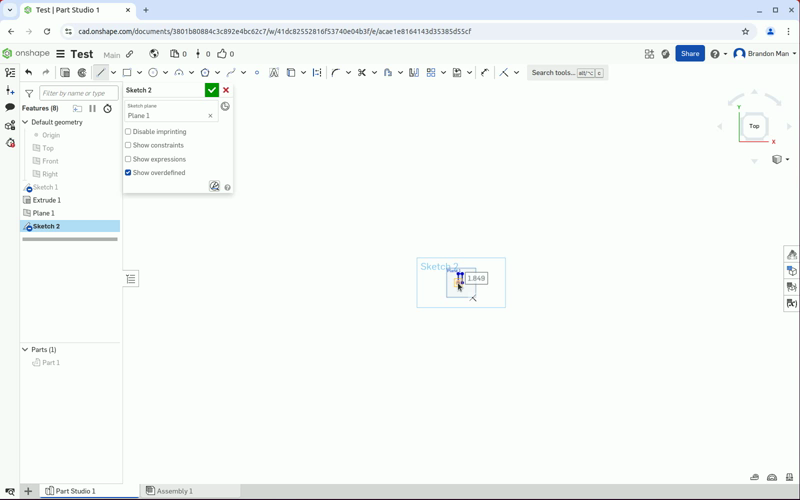
mouse_move(458, 278)
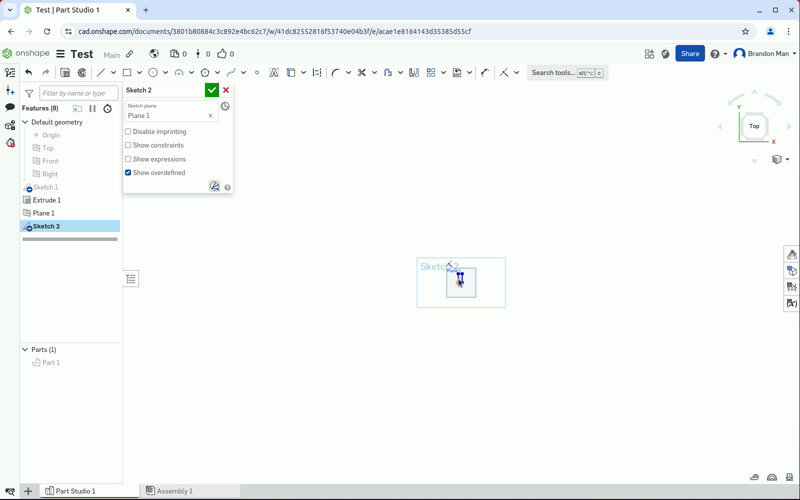
scroll(6)
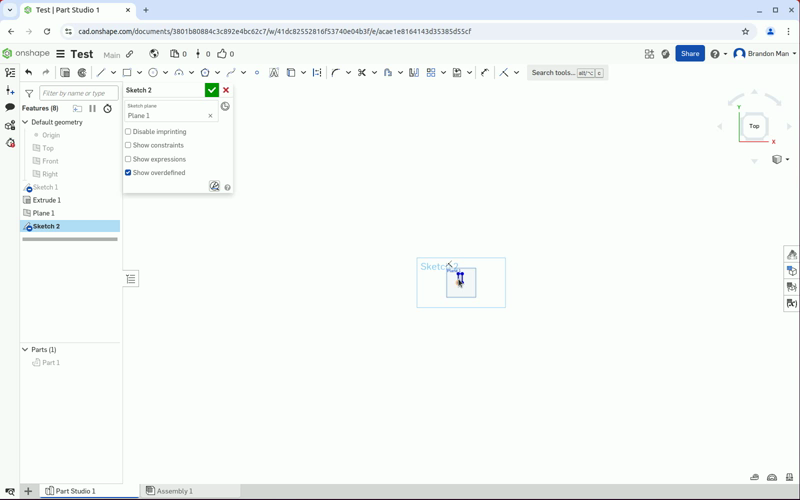
scroll(6)
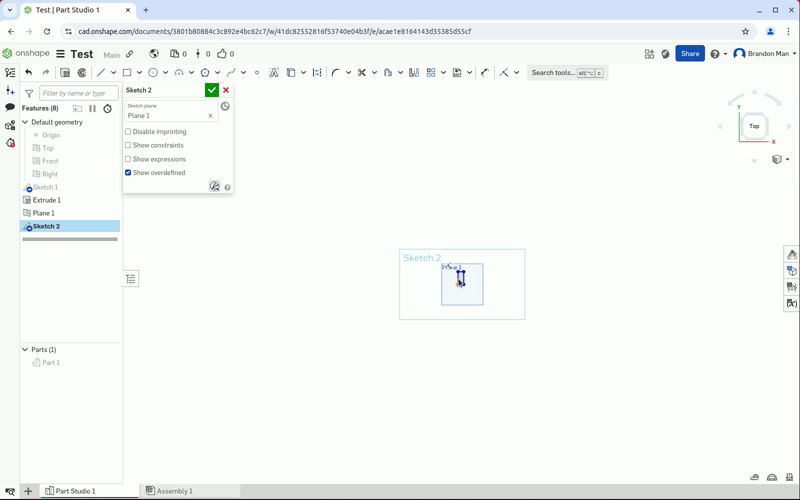
scroll(6)
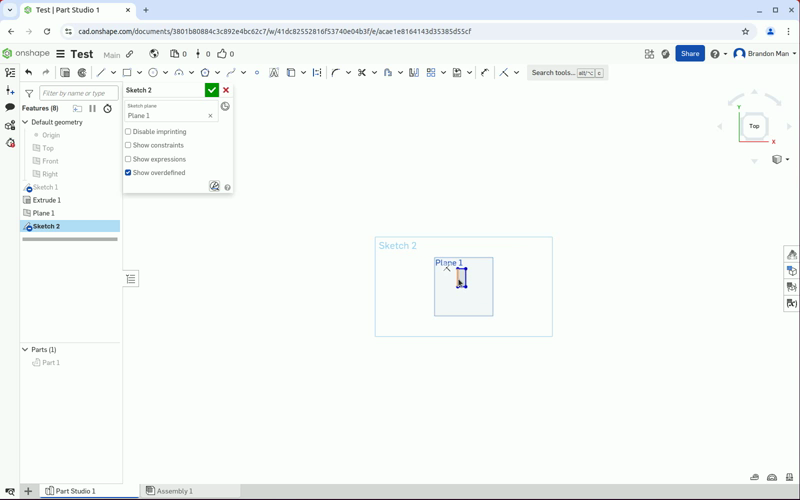
scroll(6)
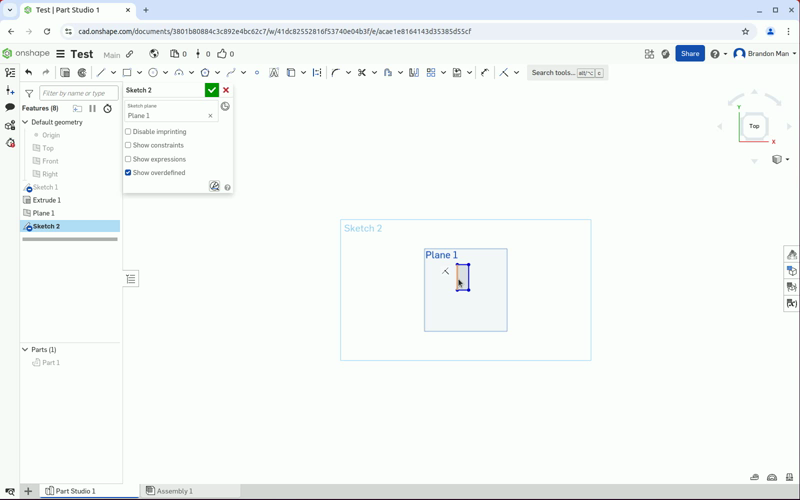
scroll(6)
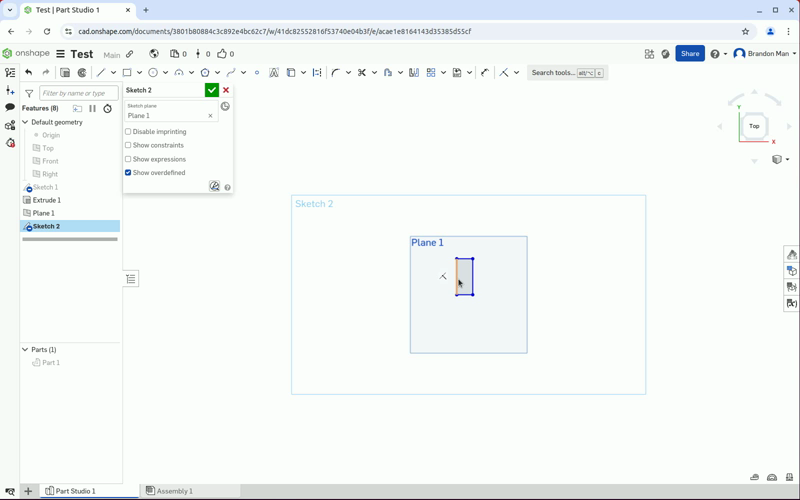
scroll(6)
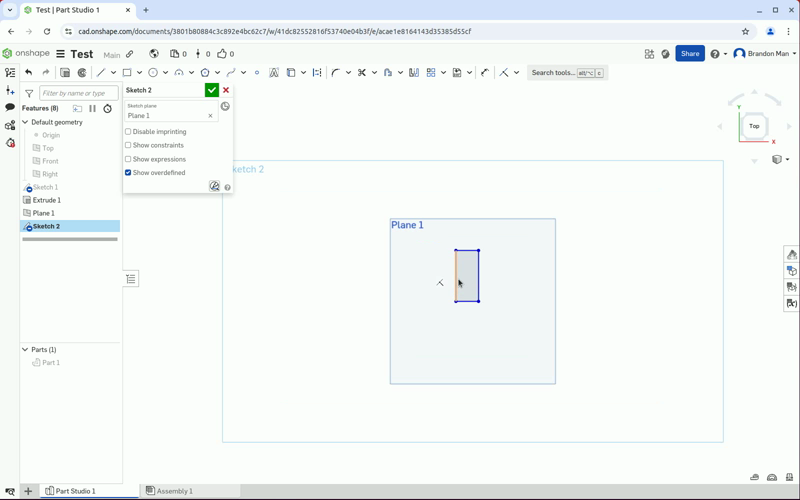
scroll(6)
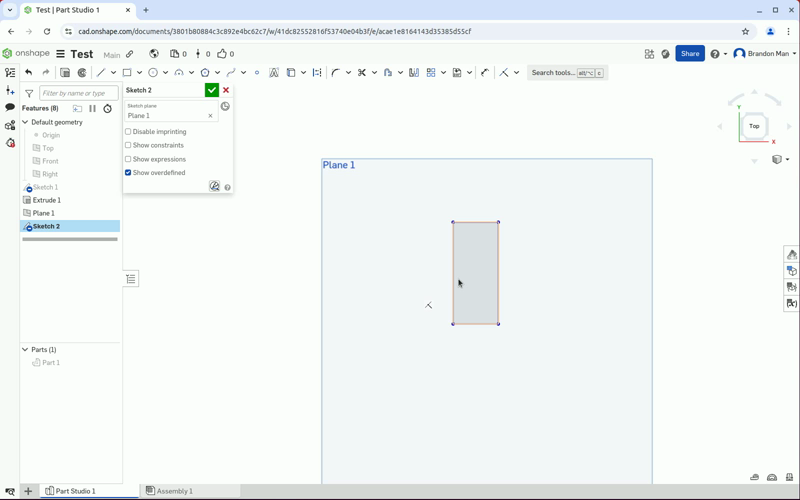
click(458, 278)
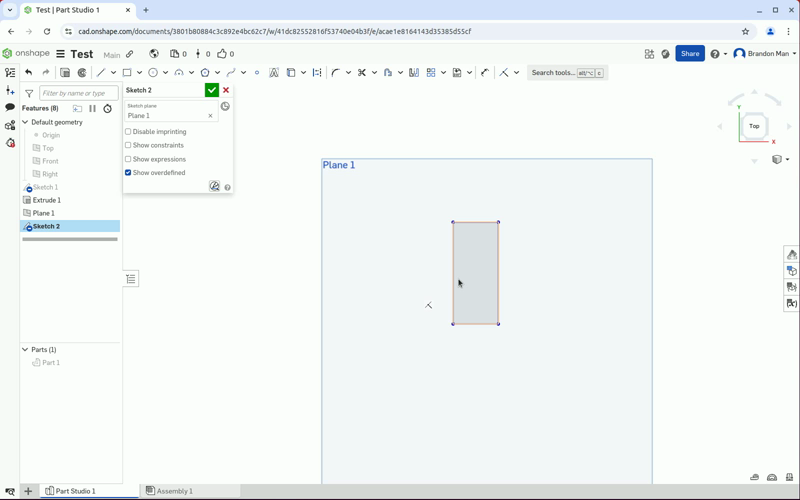
scroll(-6)
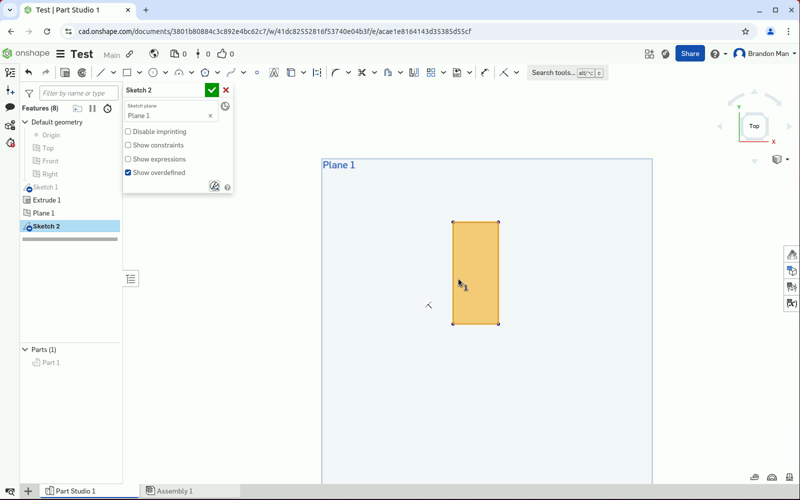
scroll(-6)
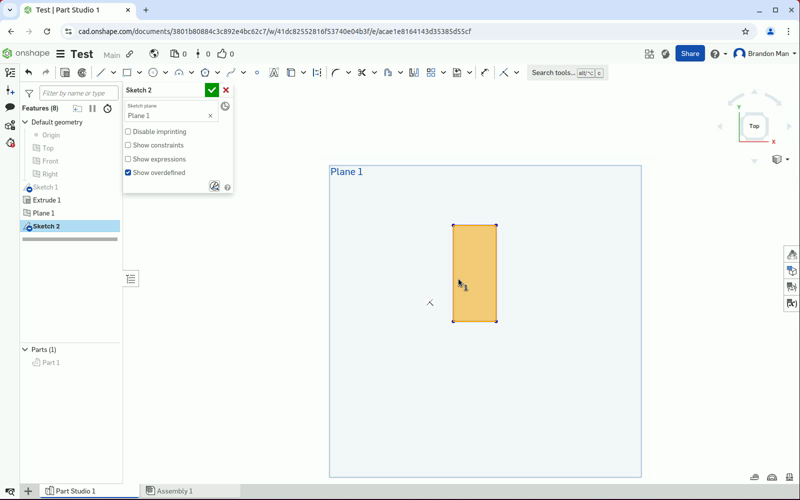
scroll(-6)
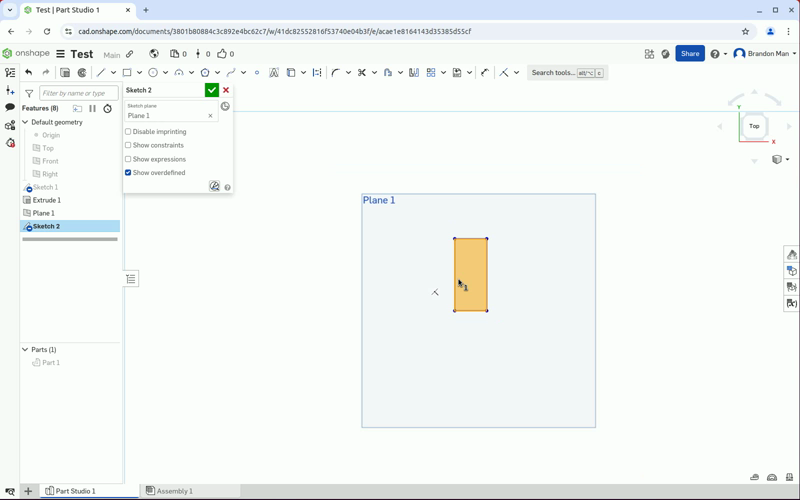
scroll(-6)
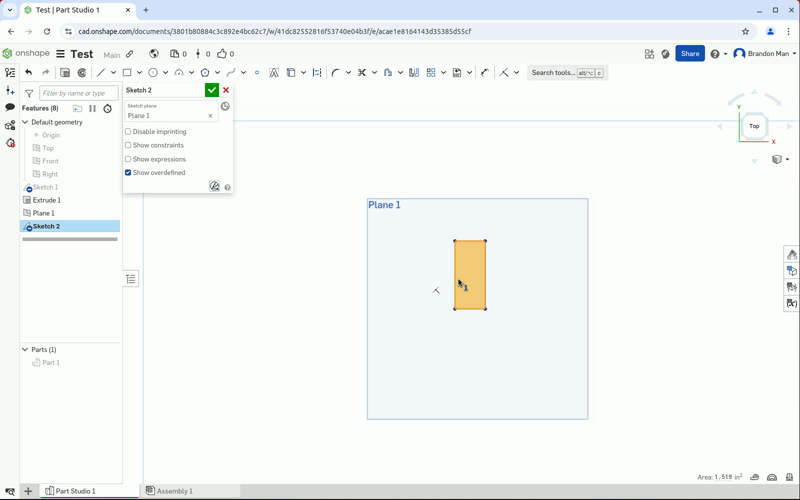
scroll(-6)
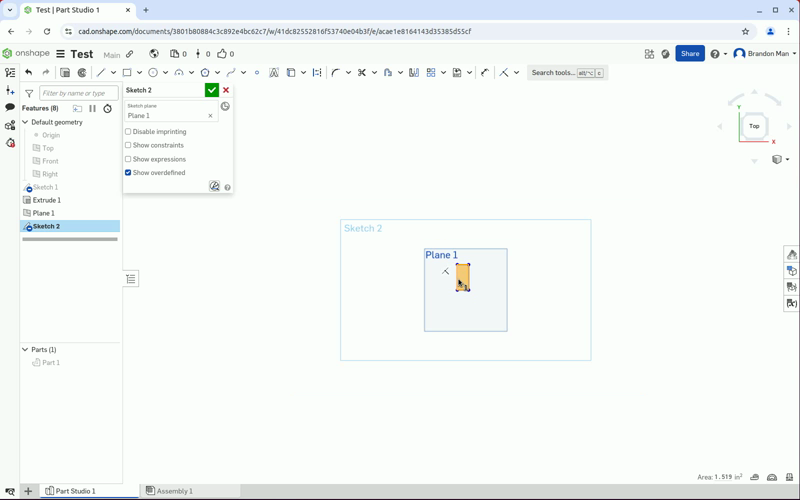
scroll(-6)
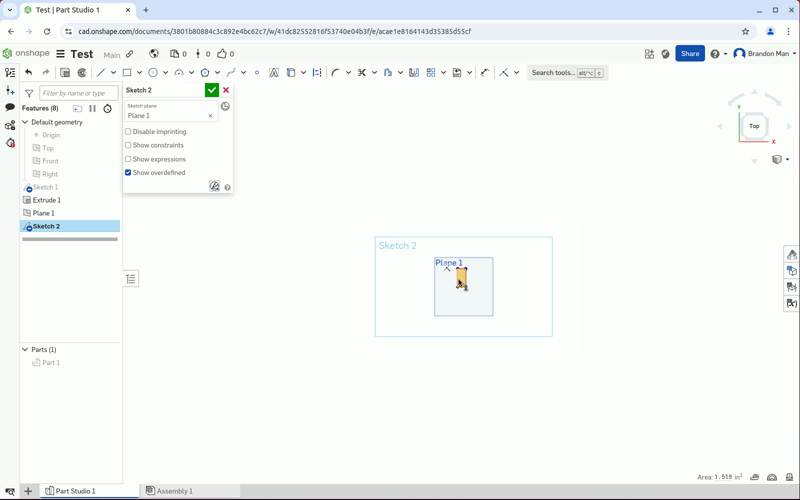
scroll(-6)
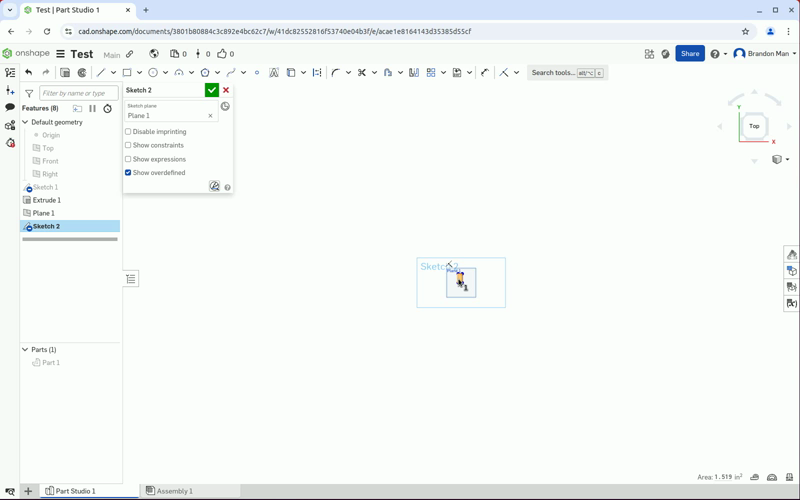
mouse_move(73, 352)
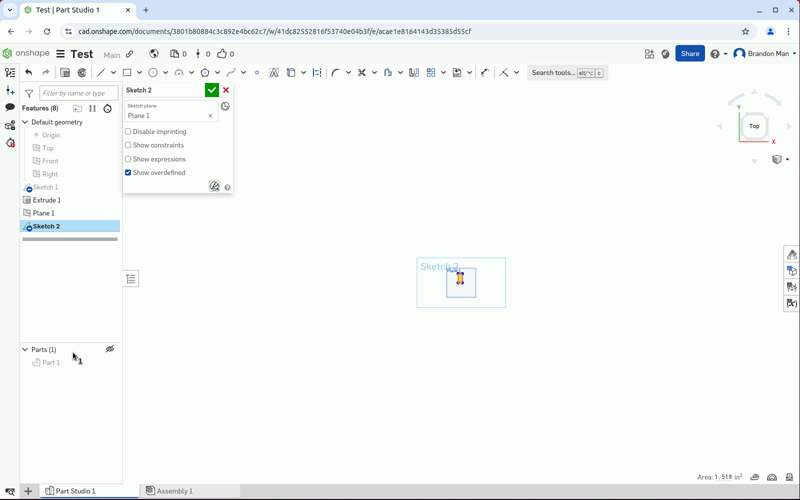
key(shift+y)
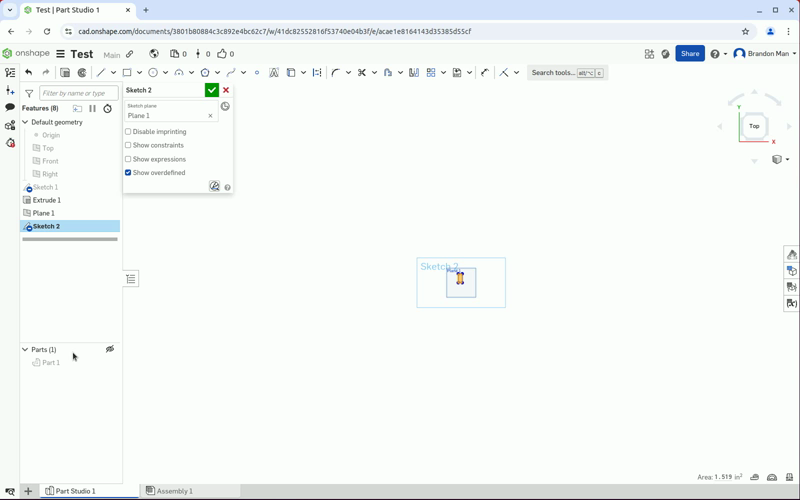
key(shift+e)
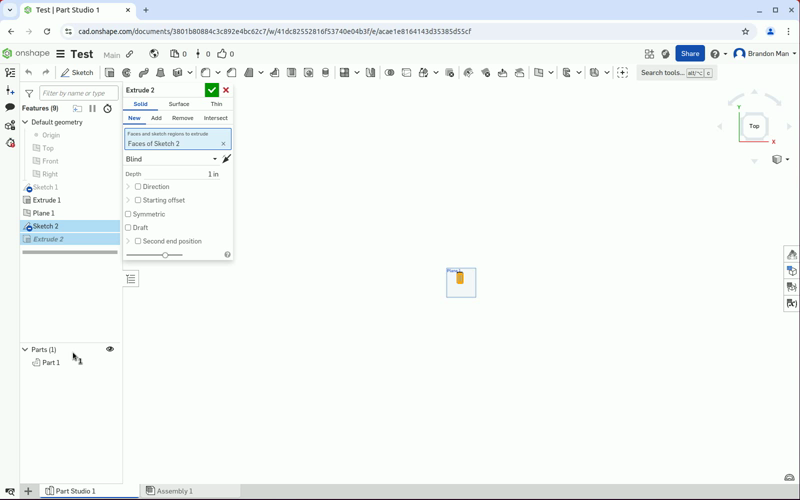
mouse_move(143, 106)
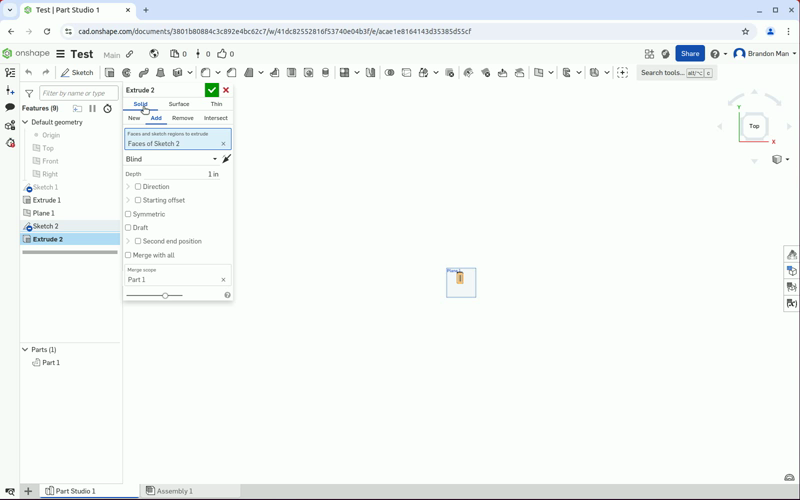
click(143, 106)
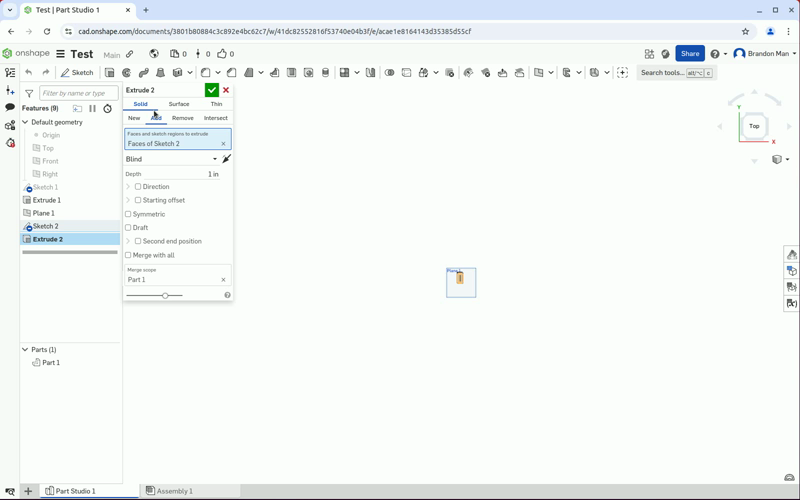
mouse_move(186, 120)
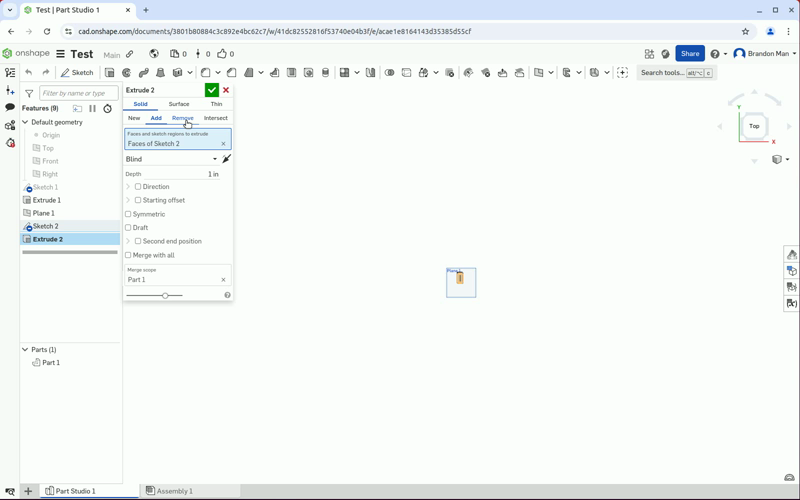
click(186, 120)
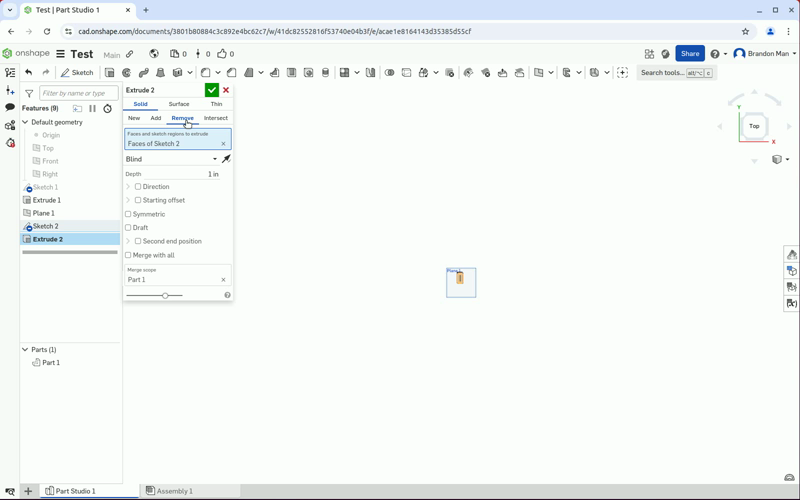
key(tab, 4)
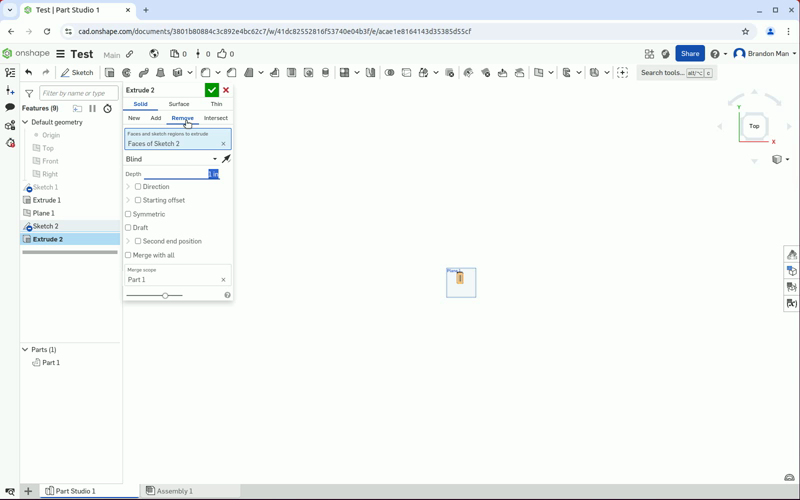
text(25.515)
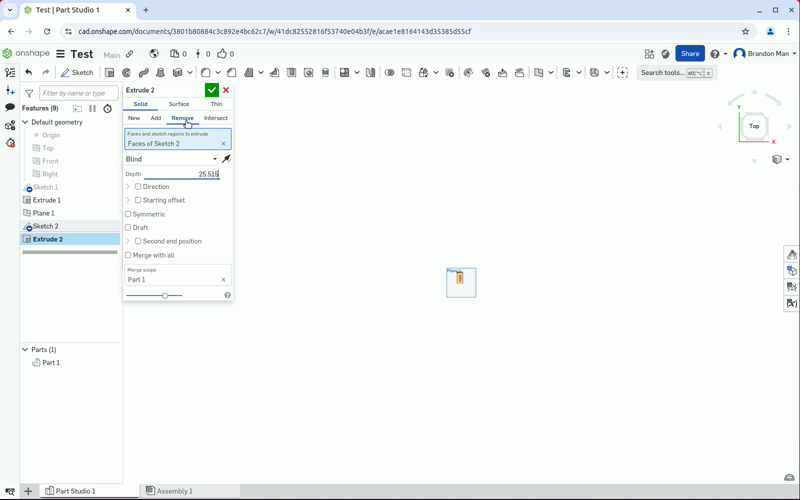
key(tab, 6)
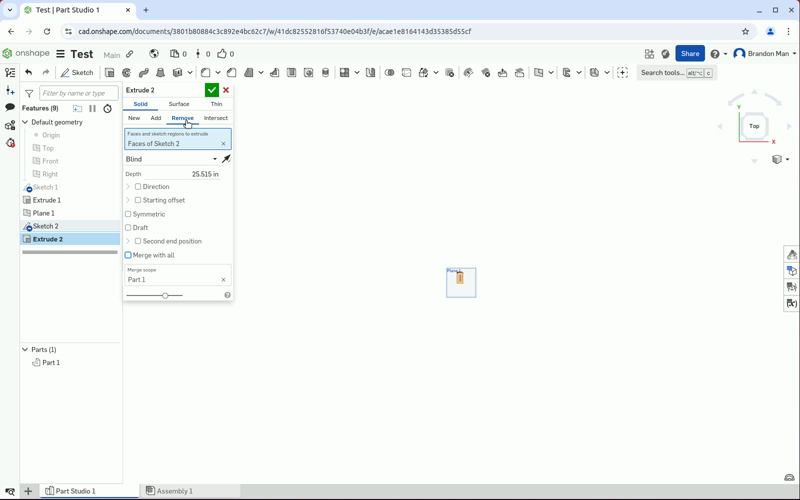
key(space)
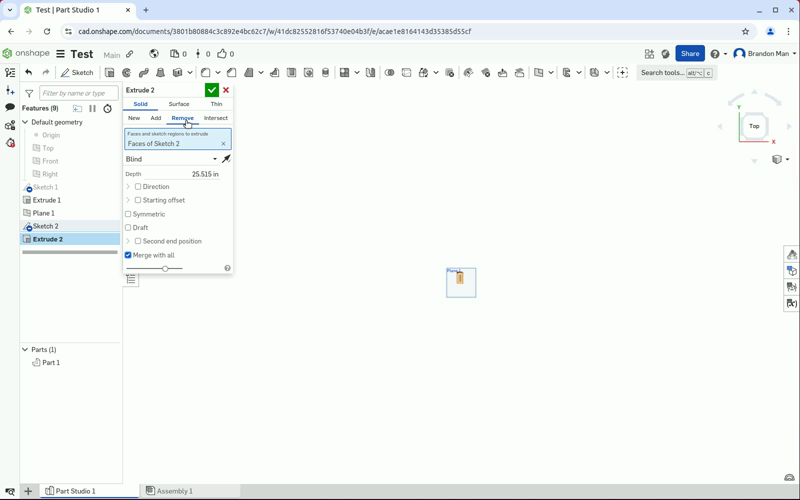
key(enter)
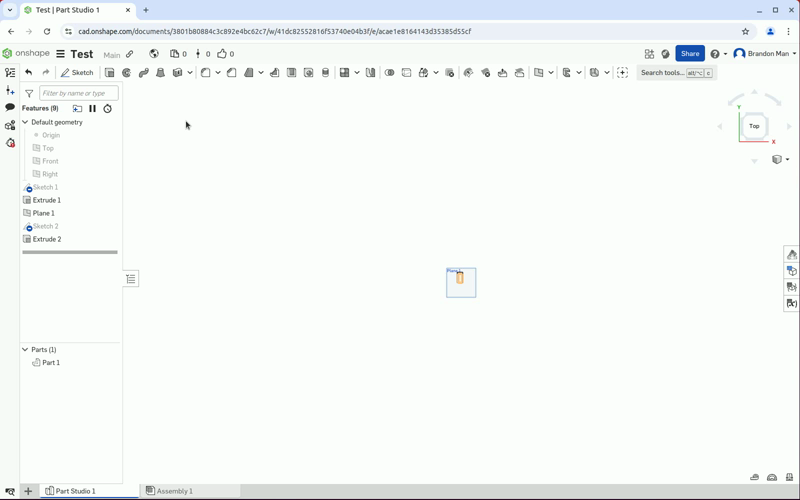
key(shift+h)
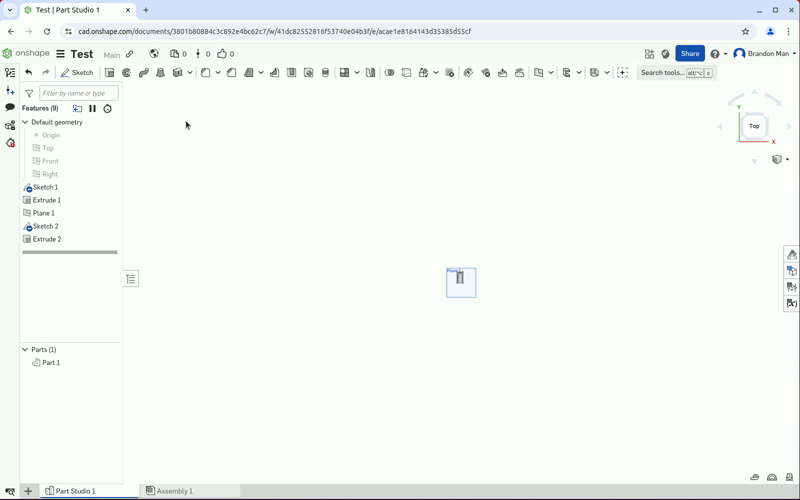
key(shift+h)
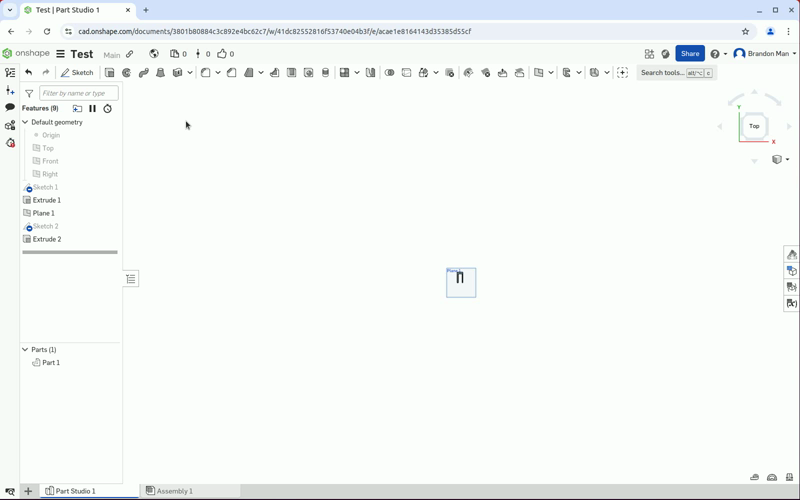
mouse_move(73, 189)
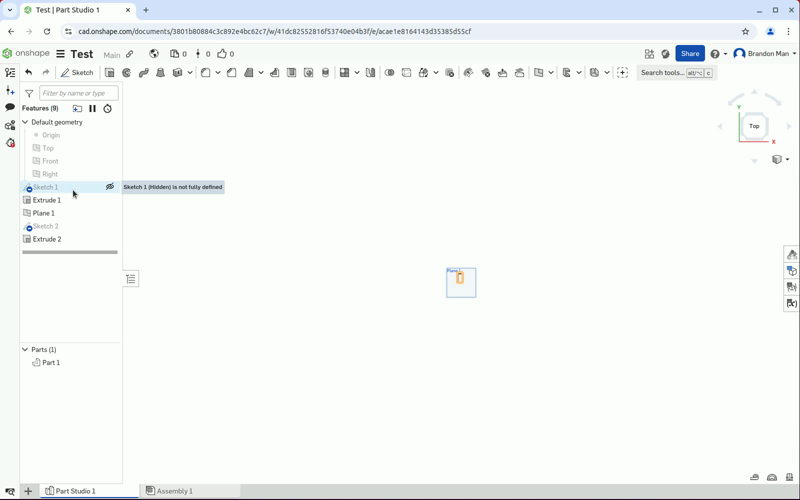
click(73, 189)
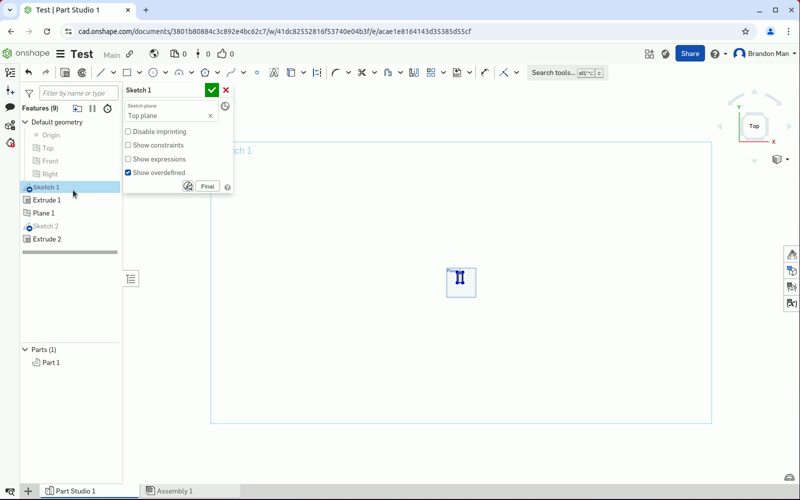
mouse_move(229, 92)
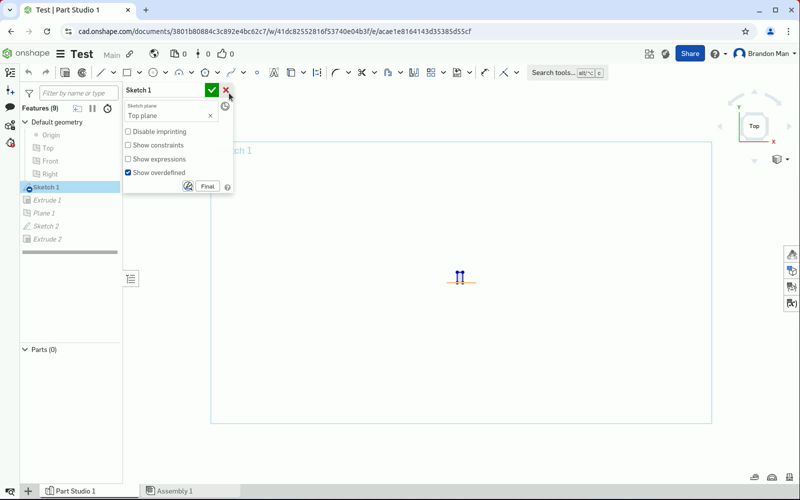
click(229, 92)
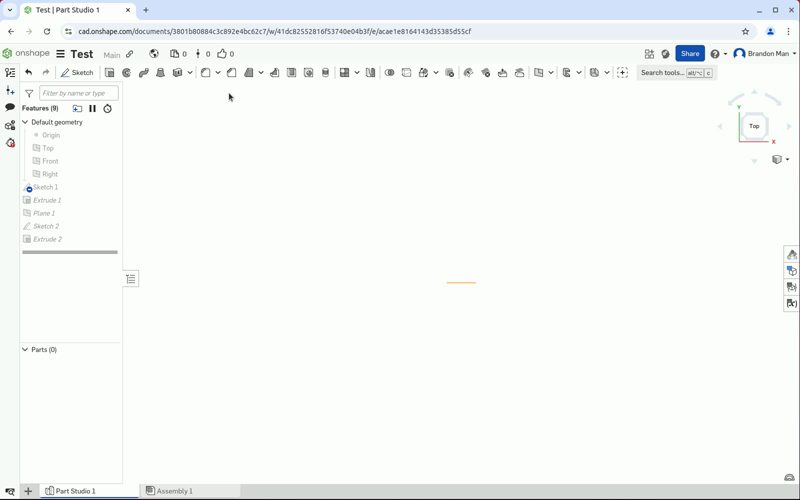
mouse_move(73, 352)
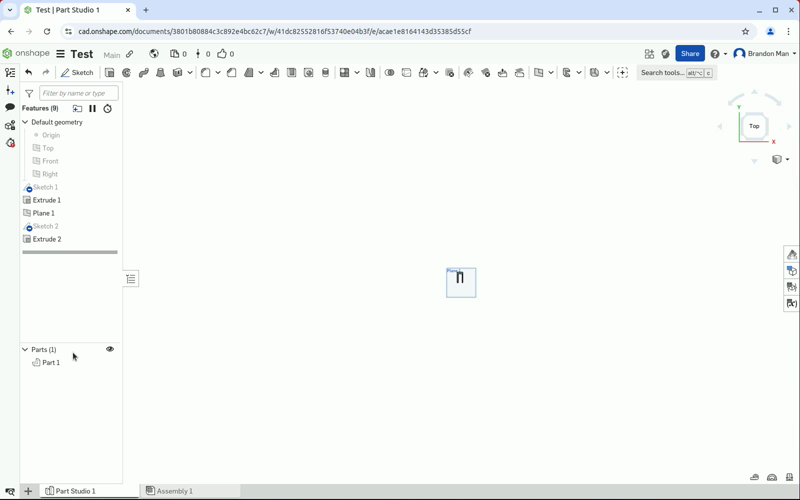
key(y)
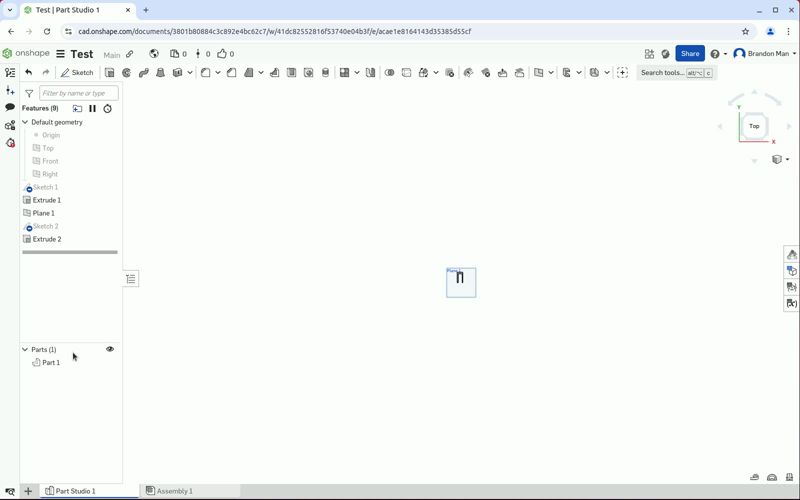
key(shift+p)
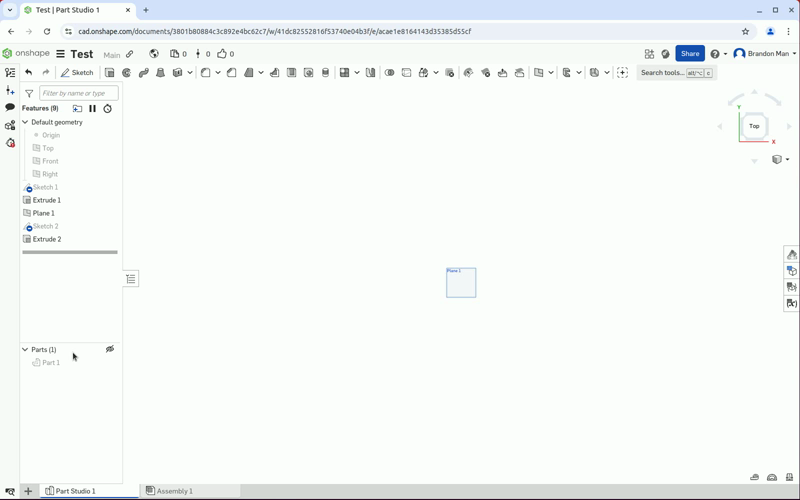
key(space)
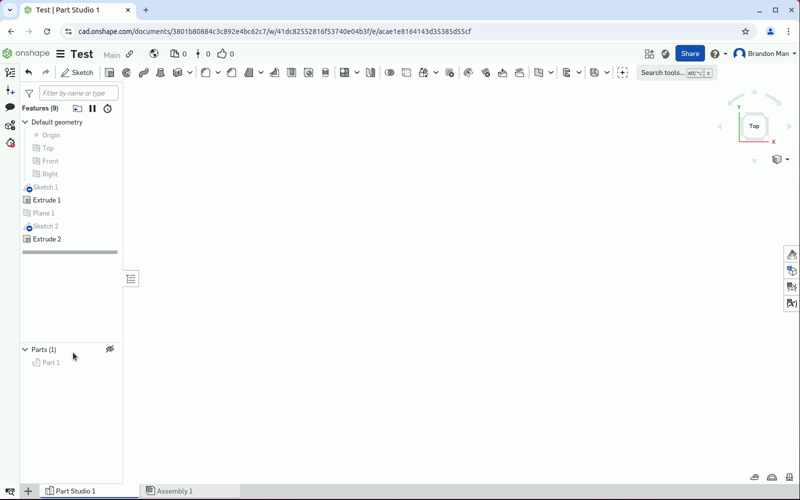
key_down(shift)
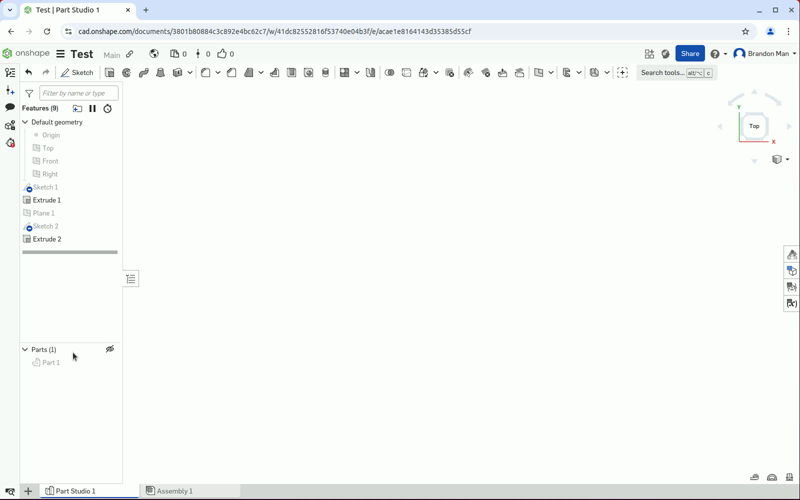
key(up)
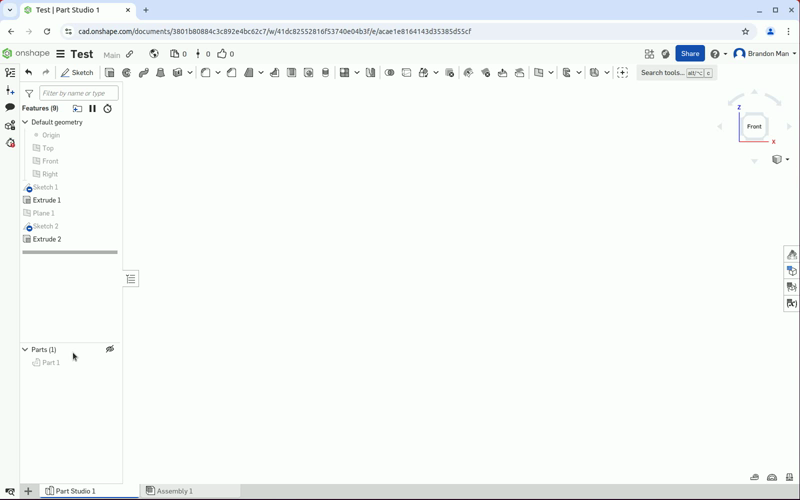
key_up(shift)
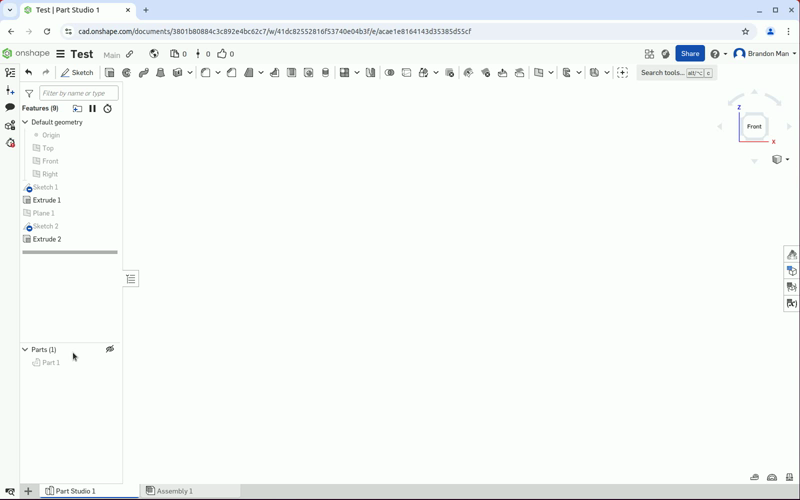
key(space)
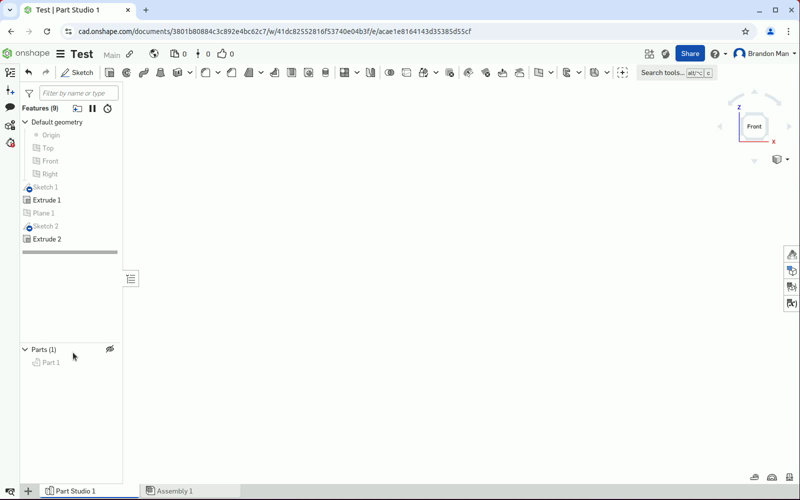
key_down(shift)
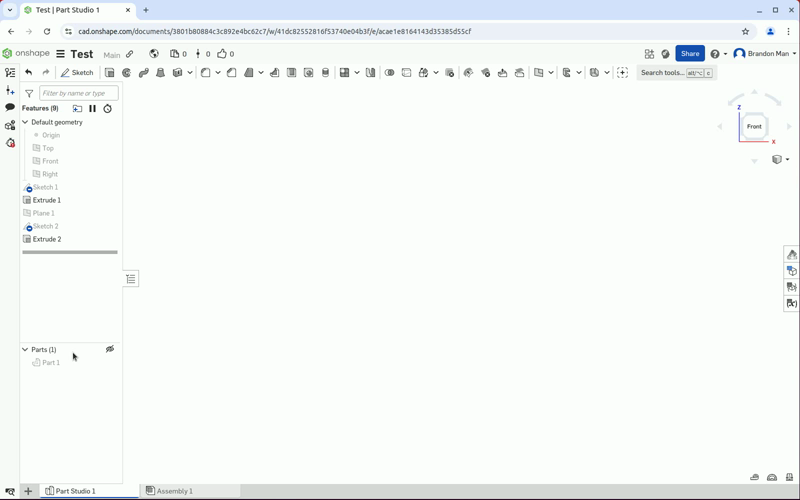
key(left)
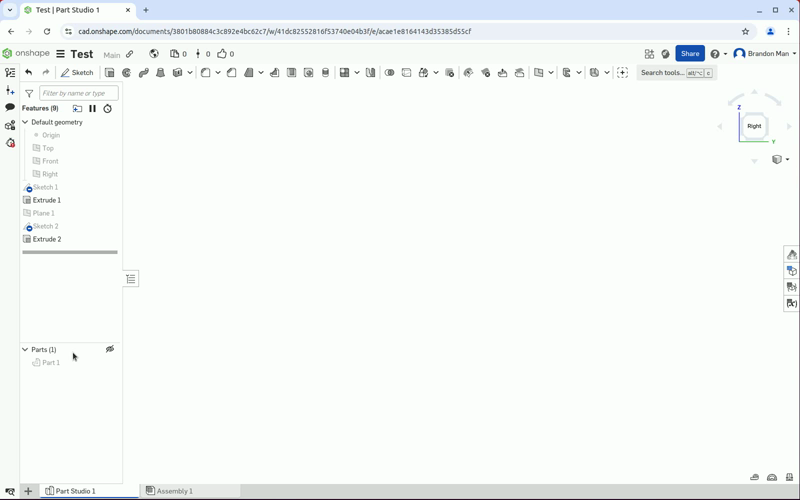
key_up(shift)
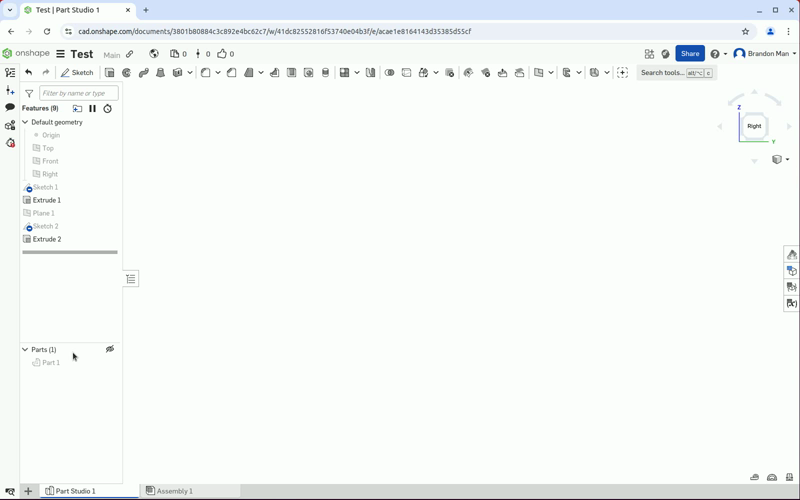
mouse_move(73, 352)
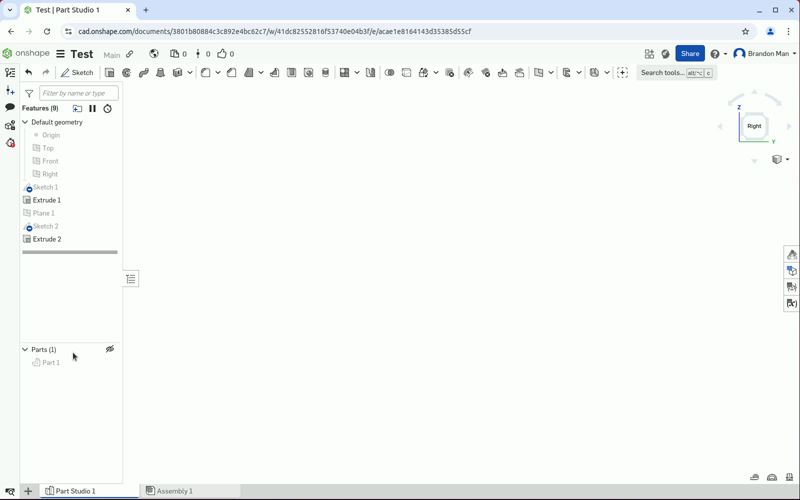
key(shift+y)
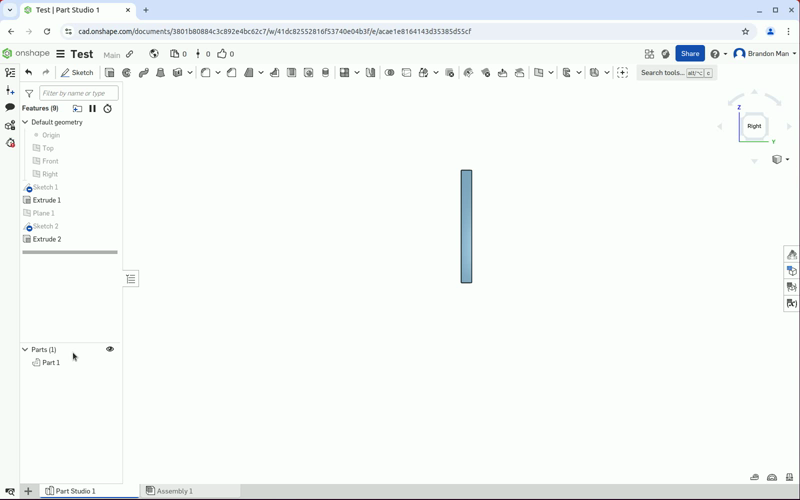
mouse_move(541, 75)
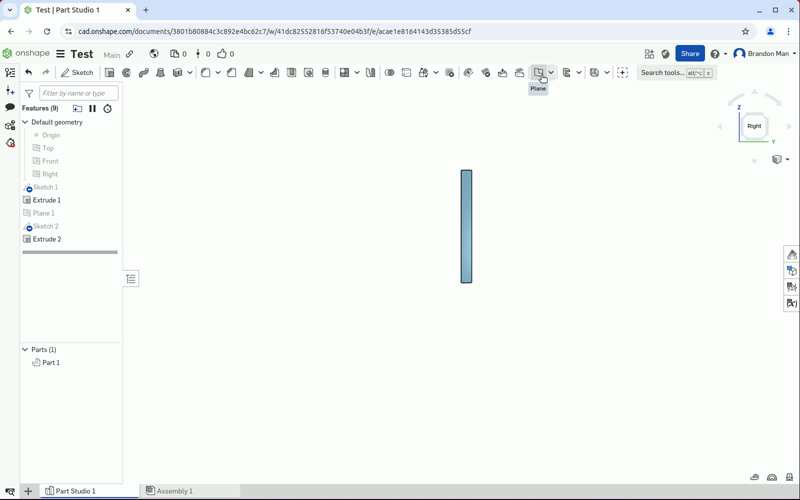
click(541, 75)
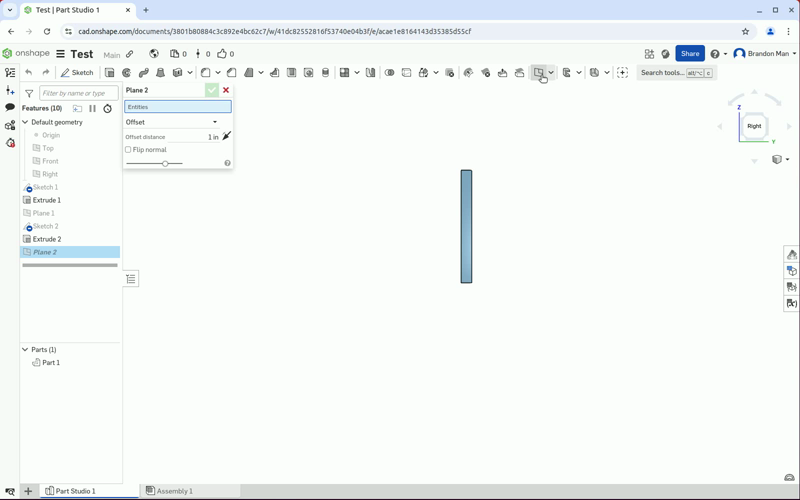
mouse_move(73, 176)
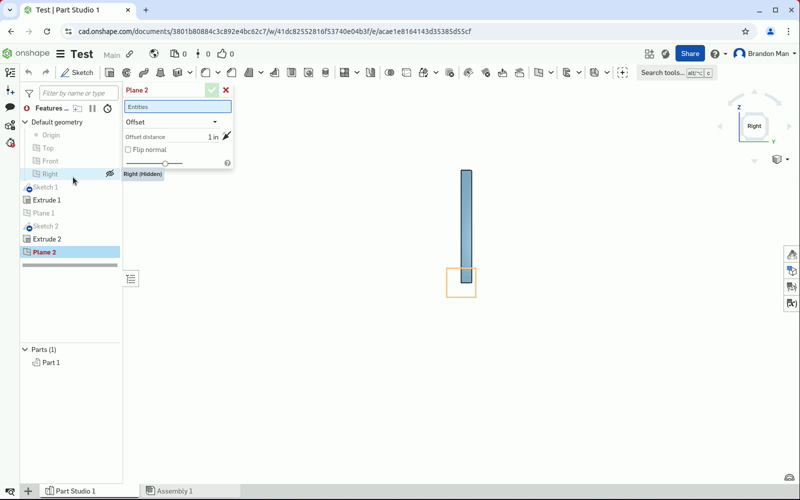
click(73, 176)
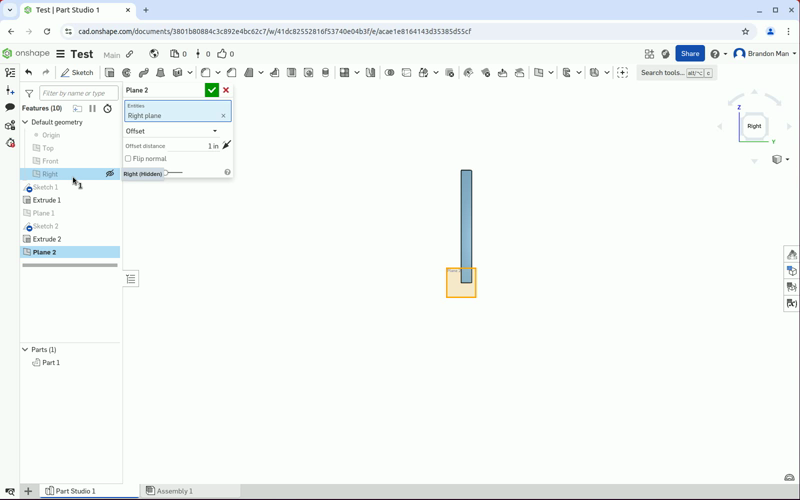
key(tab, 2)
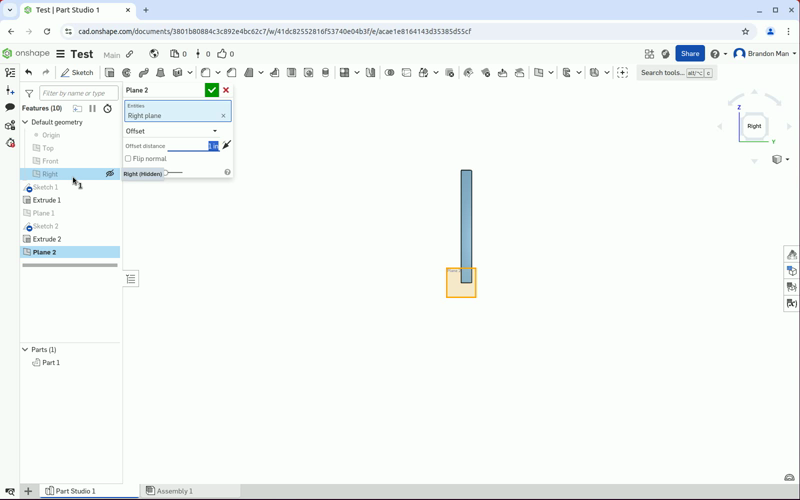
text(0.246)
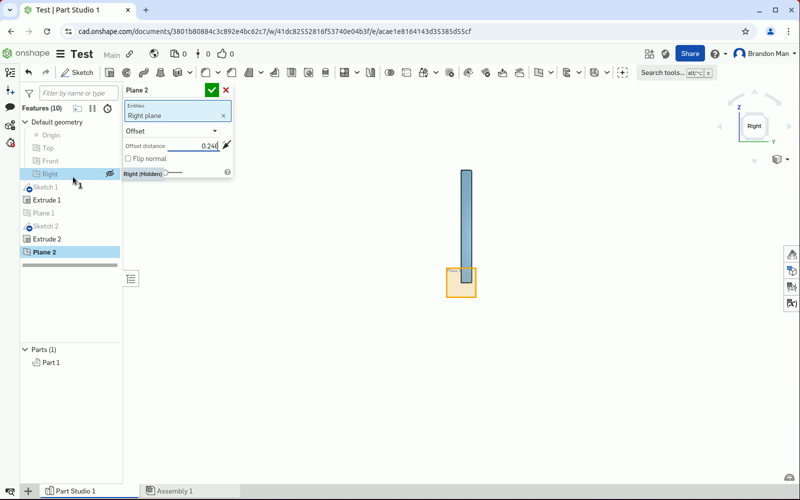
key(enter, 2)
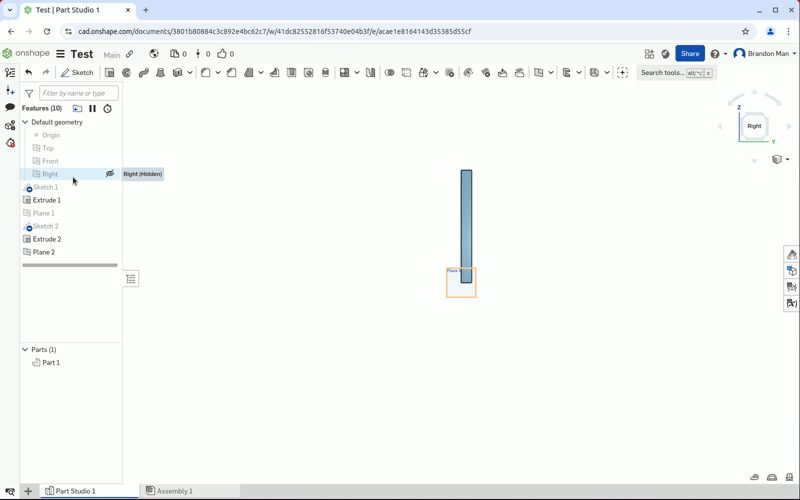
key(shift+s)
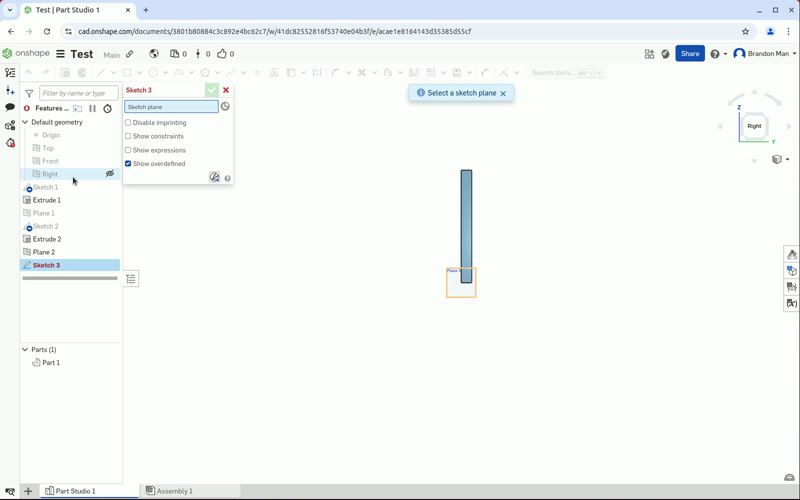
mouse_move(73, 254)
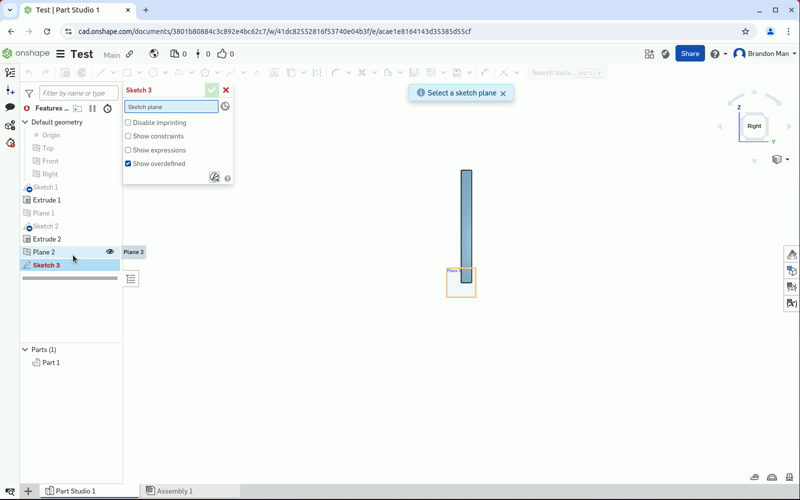
click(73, 254)
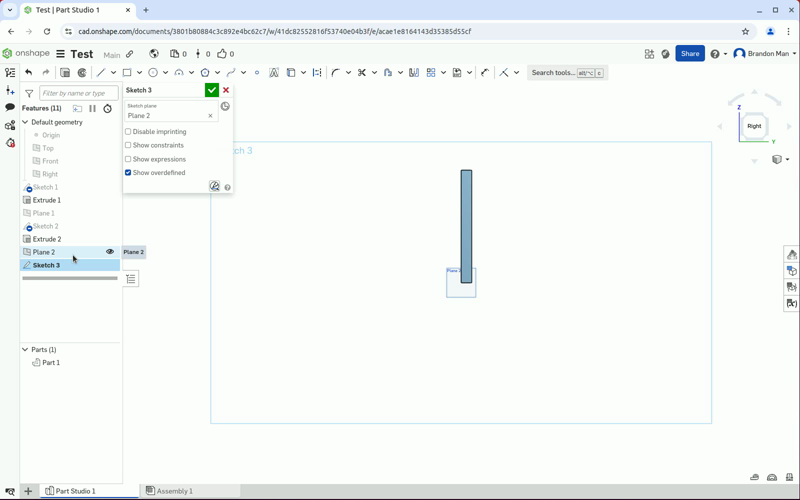
mouse_move(73, 352)
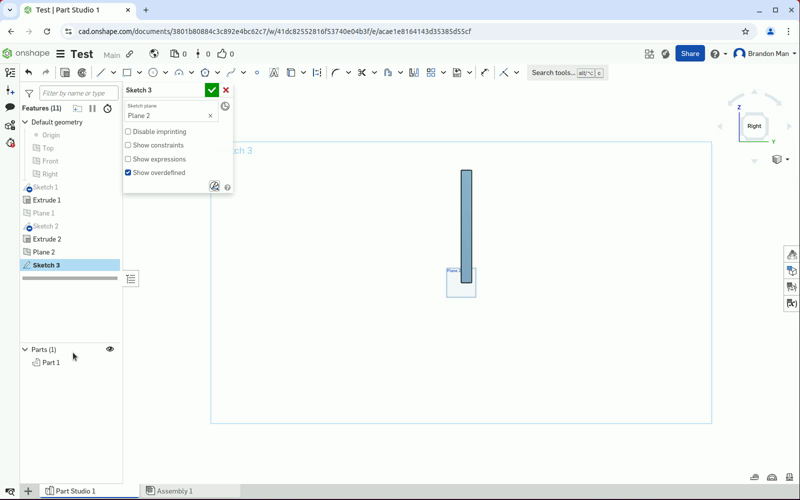
key(y)
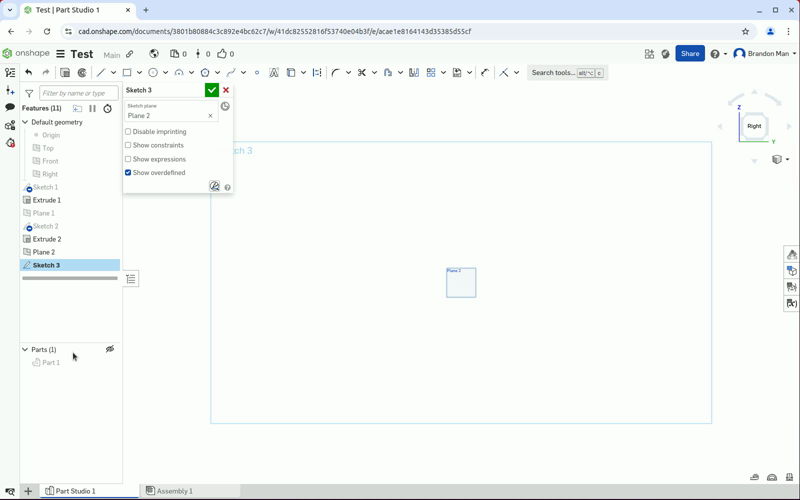
key(c)
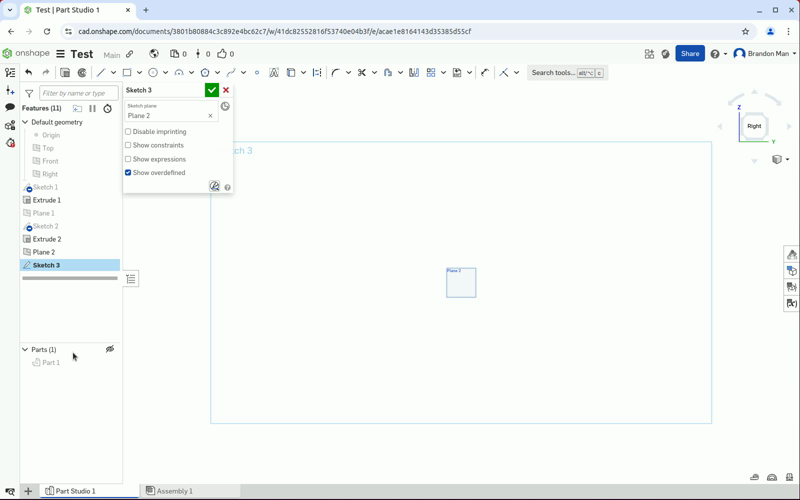
key_down(shift)
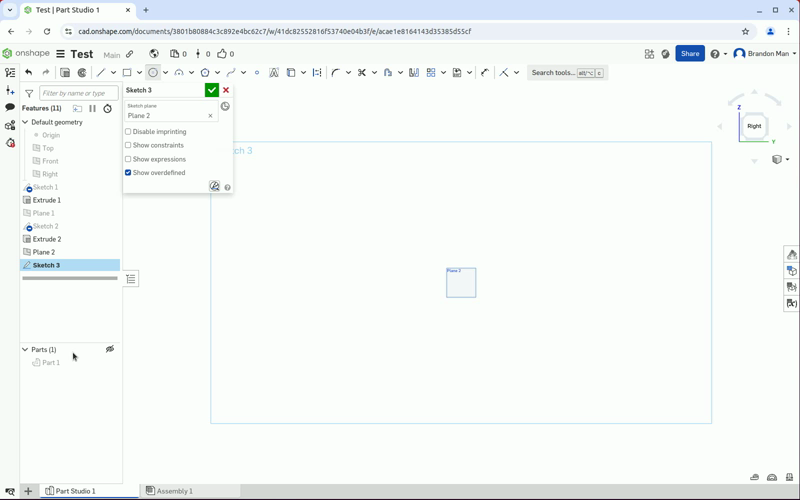
mouse_move(466, 226)
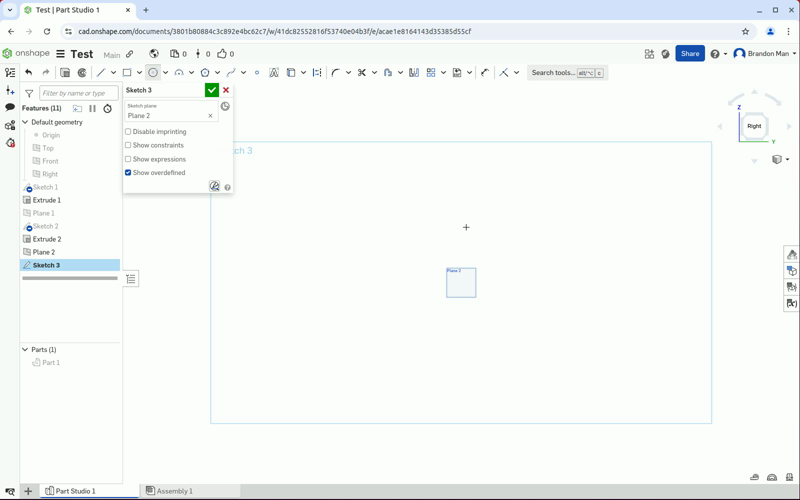
click(466, 226)
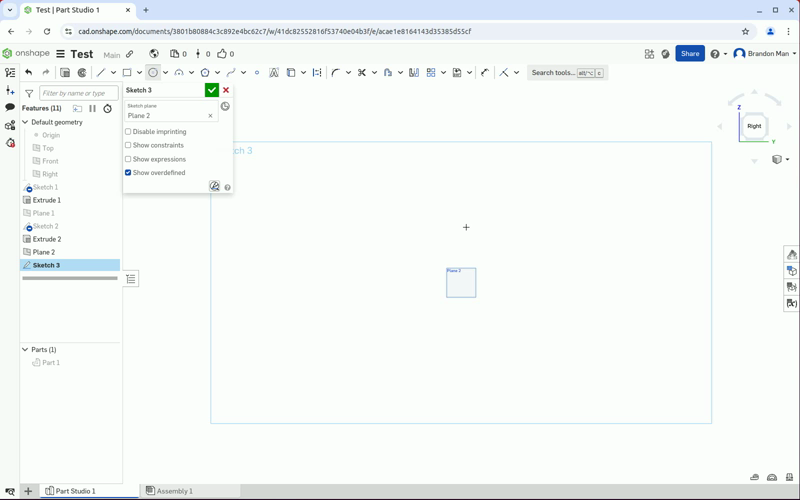
key_up(shift)
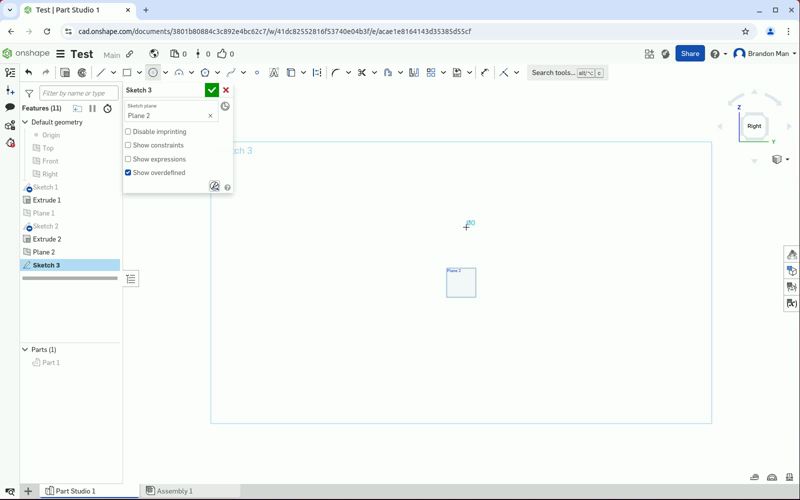
mouse_move(469, 226)
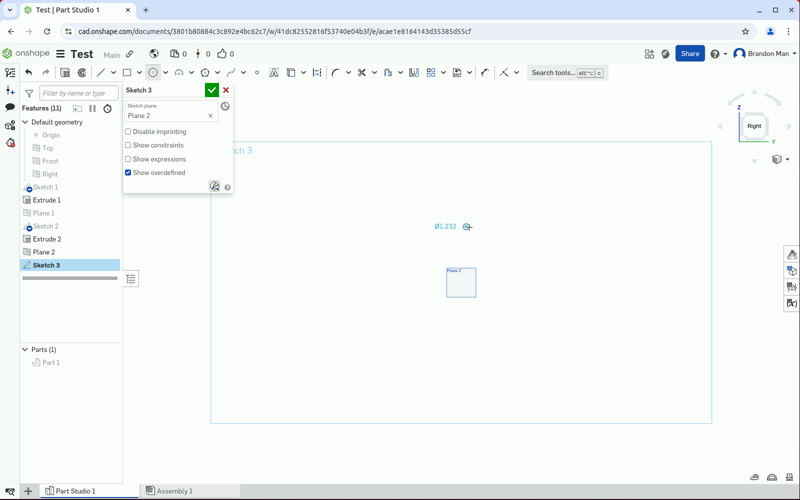
click(469, 226)
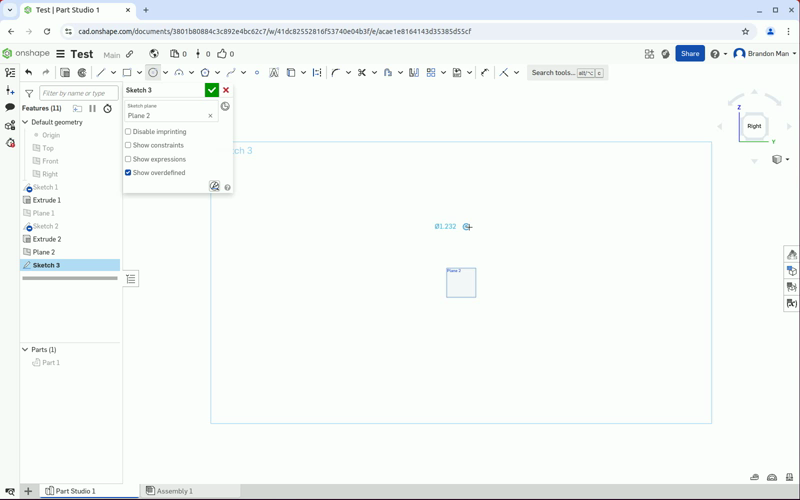
key(esc)
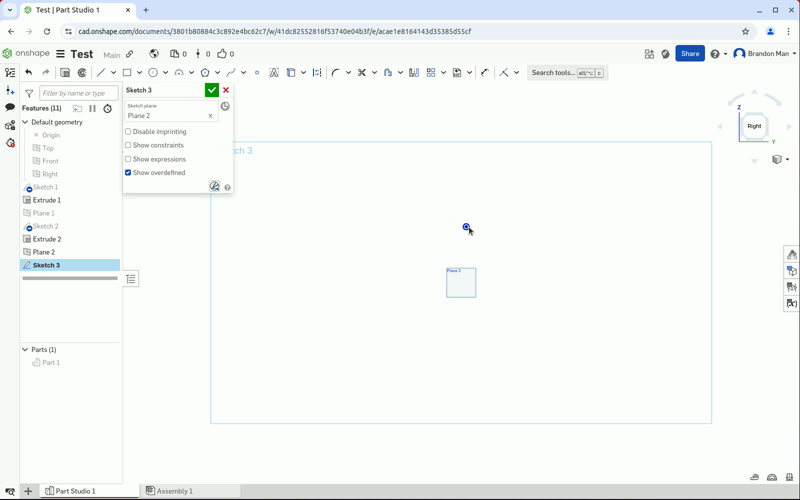
mouse_move(467, 228)
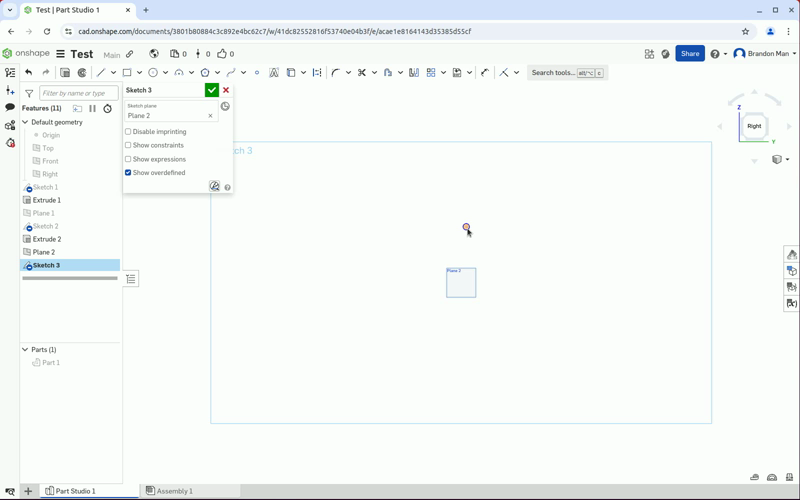
scroll(6)
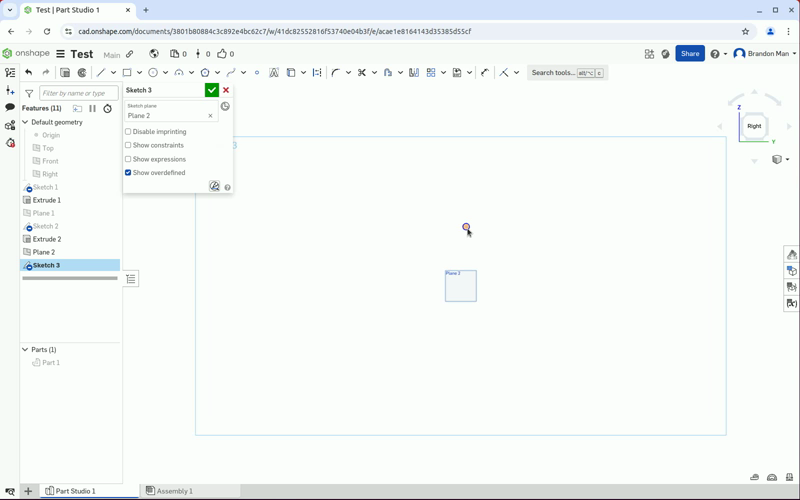
scroll(6)
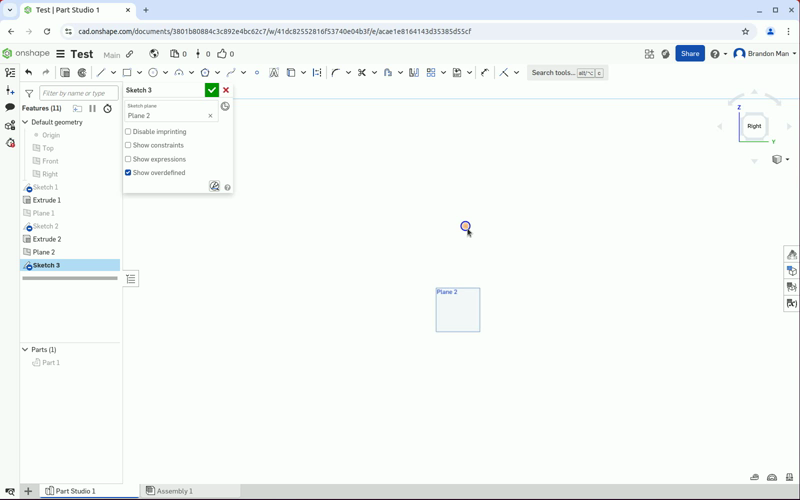
scroll(6)
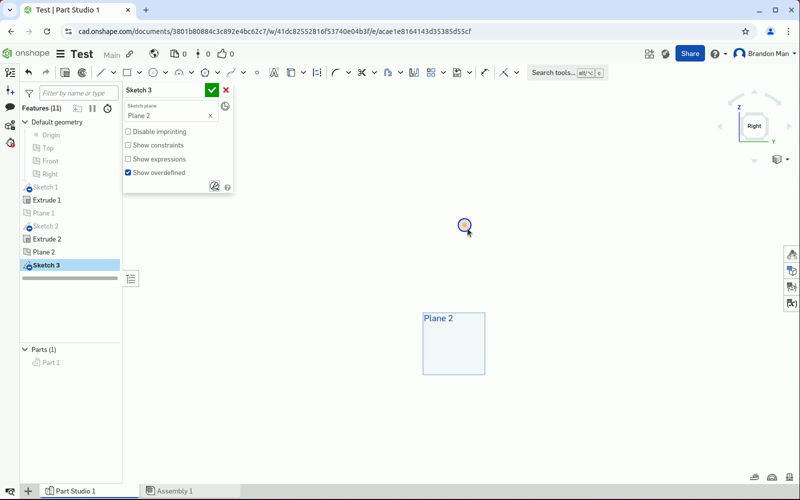
scroll(6)
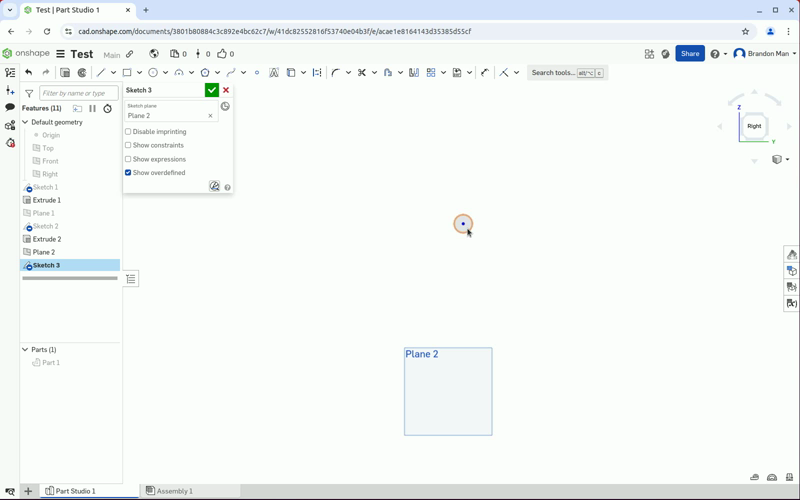
scroll(6)
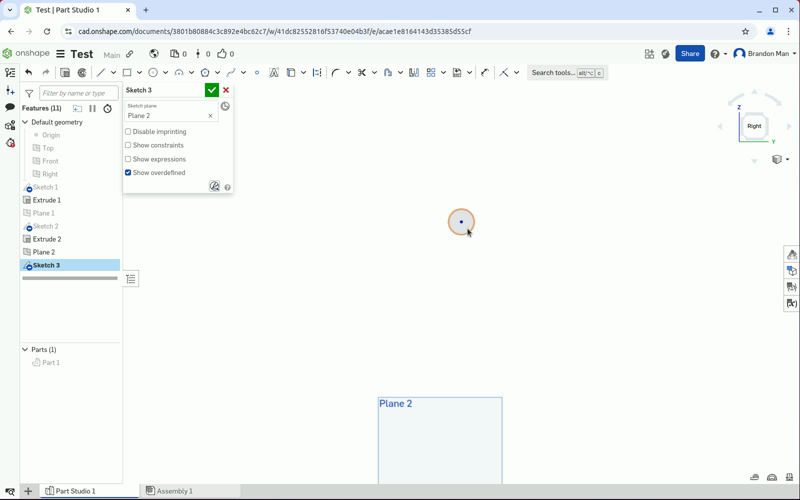
scroll(6)
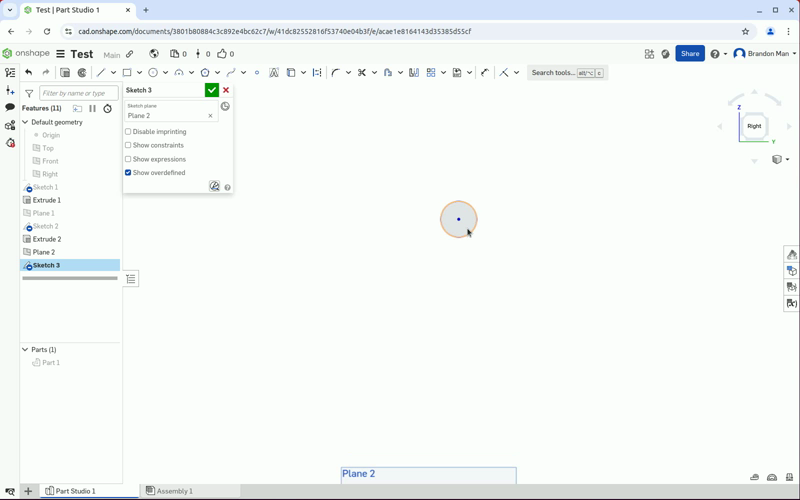
scroll(6)
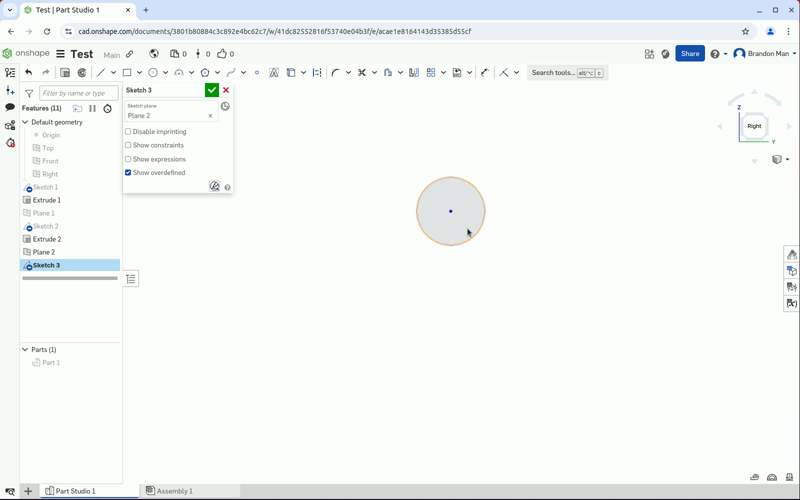
click(467, 228)
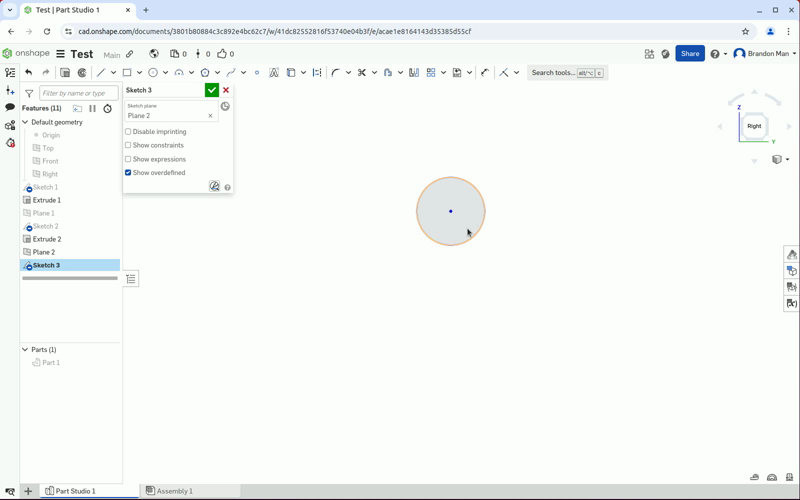
scroll(-6)
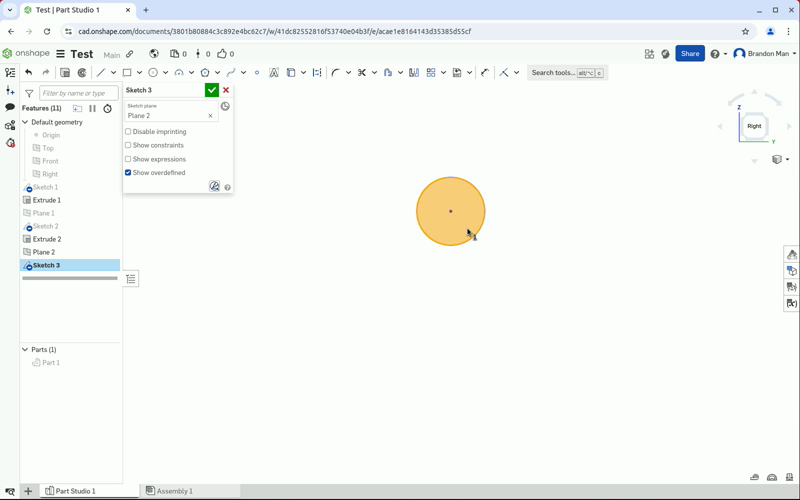
scroll(-6)
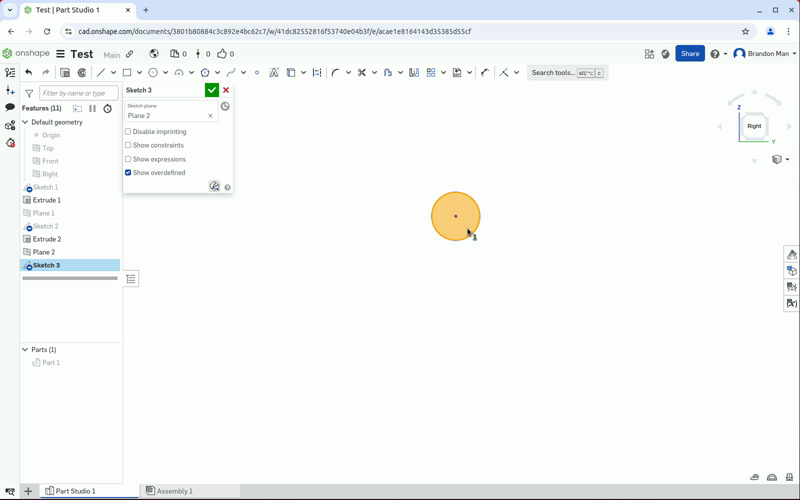
scroll(-6)
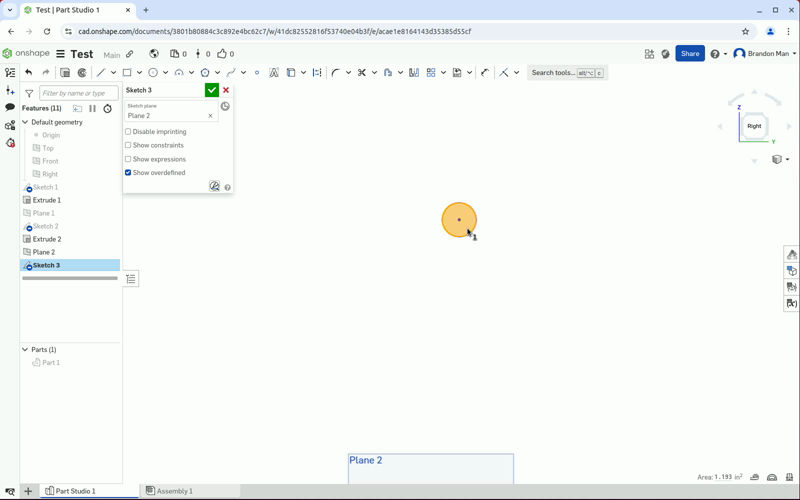
scroll(-6)
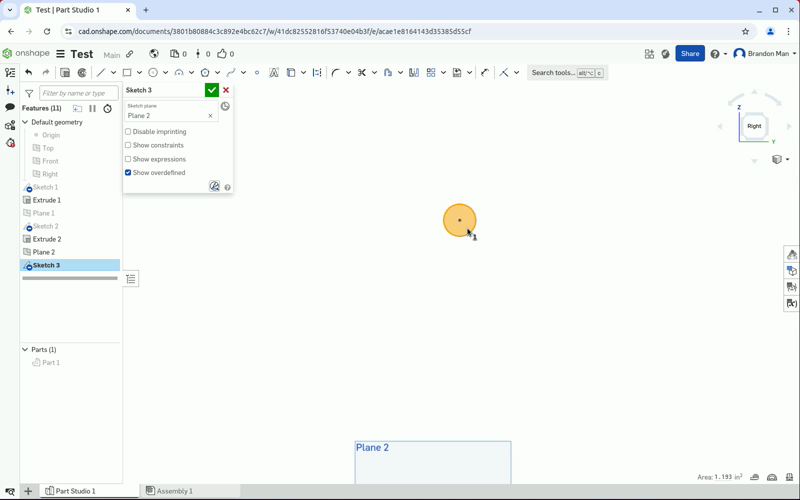
scroll(-6)
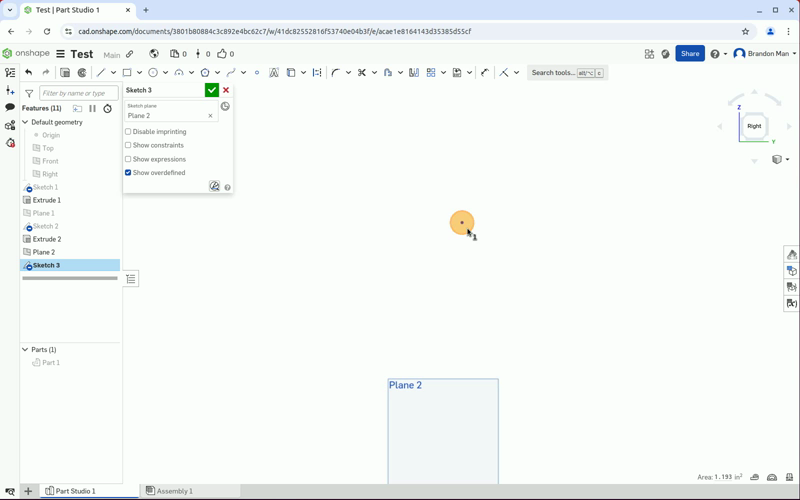
scroll(-6)
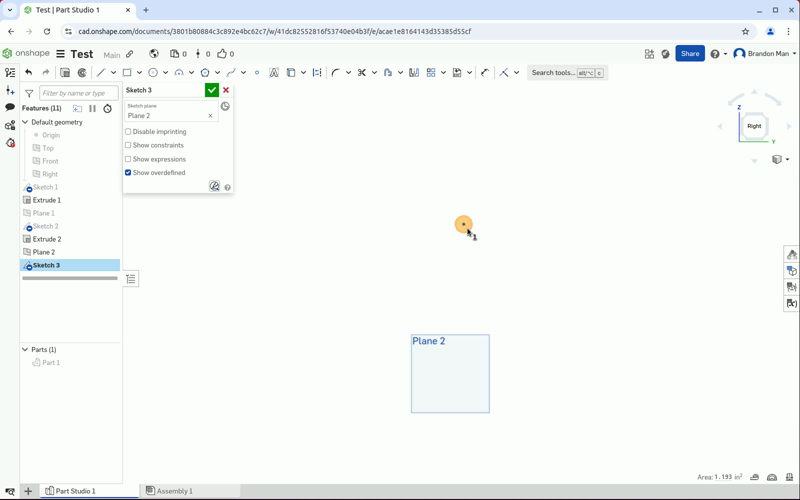
scroll(-6)
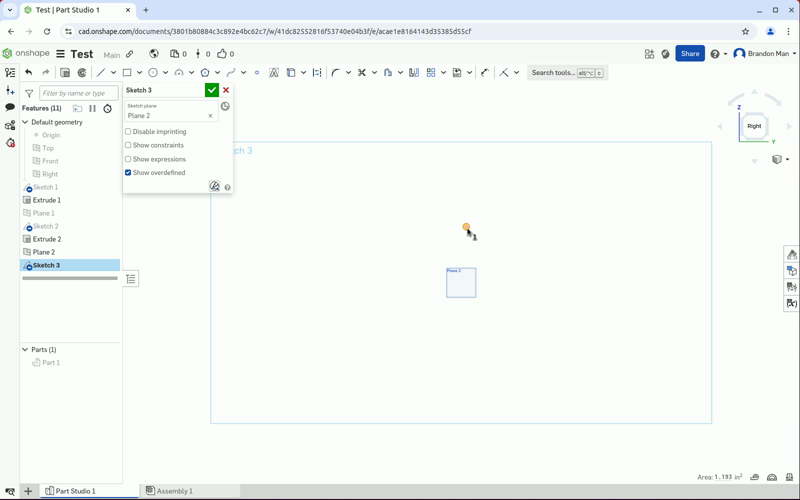
mouse_move(73, 352)
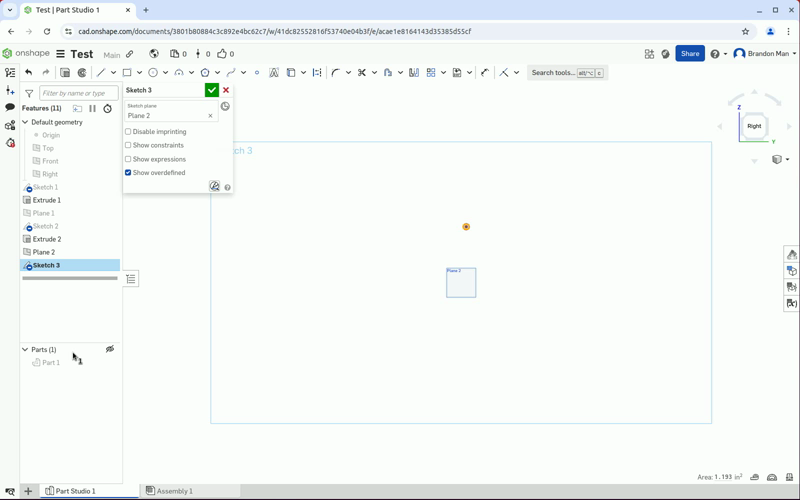
key(shift+y)
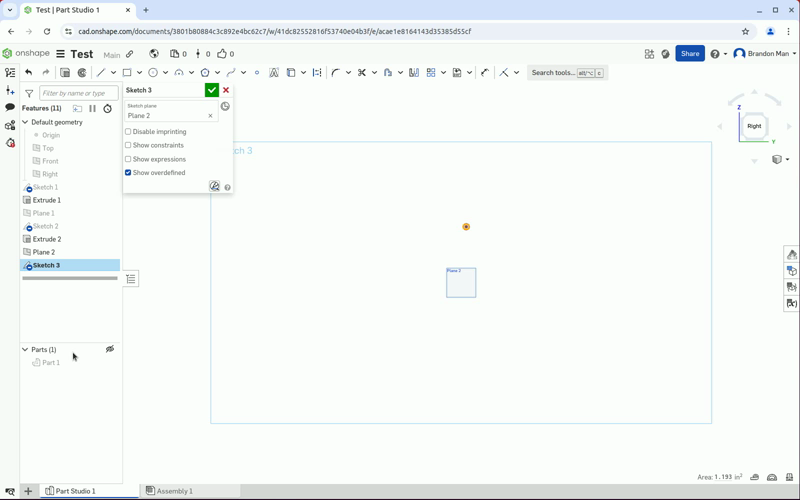
key(shift+e)
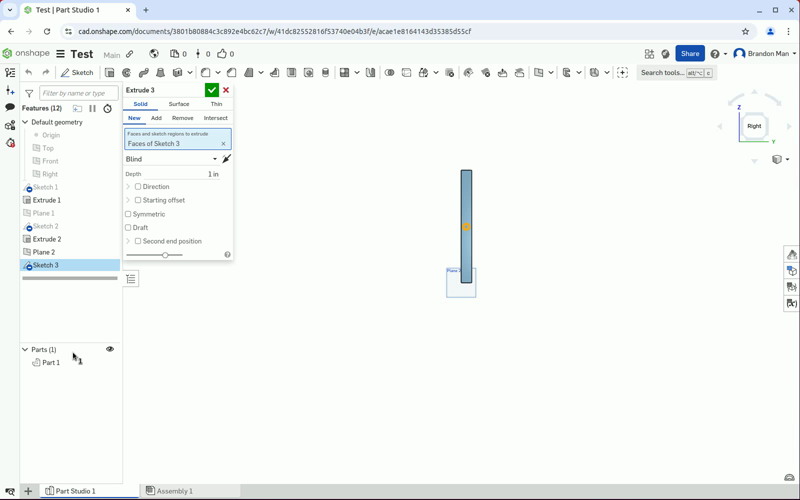
mouse_move(143, 106)
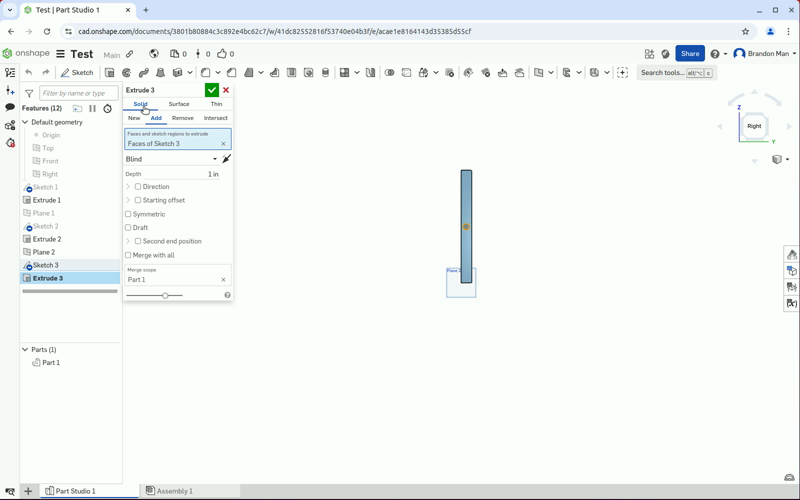
click(143, 106)
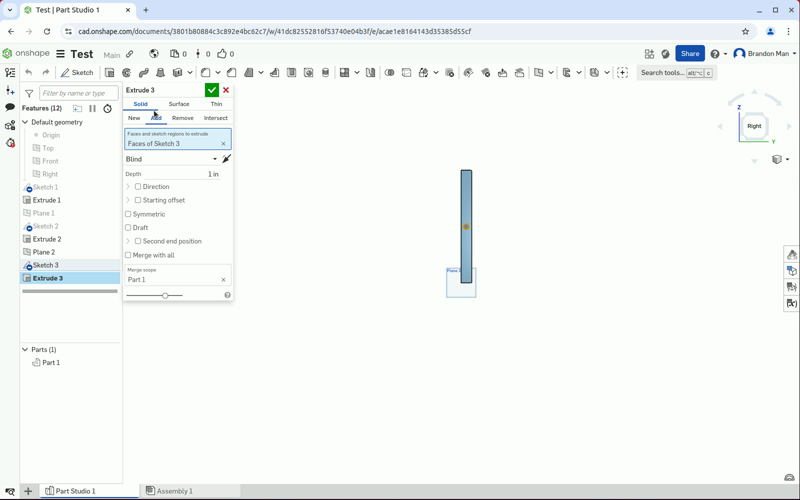
mouse_move(186, 120)
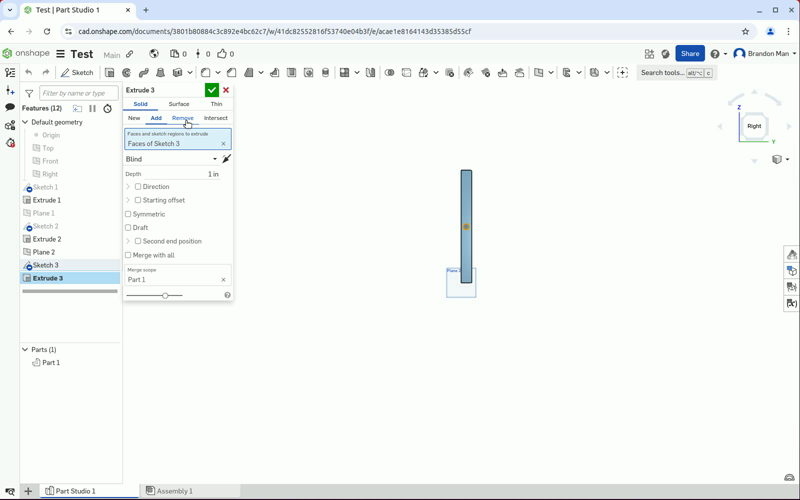
click(186, 120)
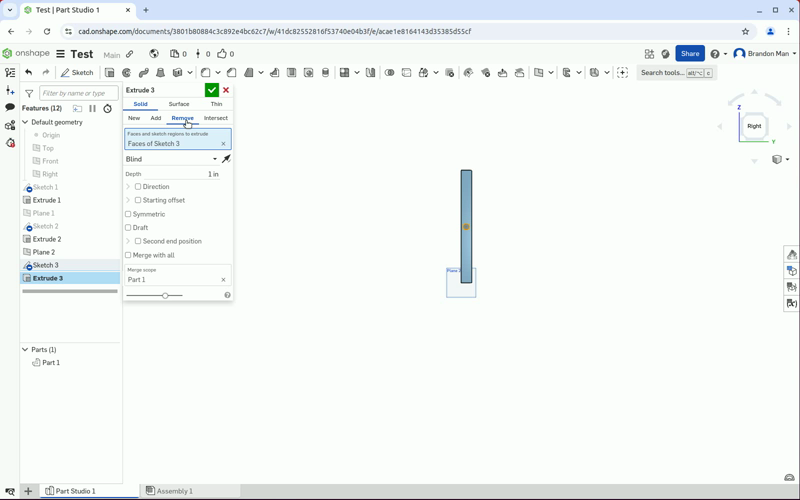
key(tab, 4)
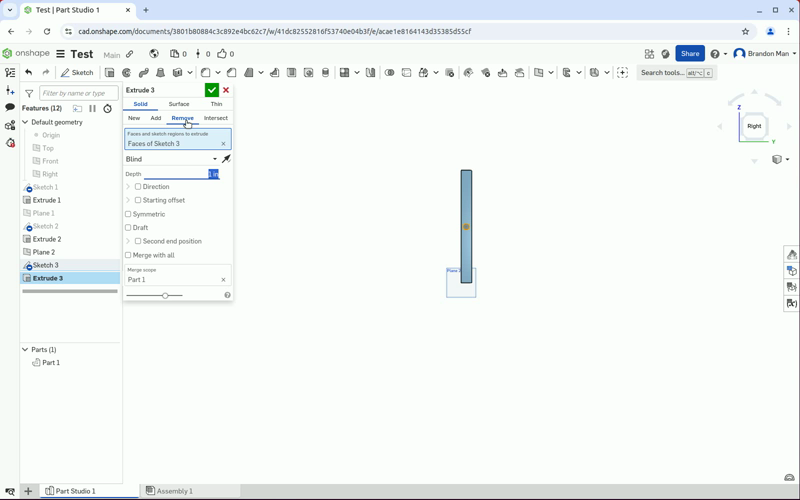
text(3.129)
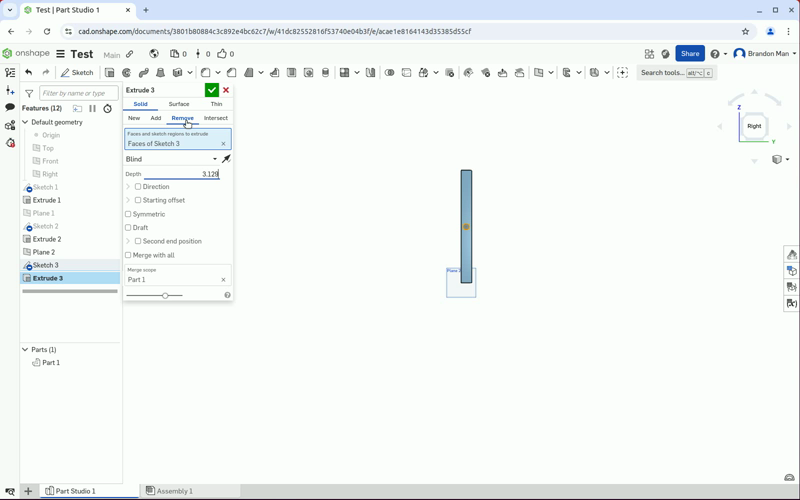
key(tab, 6)
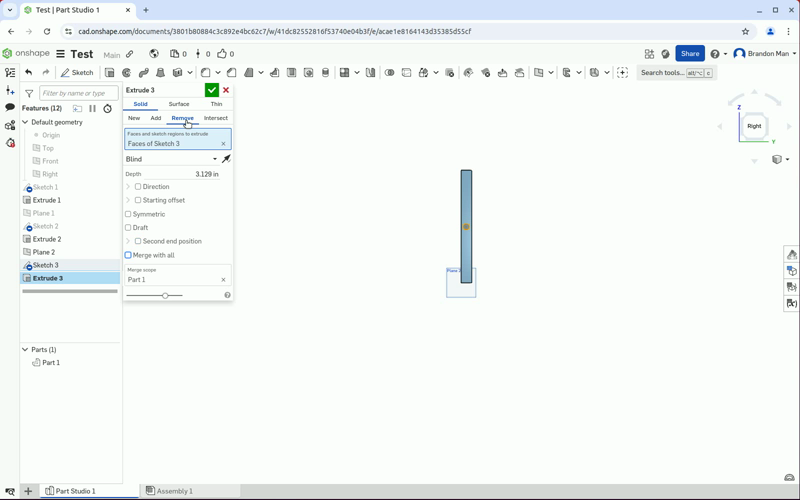
key(space)
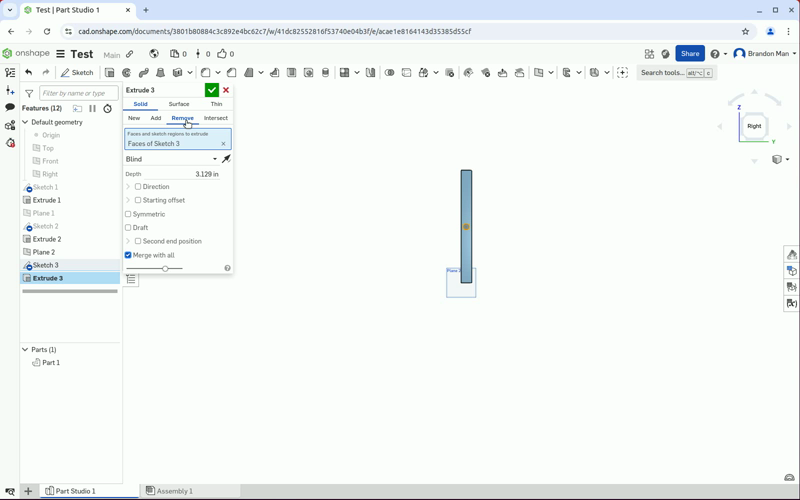
key(enter)
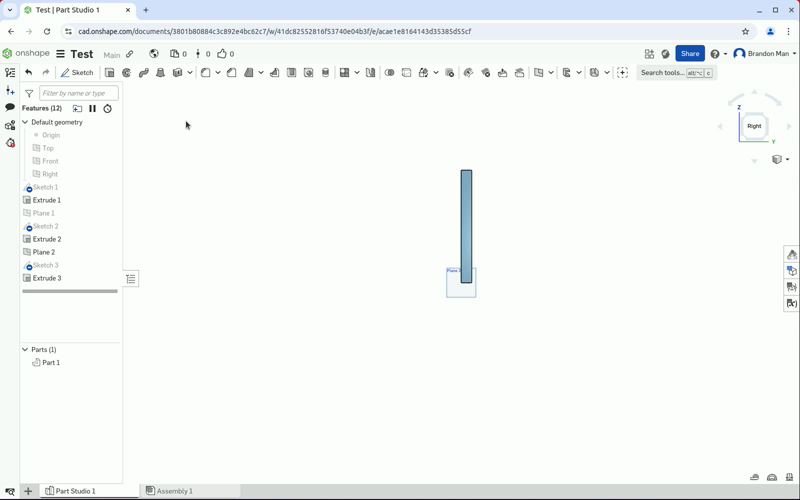
key(shift+h)
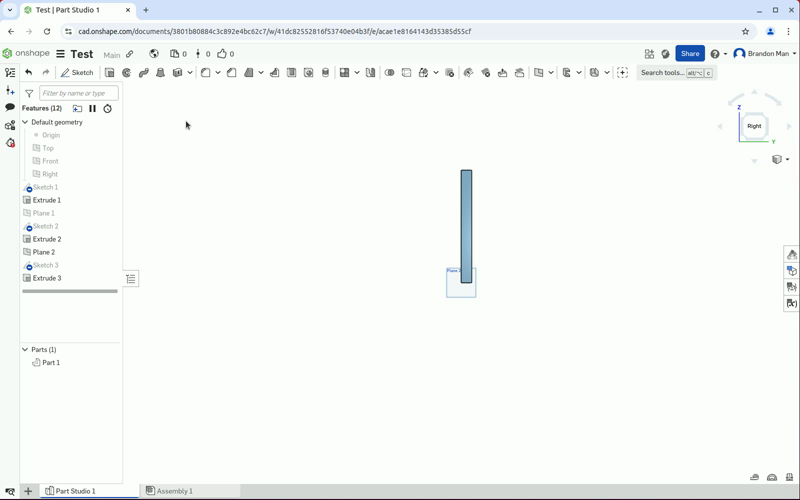
key(shift+h)
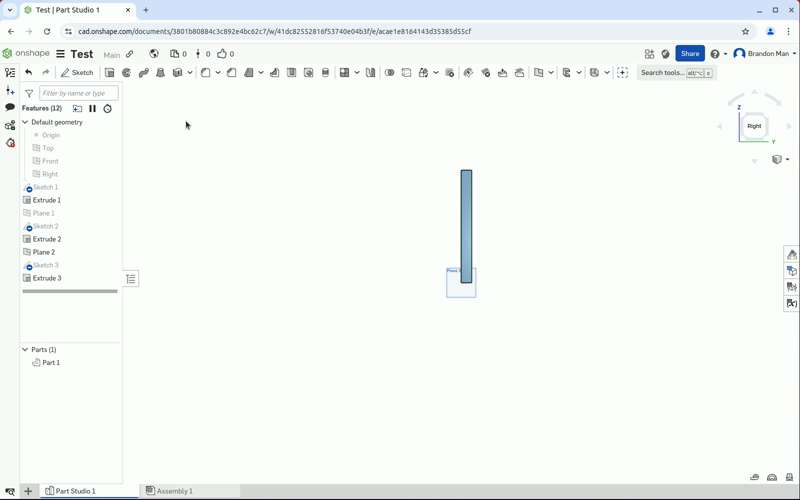
mouse_move(73, 189)
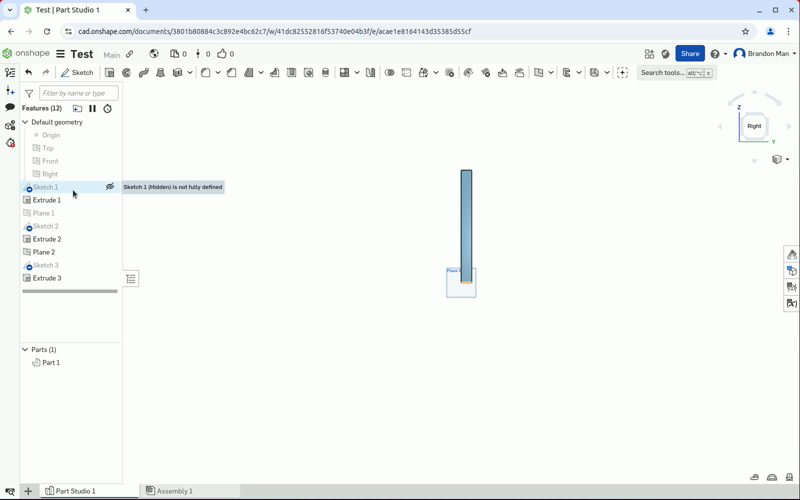
click(73, 189)
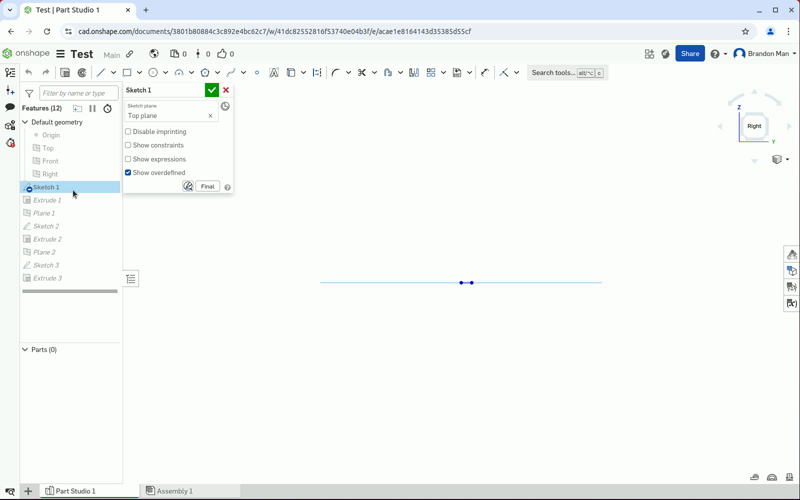
mouse_move(229, 92)
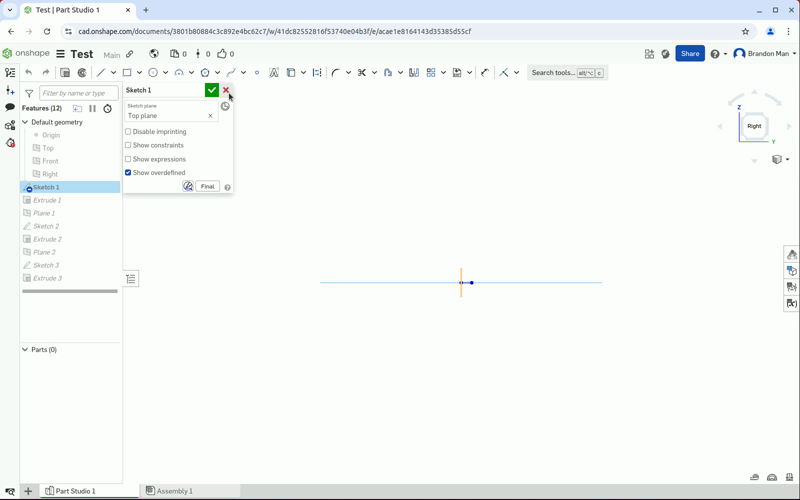
click(229, 92)
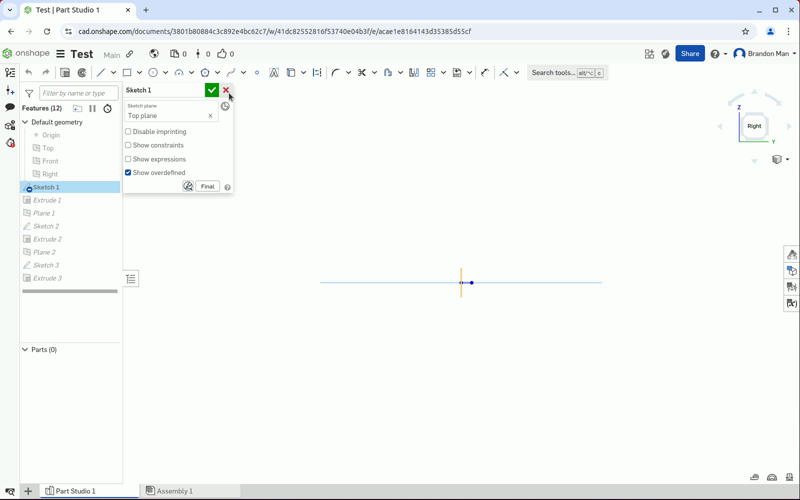
key(shift+s)
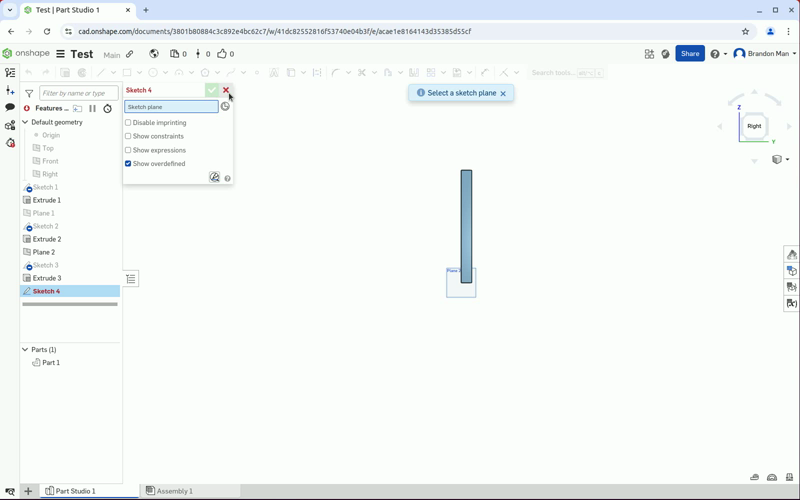
mouse_move(73, 254)
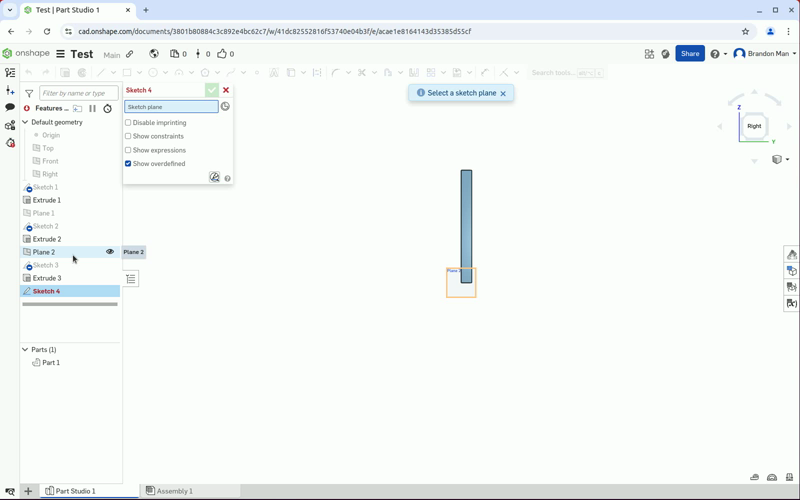
click(73, 254)
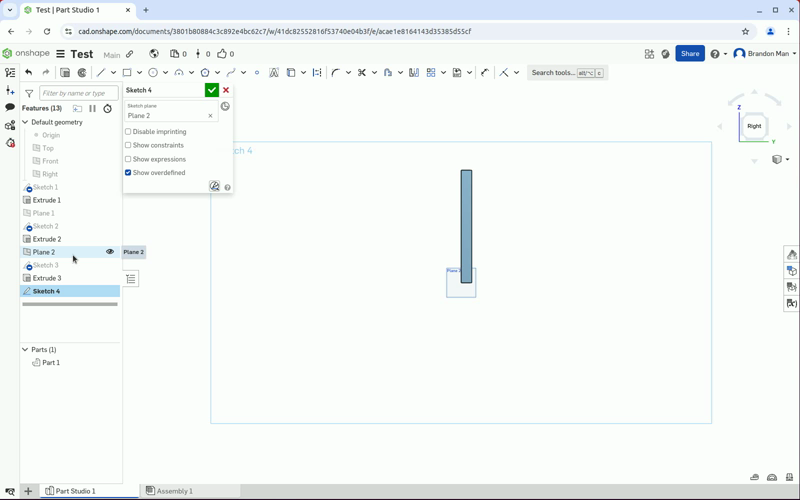
mouse_move(73, 352)
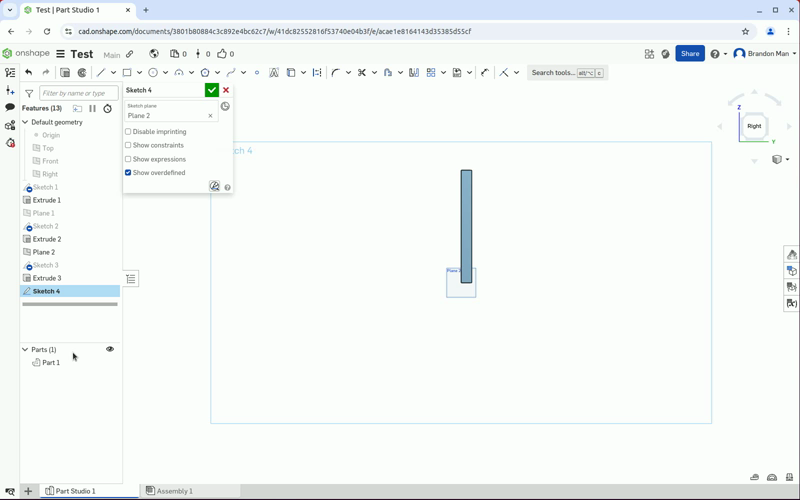
key(y)
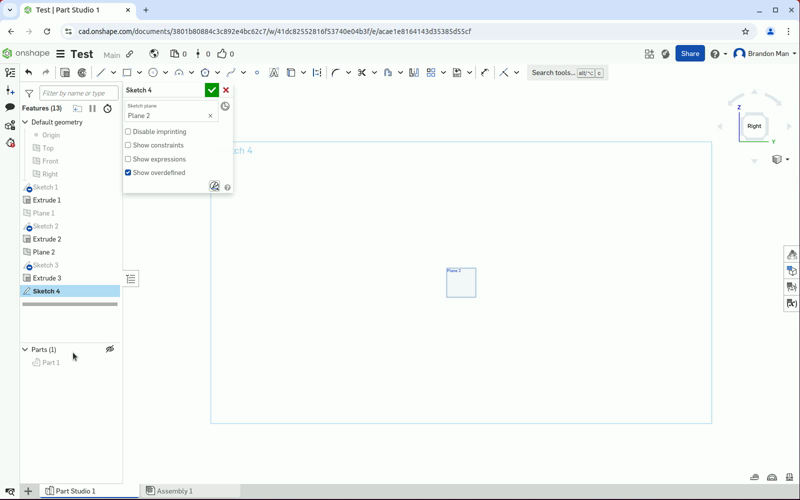
key(c)
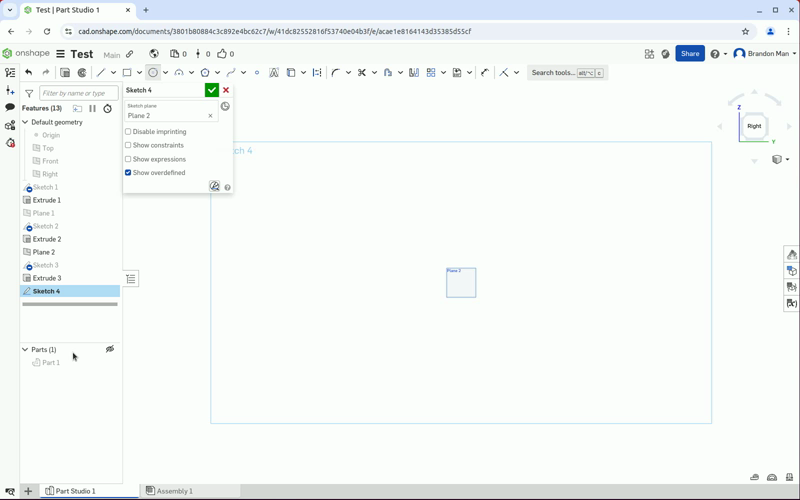
key_down(shift)
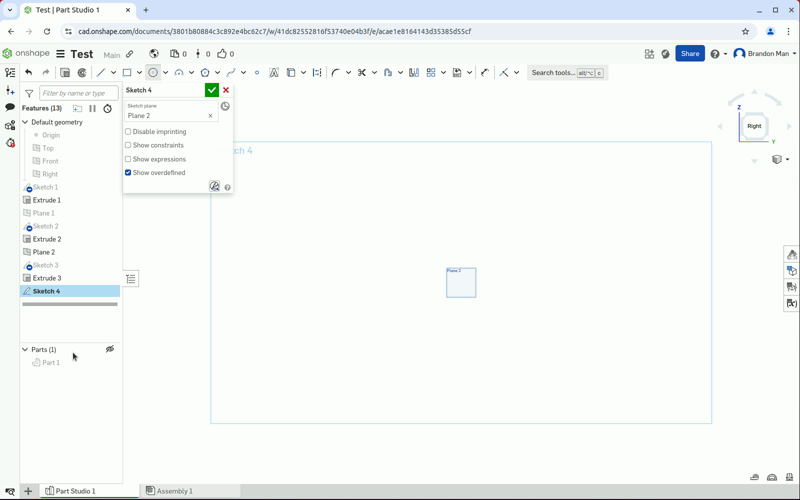
mouse_move(466, 193)
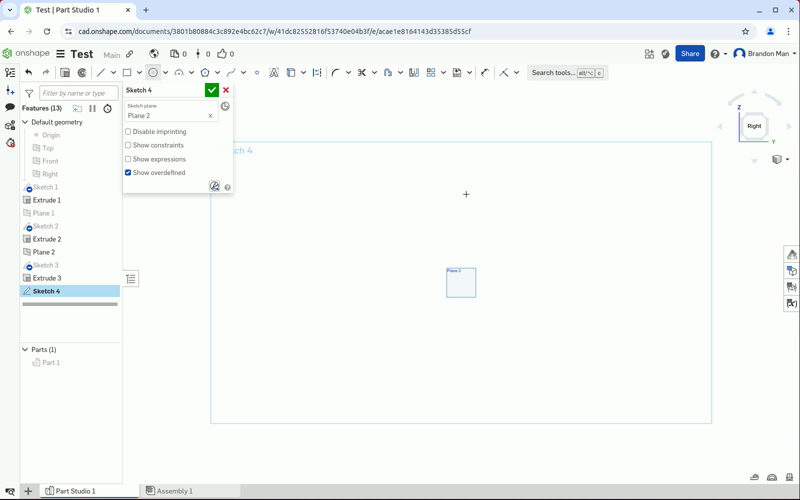
click(466, 193)
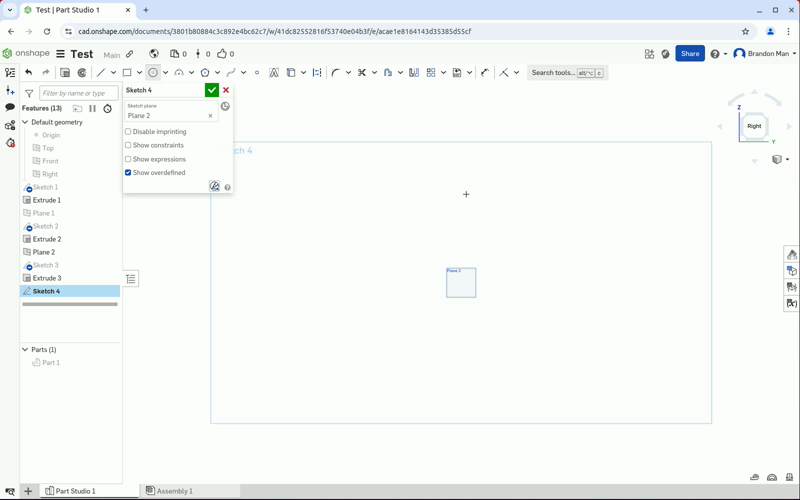
key_up(shift)
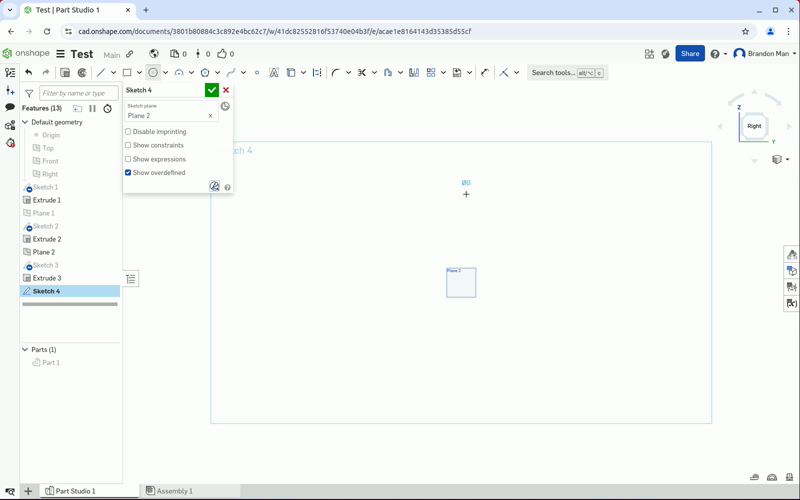
mouse_move(469, 193)
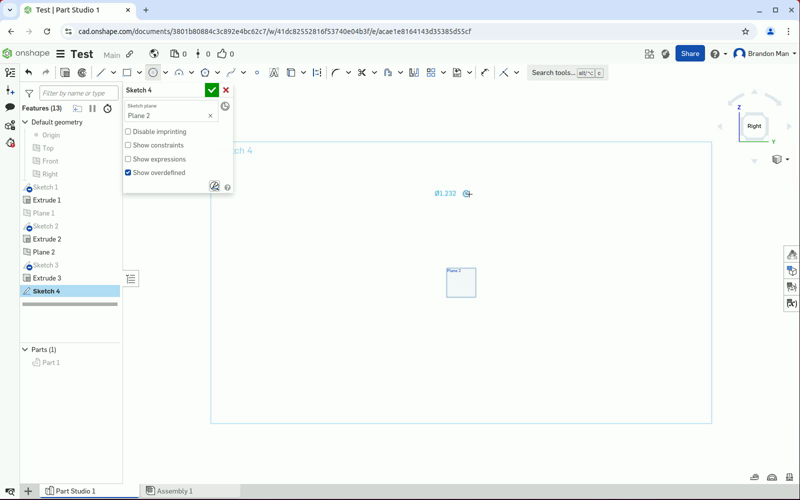
click(469, 193)
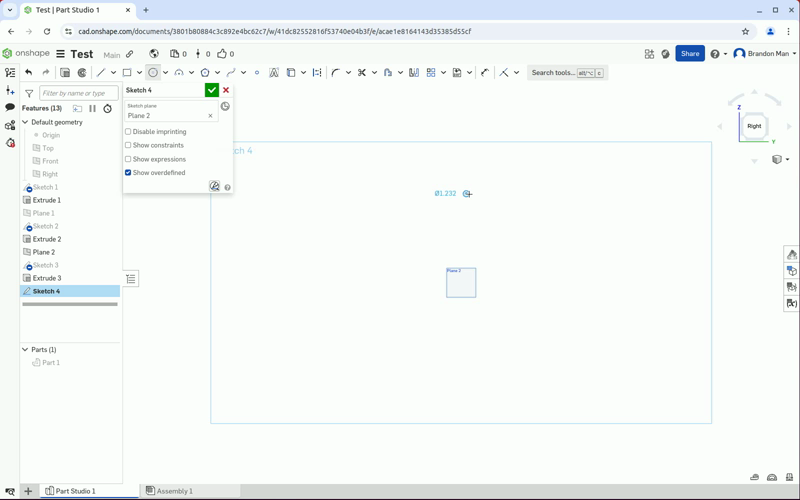
key(esc)
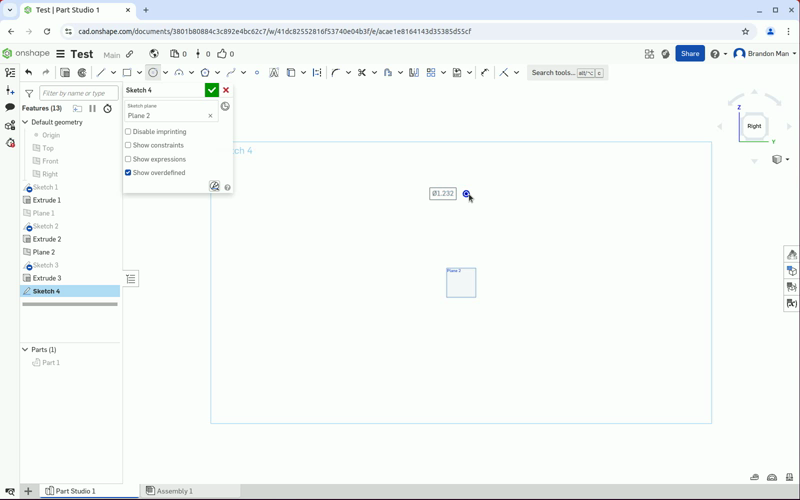
mouse_move(464, 192)
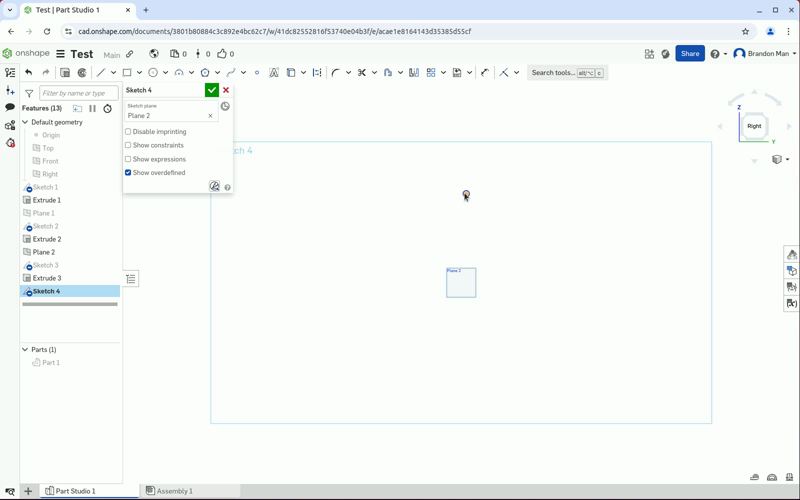
scroll(6)
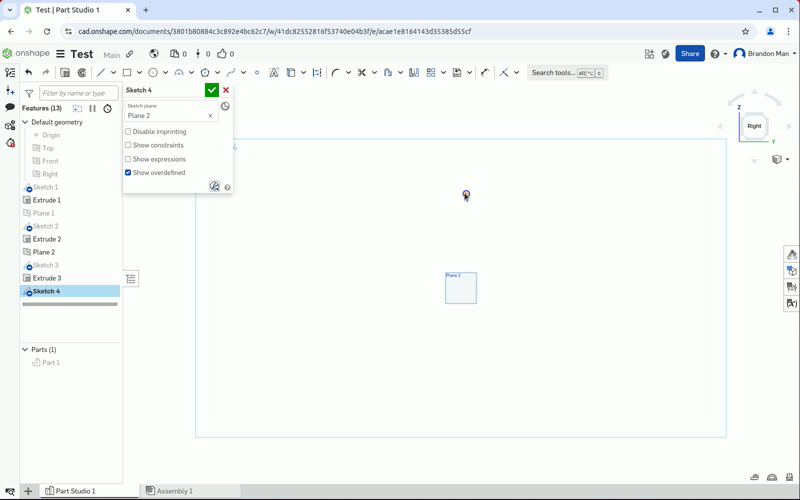
scroll(6)
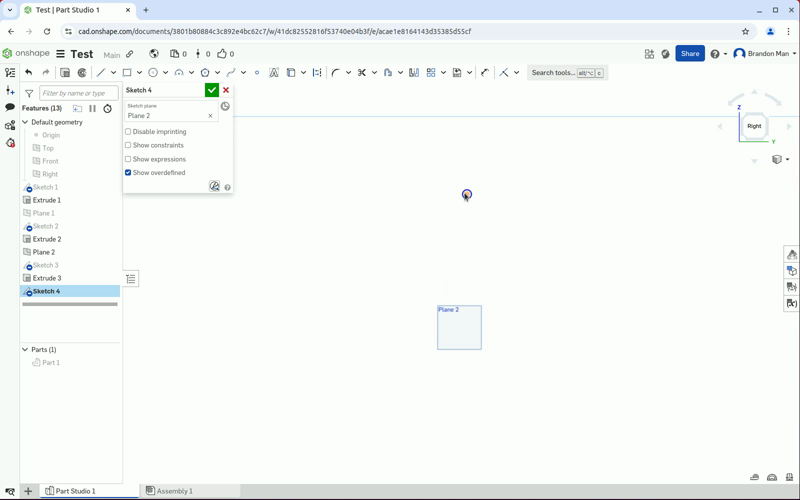
scroll(6)
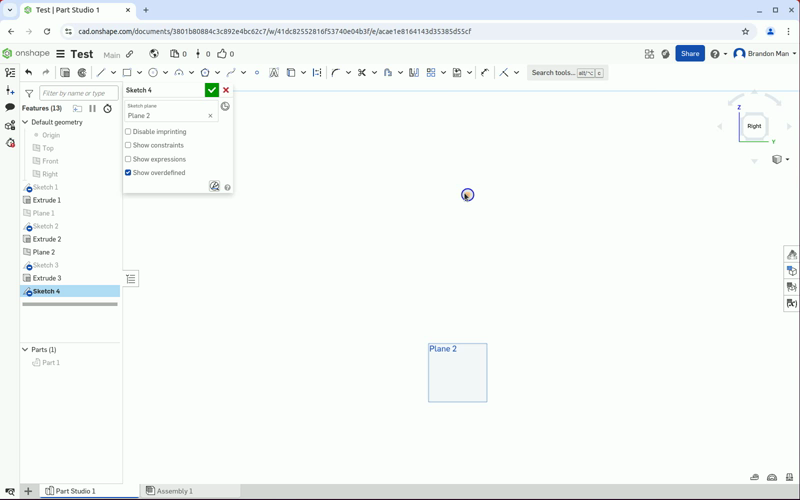
scroll(6)
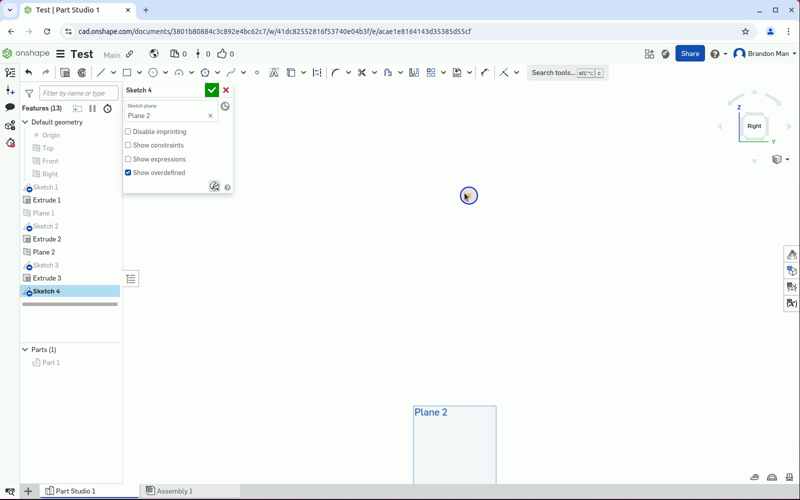
scroll(6)
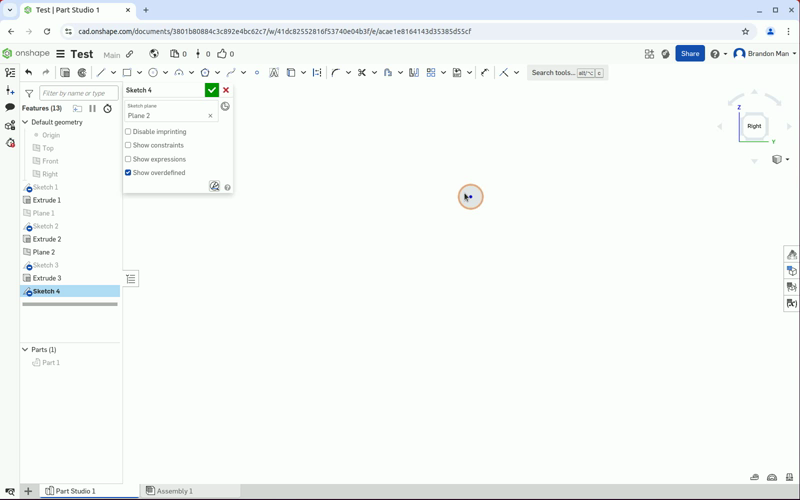
scroll(6)
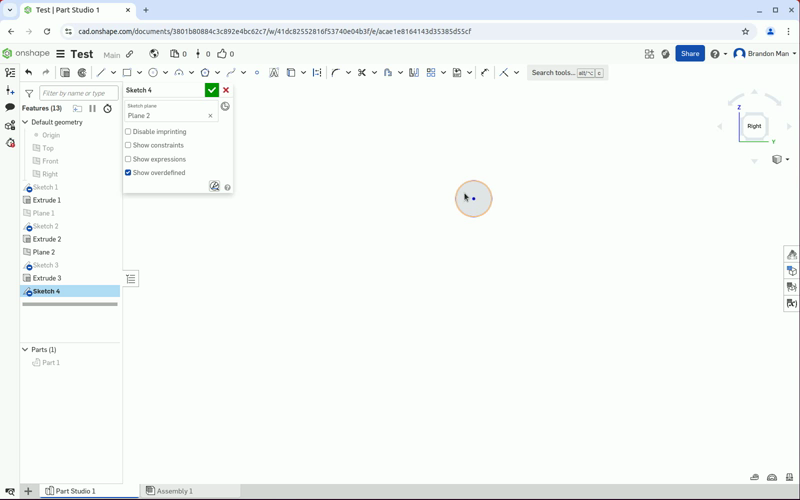
scroll(6)
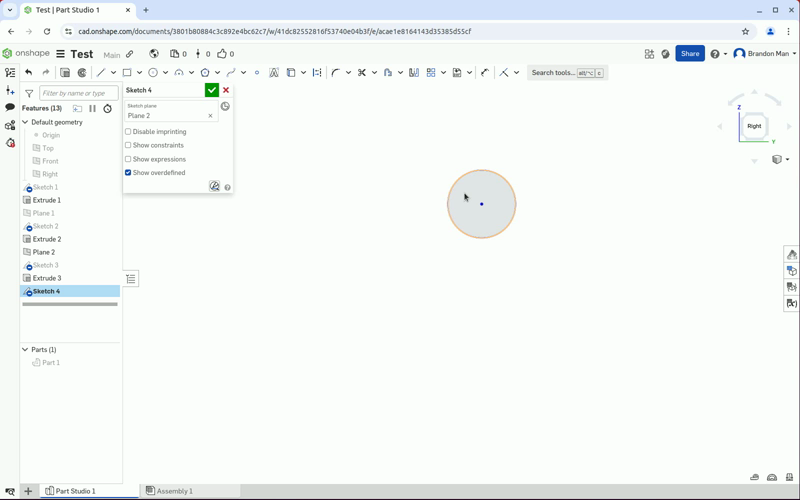
click(464, 192)
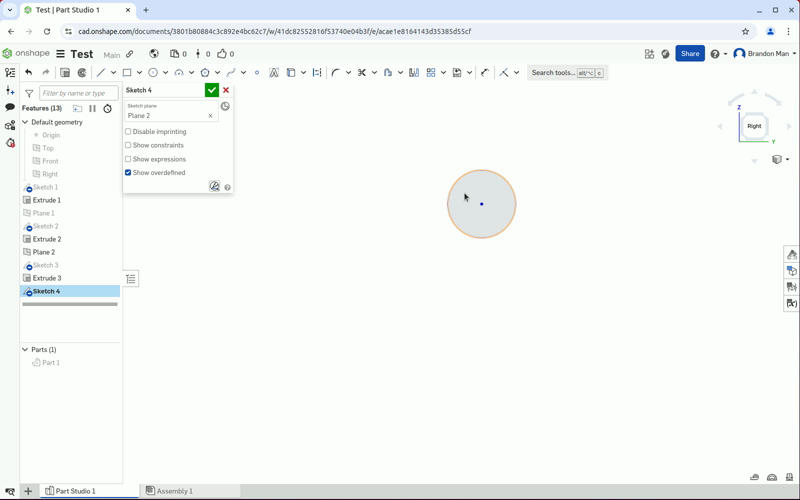
scroll(-6)
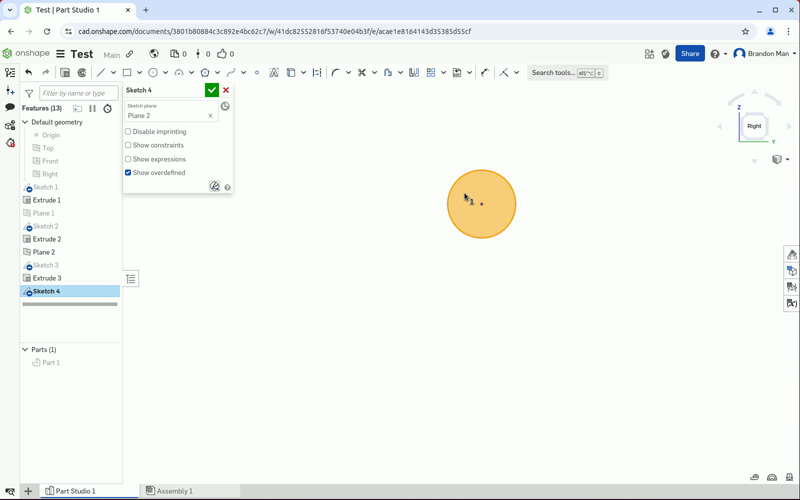
scroll(-6)
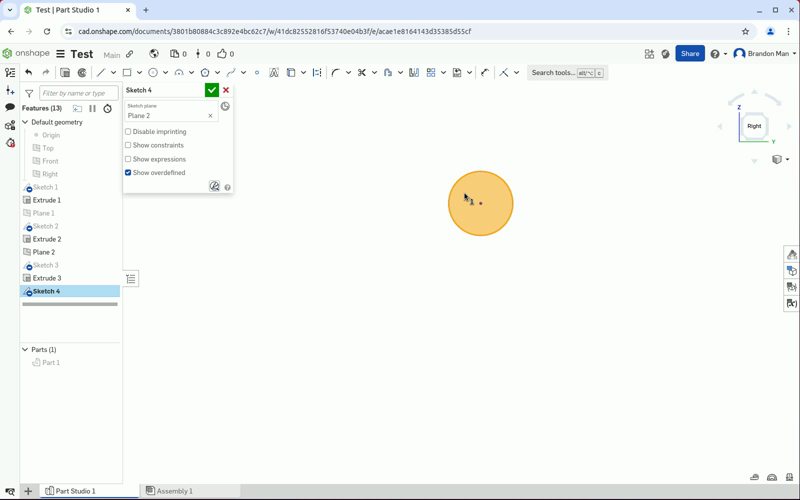
scroll(-6)
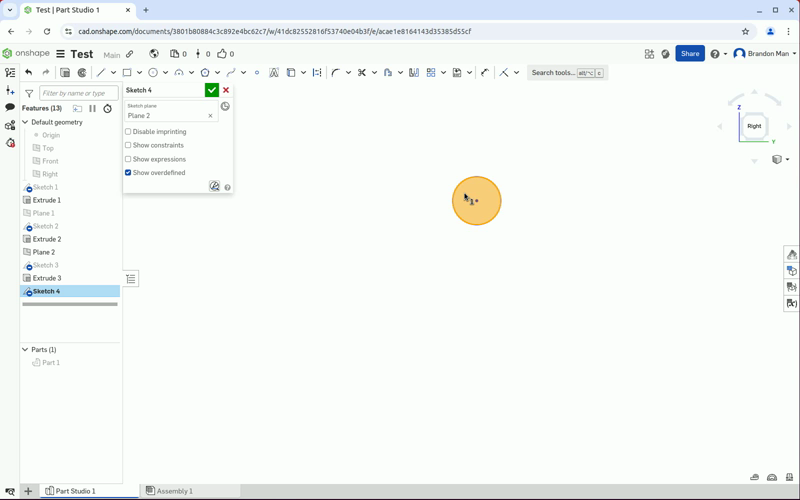
scroll(-6)
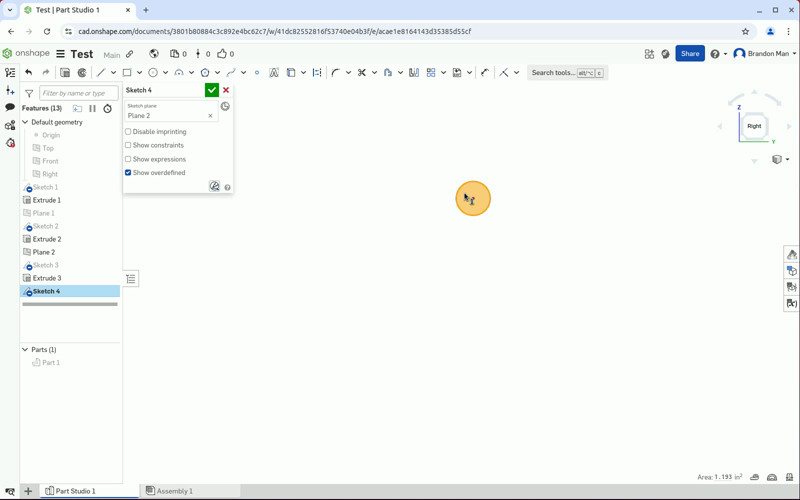
scroll(-6)
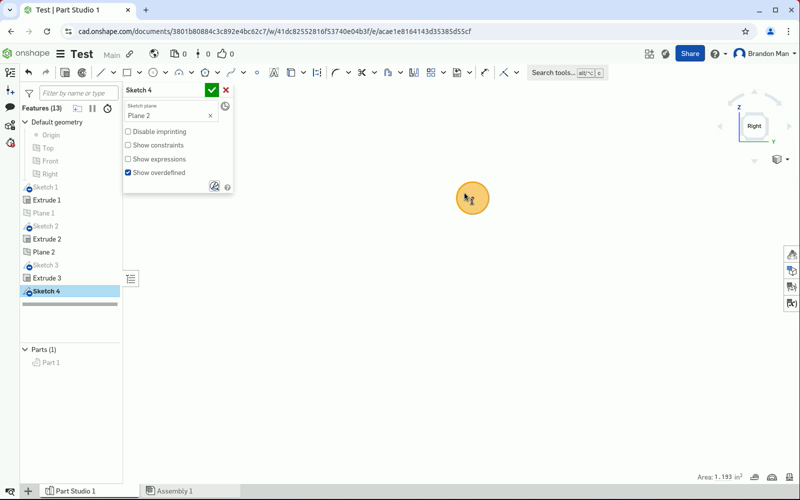
scroll(-6)
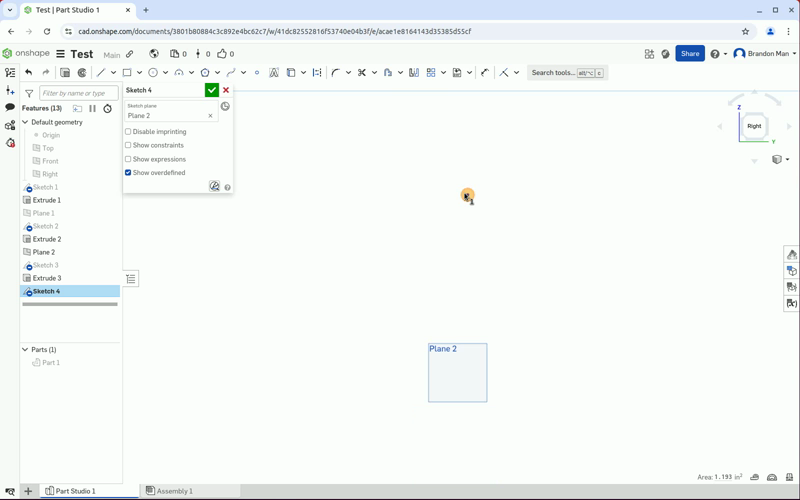
scroll(-6)
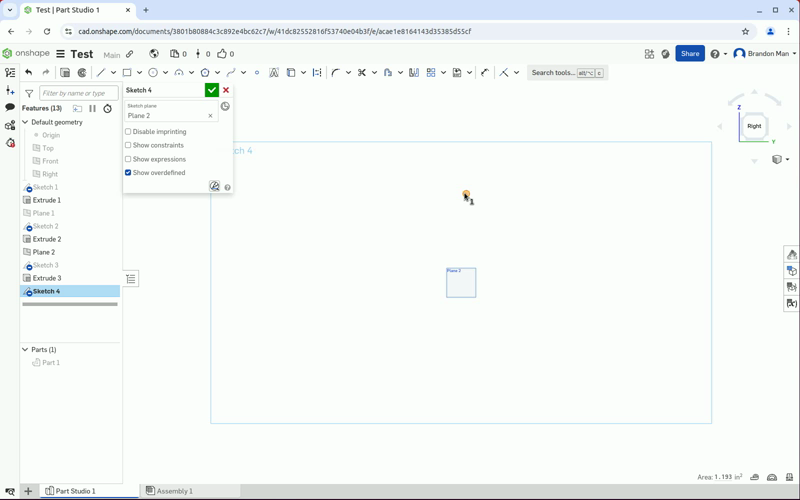
mouse_move(73, 352)
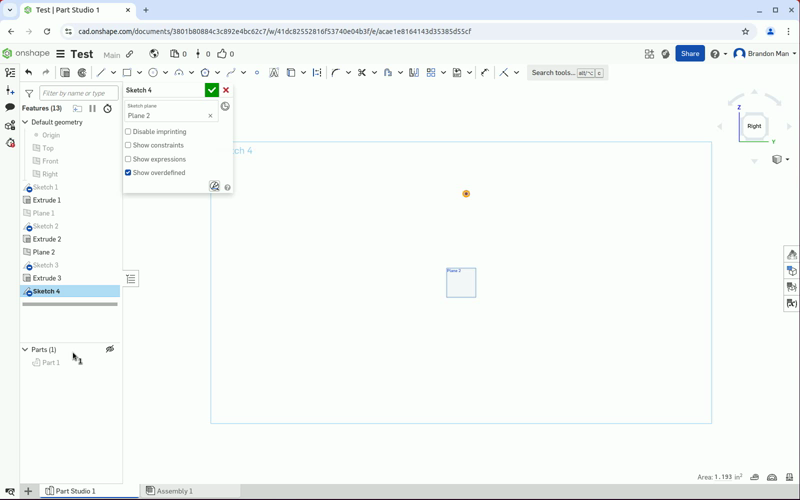
key(shift+y)
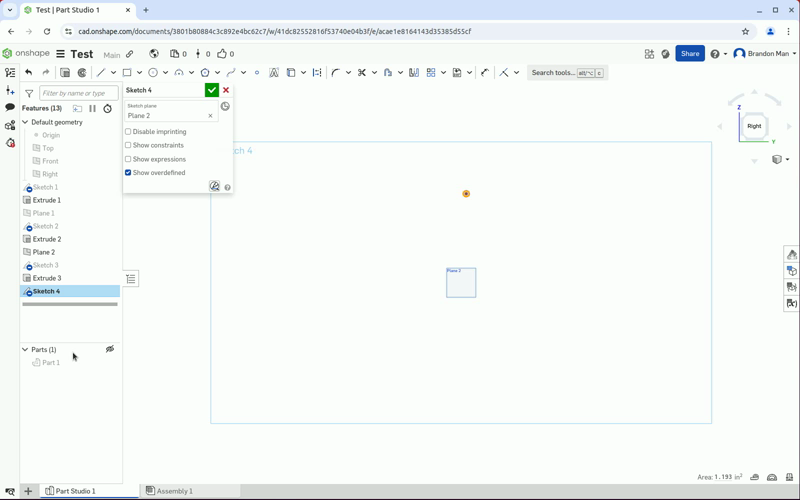
key(shift+e)
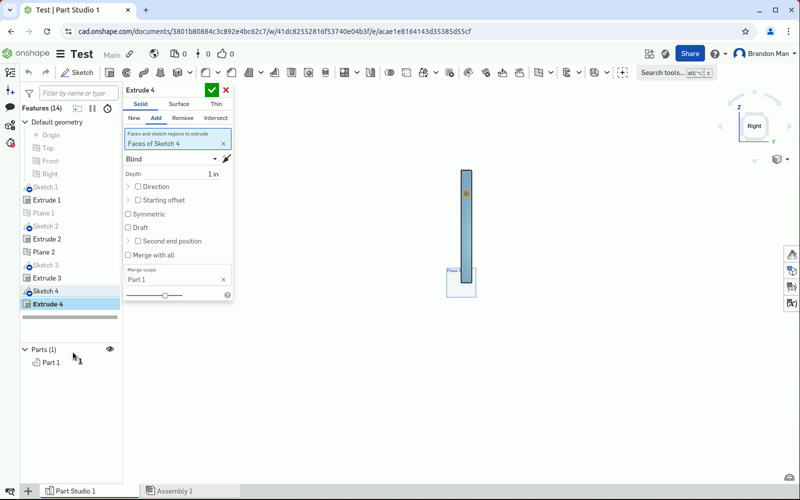
mouse_move(143, 106)
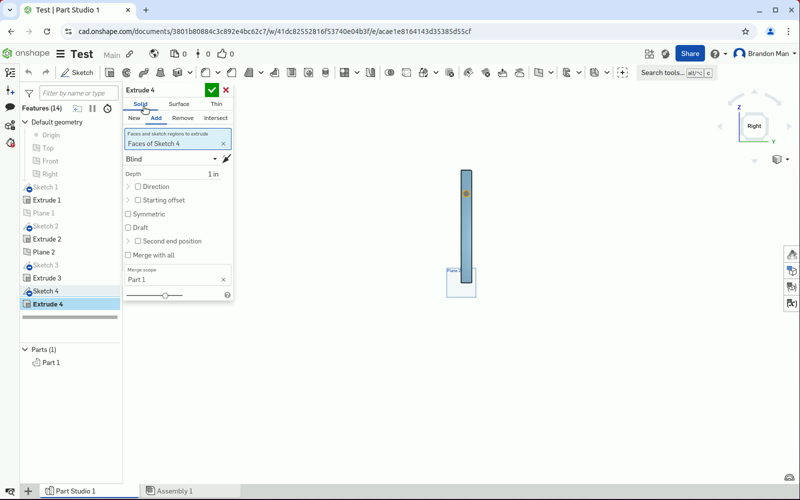
click(143, 106)
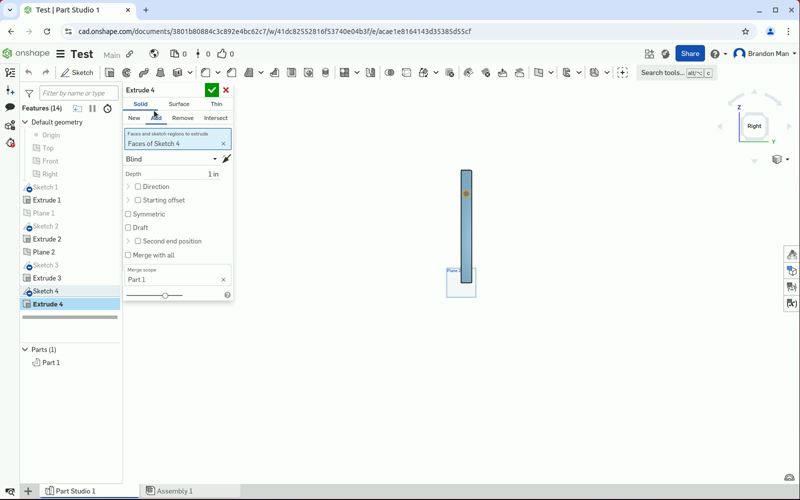
mouse_move(186, 120)
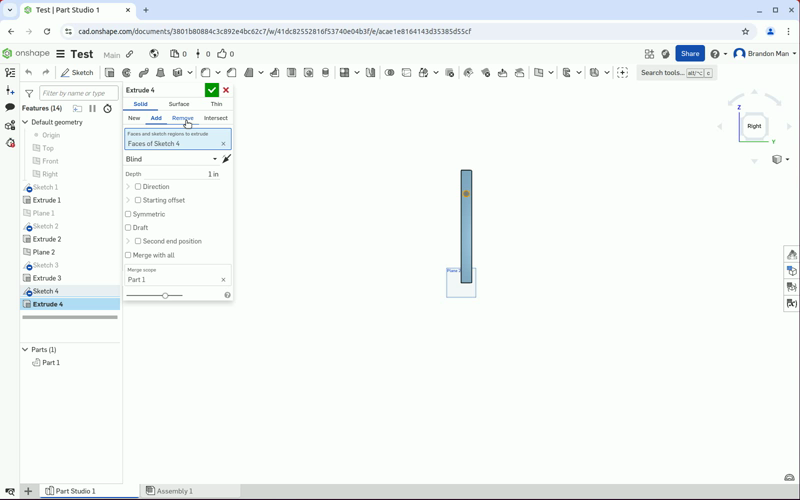
click(186, 120)
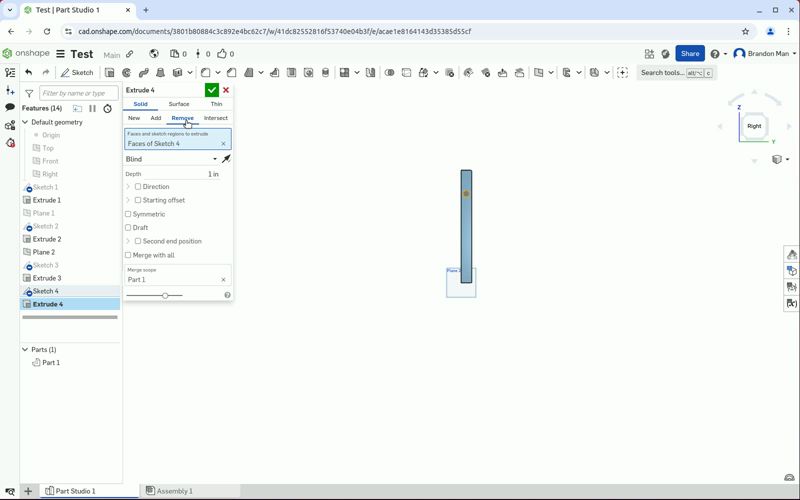
key(tab, 4)
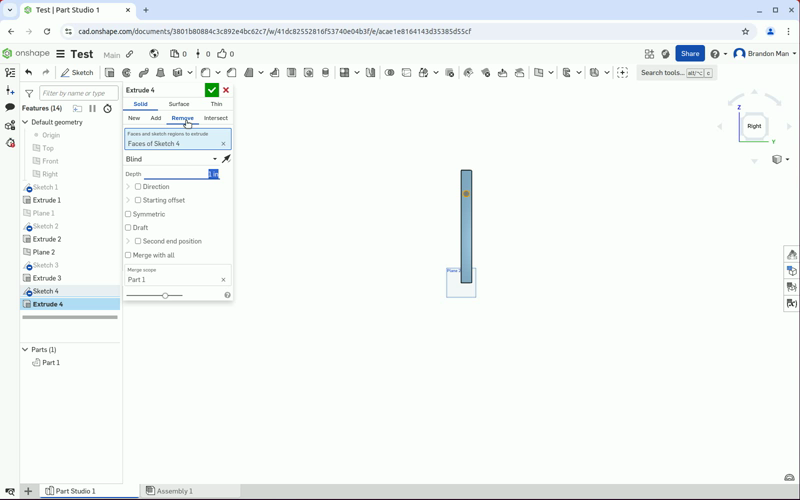
text(3.129)
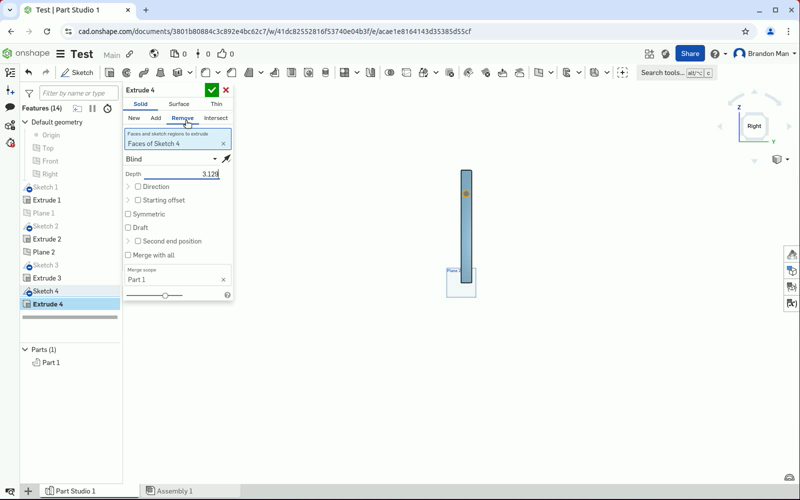
key(tab, 6)
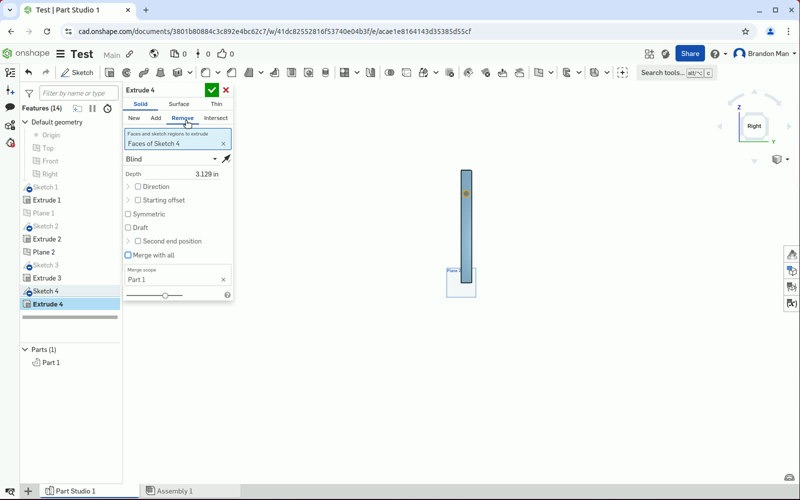
key(space)
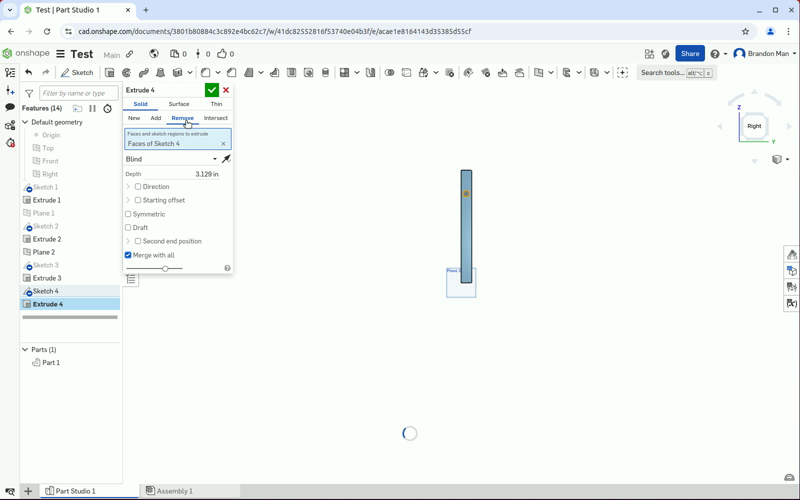
key(enter)
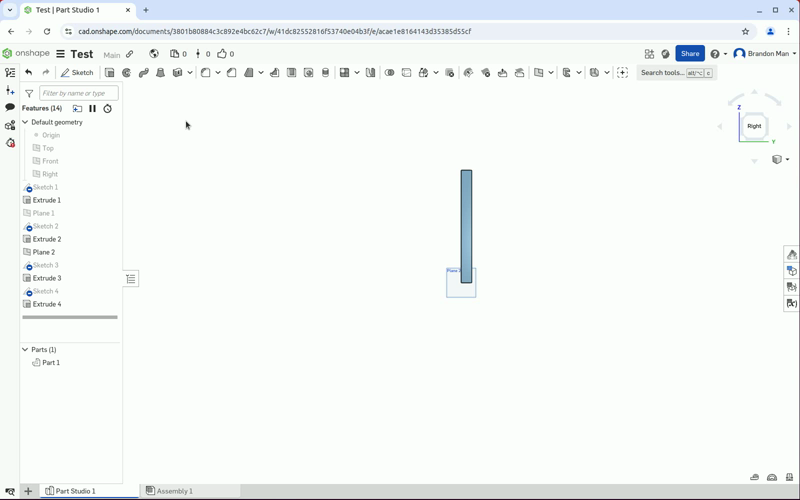
key(shift+h)
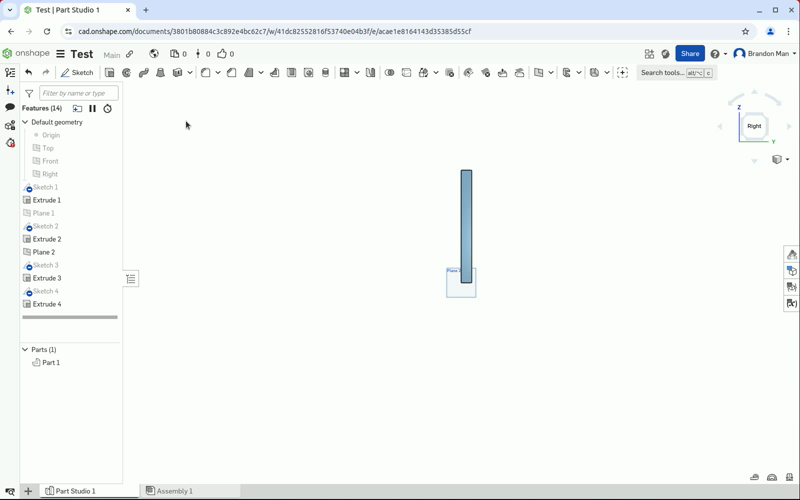
key(shift+h)
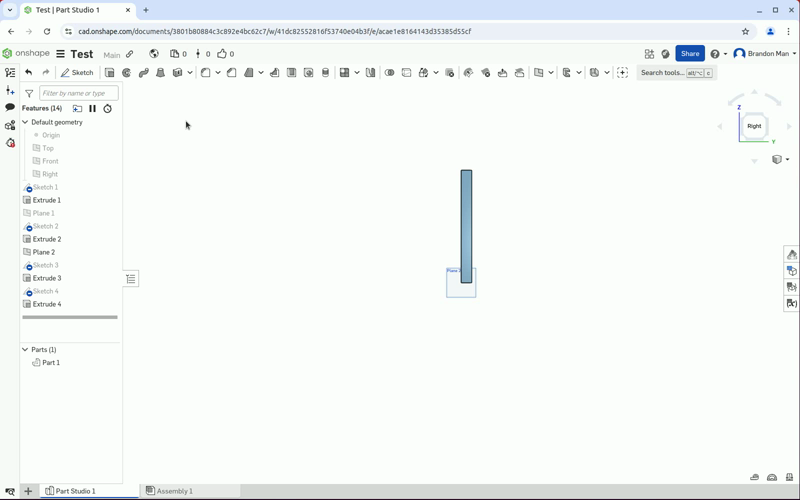
mouse_move(73, 189)
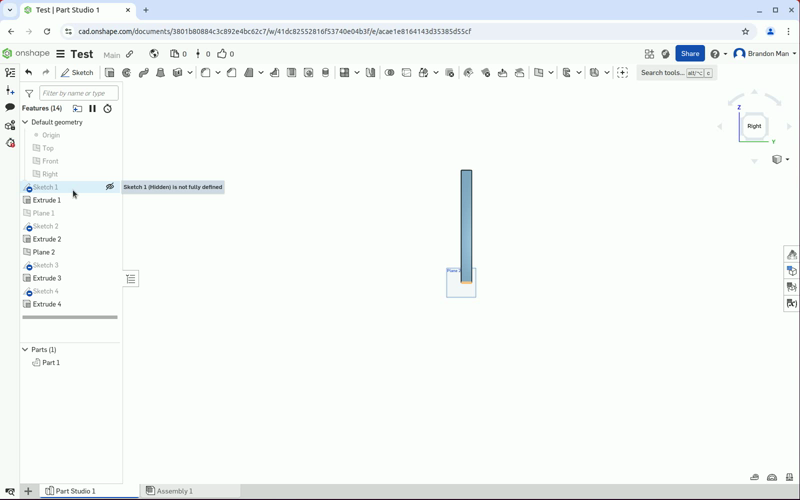
click(73, 189)
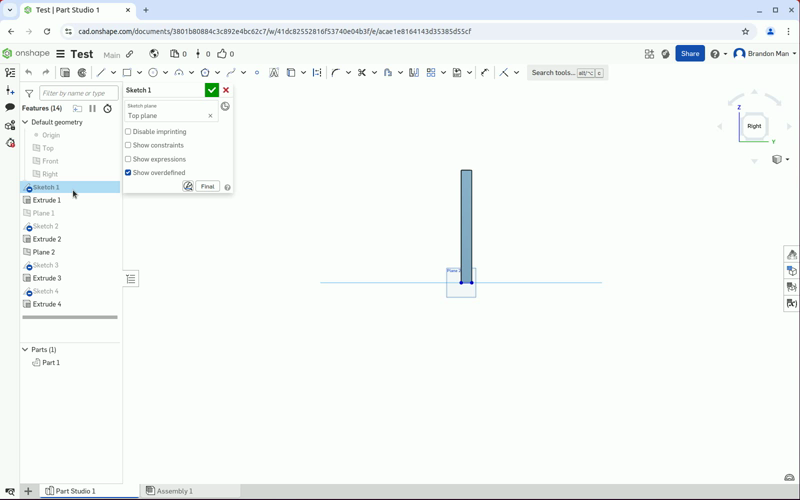
mouse_move(229, 92)
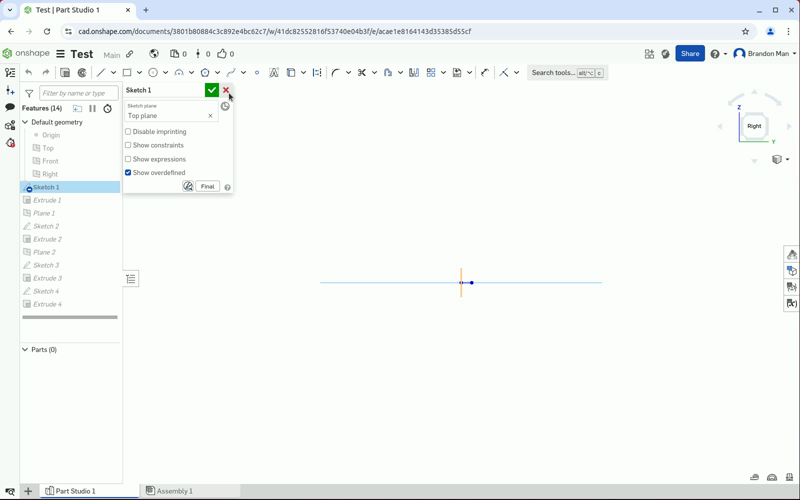
click(229, 92)
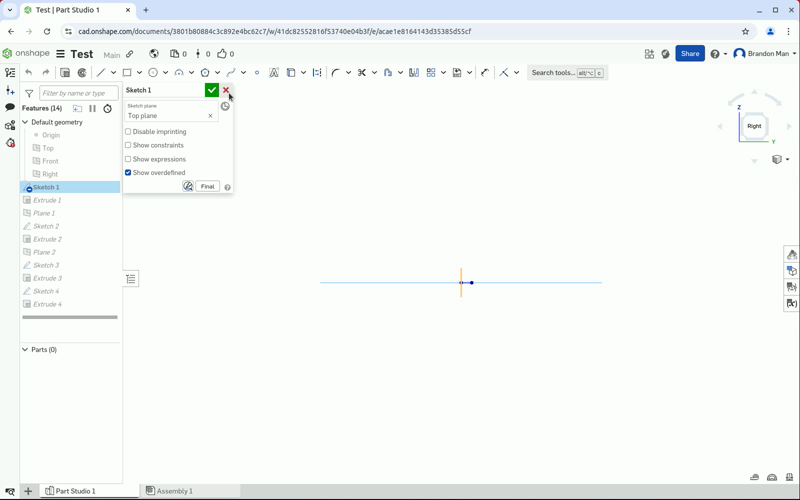
key(shift+s)
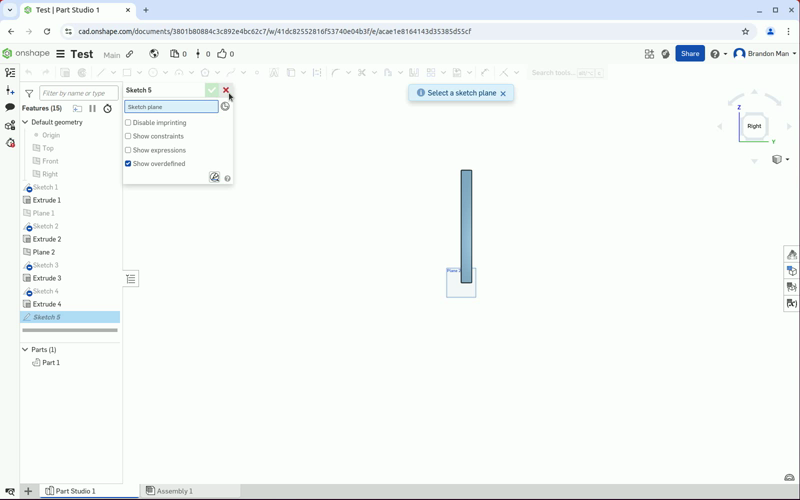
mouse_move(73, 254)
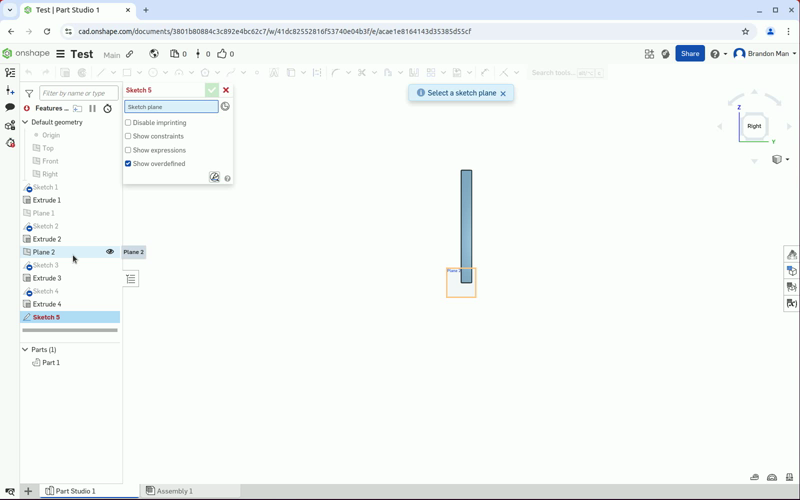
click(73, 254)
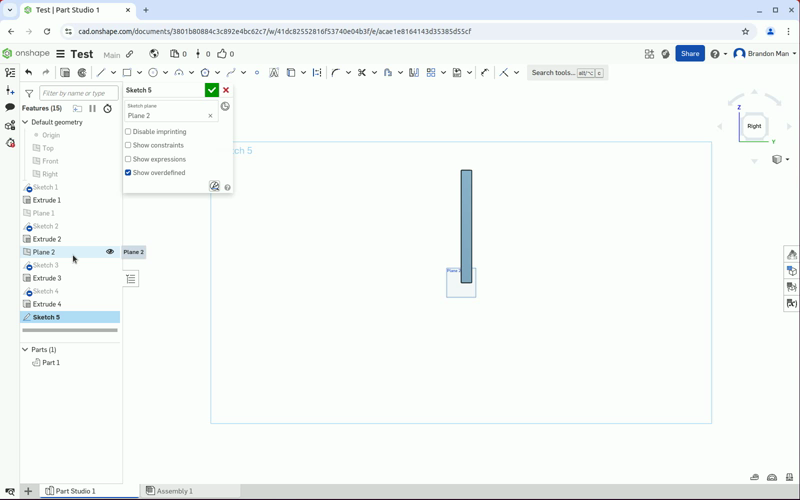
mouse_move(73, 352)
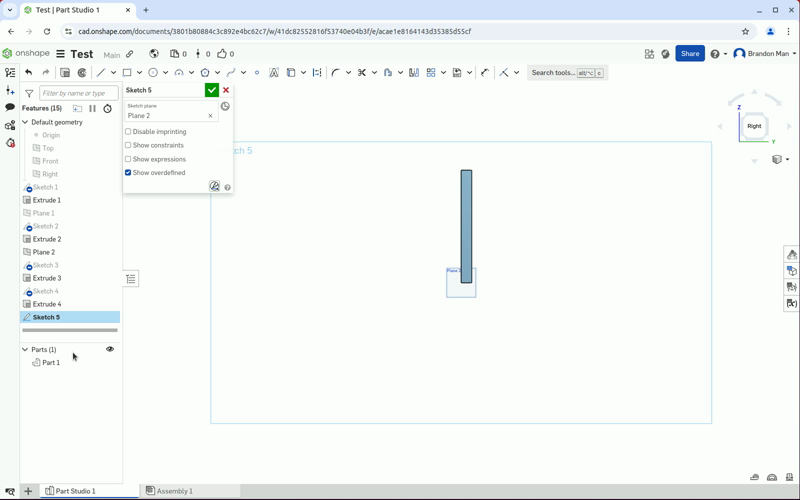
key(y)
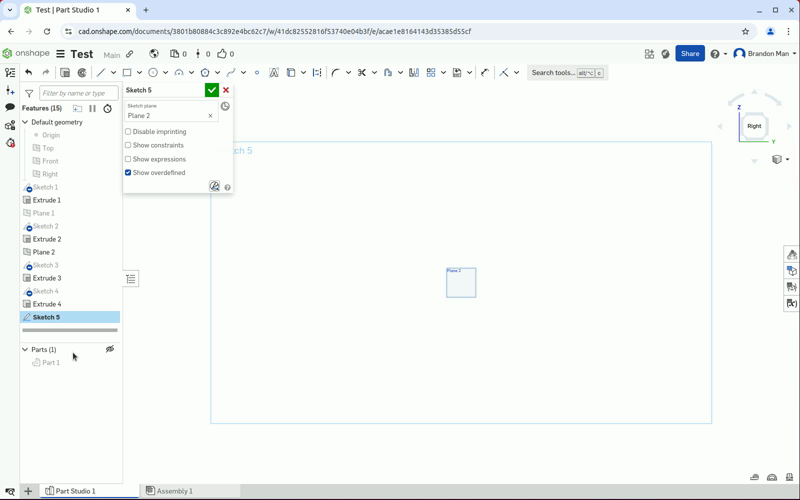
key(c)
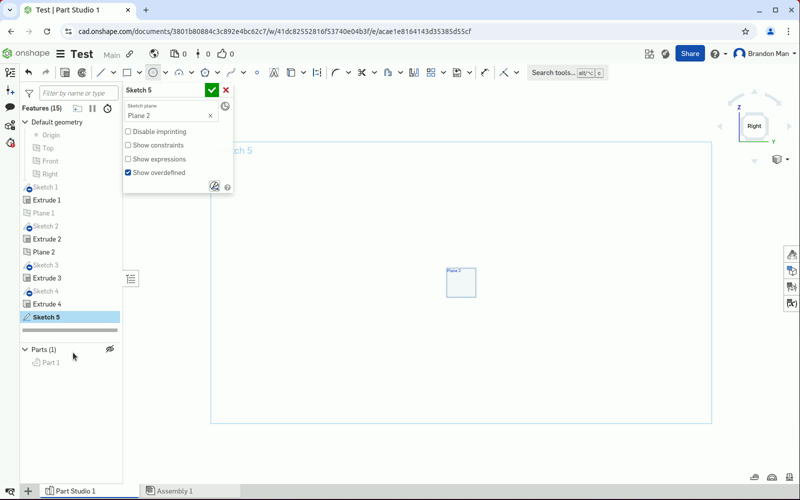
key_down(shift)
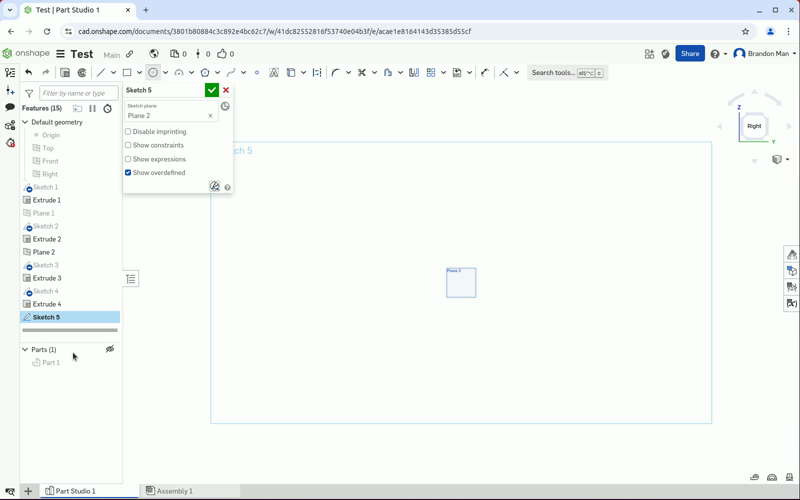
mouse_move(466, 259)
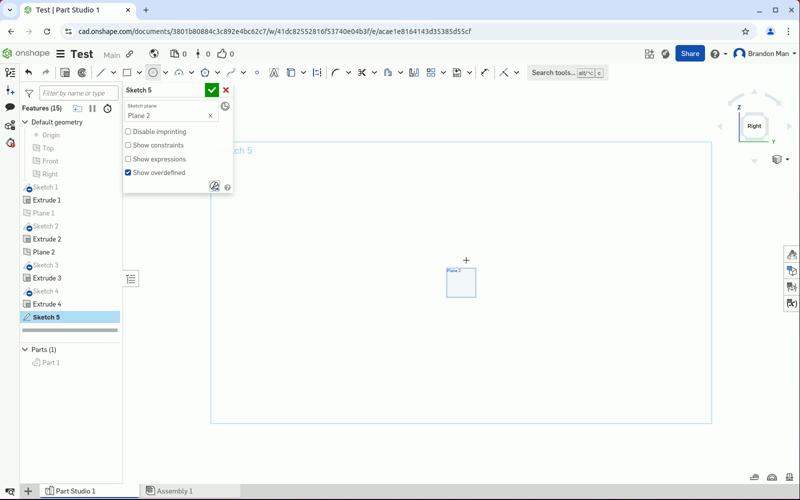
click(466, 259)
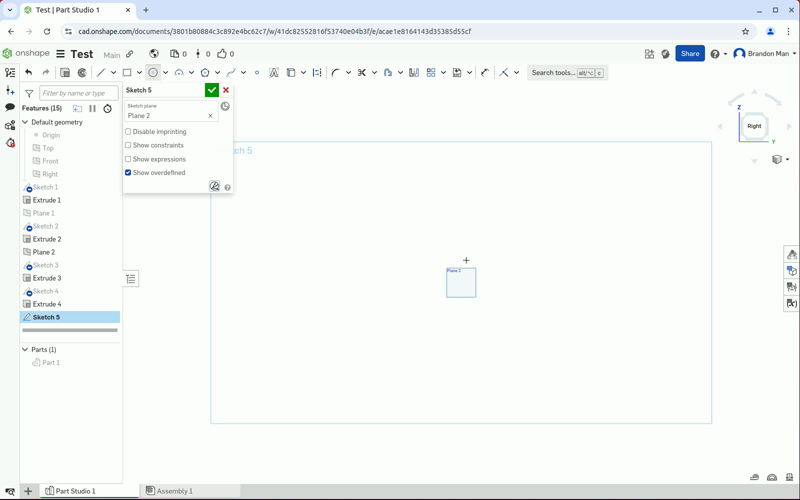
key_up(shift)
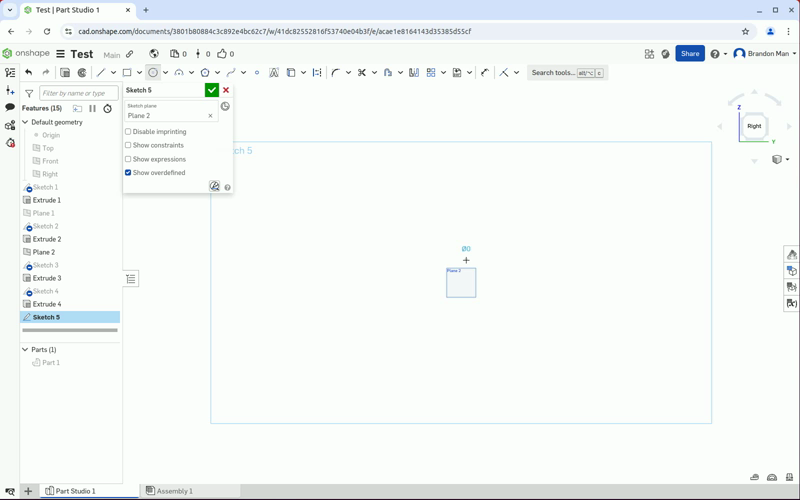
mouse_move(469, 259)
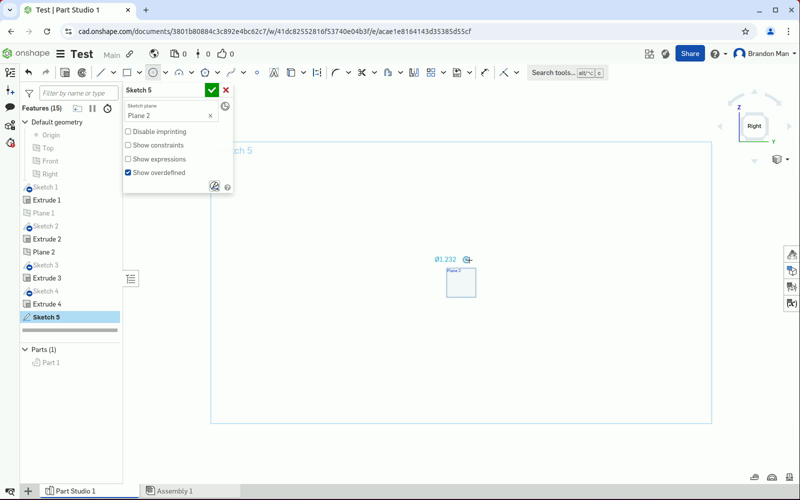
click(469, 259)
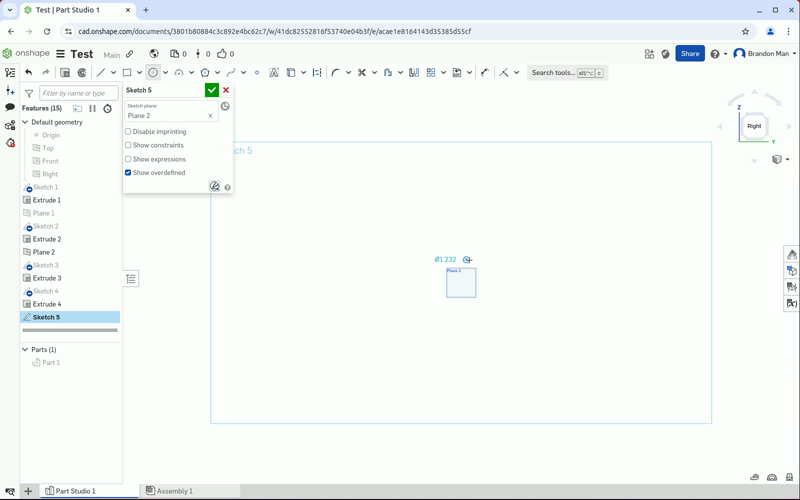
key(esc)
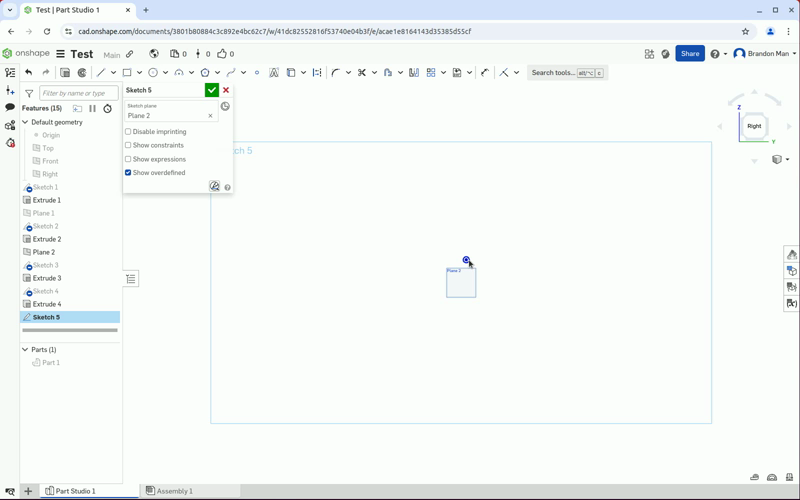
mouse_move(465, 256)
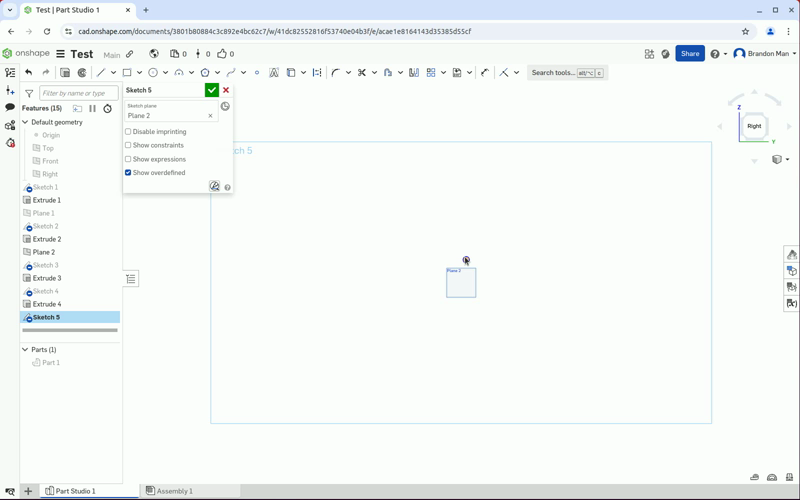
scroll(6)
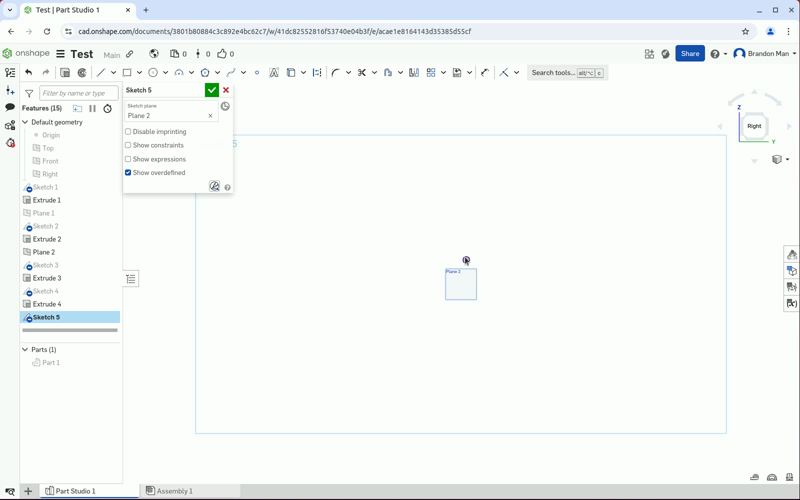
scroll(6)
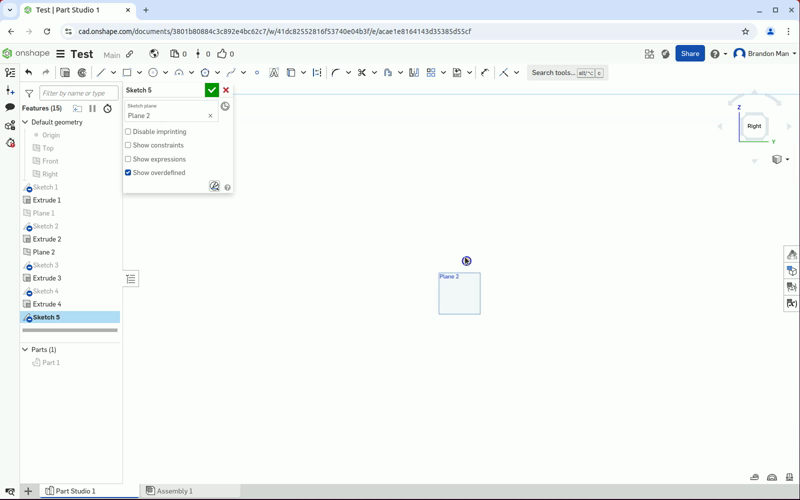
scroll(6)
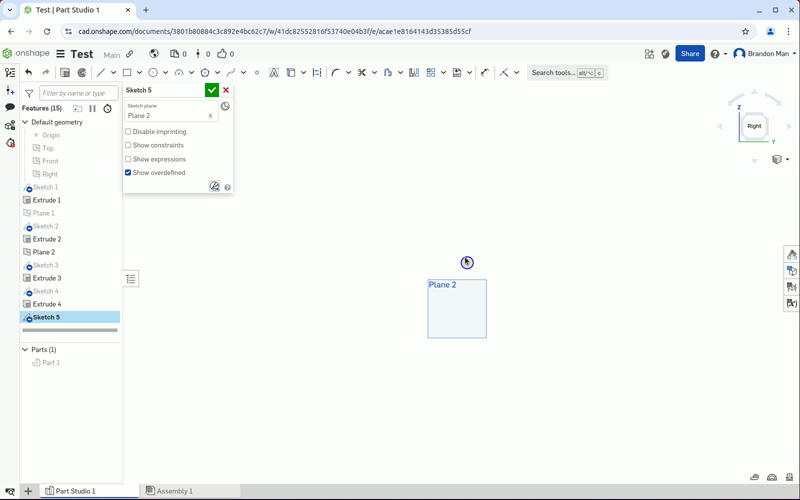
scroll(6)
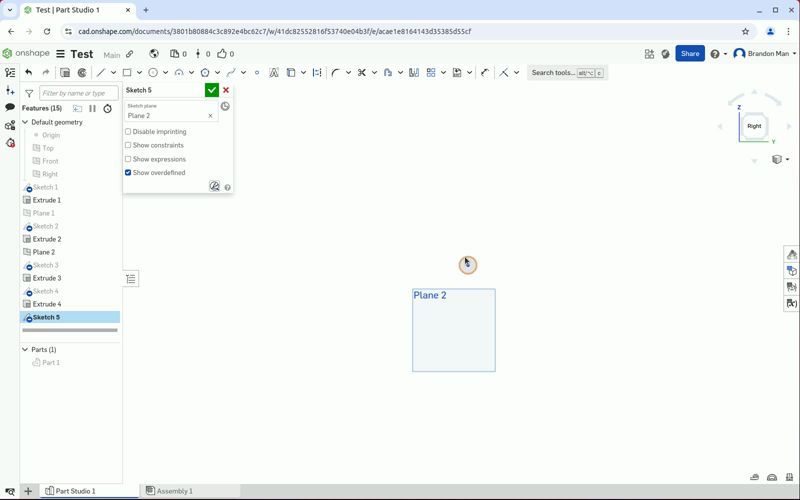
scroll(6)
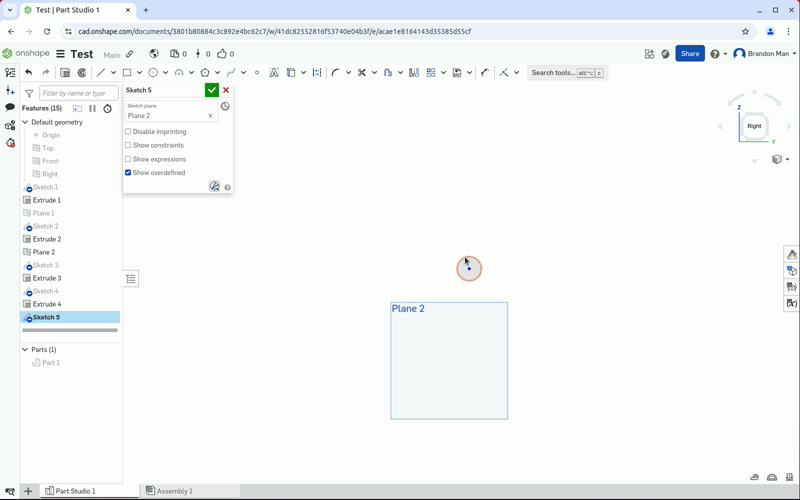
scroll(6)
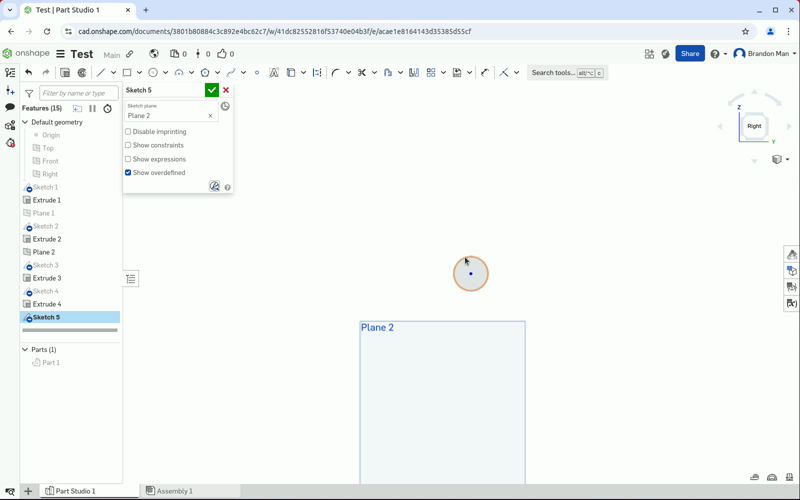
scroll(6)
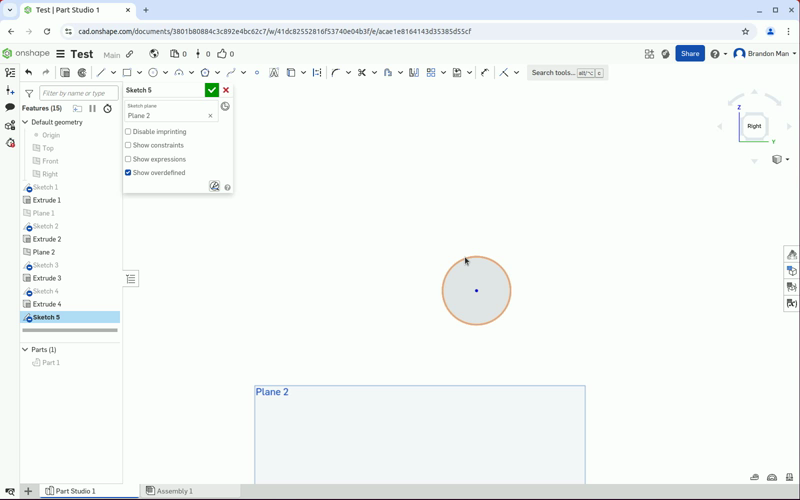
click(465, 256)
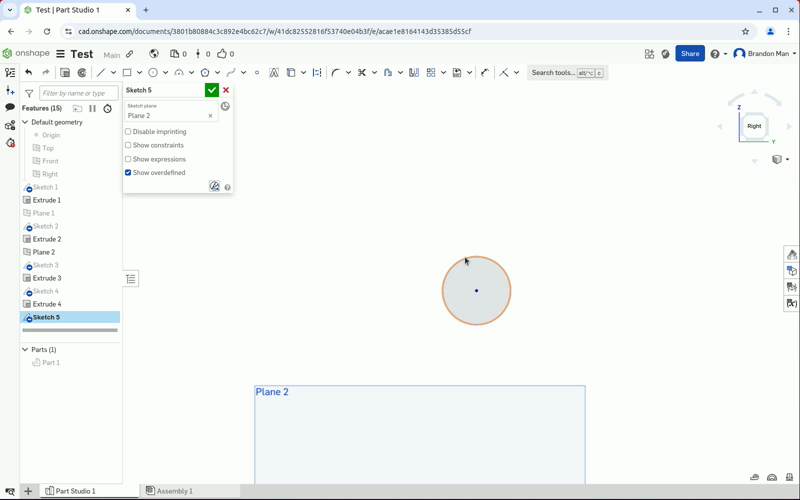
scroll(-6)
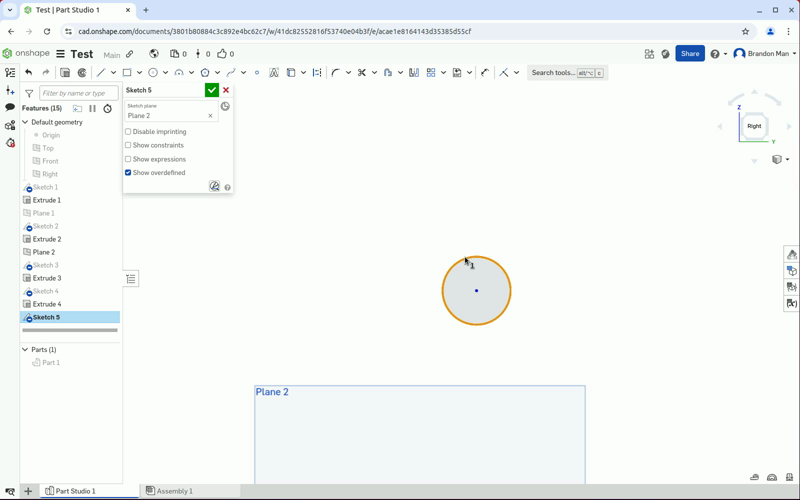
scroll(-6)
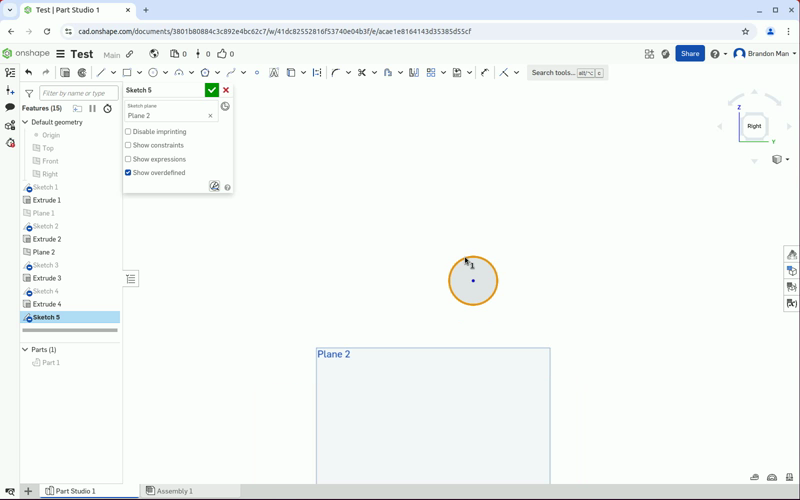
scroll(-6)
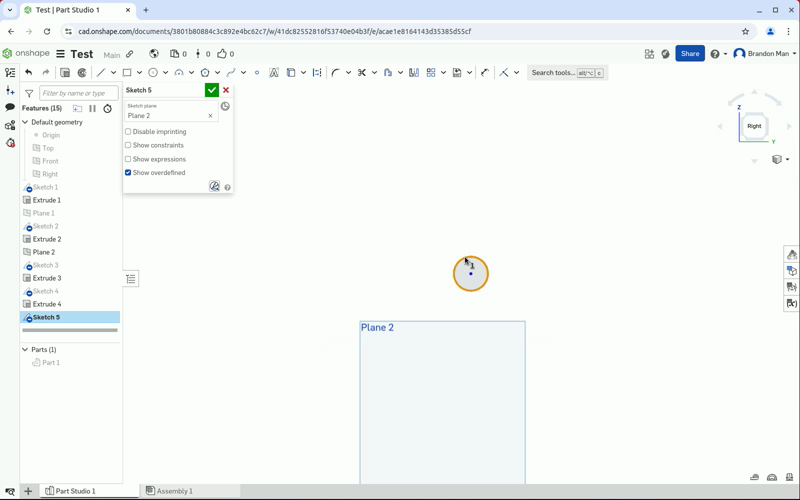
scroll(-6)
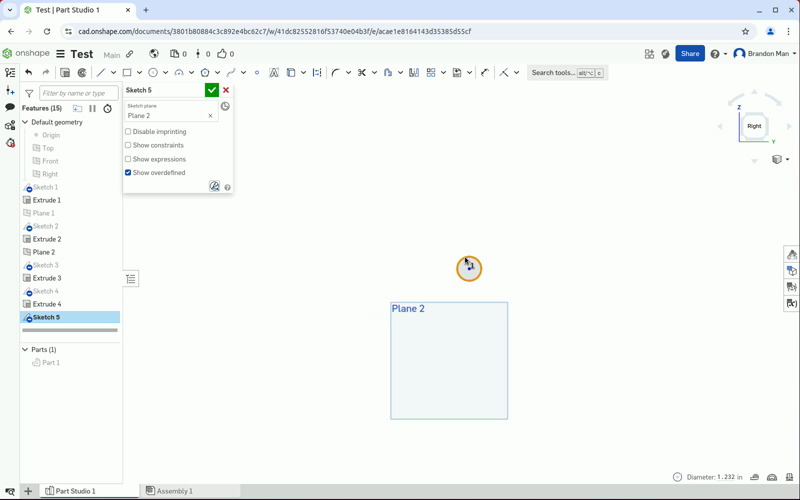
scroll(-6)
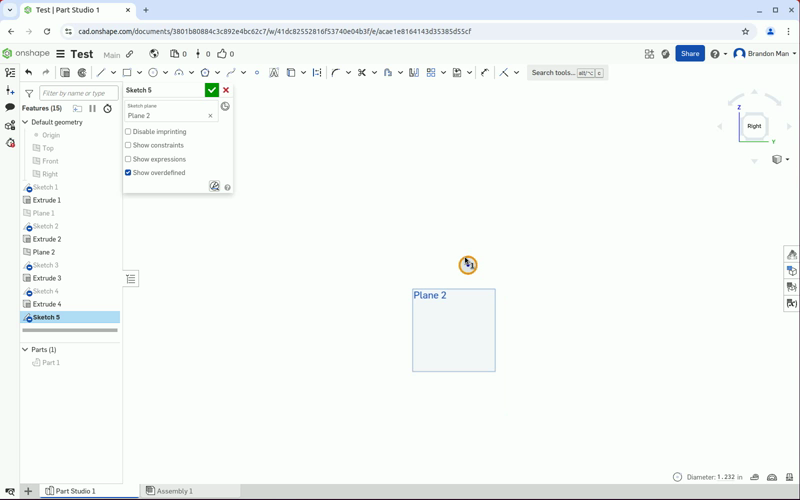
scroll(-6)
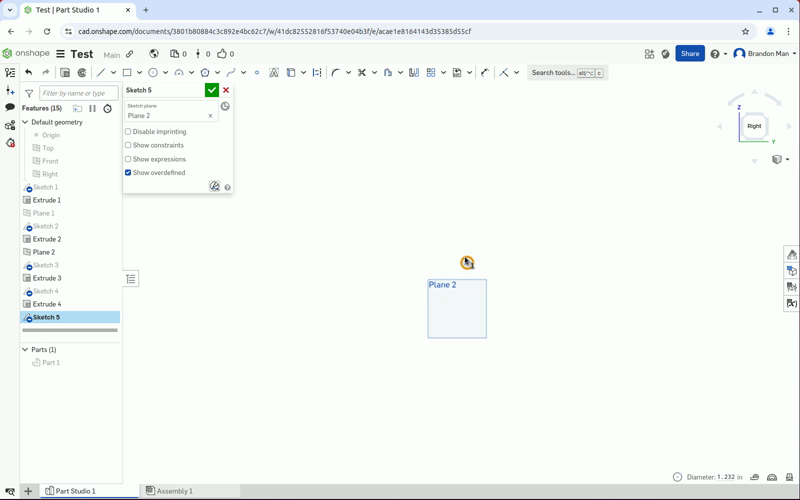
scroll(-6)
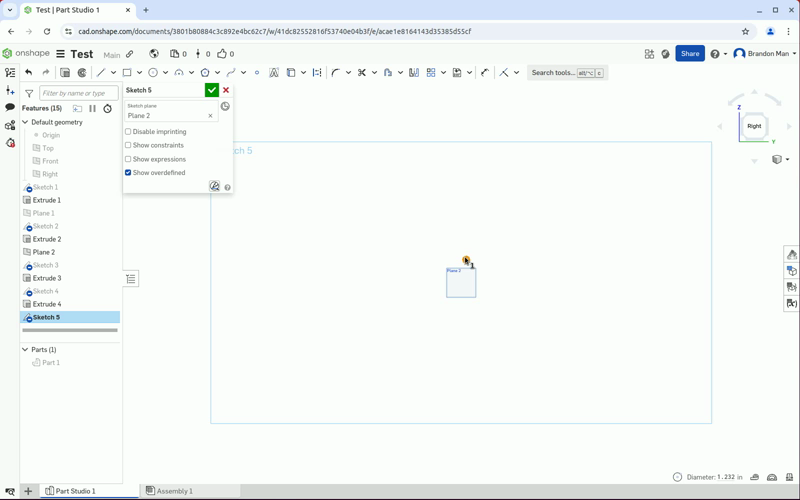
mouse_move(73, 352)
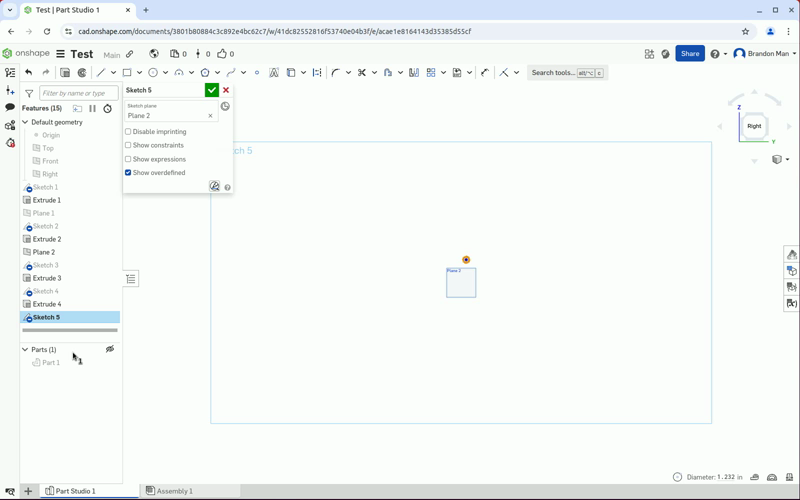
key(shift+y)
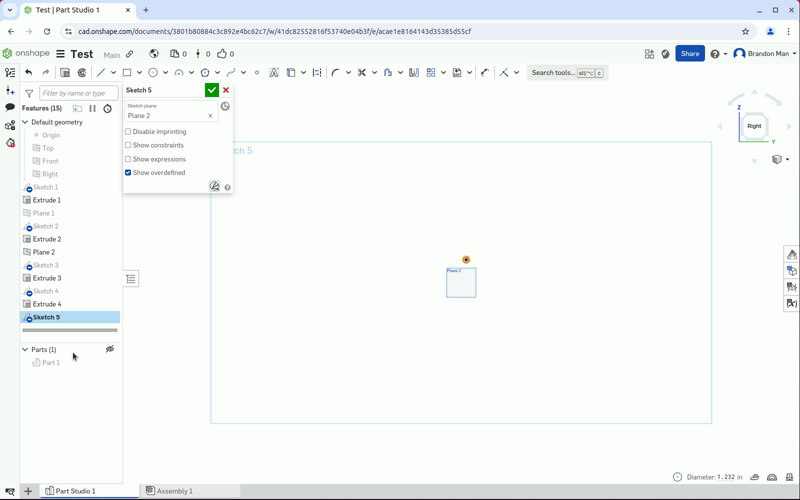
key(shift+e)
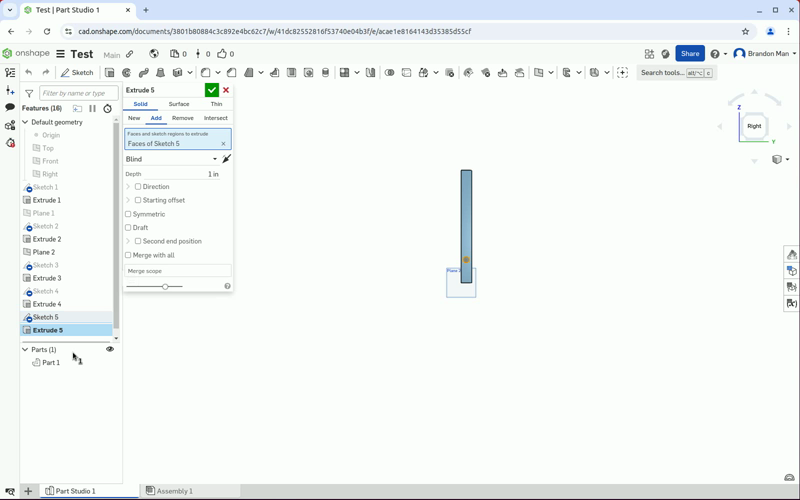
mouse_move(143, 106)
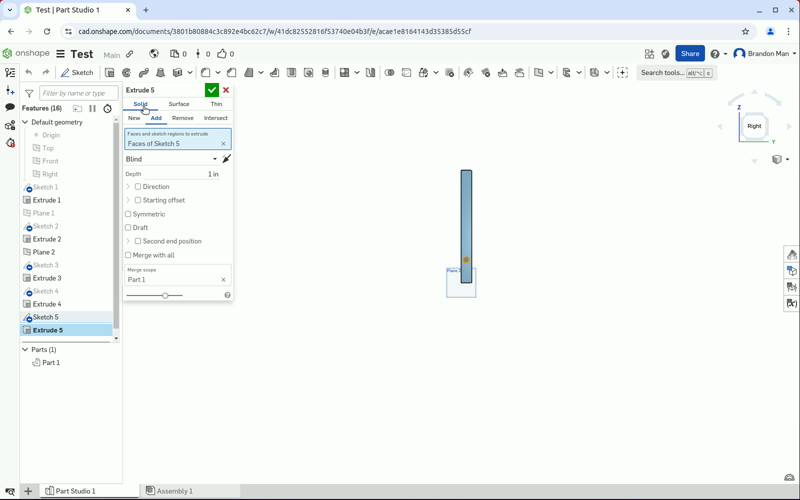
click(143, 106)
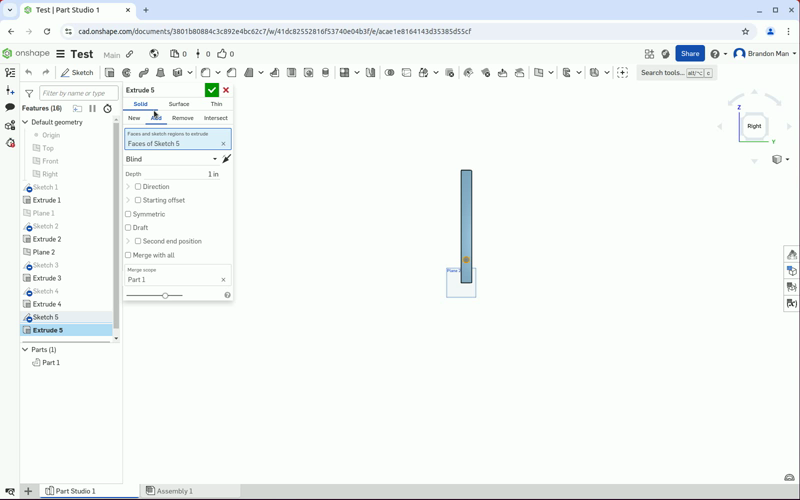
mouse_move(186, 120)
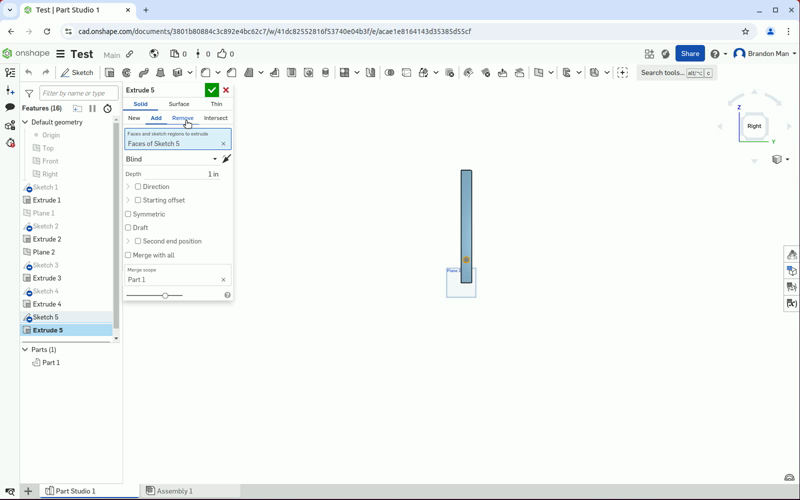
click(186, 120)
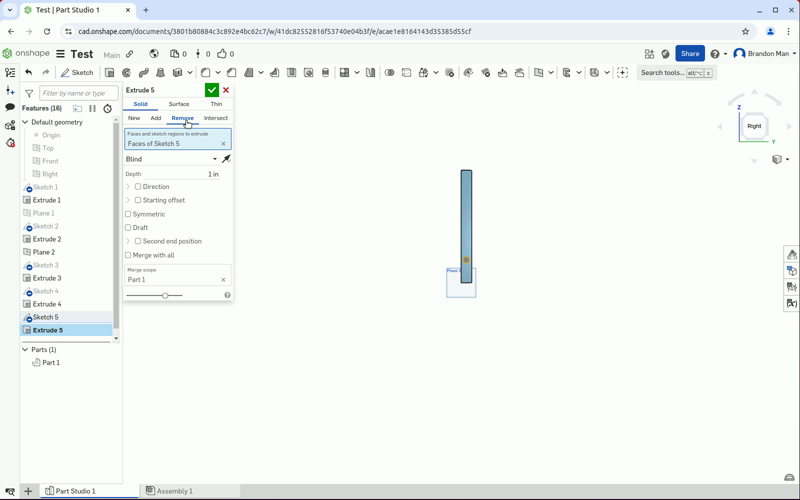
key(tab, 4)
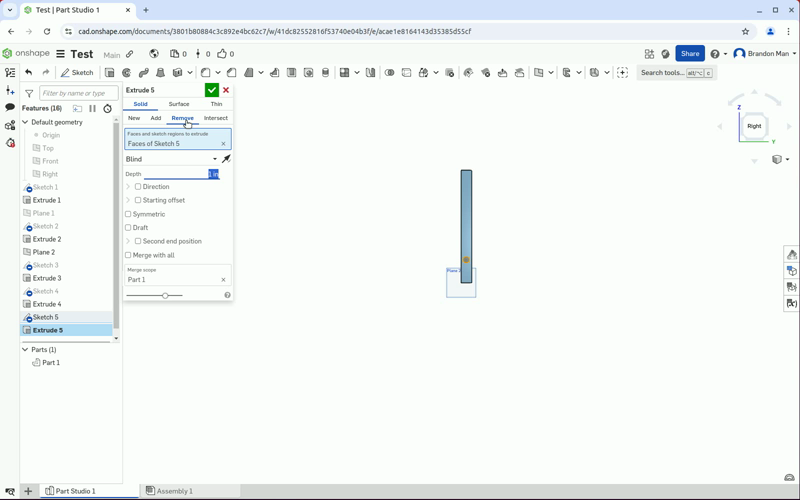
text(3.129)
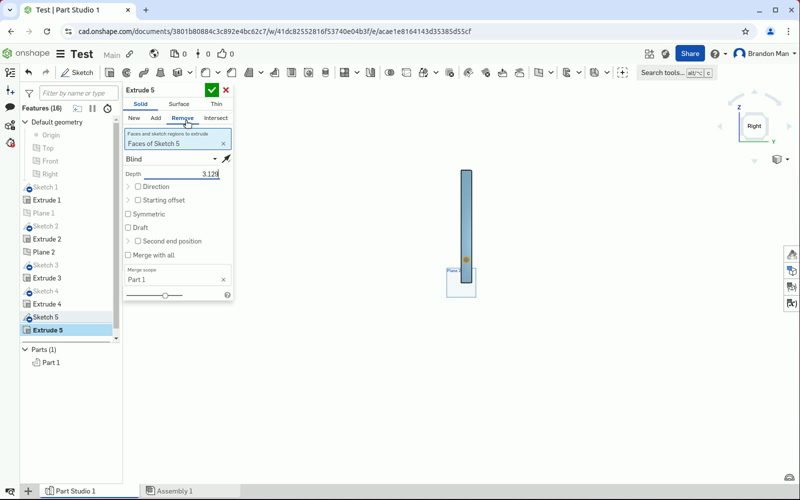
key(tab, 6)
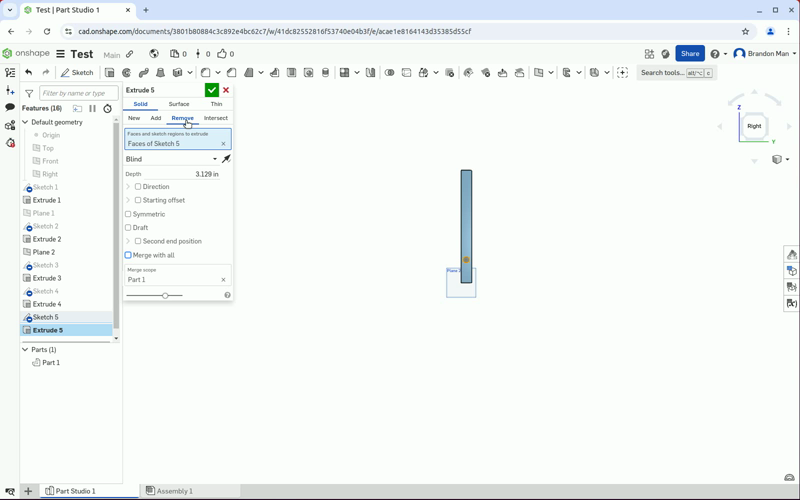
key(space)
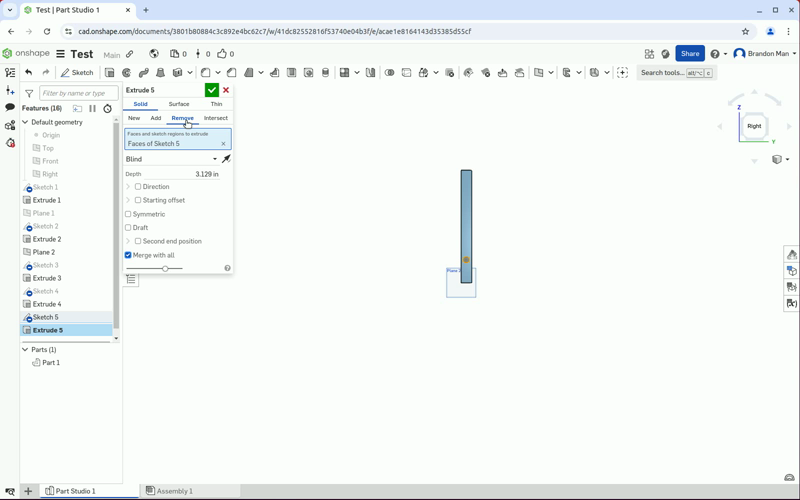
key(enter)
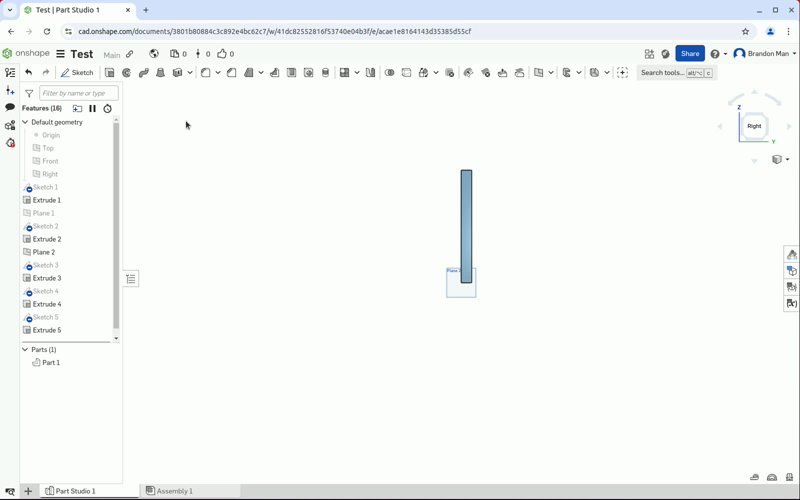
key(shift+h)
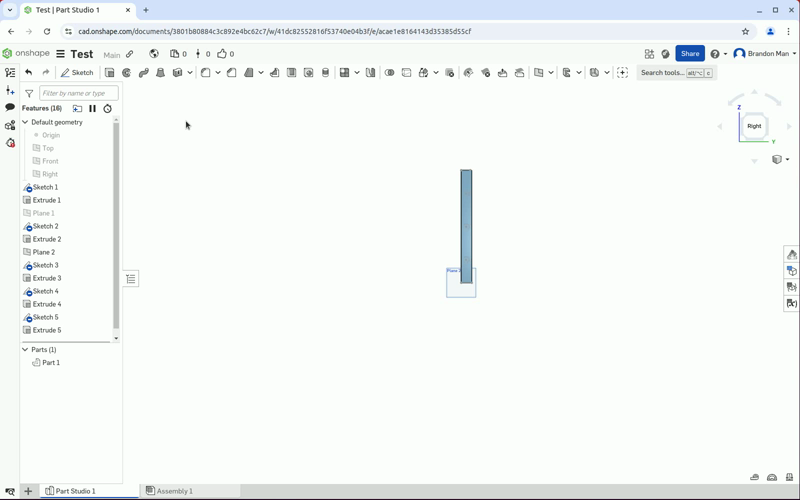
key(shift+h)
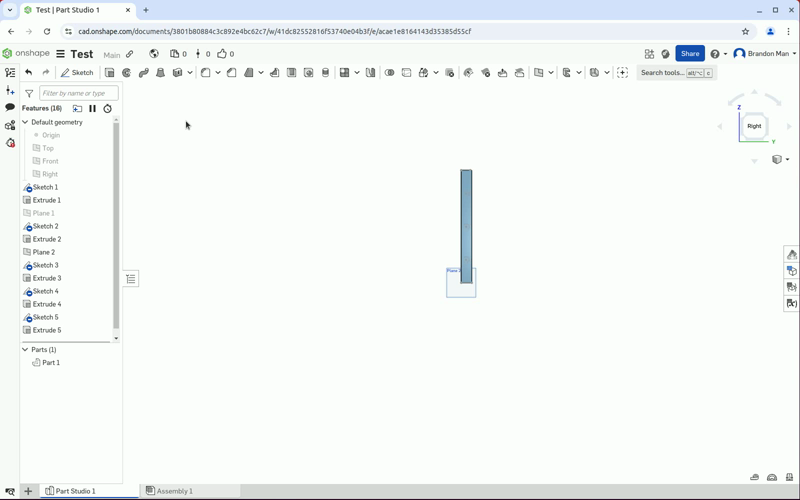
key(shift+7)
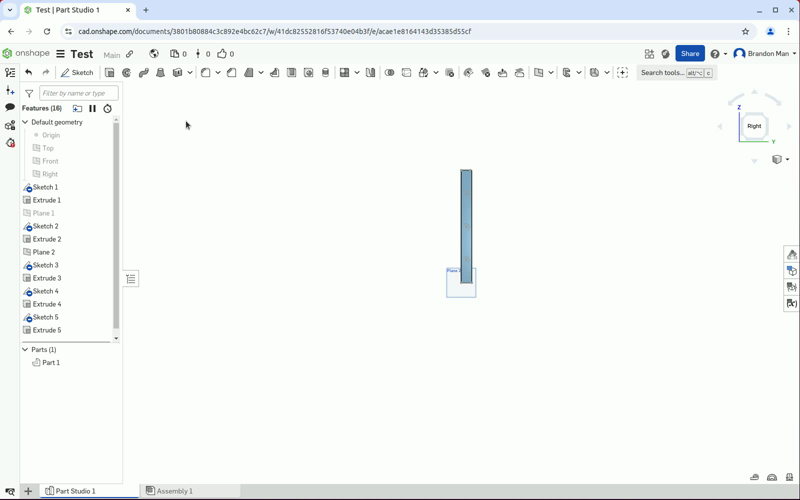
key(right, 2)
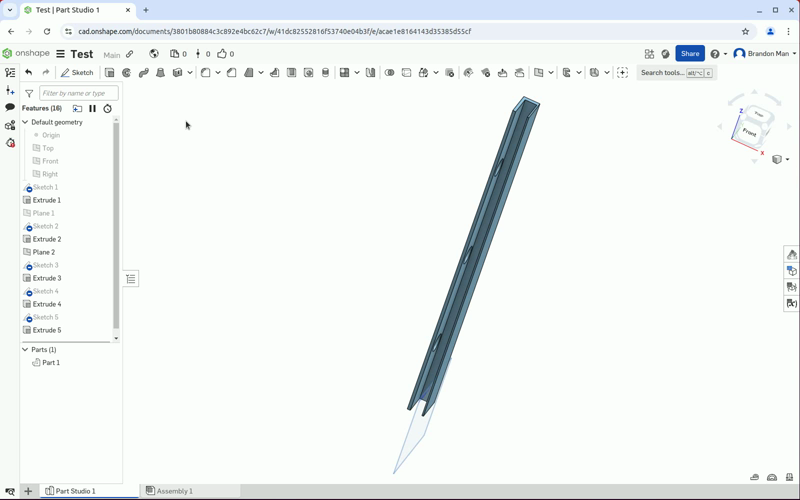
key(down, 2)
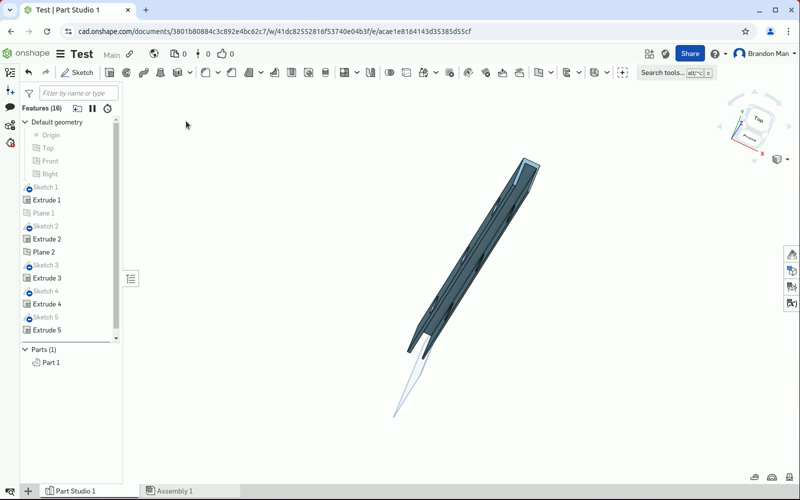
key(up, 2)
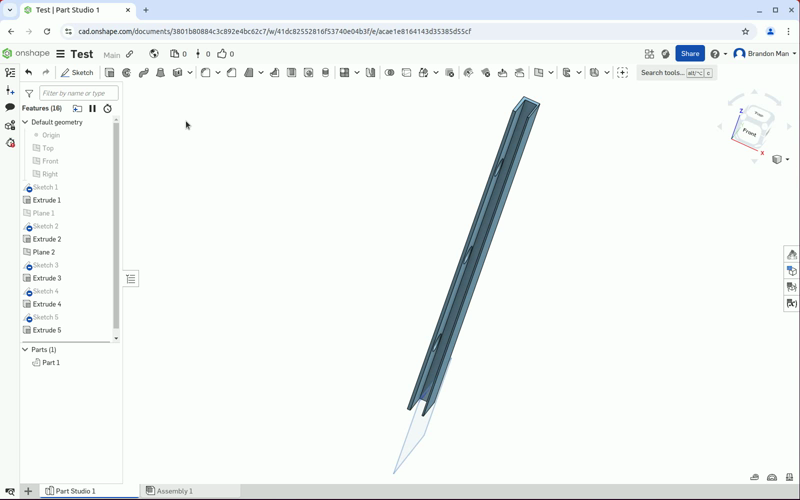
key(left, 2)
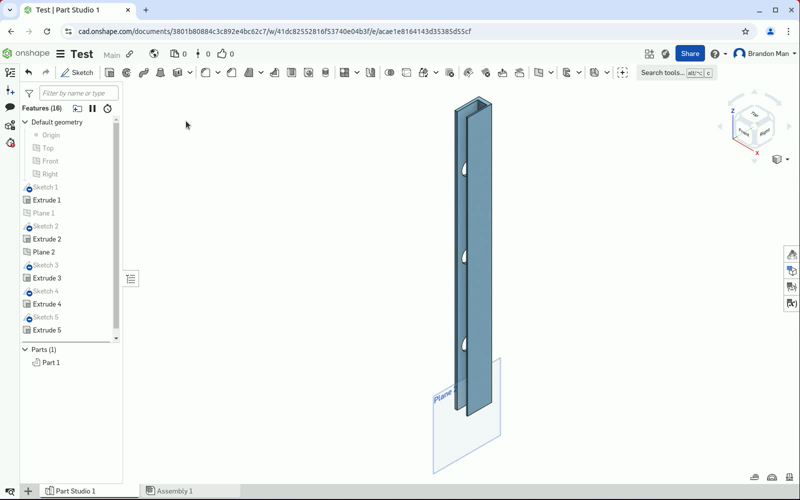
mouse_move(69, 189)
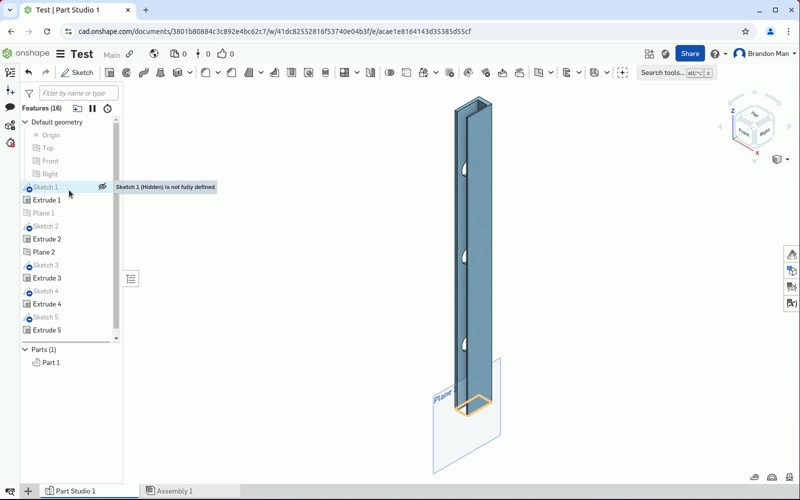
click(69, 189)